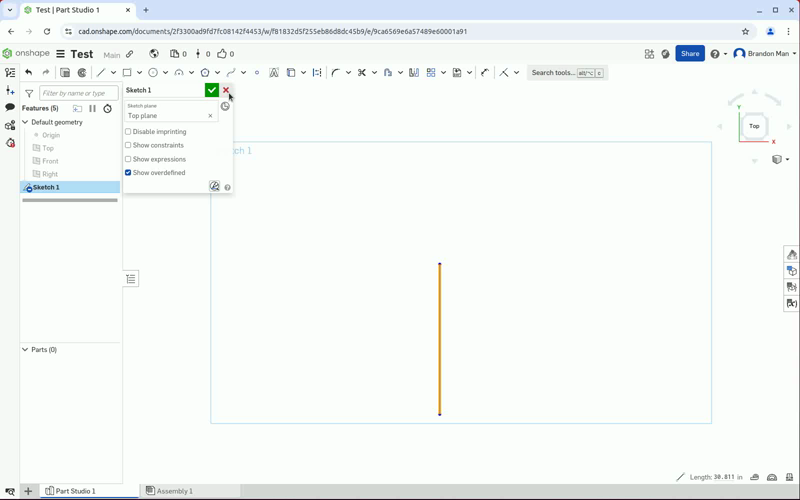
key(shift+h)
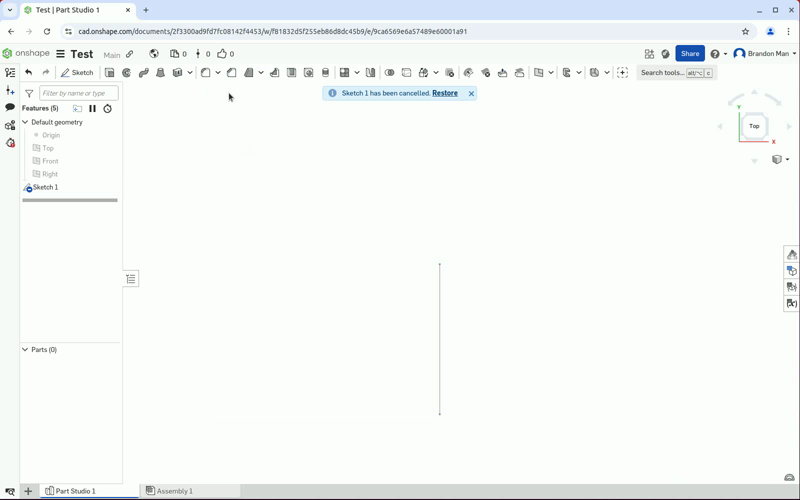
key(shift+s)
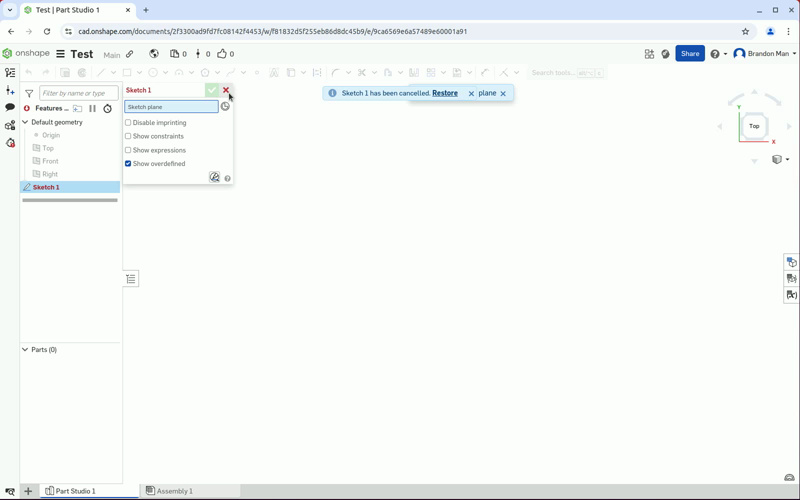
mouse_move(73, 150)
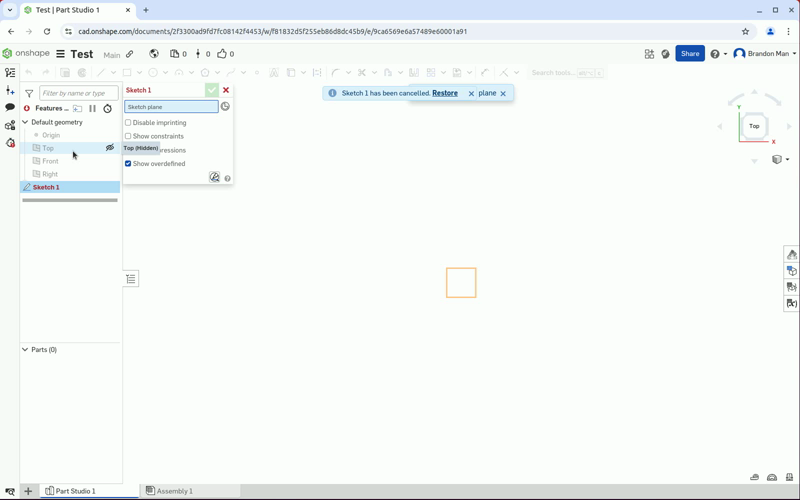
click(73, 150)
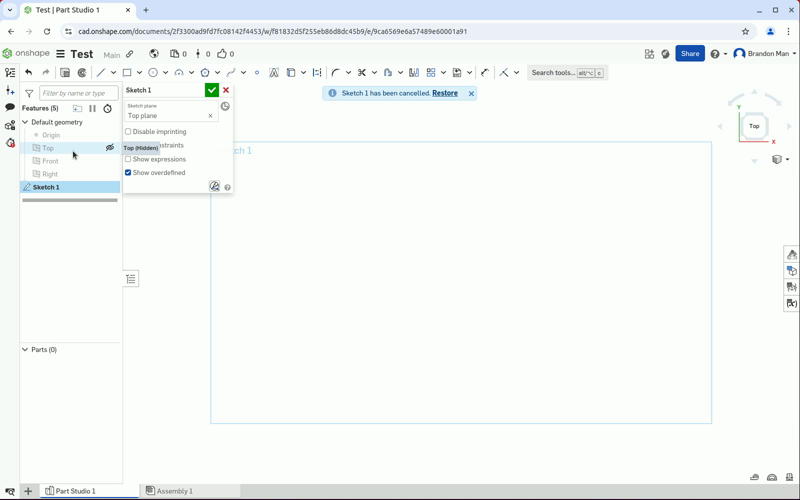
mouse_move(73, 352)
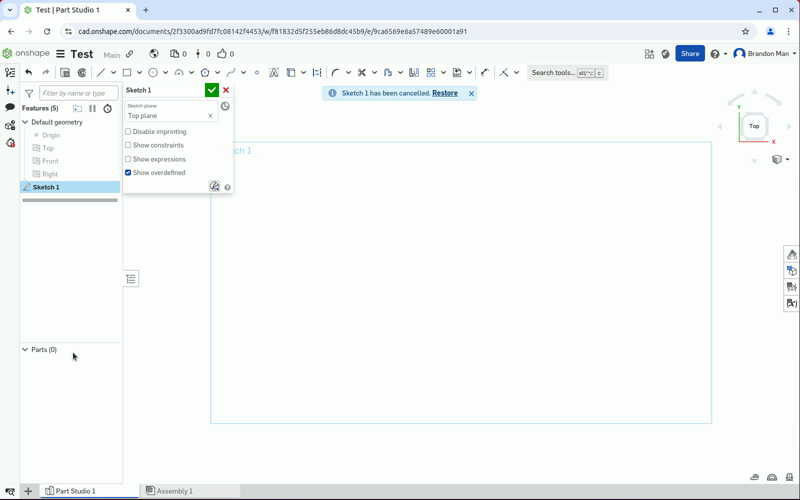
key(y)
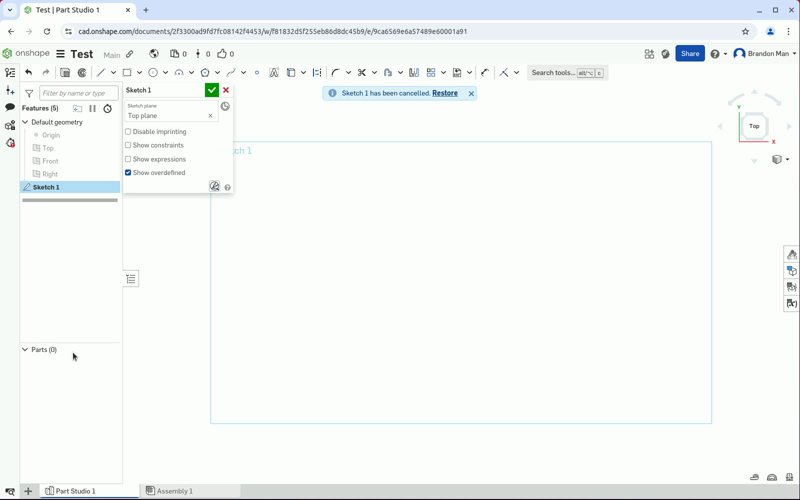
key(l)
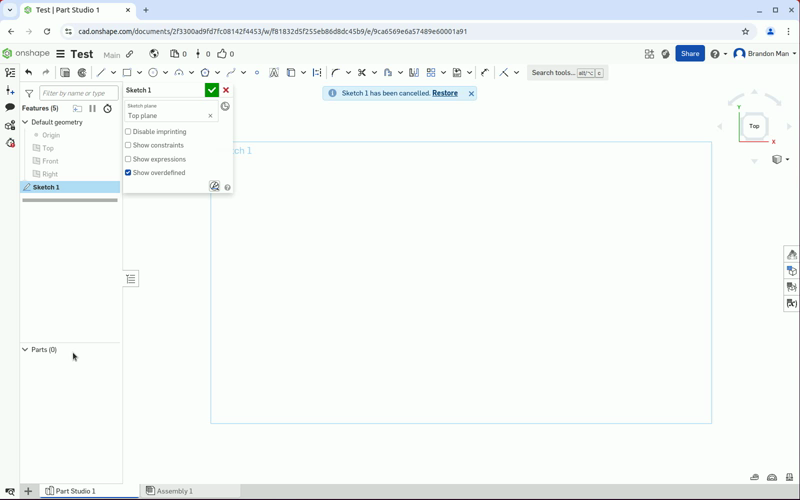
key_down(shift)
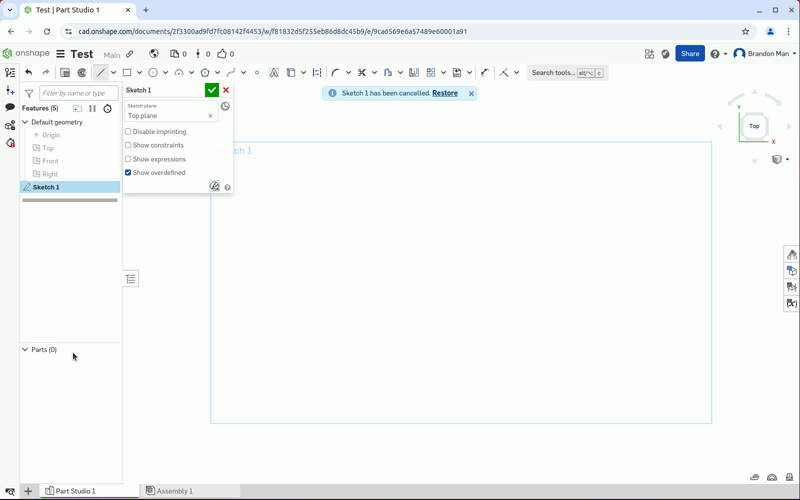
mouse_move(348, 337)
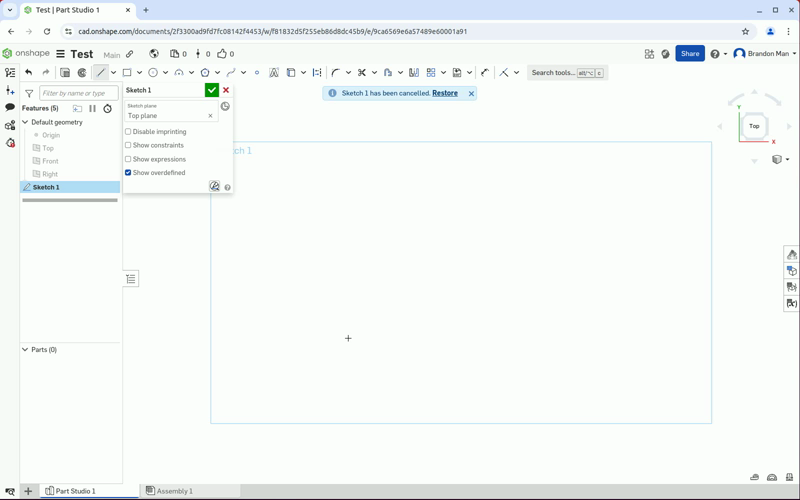
click(348, 337)
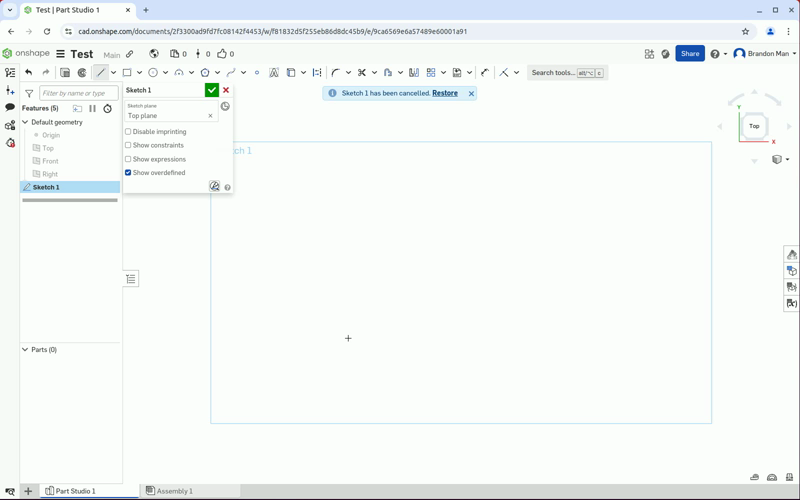
key_up(shift)
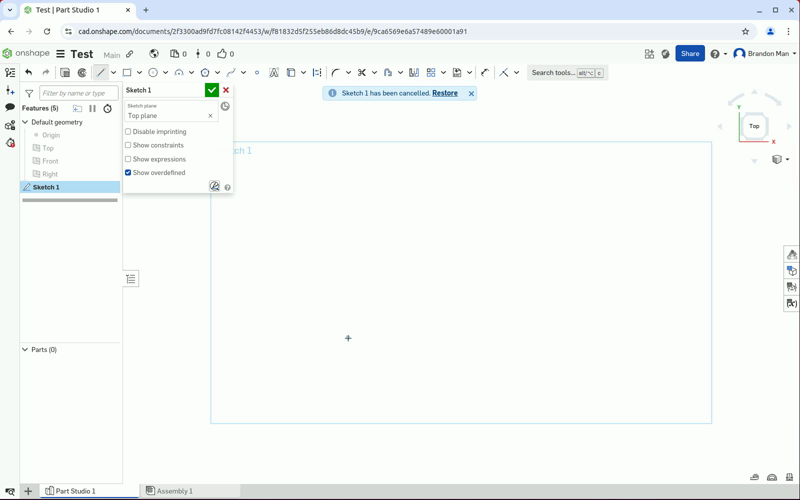
key_down(shift)
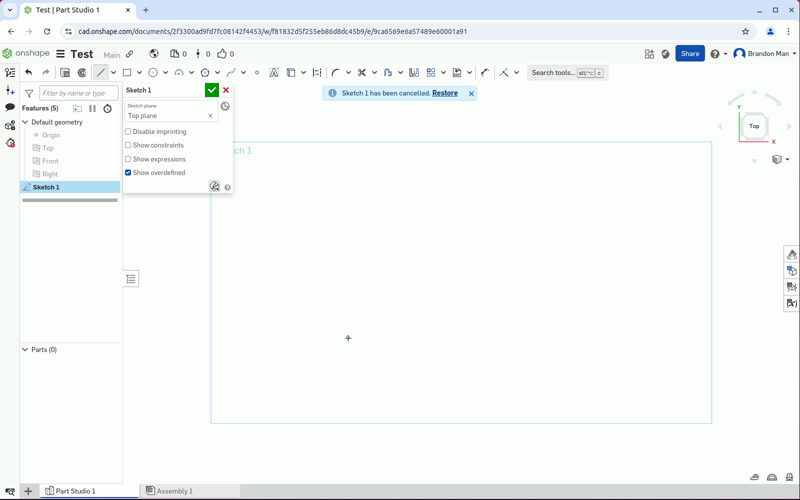
mouse_move(572, 337)
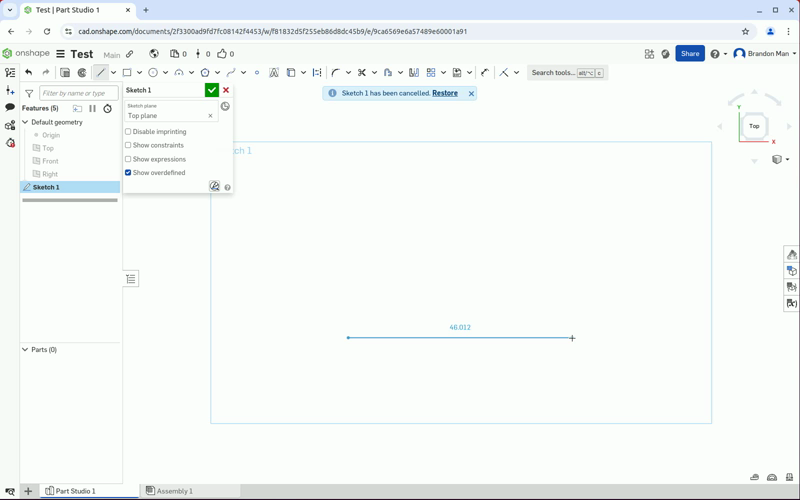
click(572, 337)
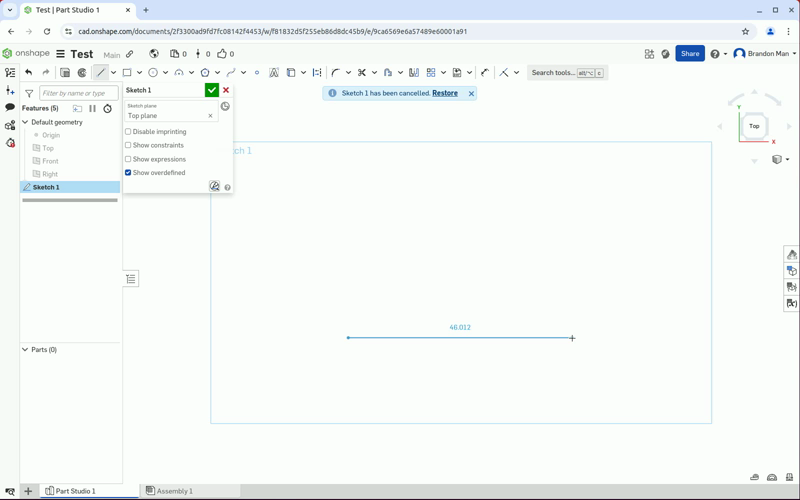
key_up(shift)
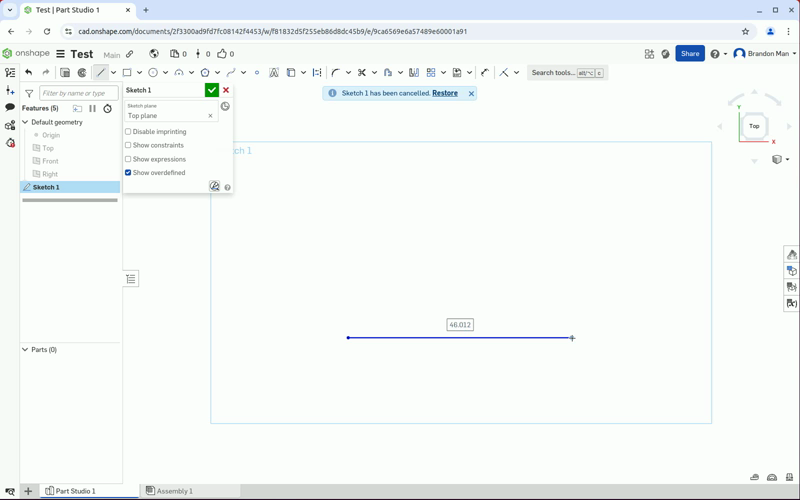
key_down(shift)
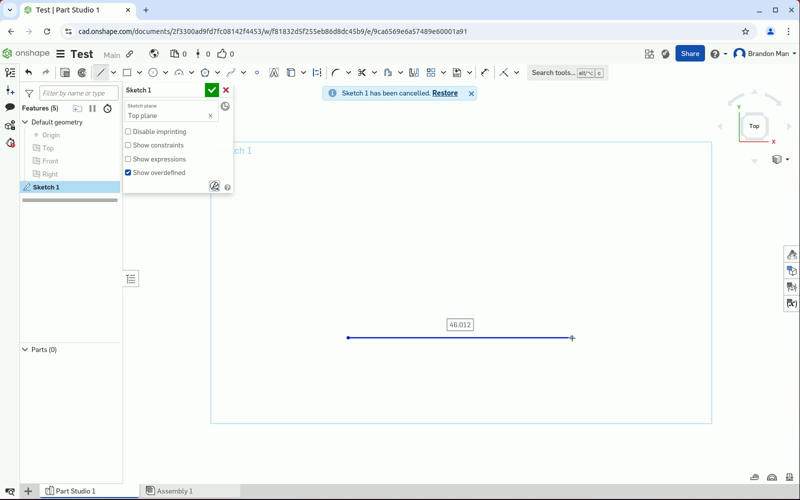
mouse_move(572, 229)
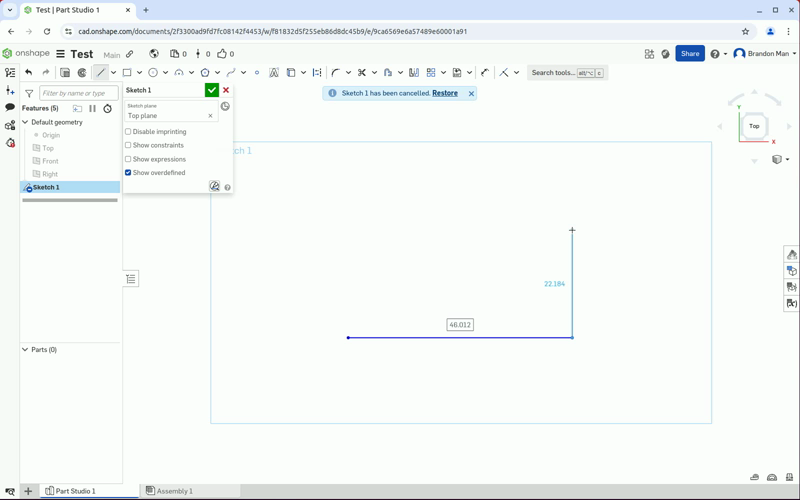
click(572, 229)
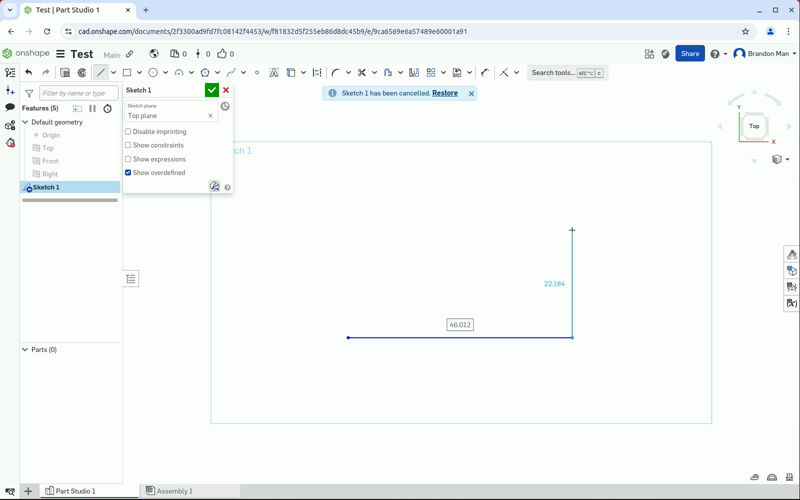
key_up(shift)
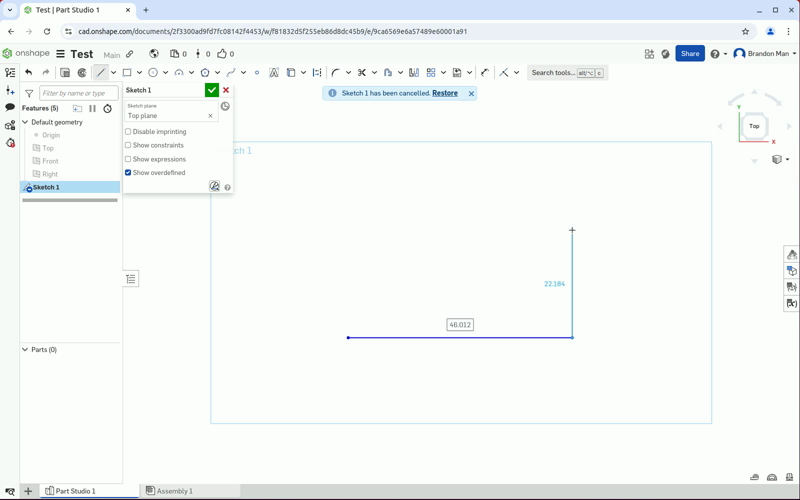
key_down(shift)
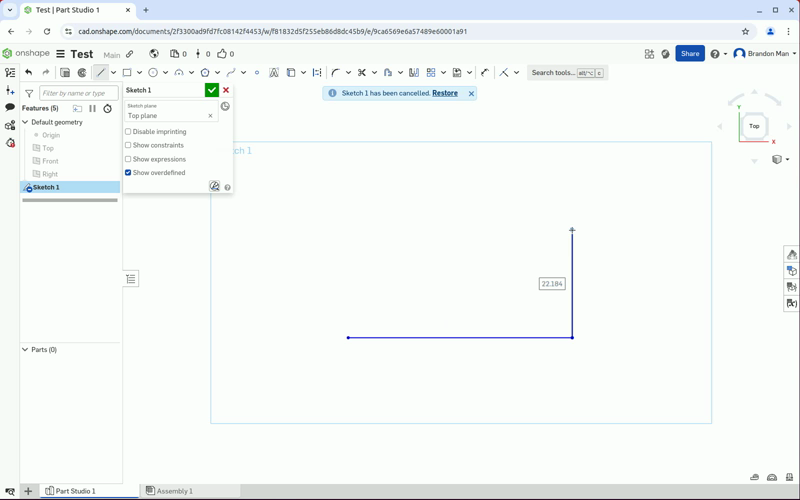
mouse_move(348, 229)
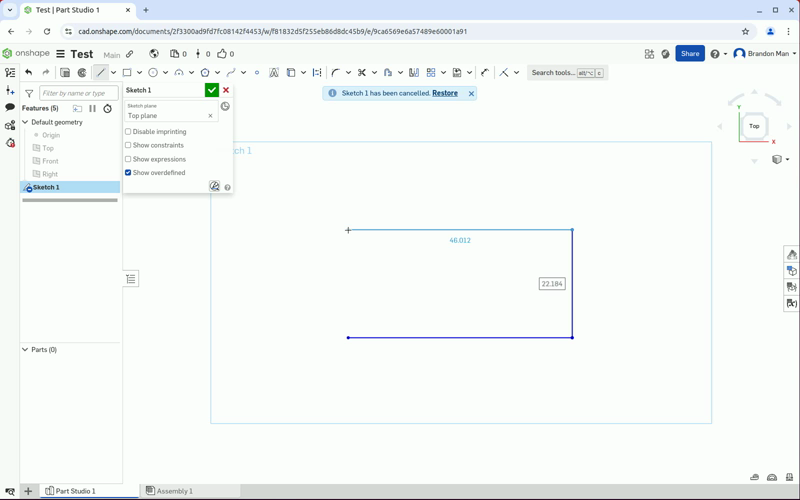
click(348, 229)
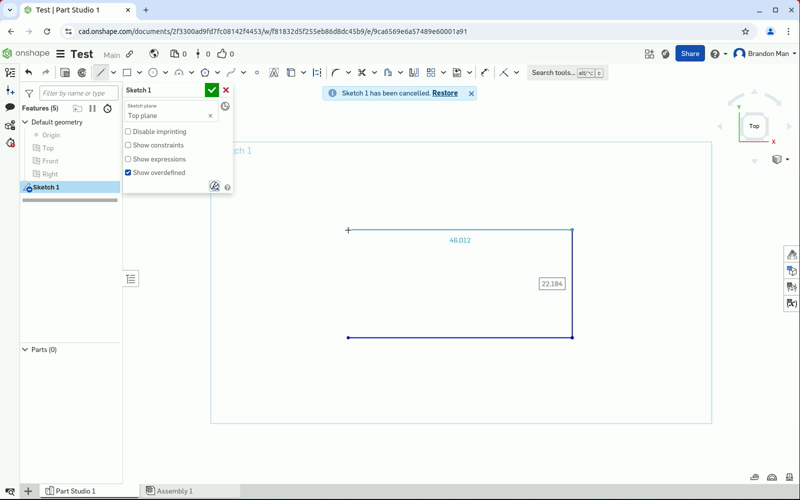
key_up(shift)
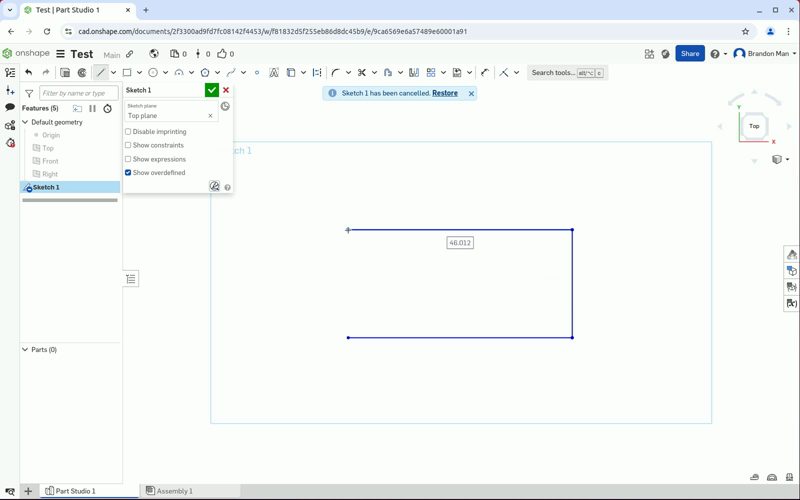
key_down(shift)
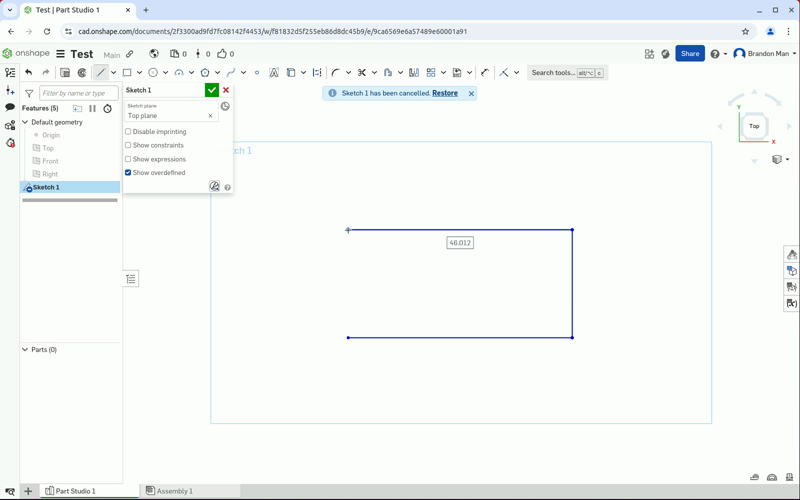
mouse_move(348, 337)
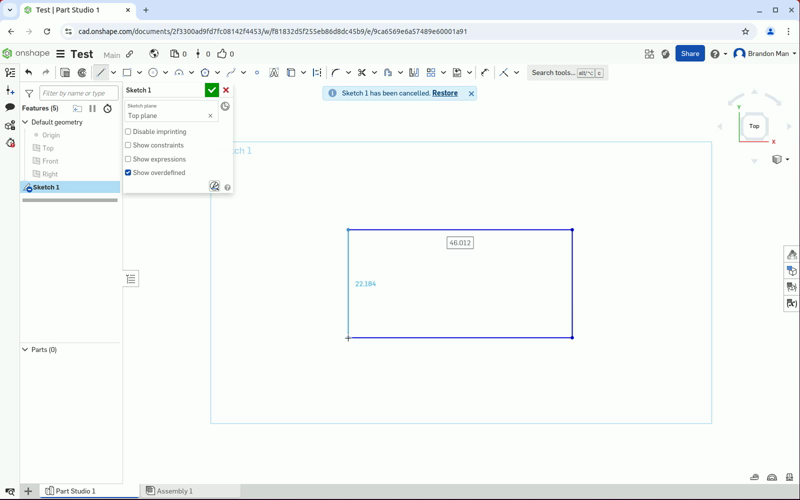
key_up(shift)
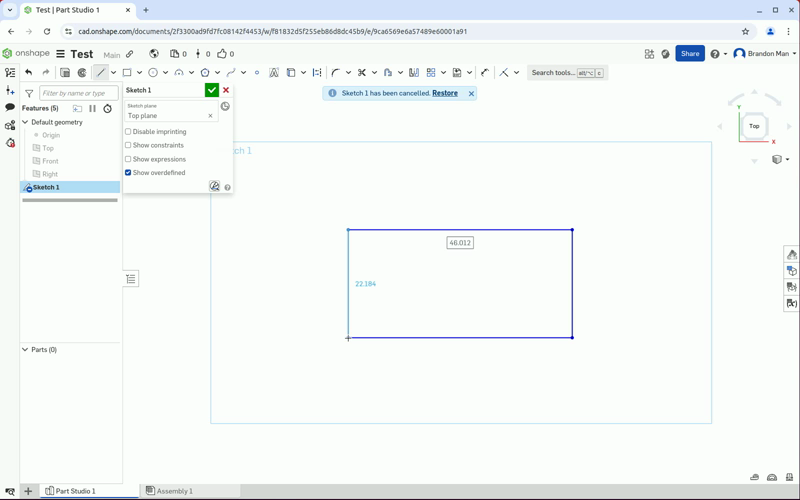
click(348, 337)
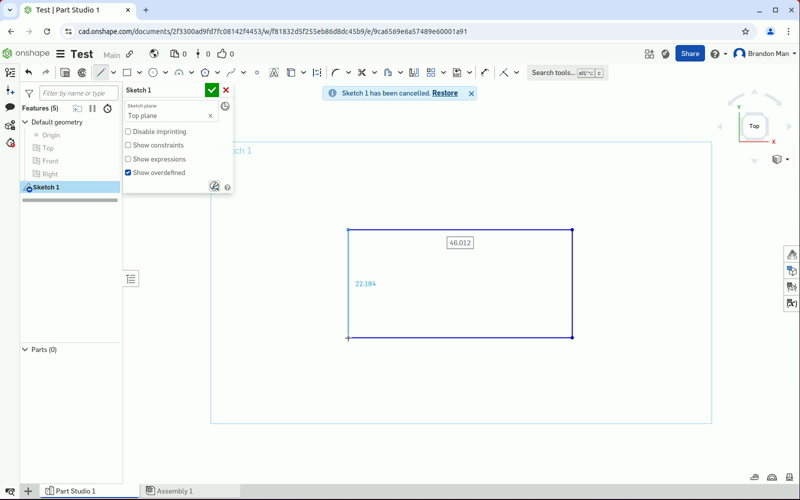
key(esc)
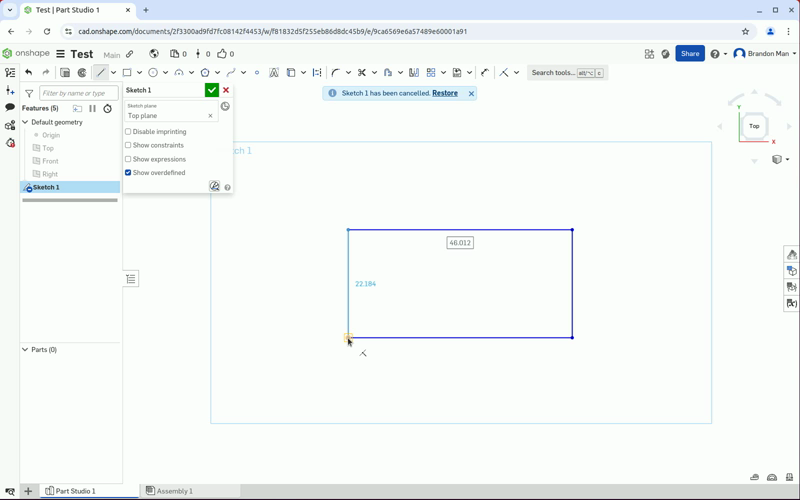
mouse_move(368, 293)
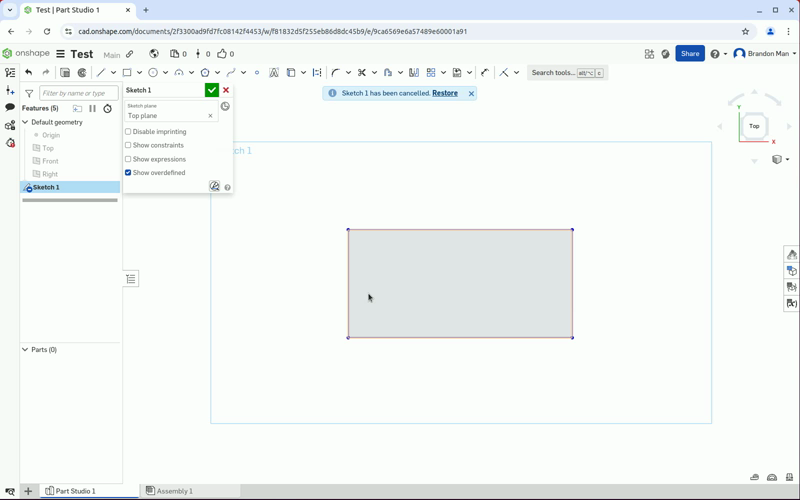
click(368, 293)
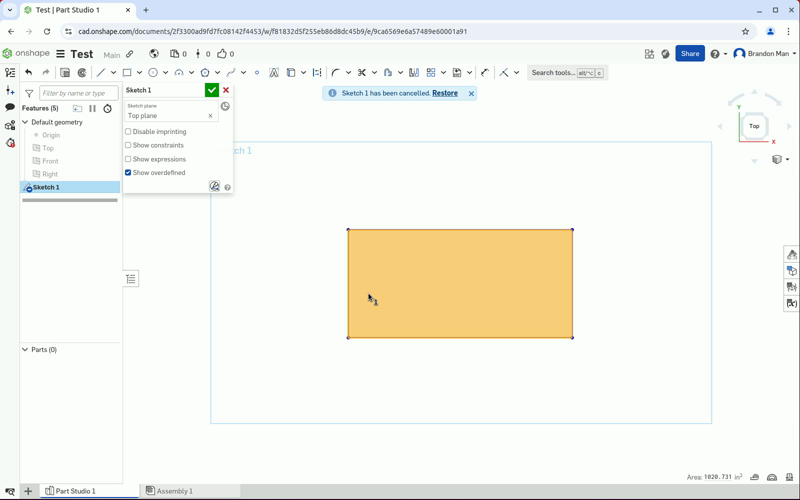
mouse_move(73, 352)
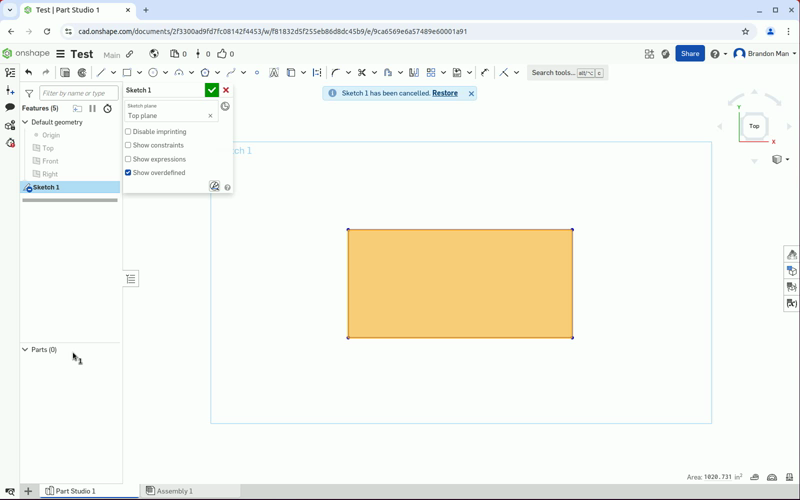
key(shift+y)
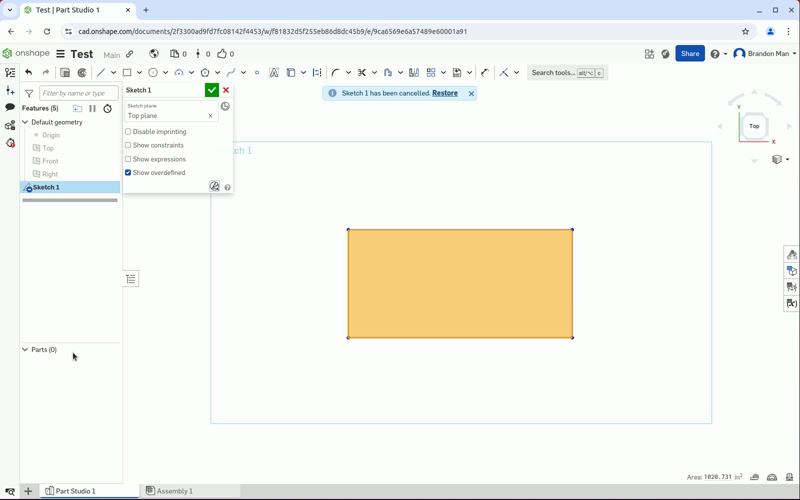
key(shift+e)
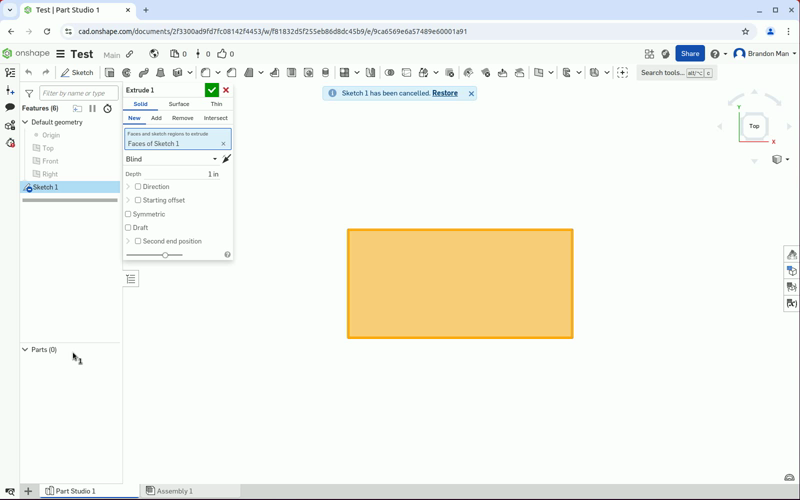
mouse_move(143, 106)
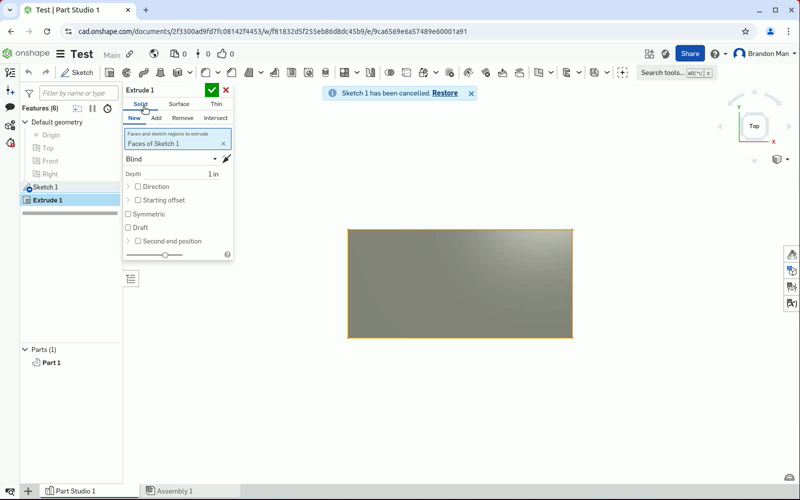
click(143, 106)
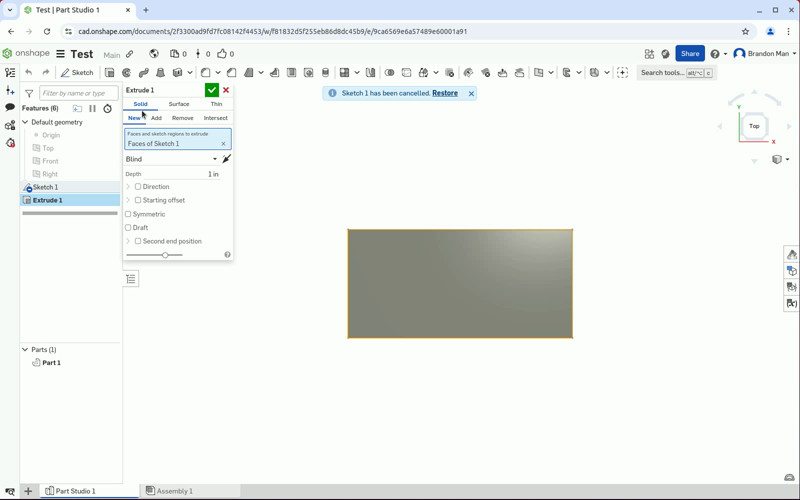
mouse_move(137, 120)
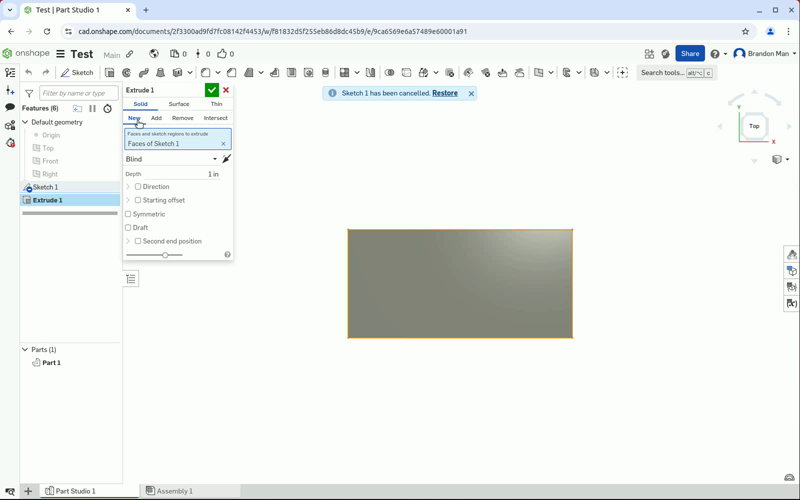
click(137, 120)
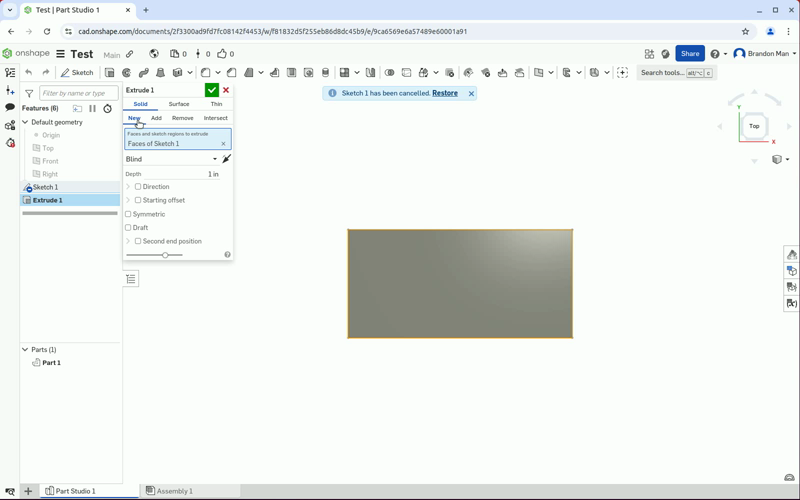
key(tab, 4)
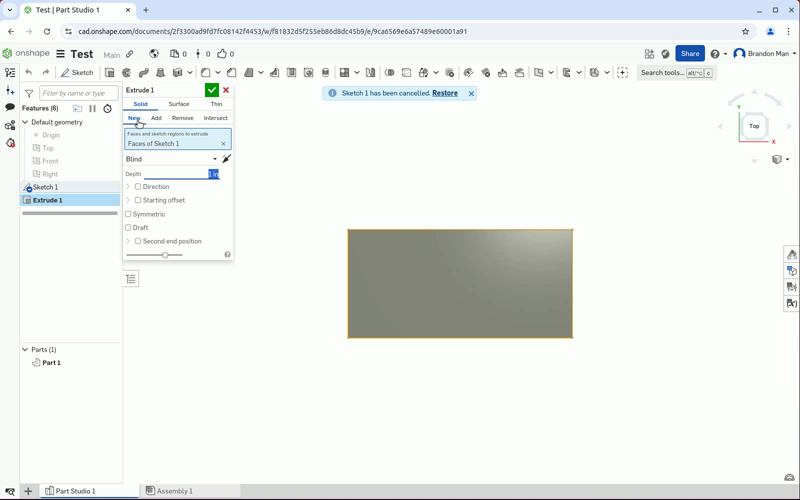
text(10.832)
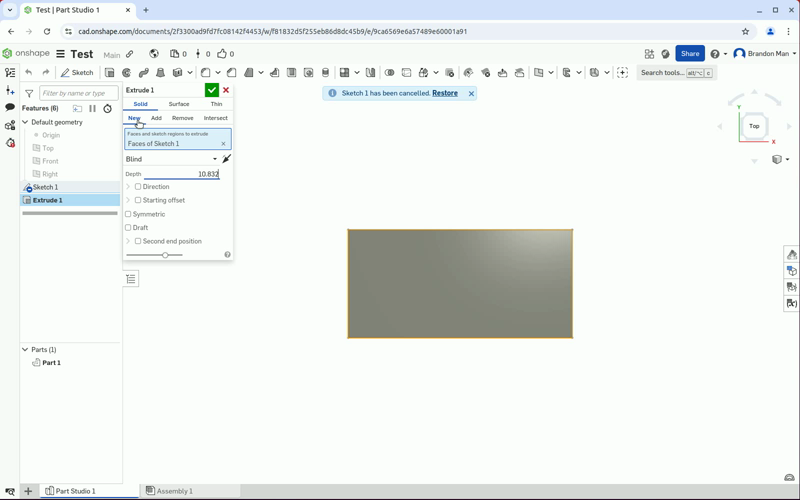
key(enter)
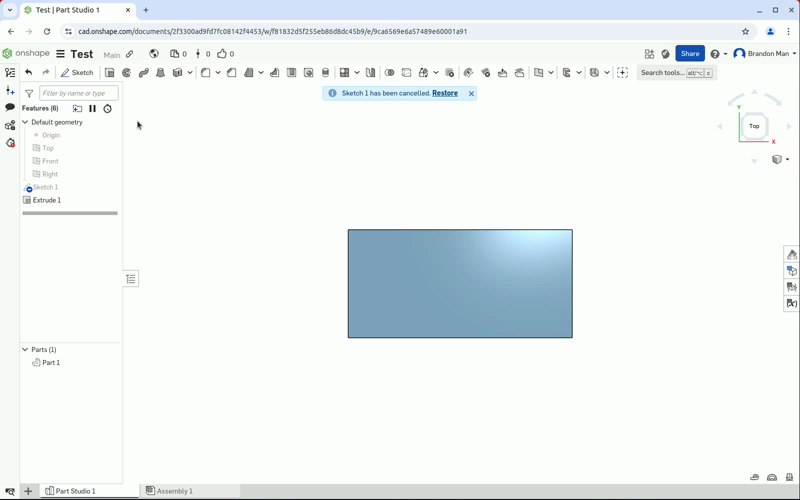
key(shift+h)
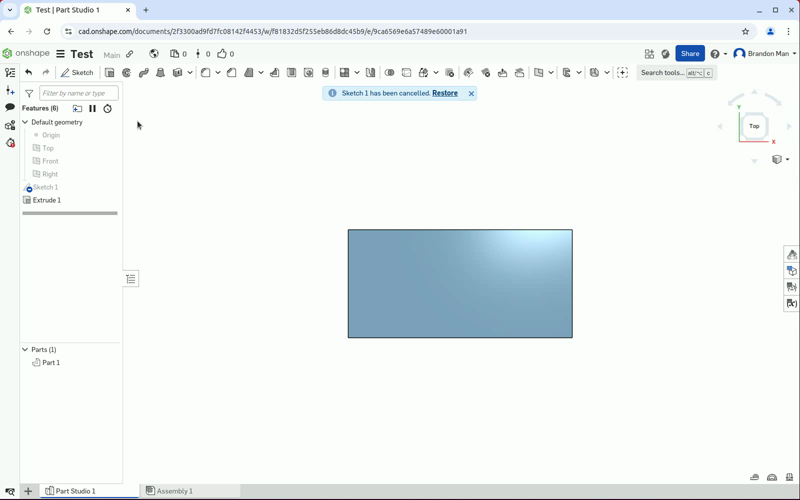
key(shift+h)
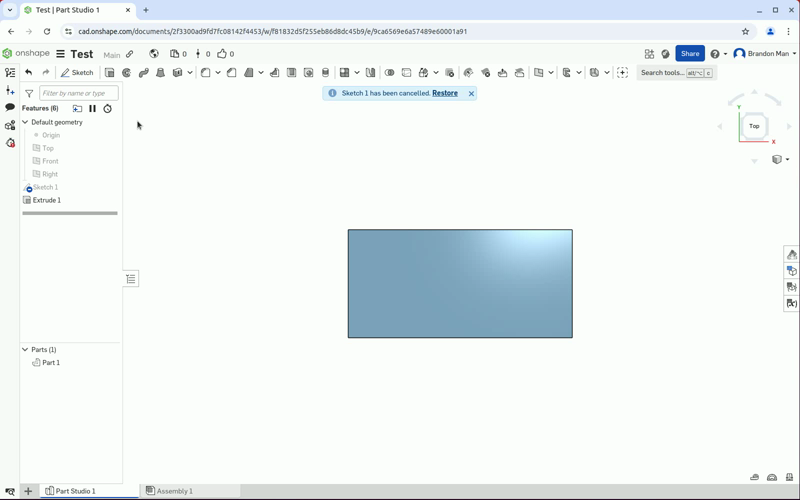
mouse_move(73, 189)
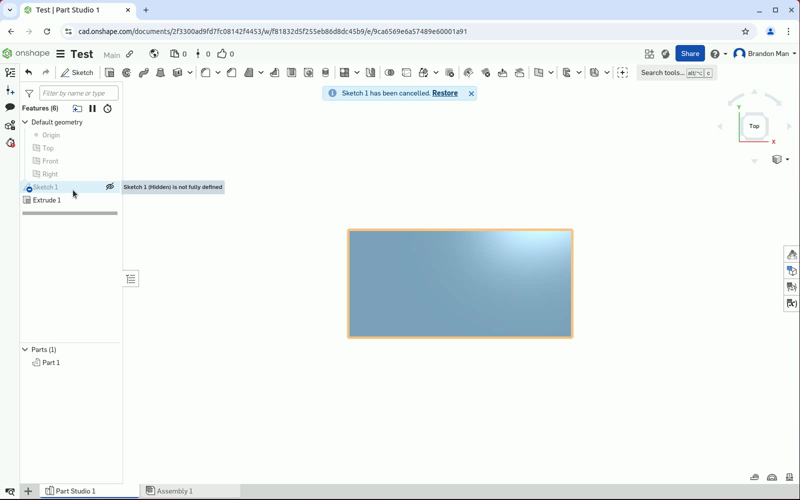
click(73, 189)
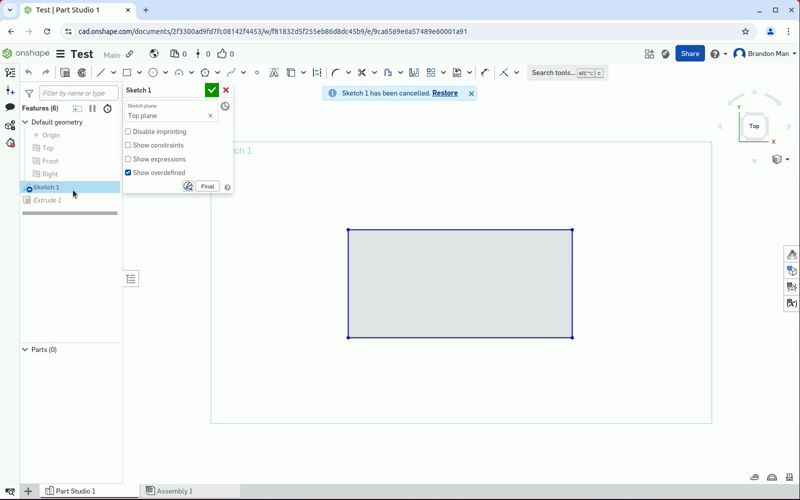
mouse_move(229, 92)
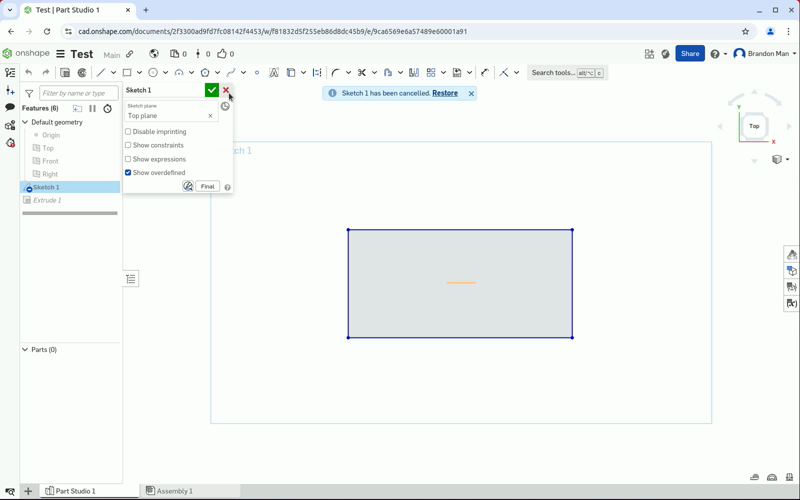
click(229, 92)
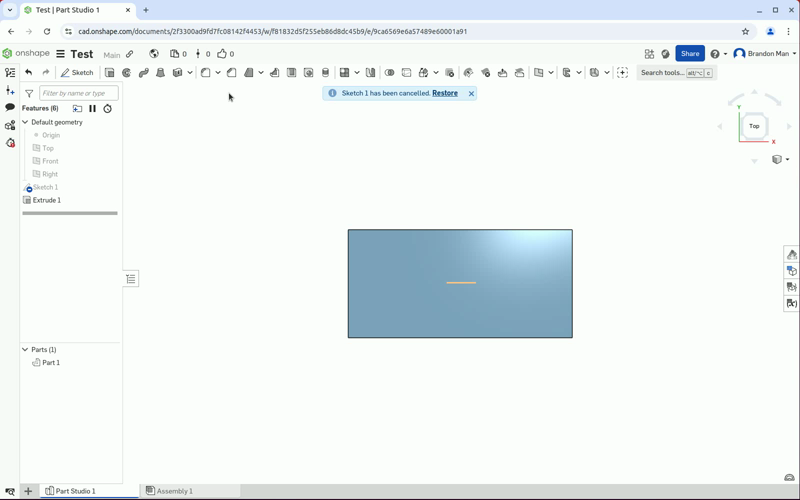
mouse_move(541, 75)
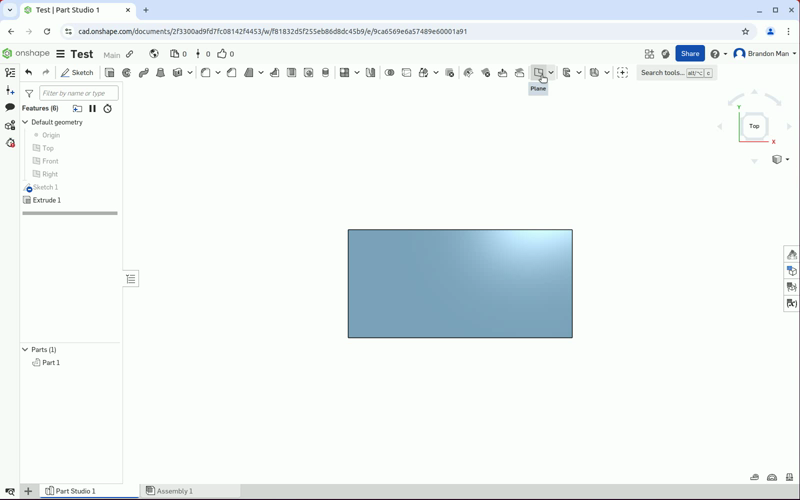
click(541, 75)
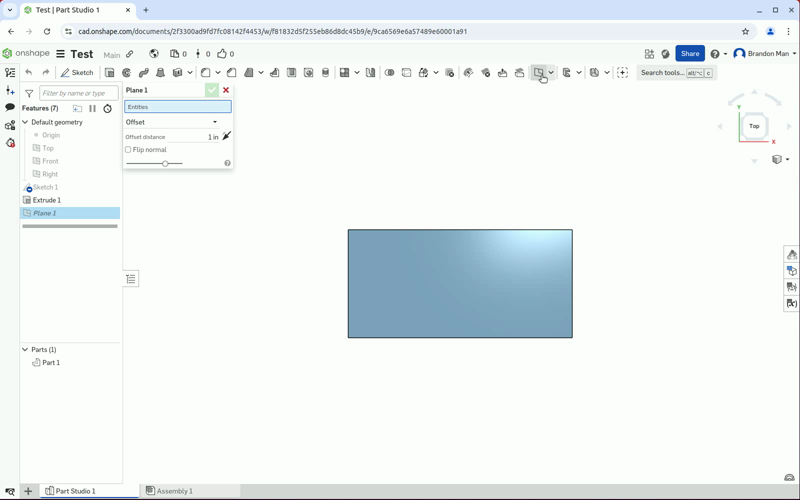
mouse_move(73, 150)
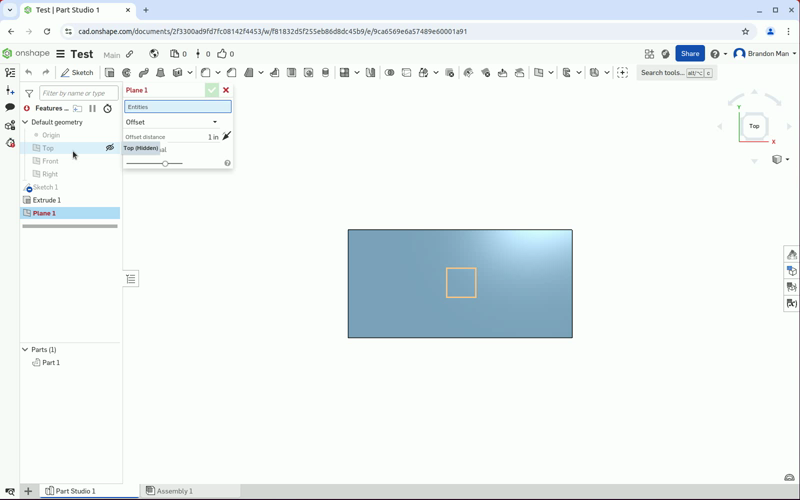
click(73, 150)
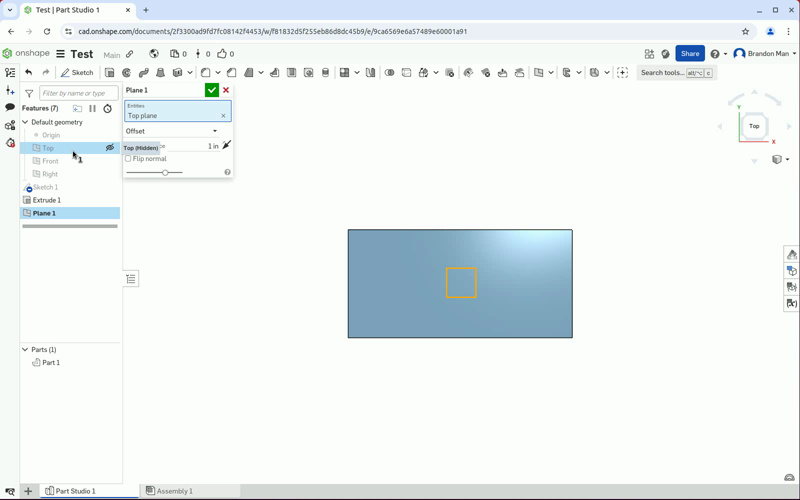
key(tab, 2)
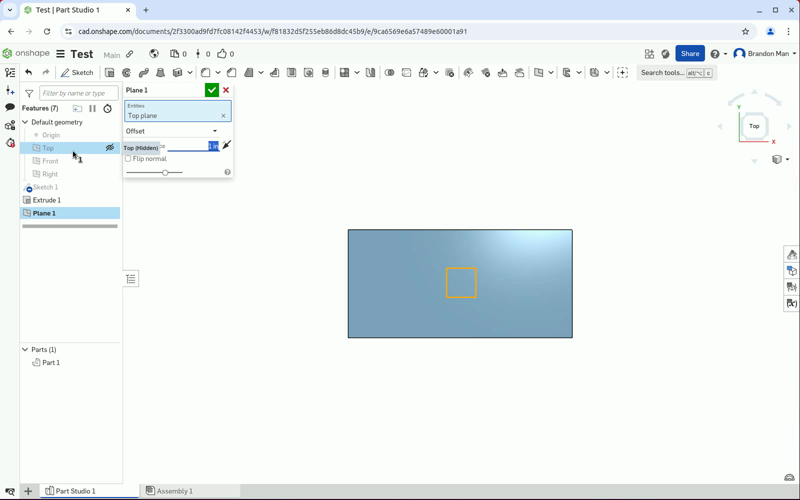
text(10.845)
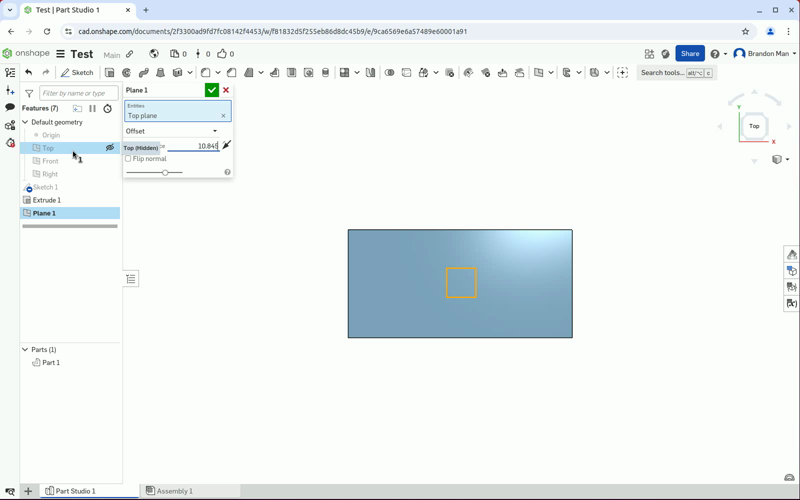
key(enter, 2)
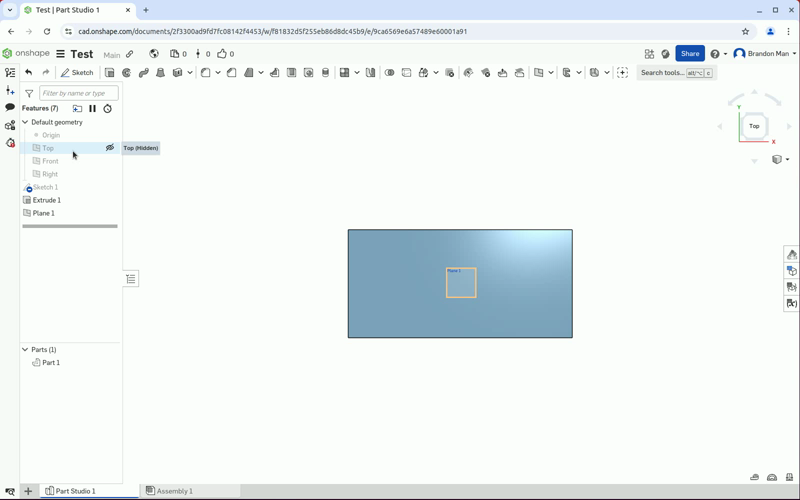
key(shift+s)
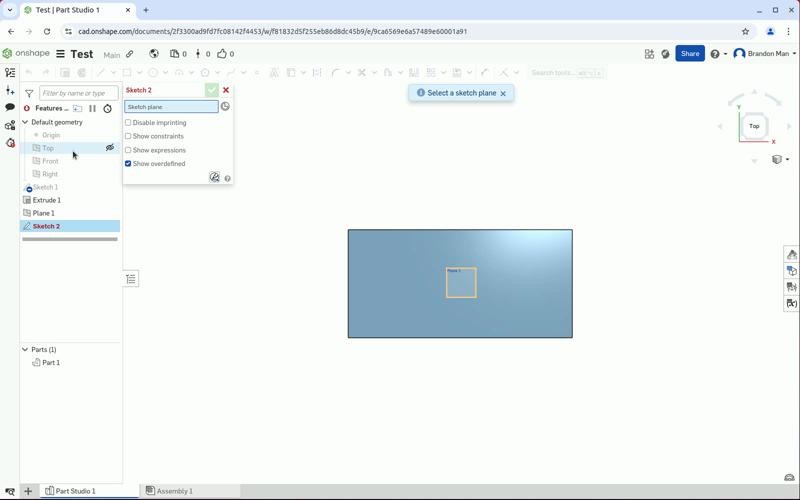
mouse_move(73, 215)
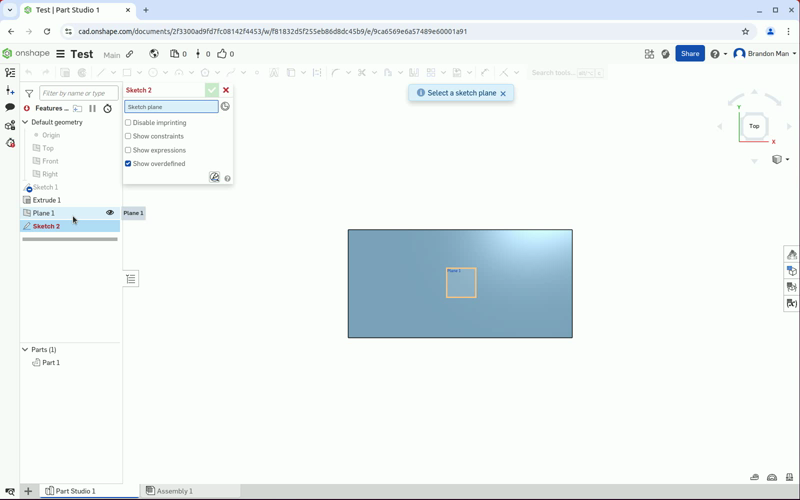
click(73, 215)
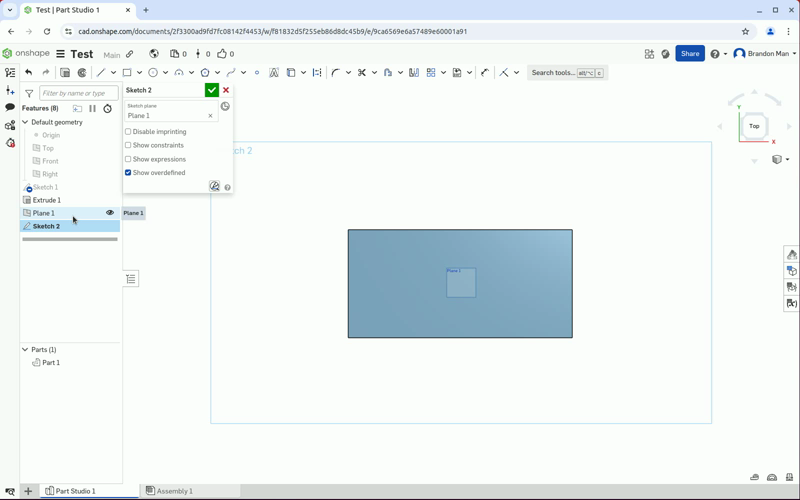
mouse_move(73, 352)
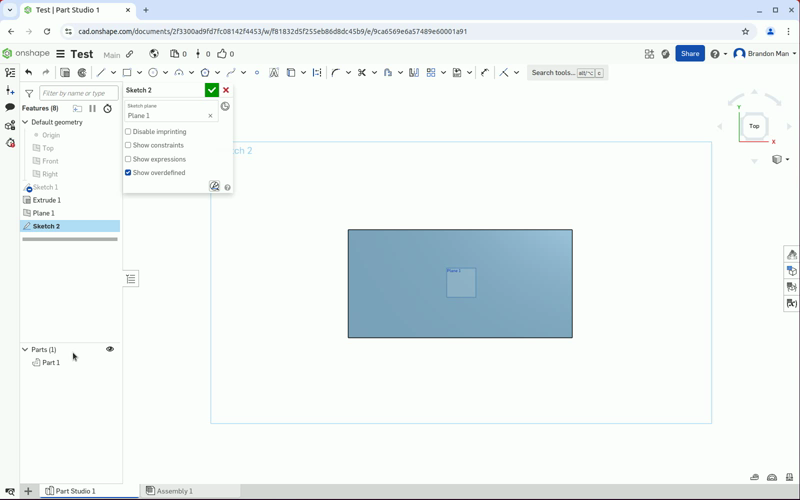
key(y)
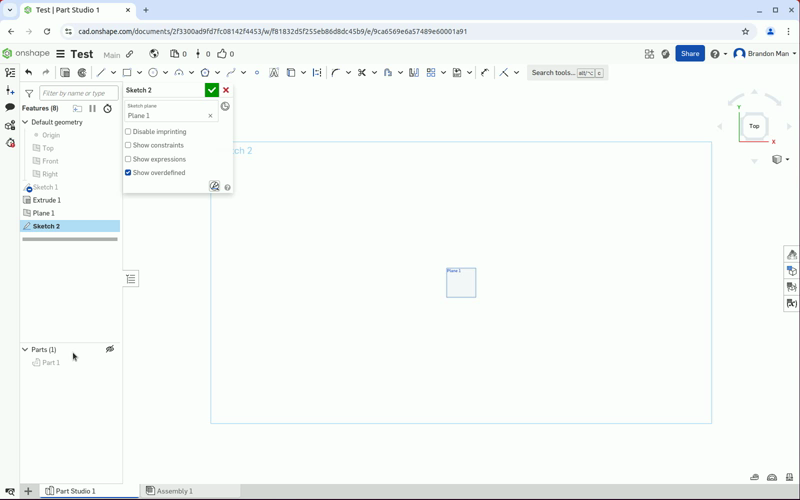
key(c)
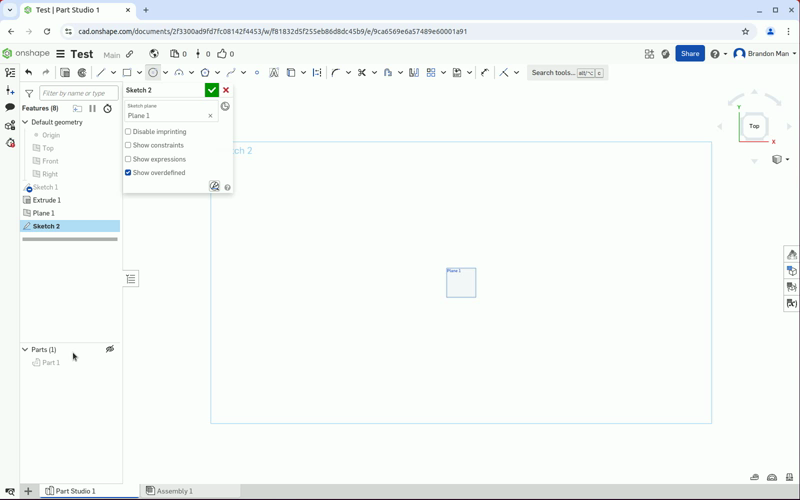
key_down(shift)
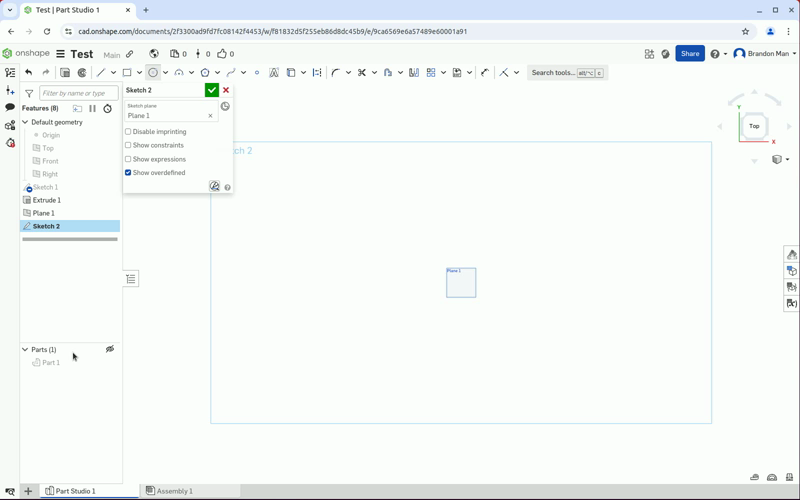
mouse_move(566, 238)
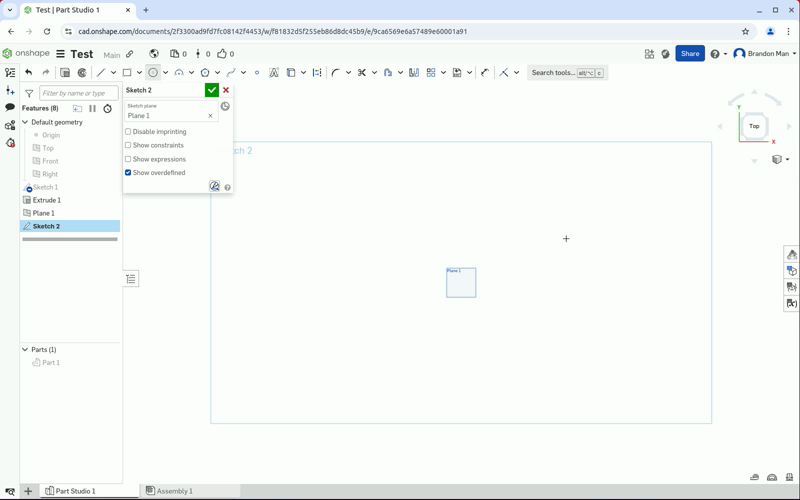
click(566, 238)
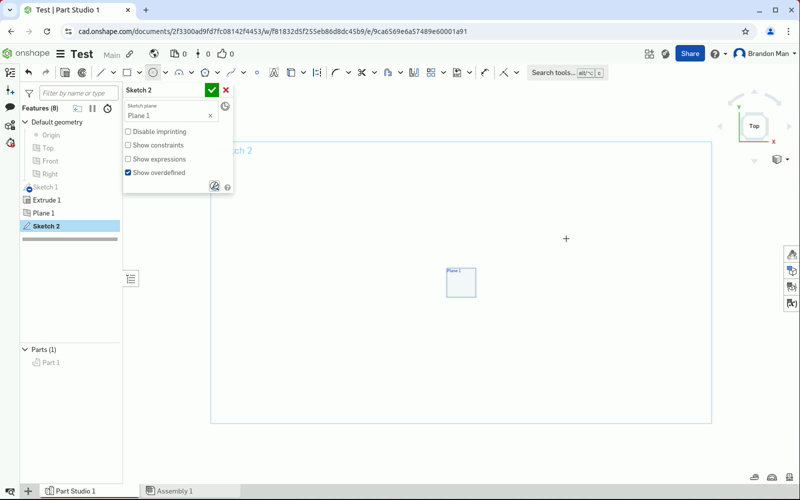
key_up(shift)
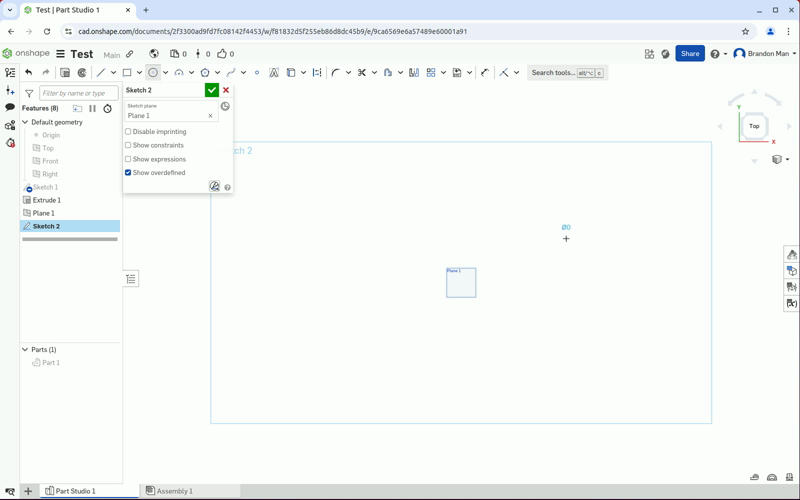
mouse_move(568, 238)
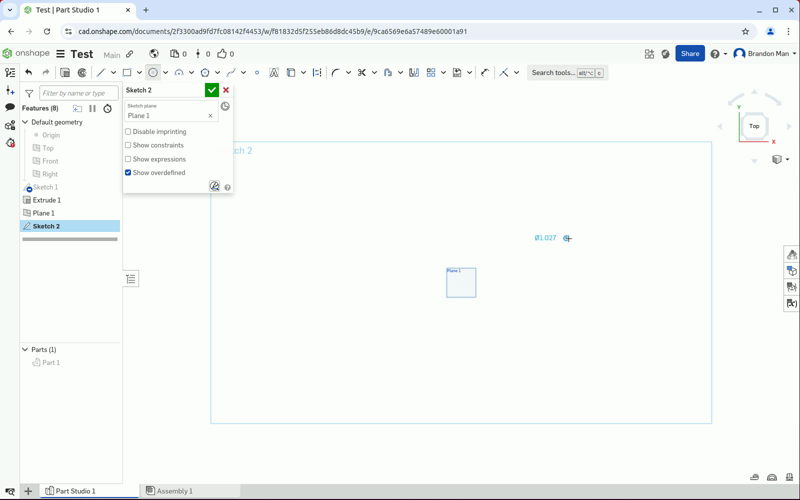
scroll(6)
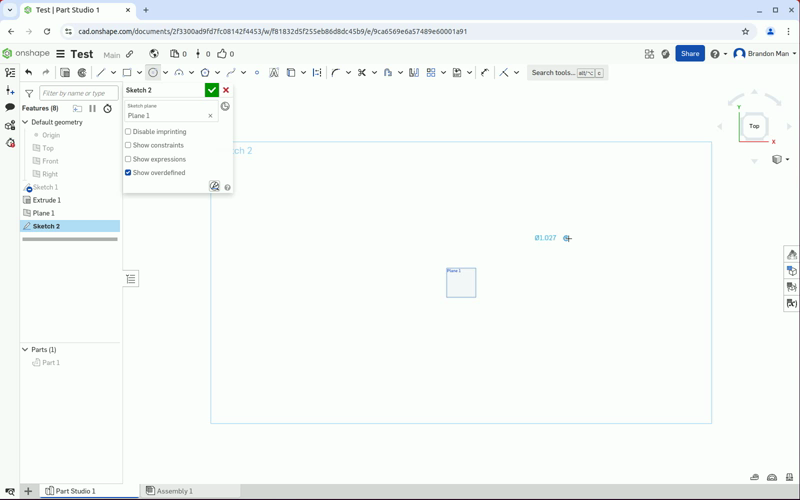
scroll(6)
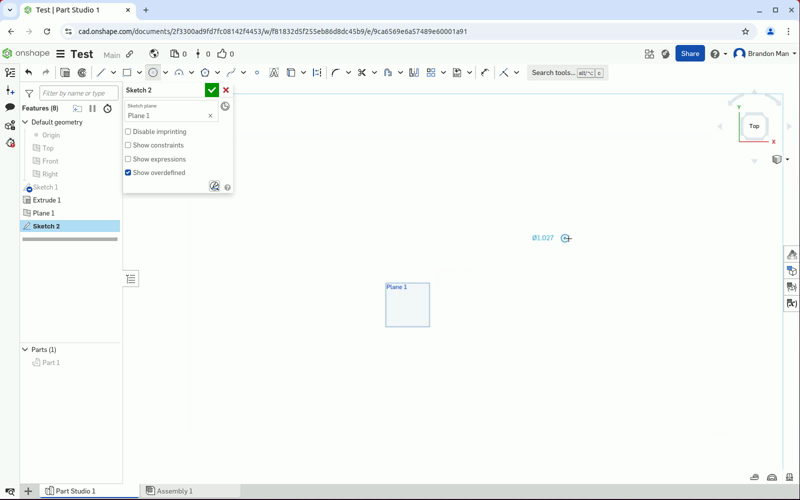
scroll(6)
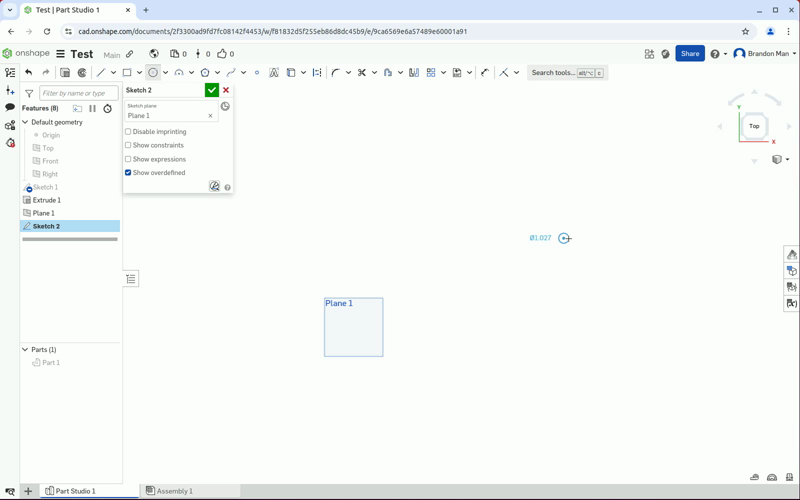
scroll(6)
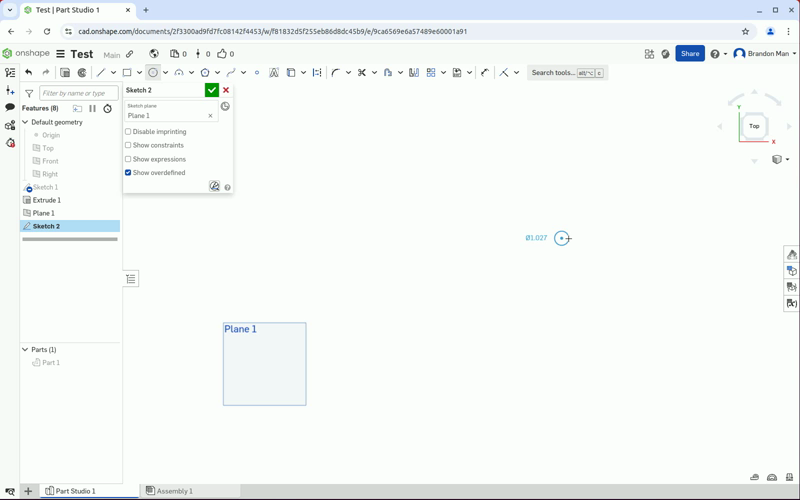
scroll(6)
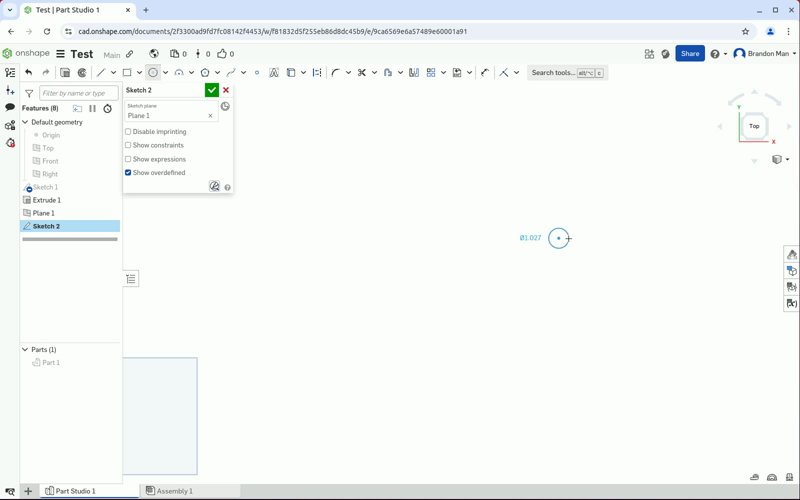
scroll(6)
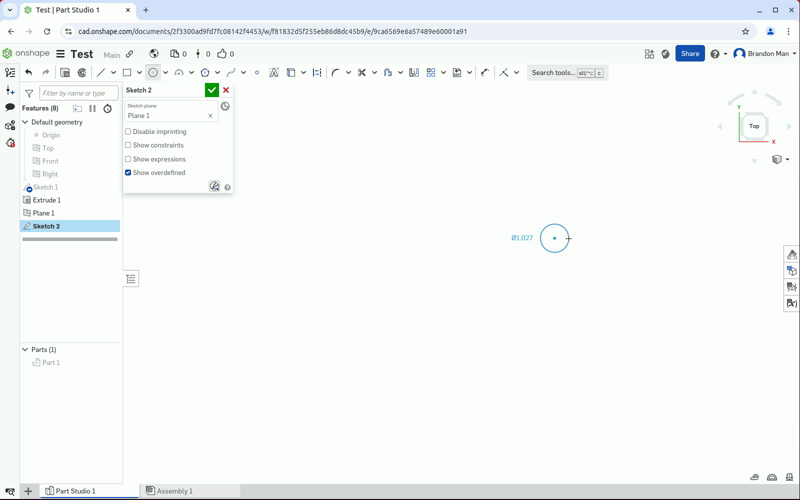
scroll(6)
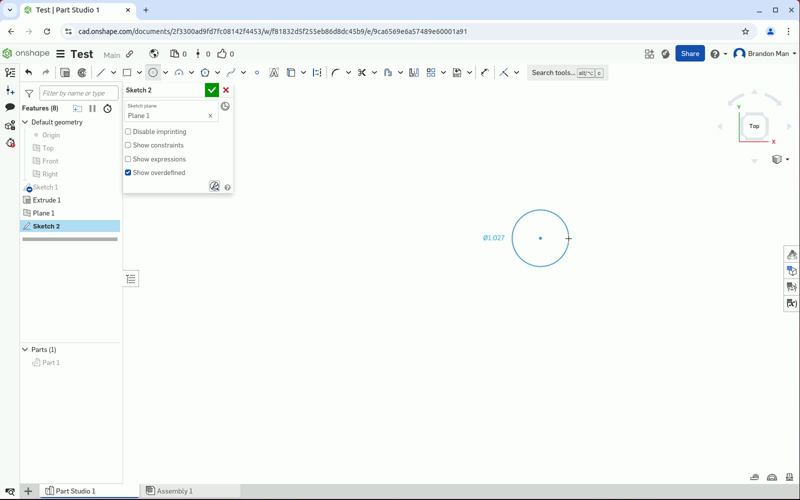
click(568, 238)
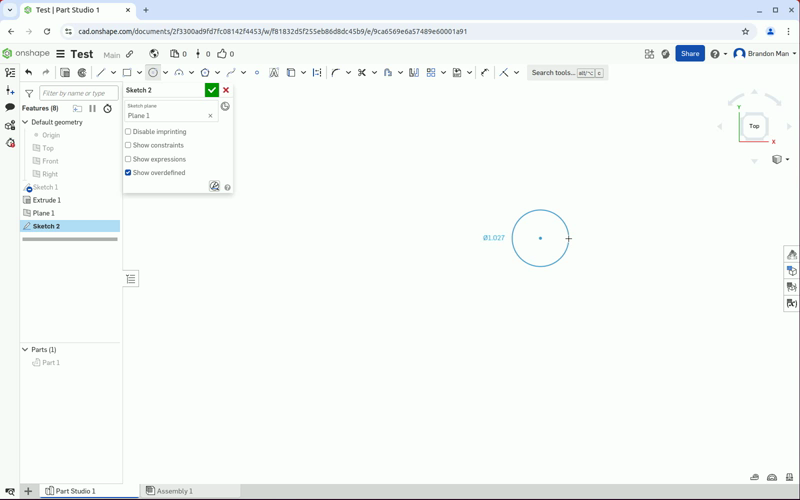
scroll(-6)
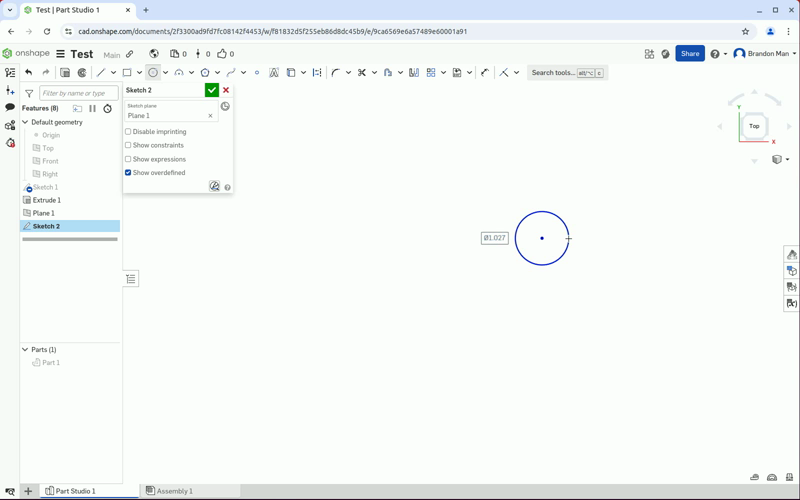
scroll(-6)
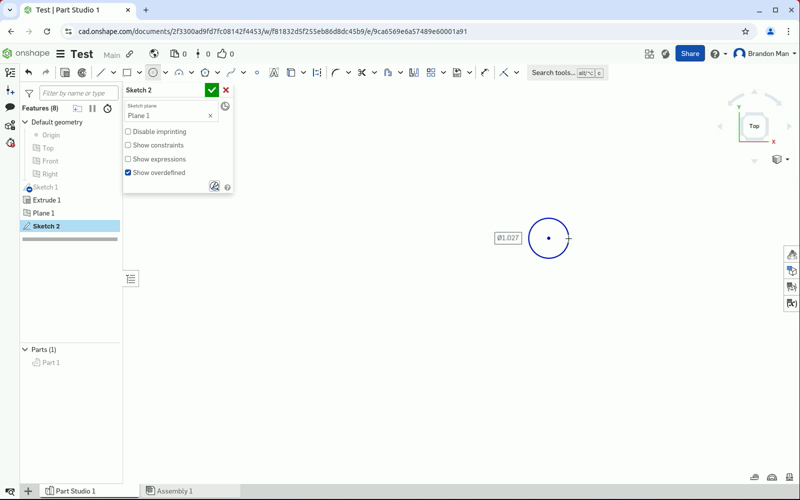
scroll(-6)
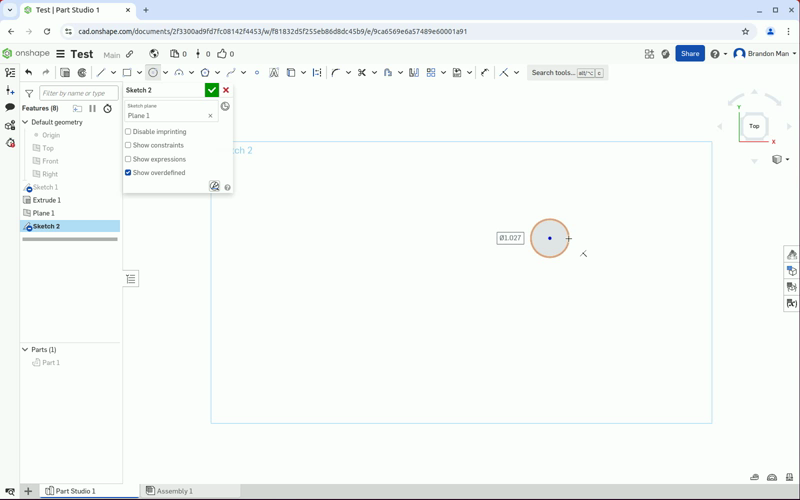
scroll(-6)
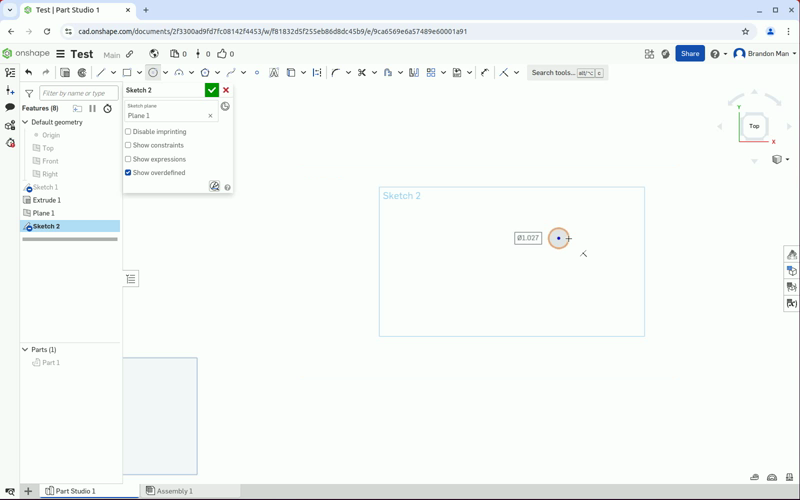
scroll(-6)
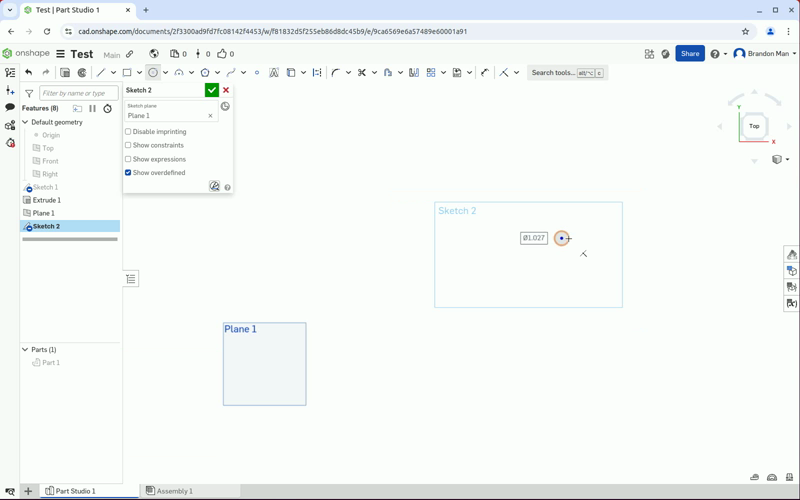
scroll(-6)
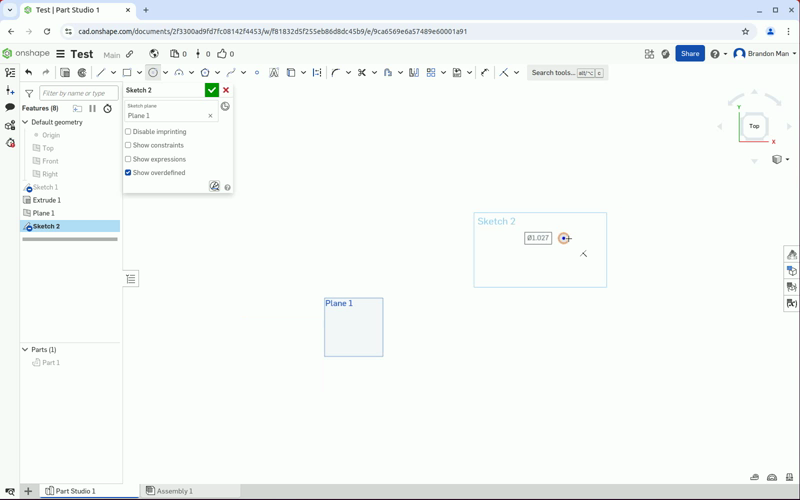
scroll(-6)
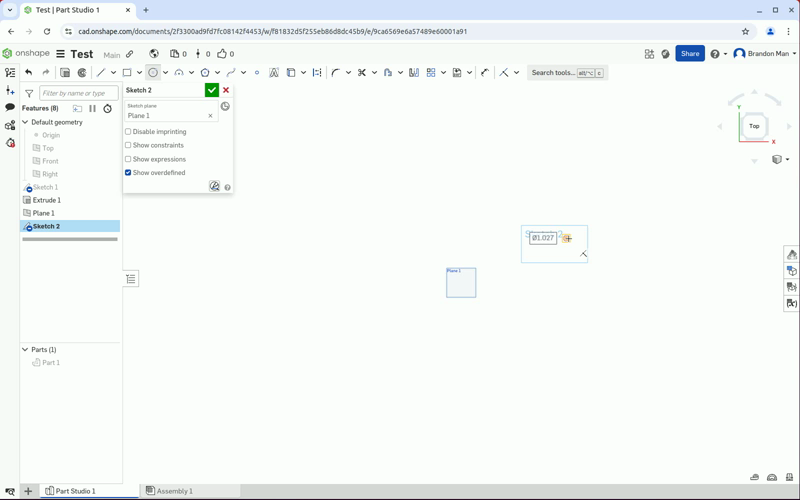
key(esc)
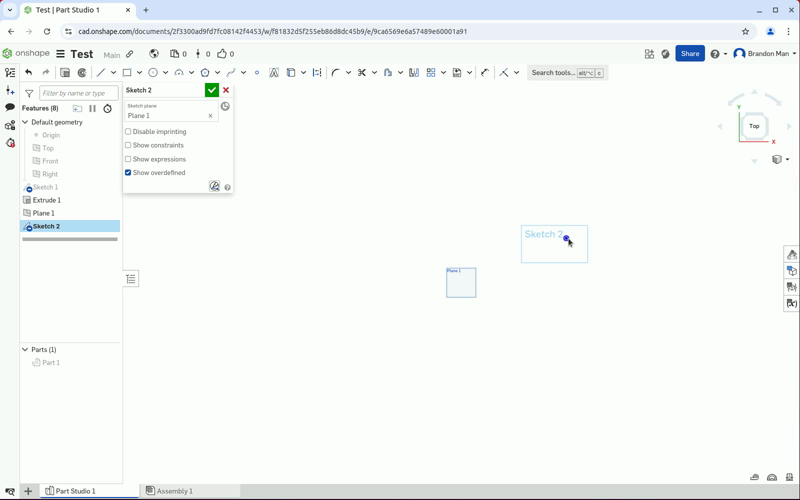
mouse_move(566, 240)
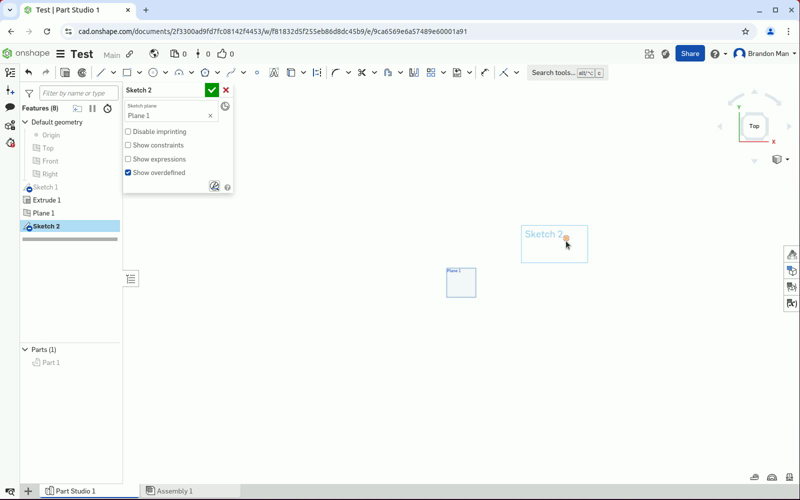
scroll(6)
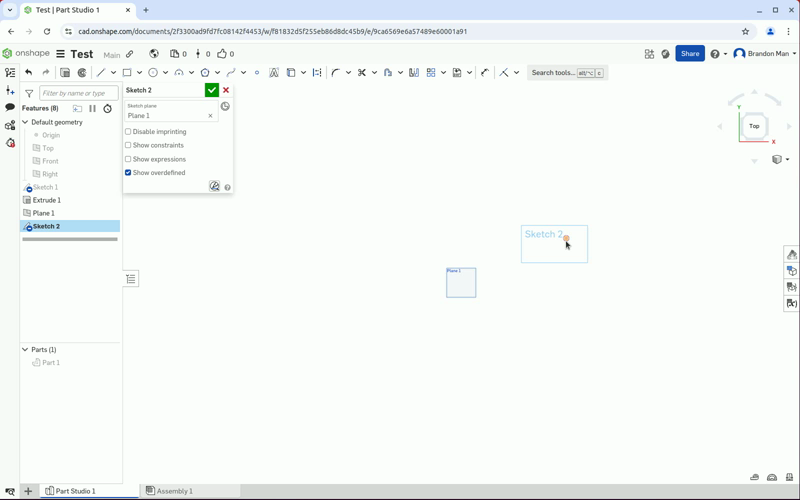
scroll(6)
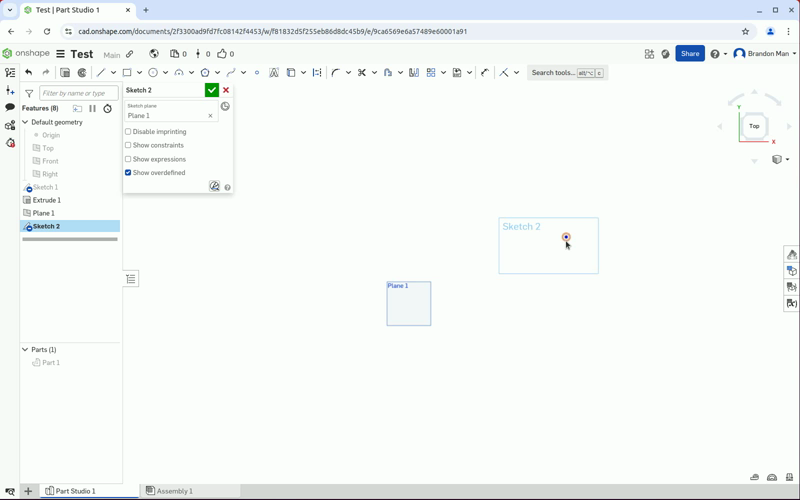
scroll(6)
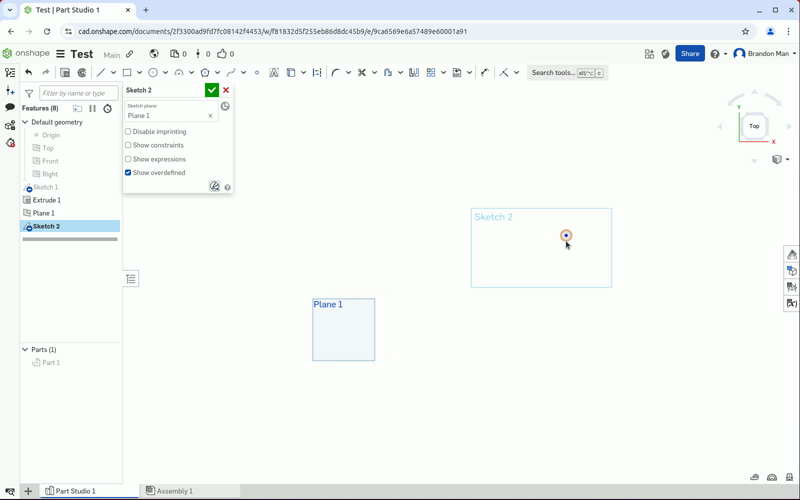
scroll(6)
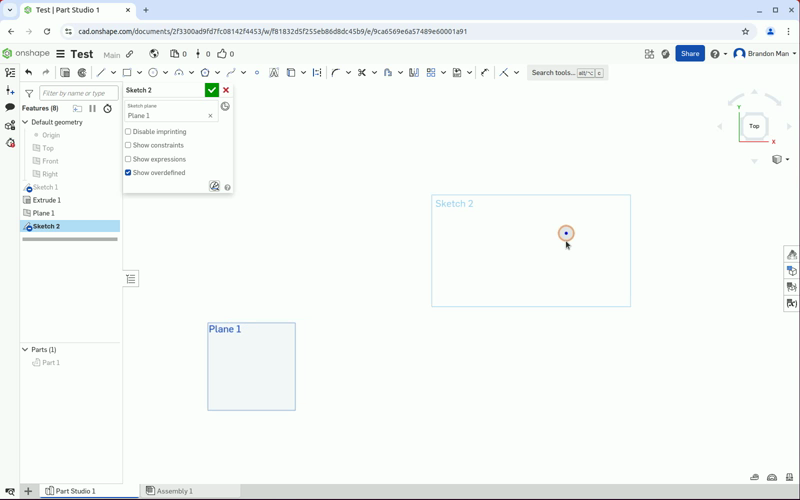
scroll(6)
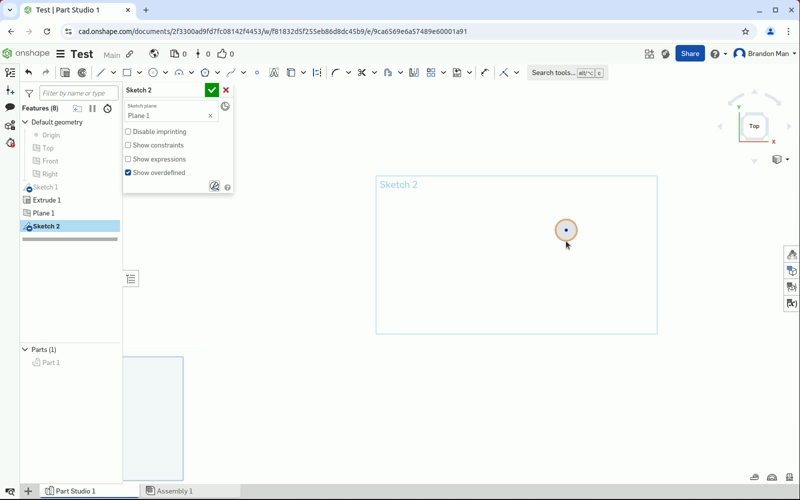
scroll(6)
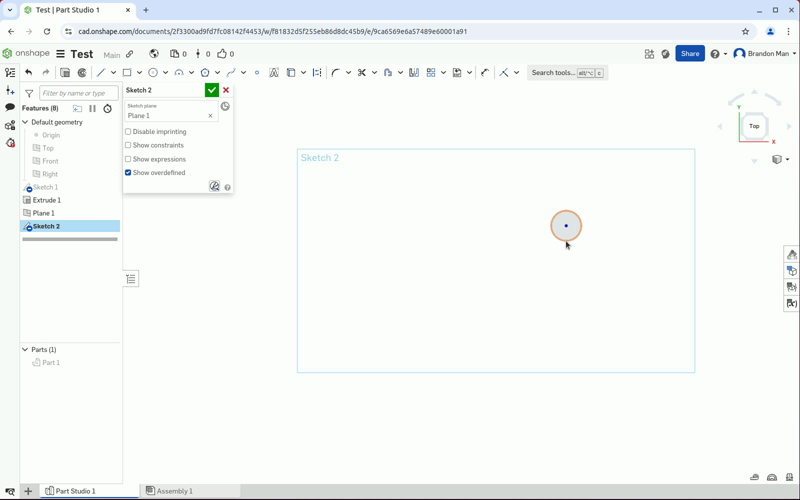
scroll(6)
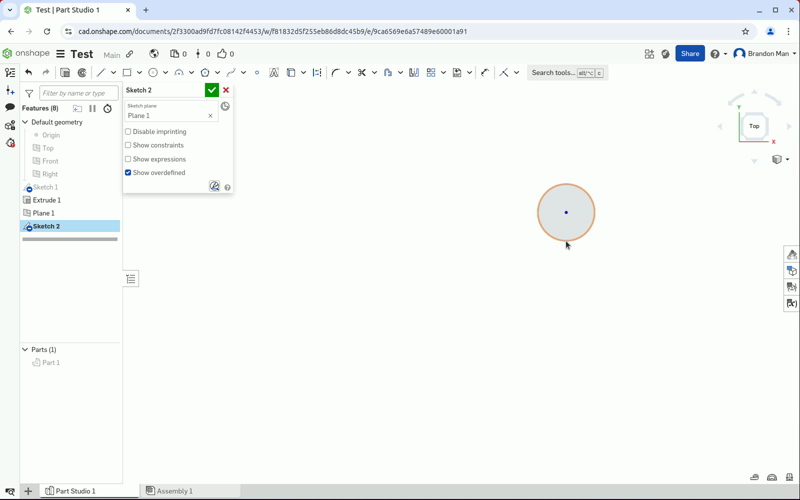
click(566, 240)
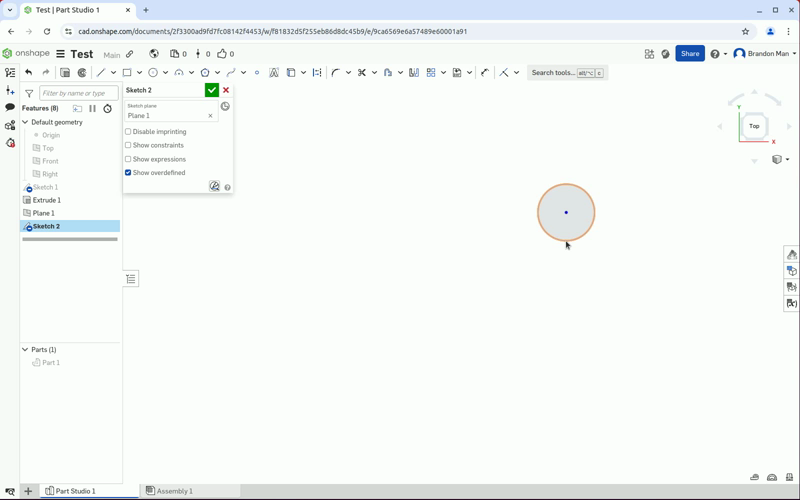
scroll(-6)
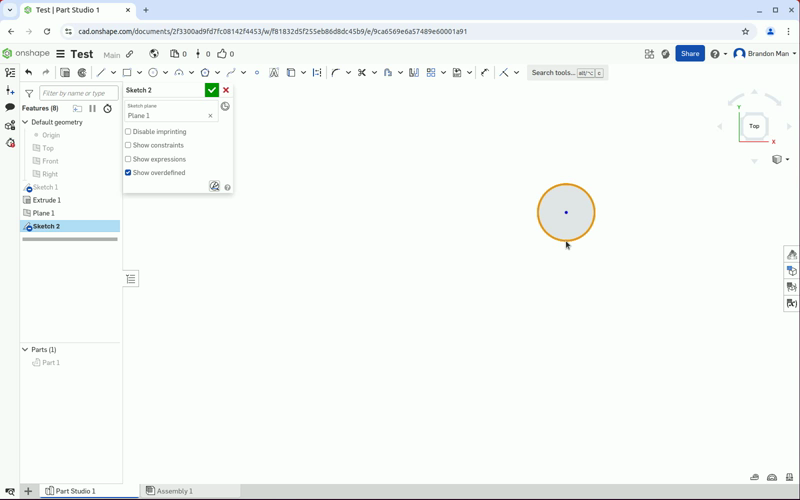
scroll(-6)
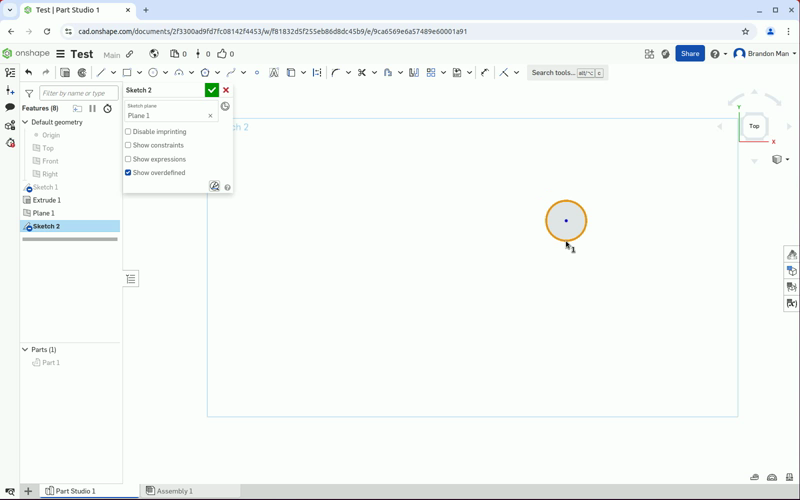
scroll(-6)
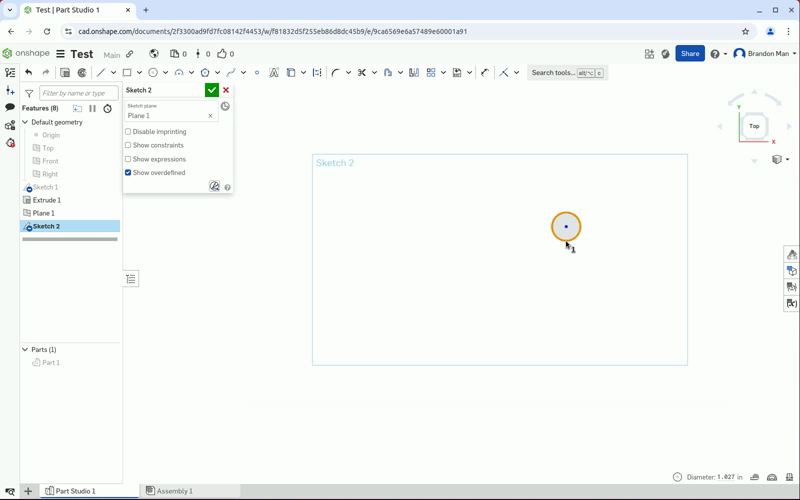
scroll(-6)
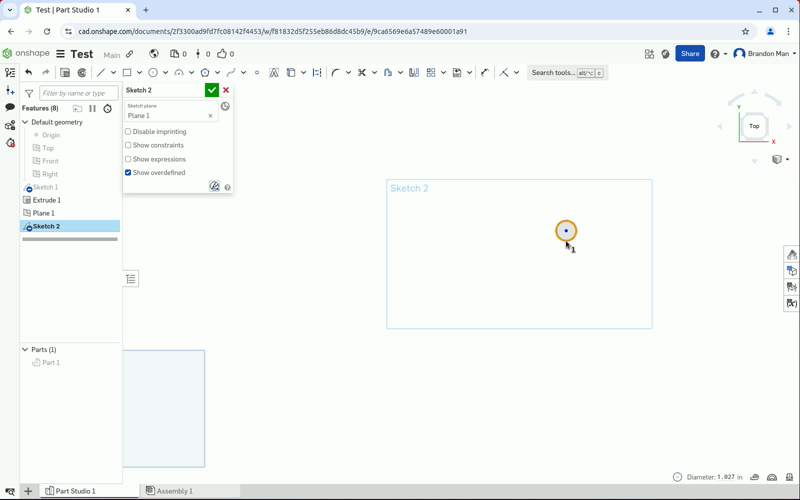
scroll(-6)
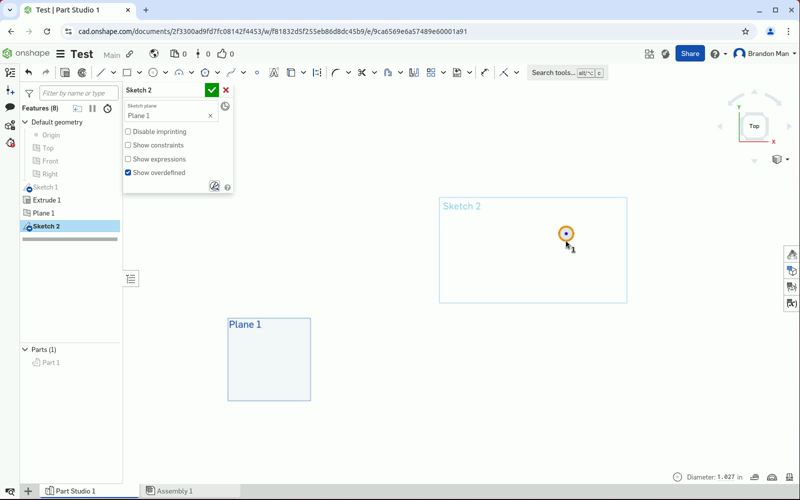
scroll(-6)
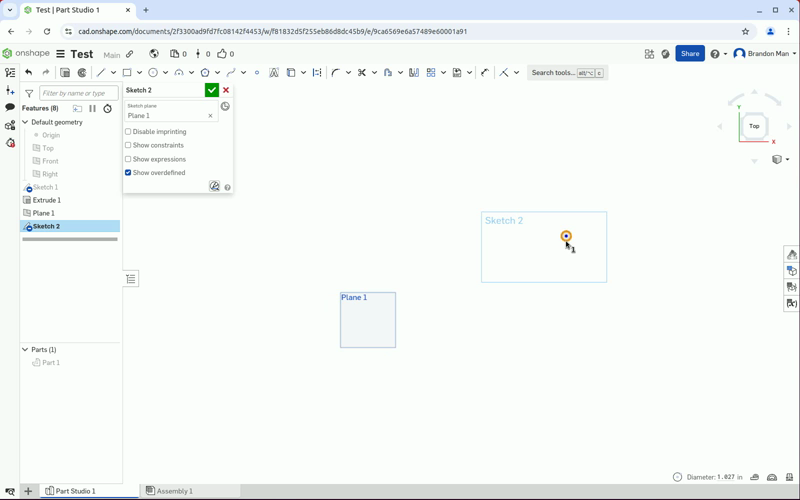
scroll(-6)
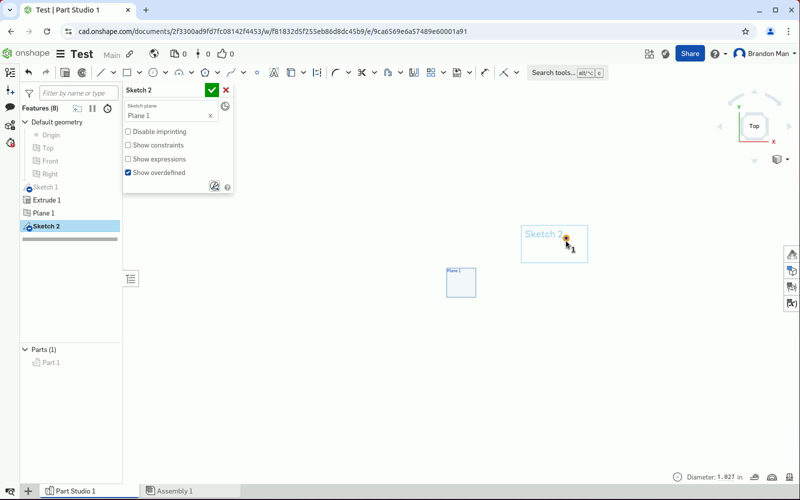
mouse_move(73, 352)
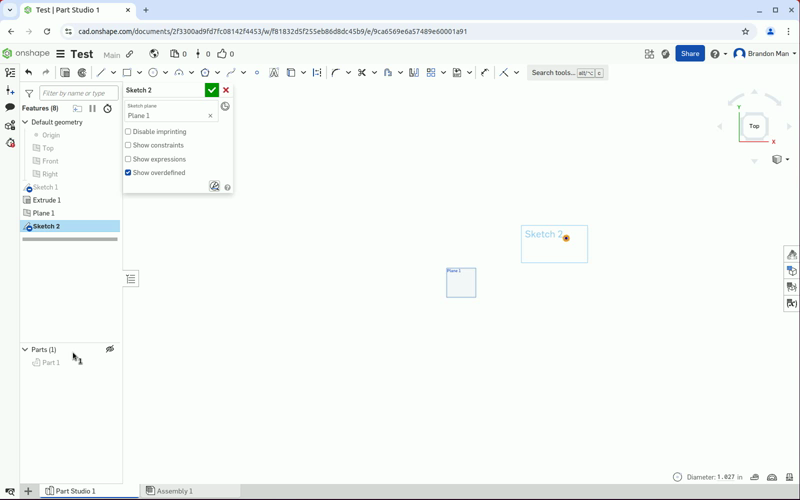
key(shift+y)
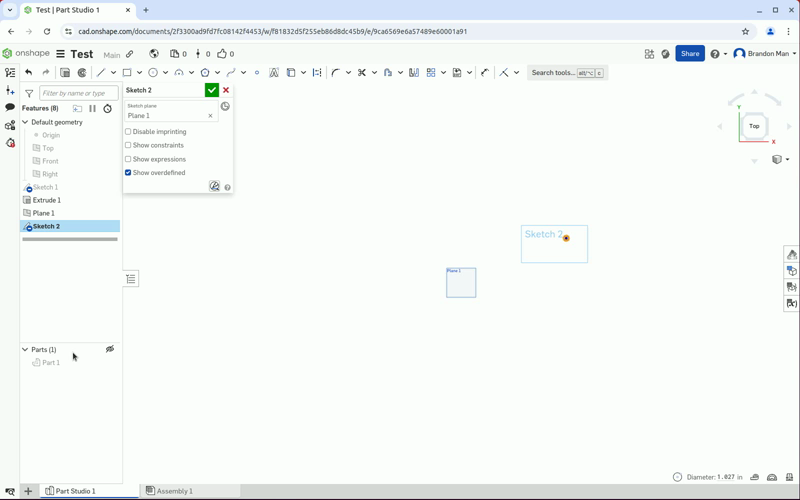
key(shift+e)
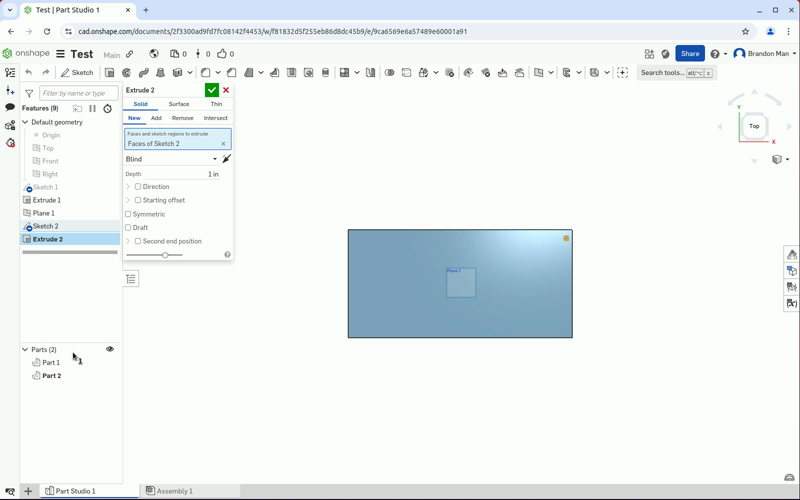
mouse_move(143, 106)
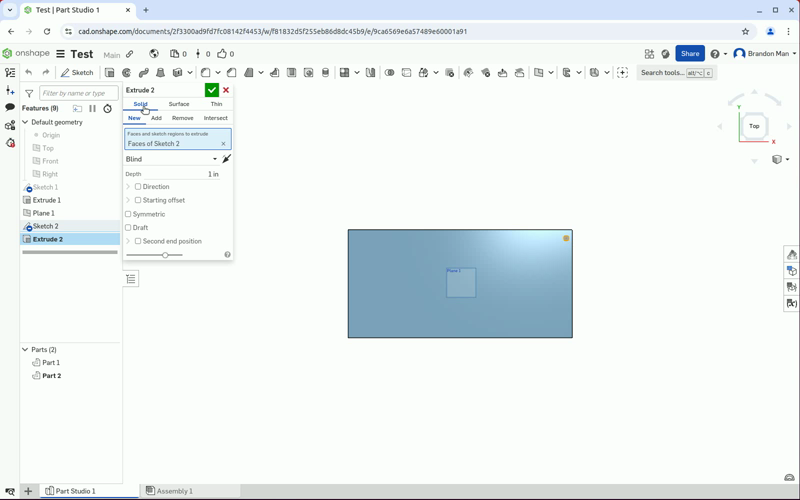
click(143, 106)
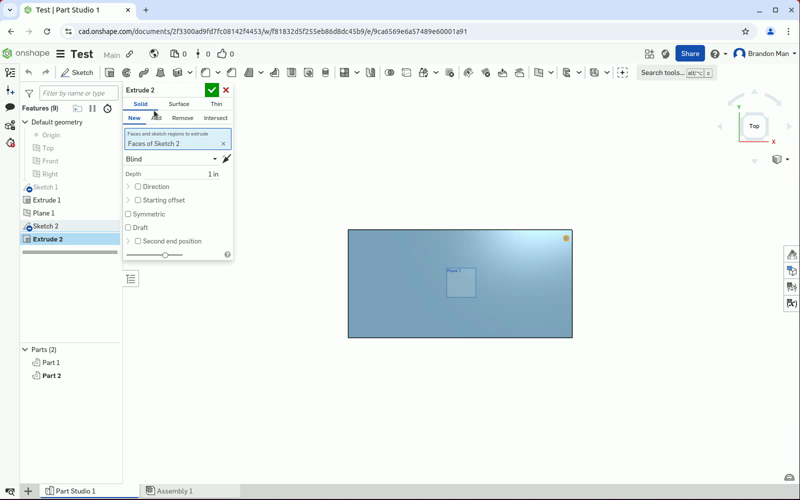
mouse_move(186, 120)
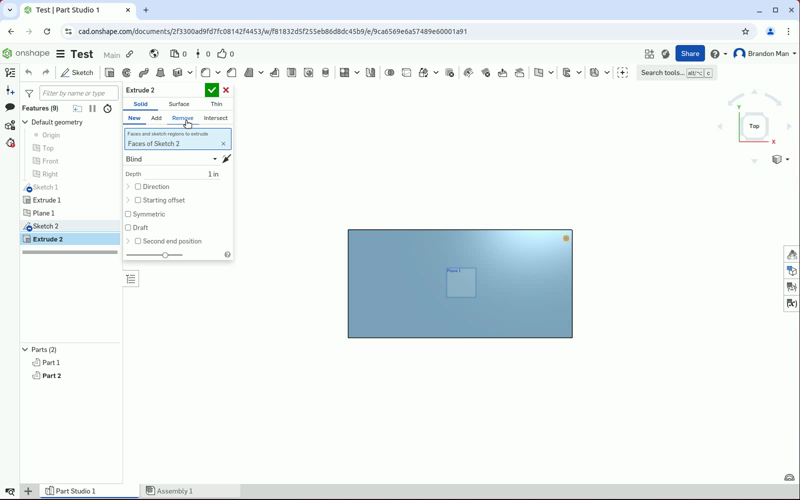
click(186, 120)
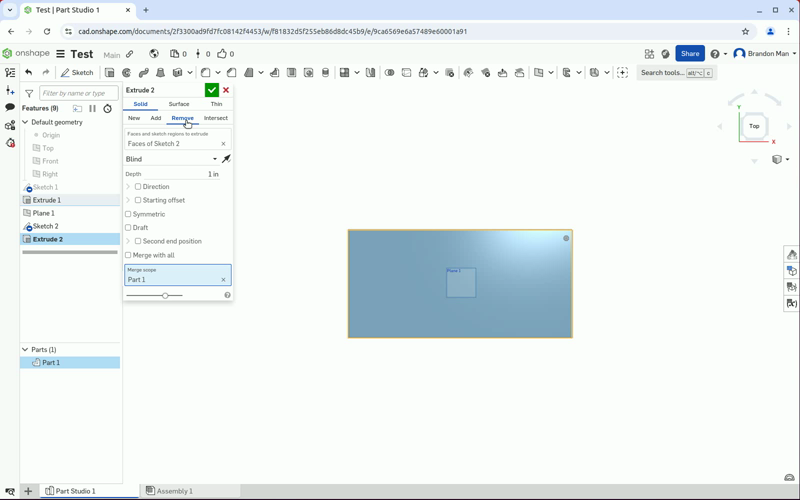
key(tab, 4)
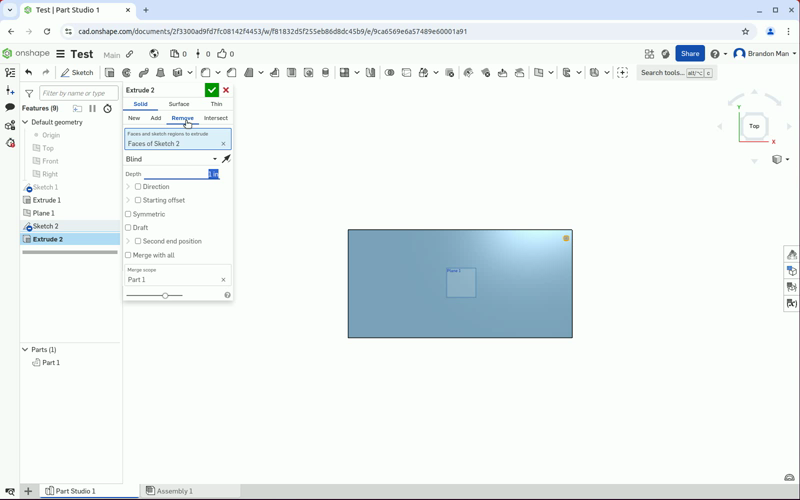
text(0.963)
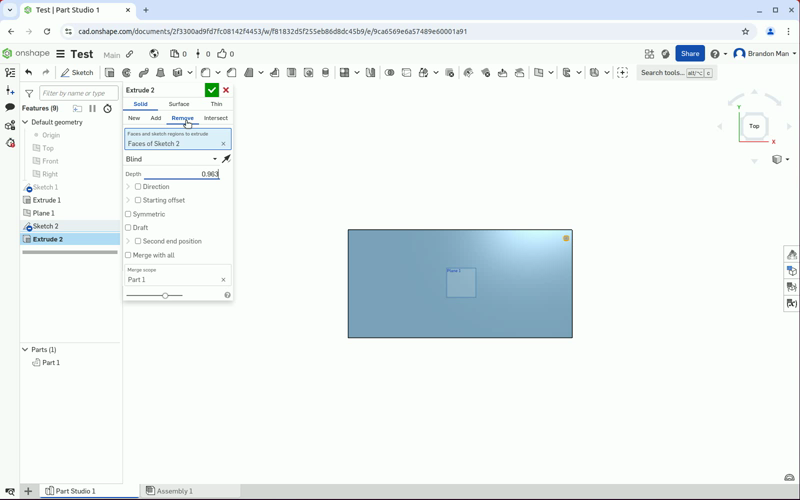
key(tab, 6)
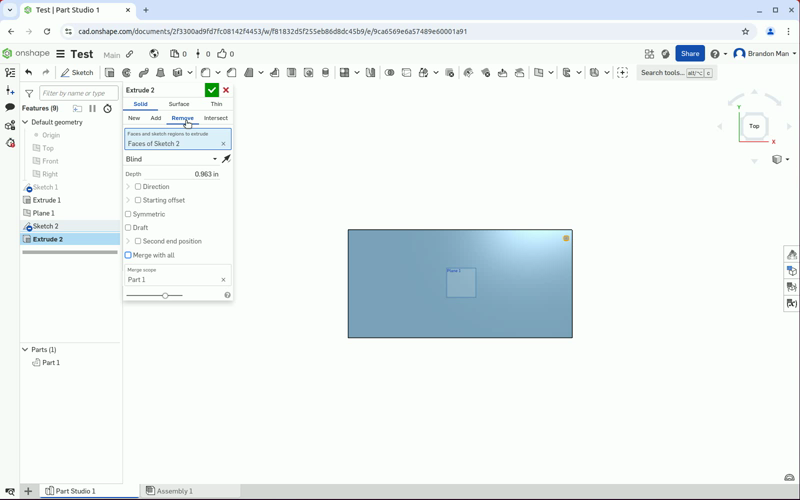
key(space)
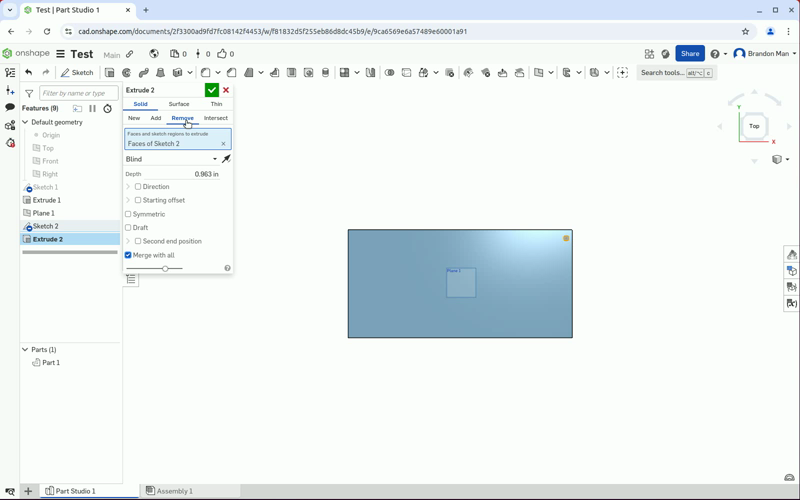
key(enter)
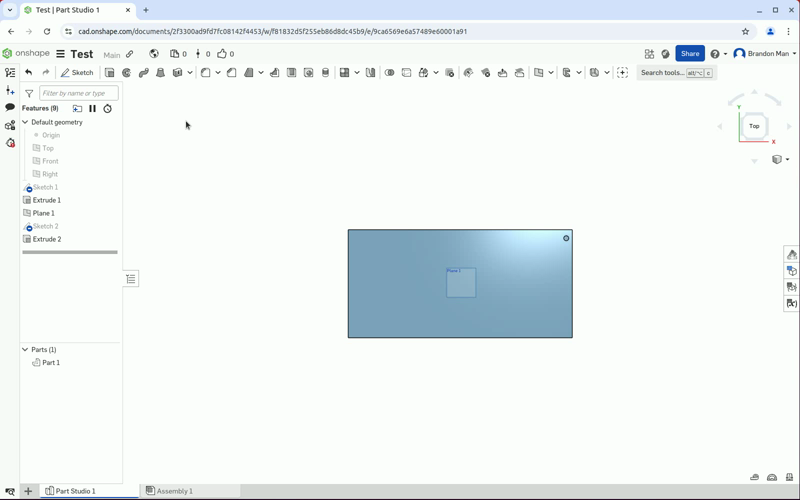
key(shift+h)
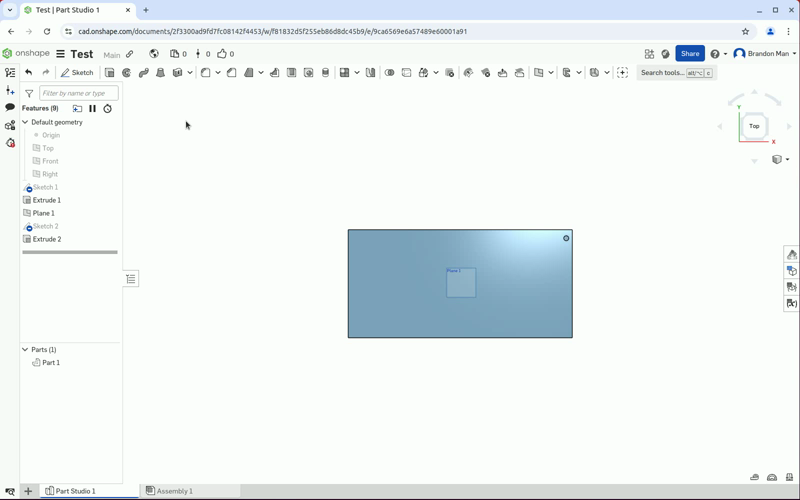
key(shift+h)
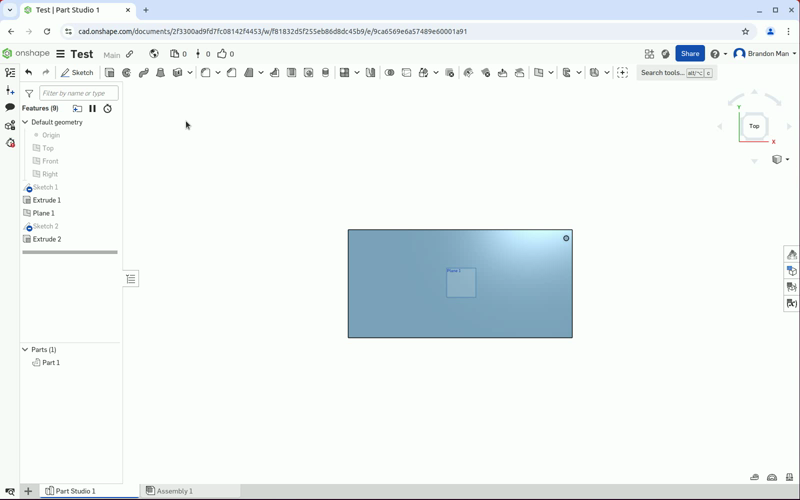
mouse_move(73, 189)
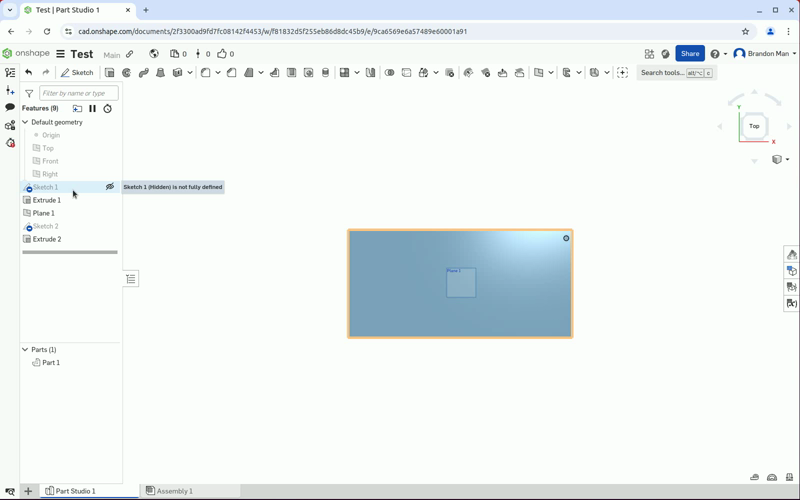
click(73, 189)
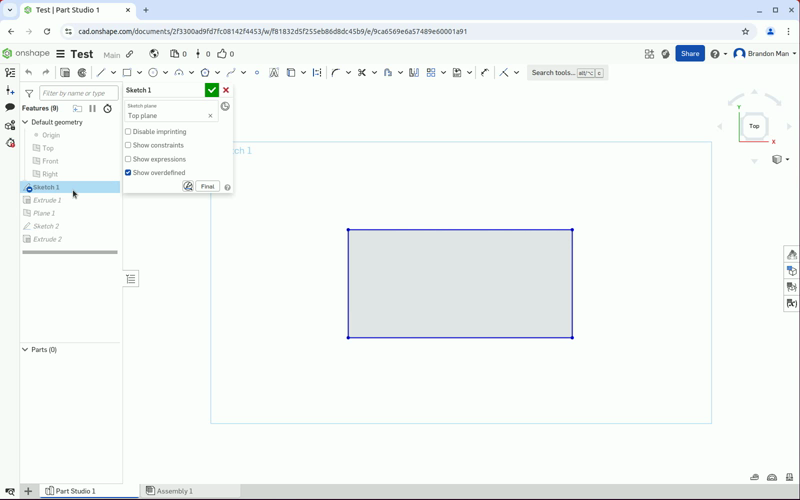
mouse_move(229, 92)
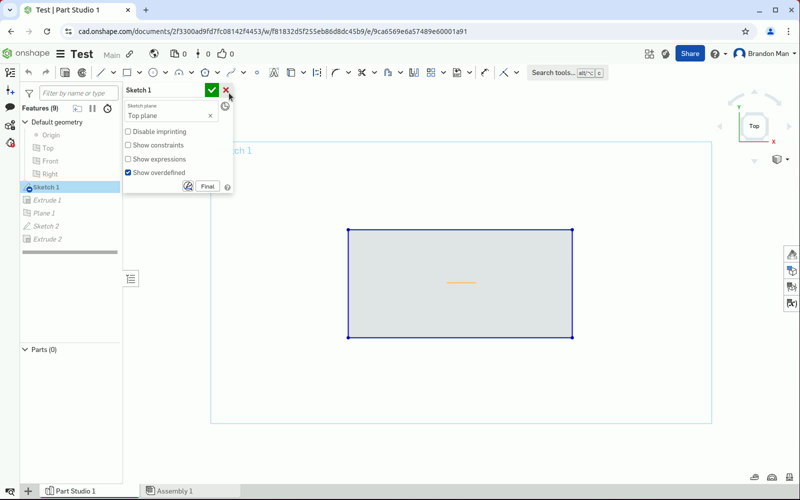
click(229, 92)
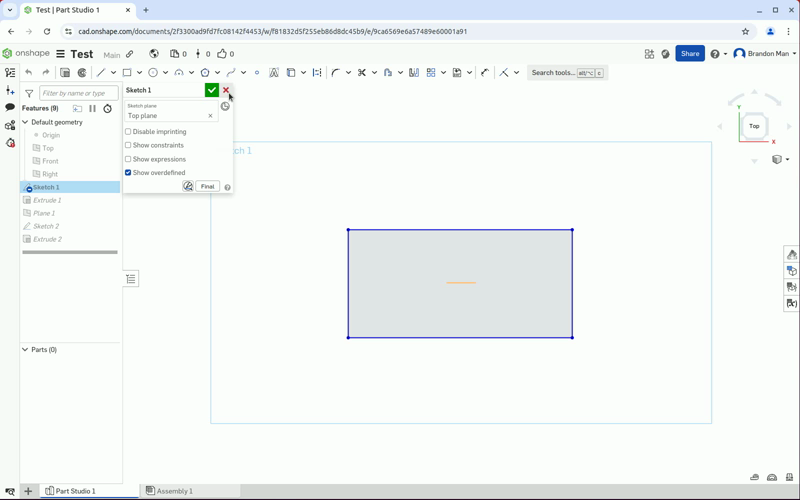
key(shift+s)
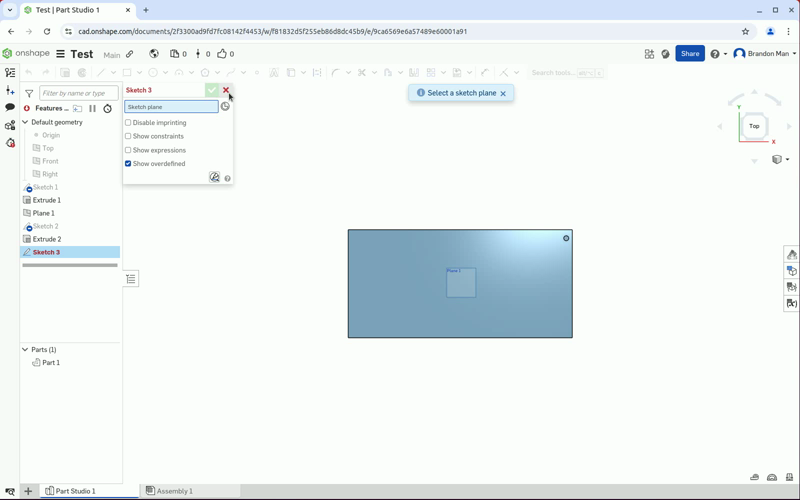
mouse_move(73, 215)
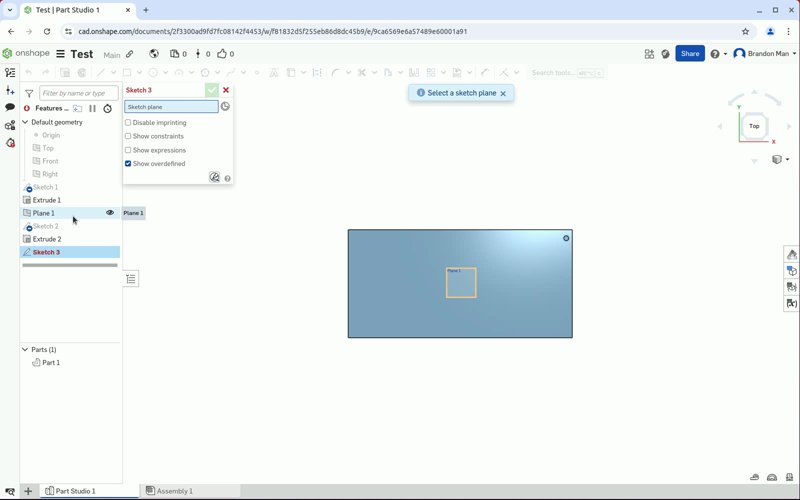
click(73, 215)
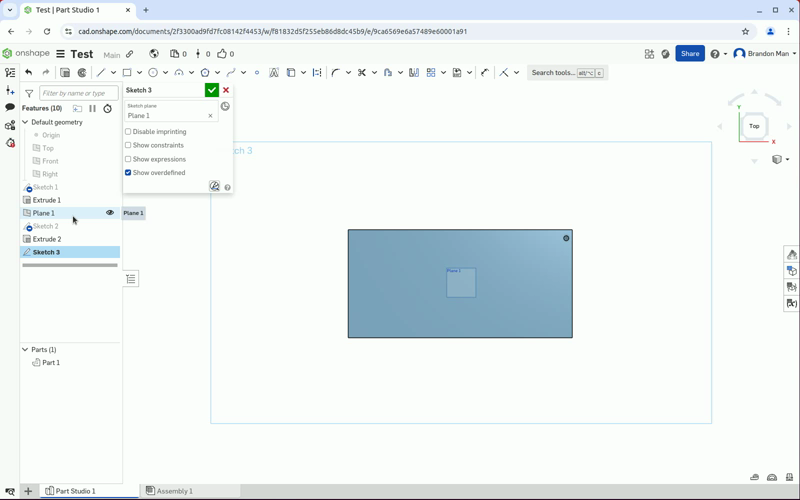
mouse_move(73, 352)
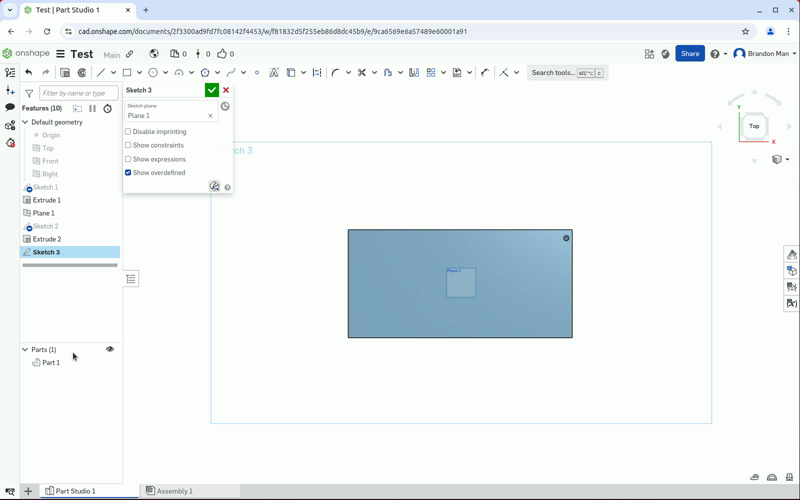
key(y)
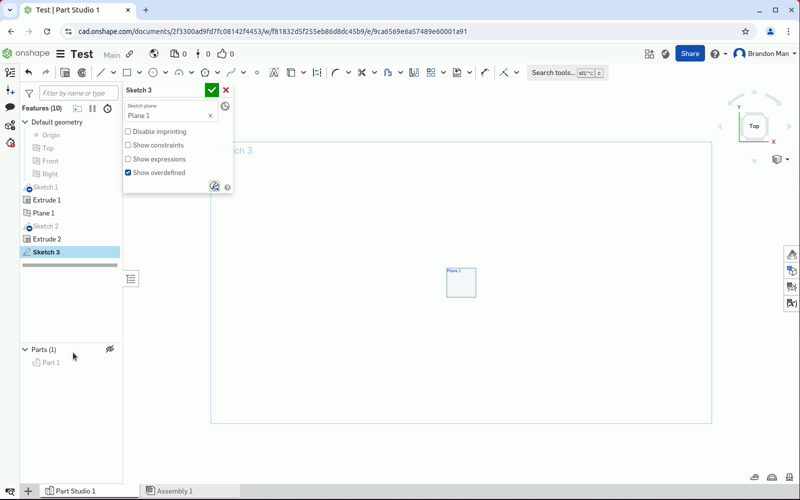
key(c)
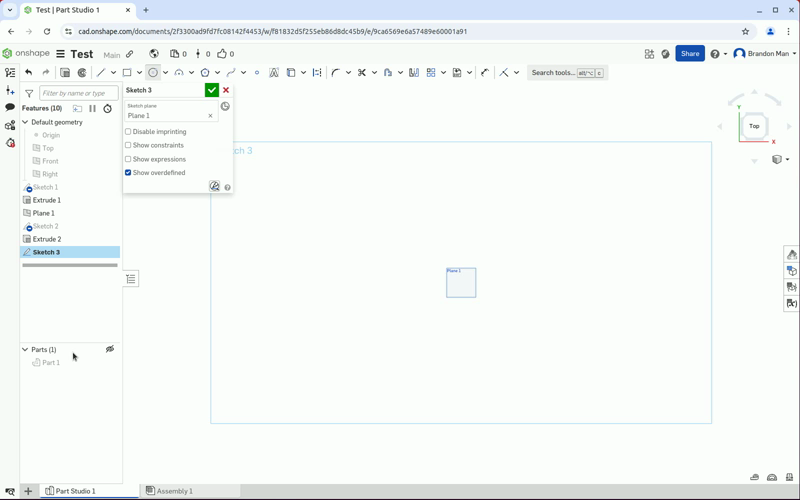
key_down(shift)
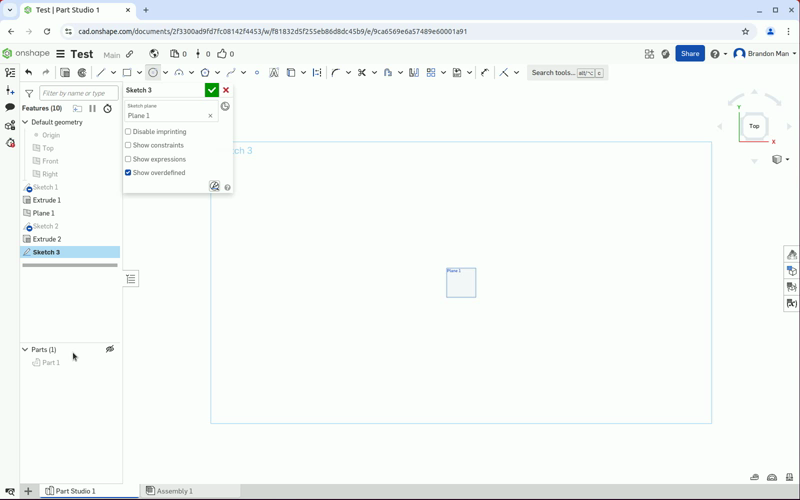
mouse_move(566, 327)
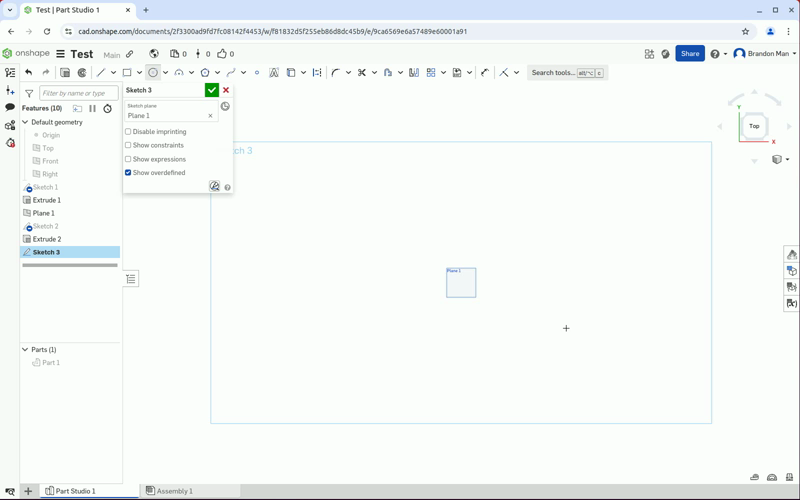
click(566, 327)
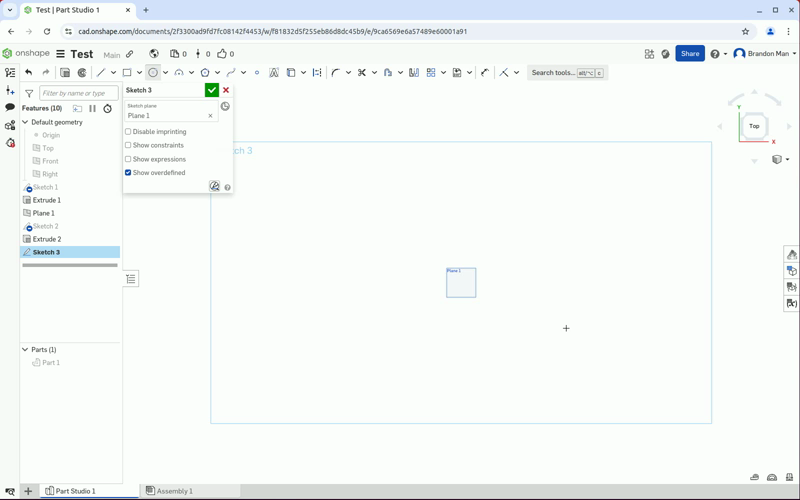
key_up(shift)
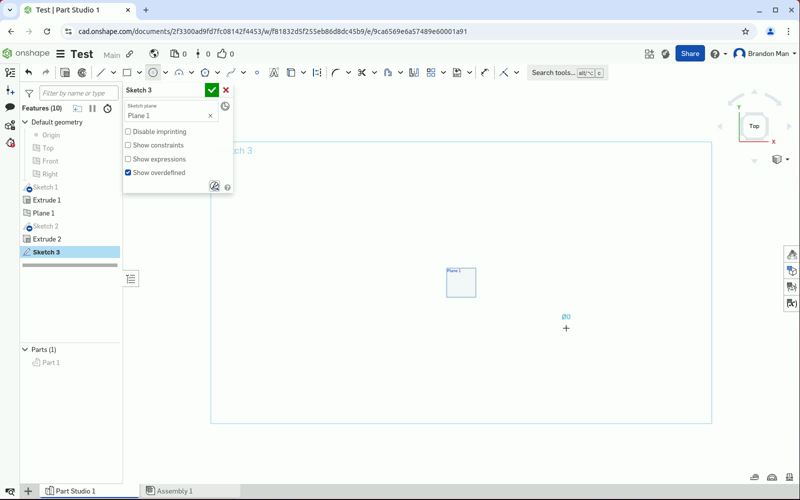
mouse_move(568, 327)
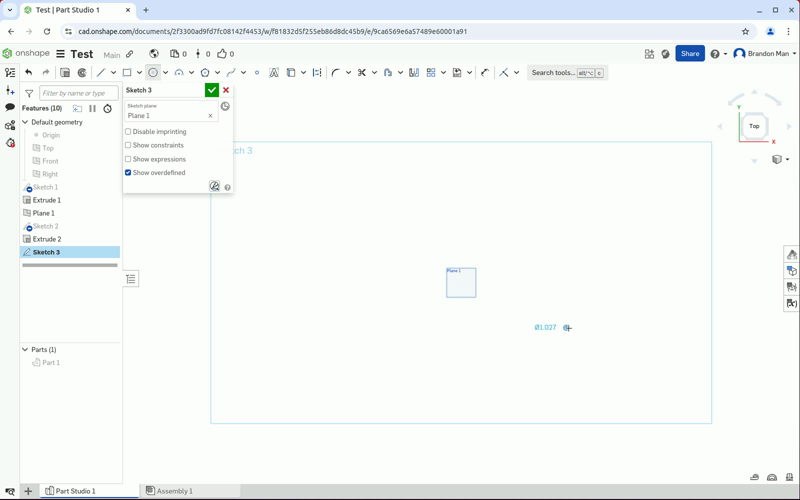
scroll(6)
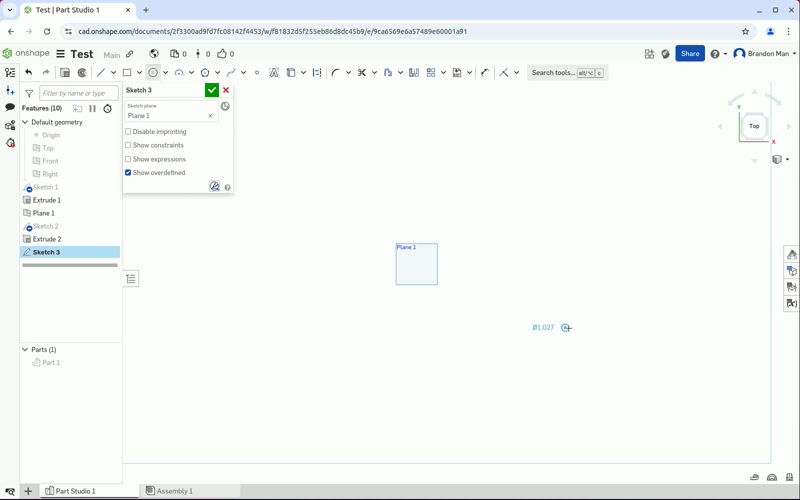
scroll(6)
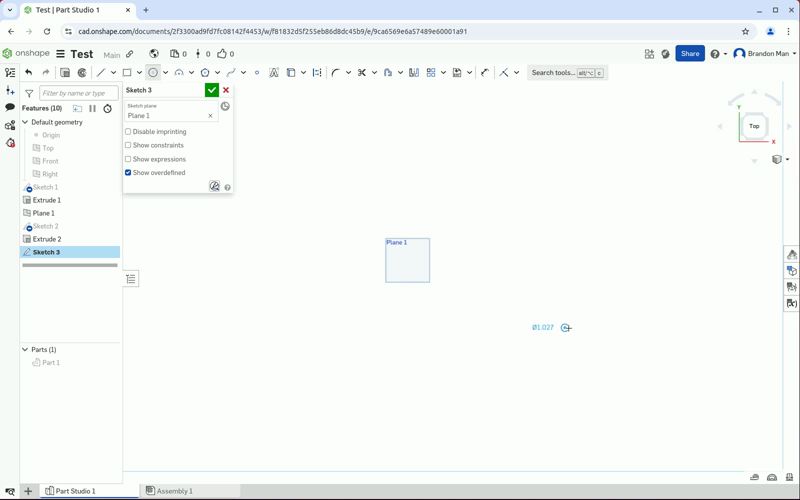
scroll(6)
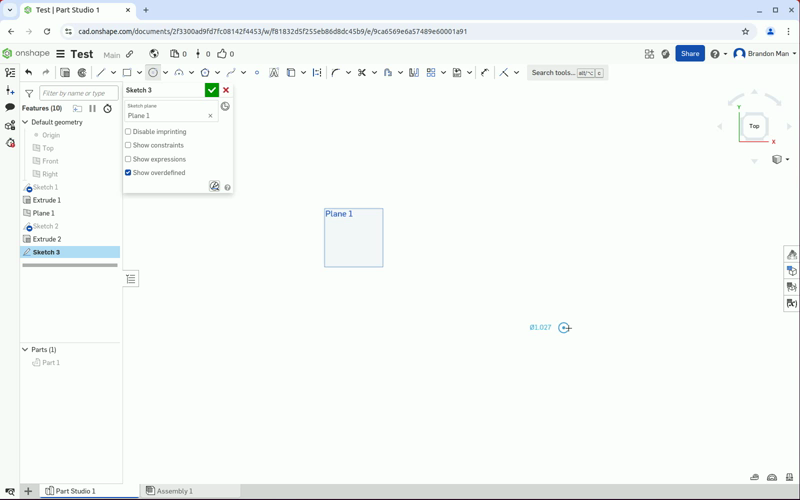
scroll(6)
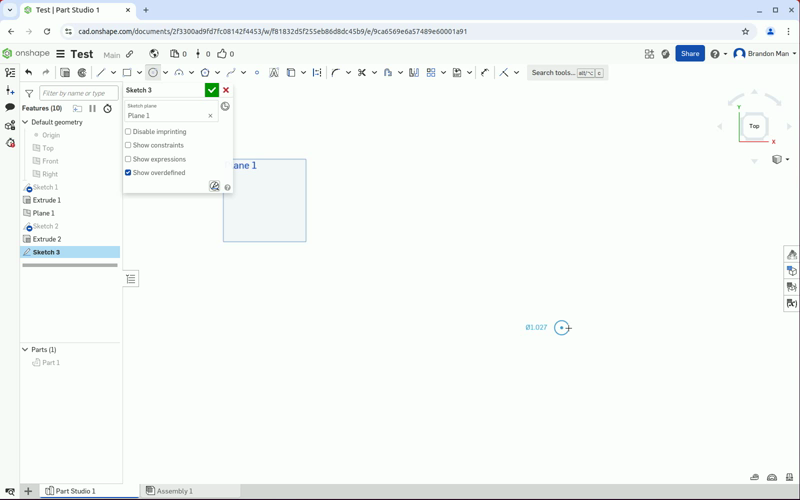
scroll(6)
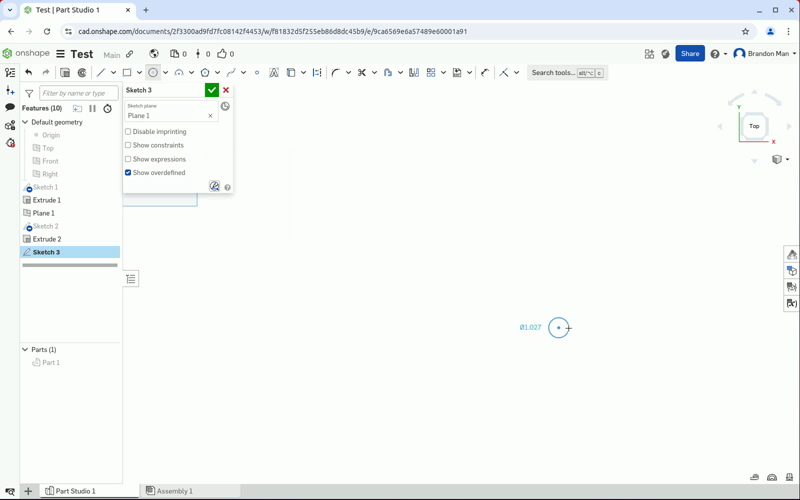
scroll(6)
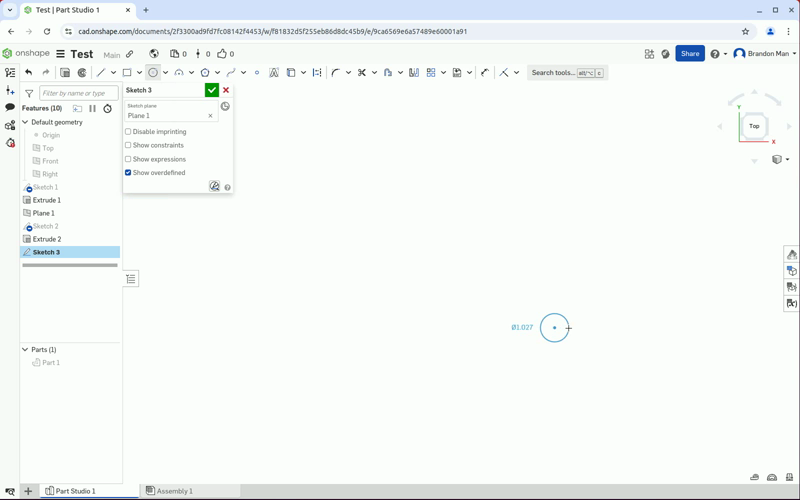
scroll(6)
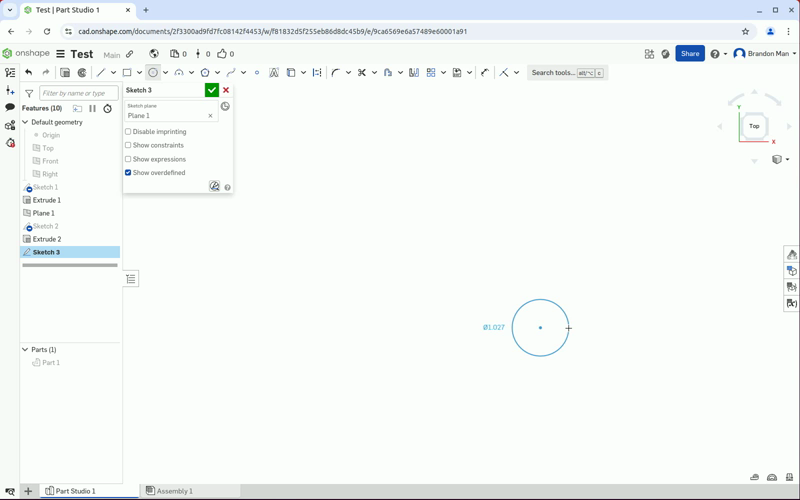
click(568, 327)
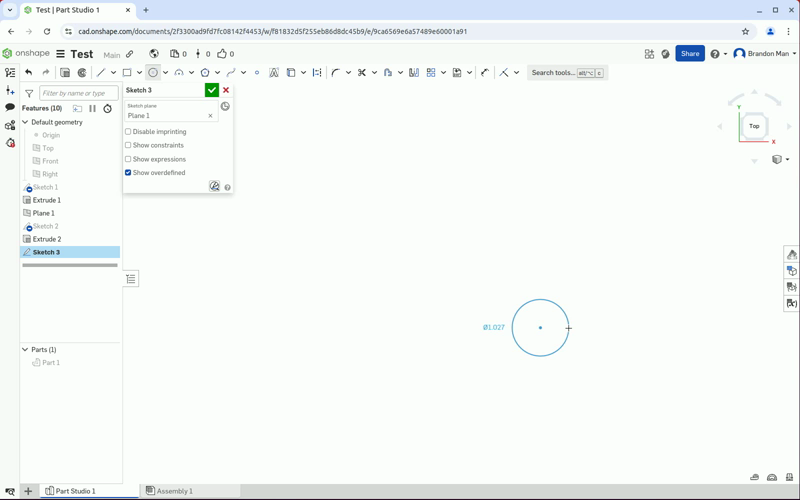
scroll(-6)
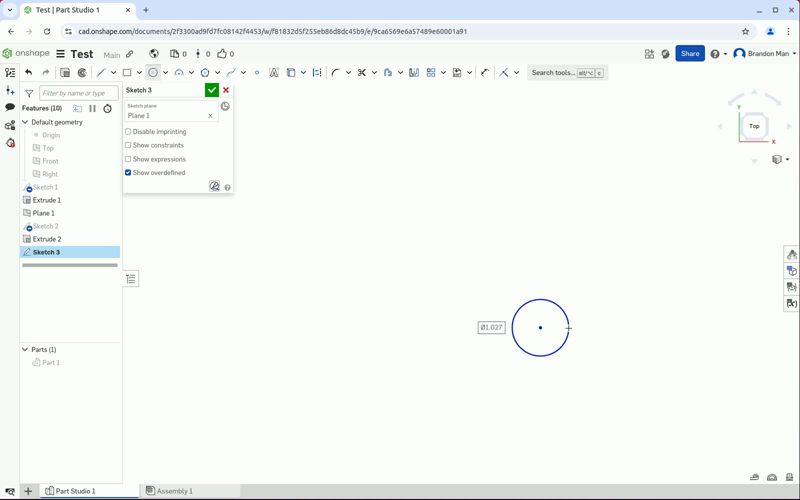
scroll(-6)
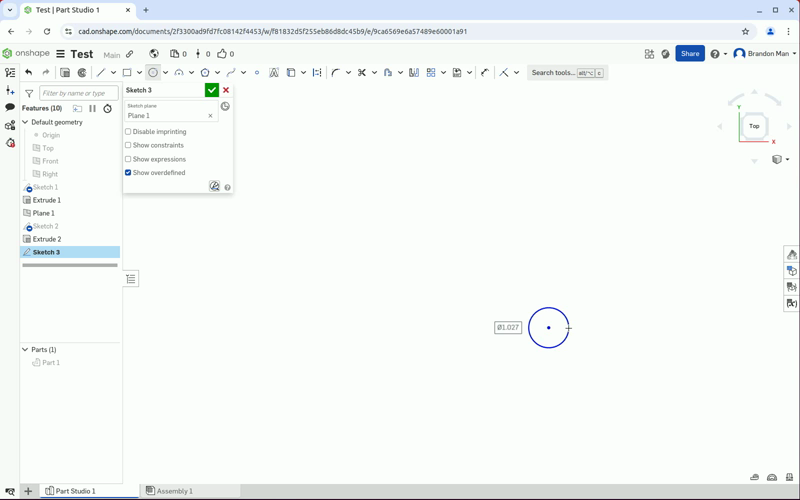
scroll(-6)
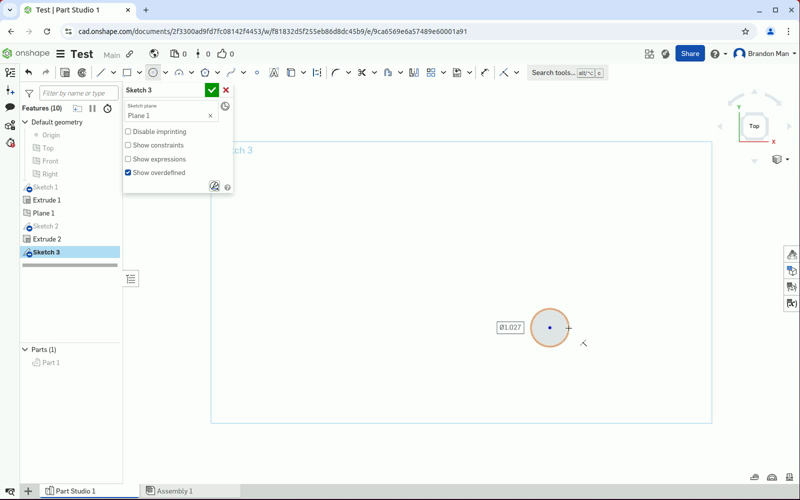
scroll(-6)
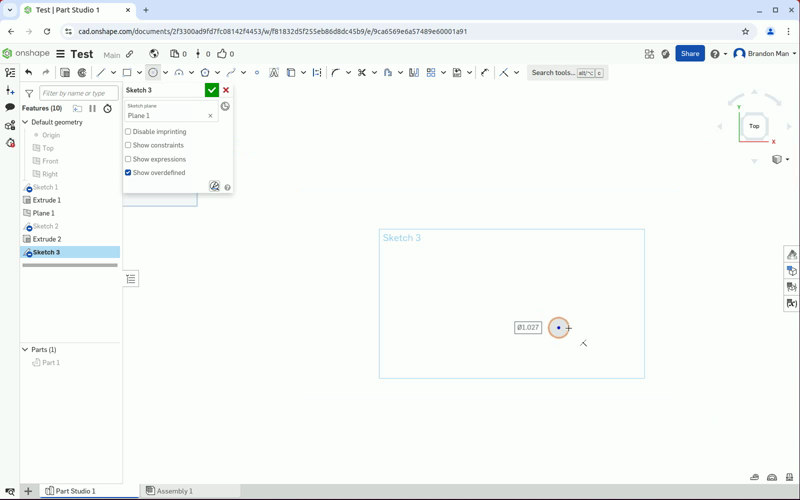
scroll(-6)
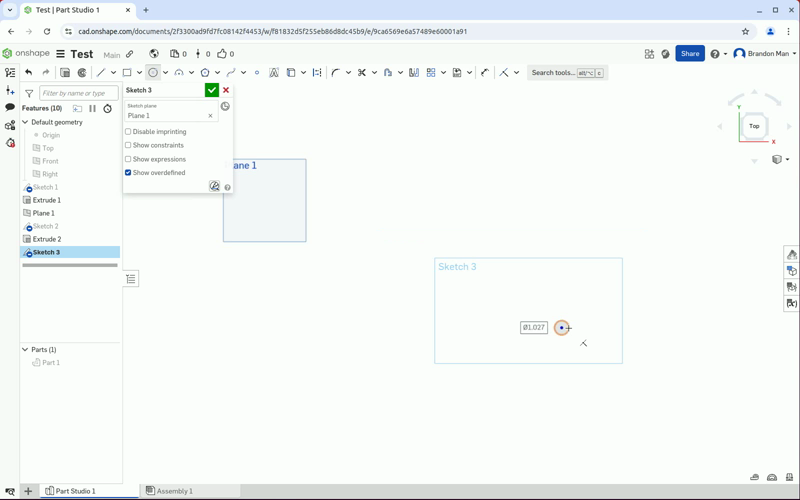
scroll(-6)
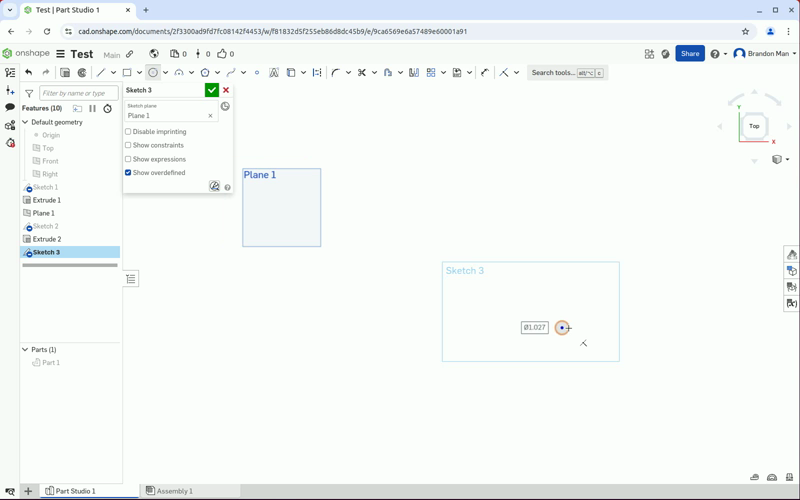
scroll(-6)
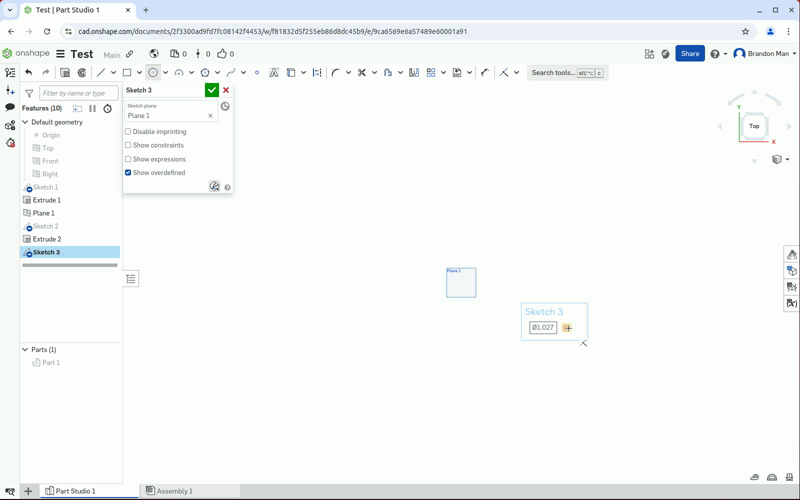
key(esc)
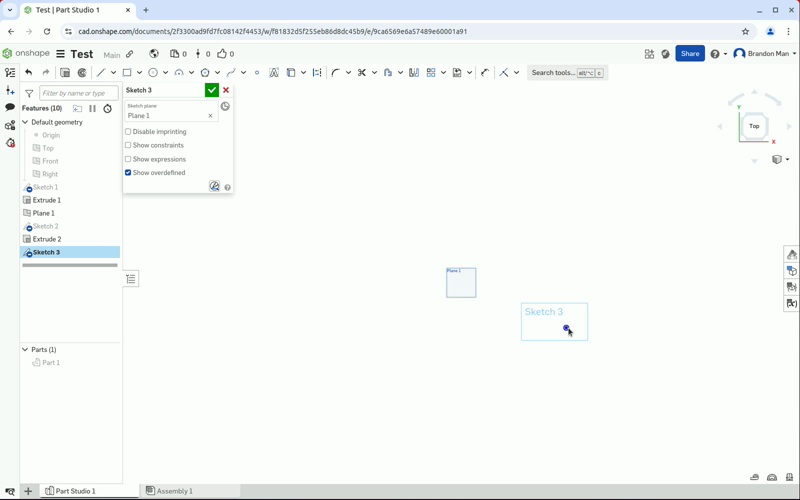
mouse_move(567, 326)
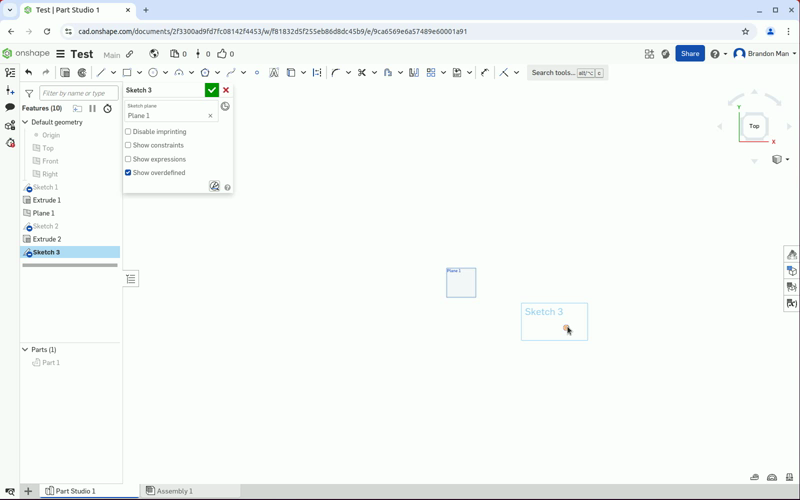
scroll(6)
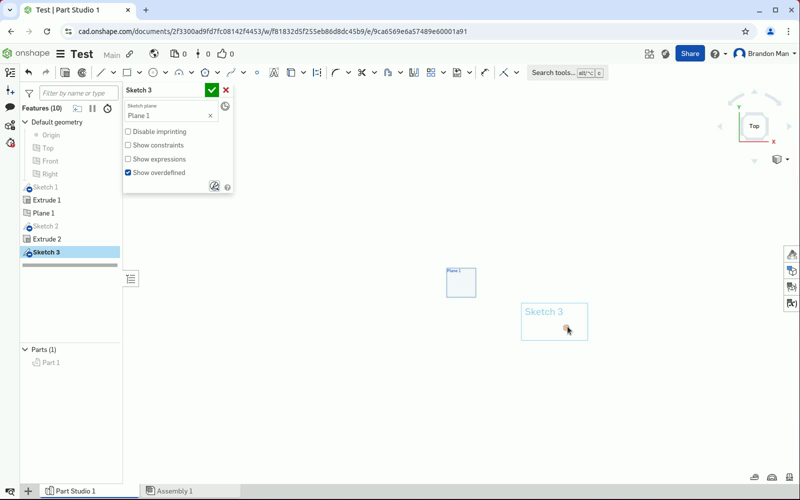
scroll(6)
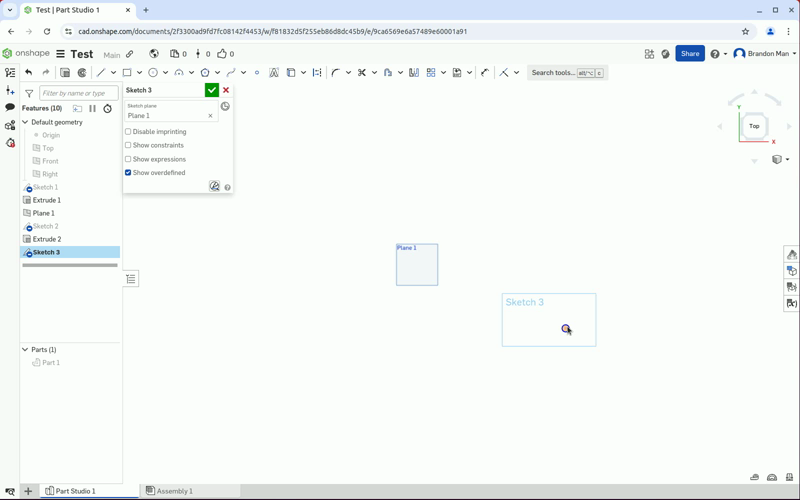
scroll(6)
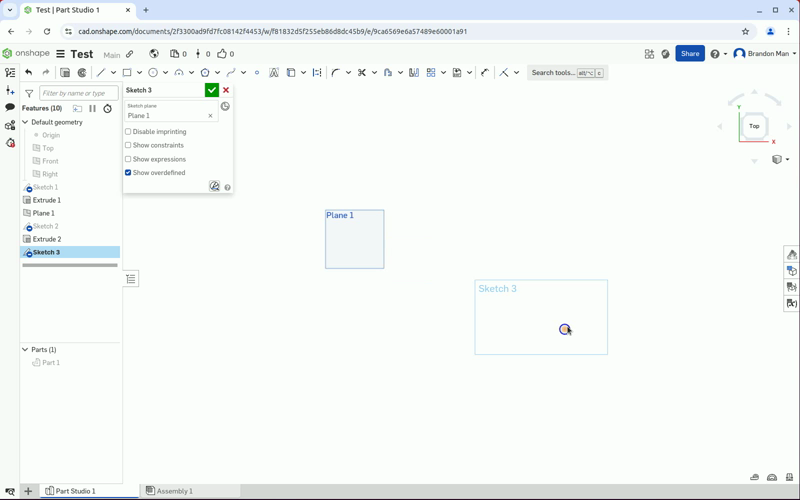
scroll(6)
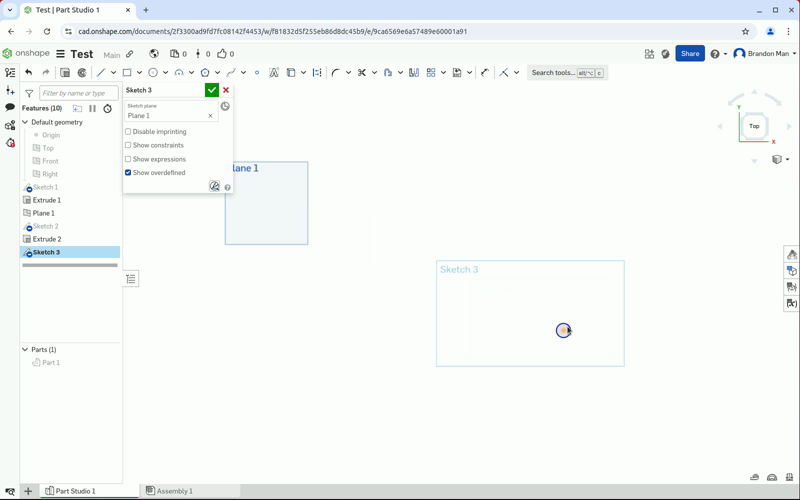
scroll(6)
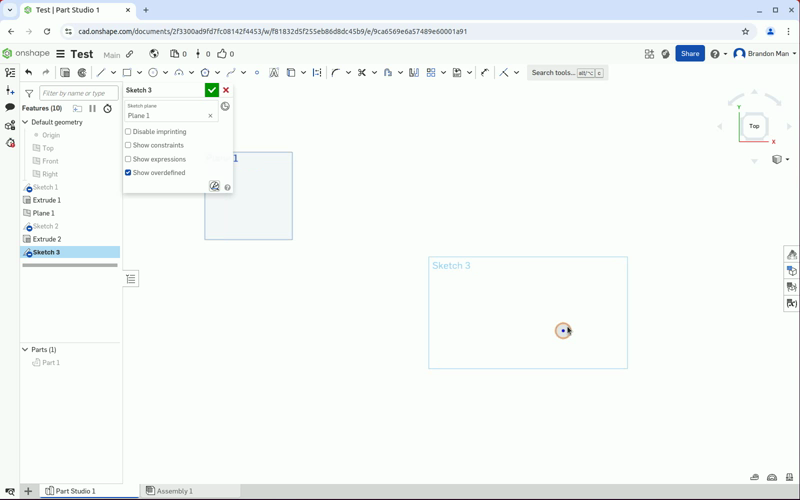
scroll(6)
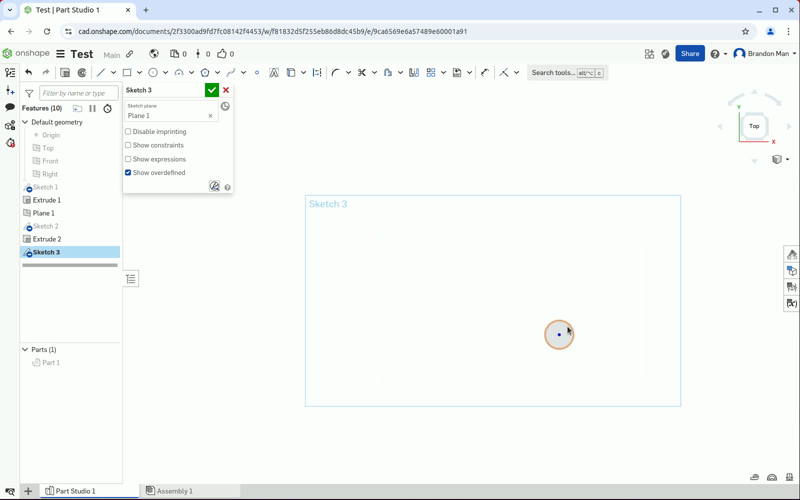
scroll(6)
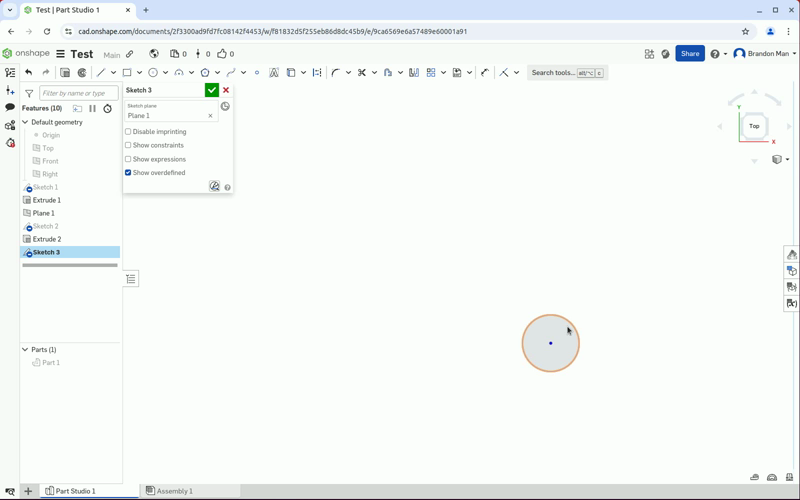
click(567, 326)
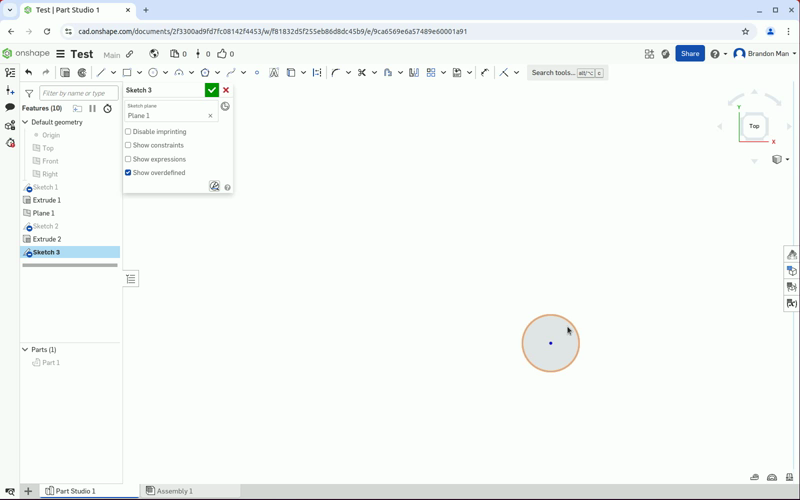
scroll(-6)
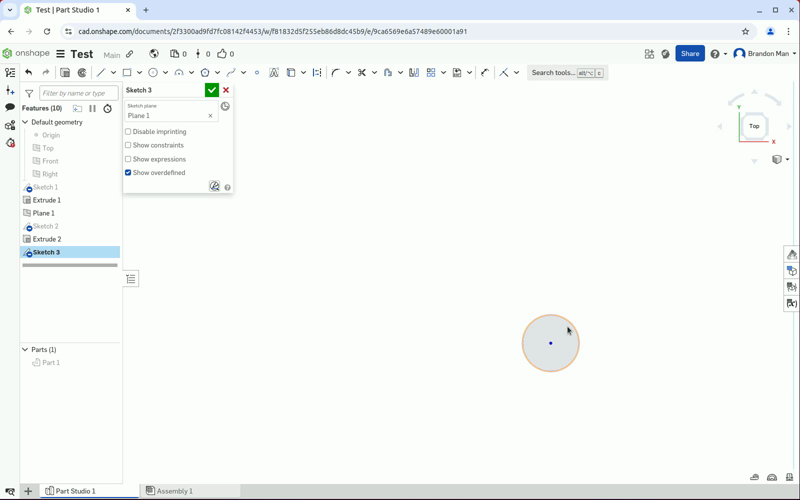
scroll(-6)
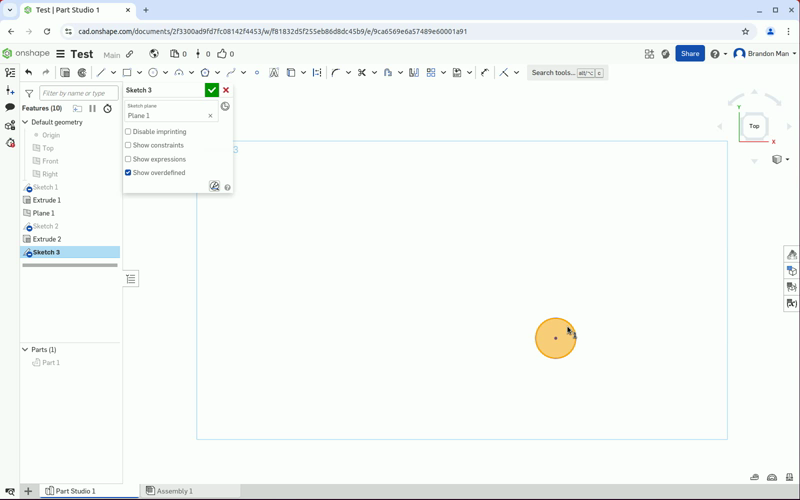
scroll(-6)
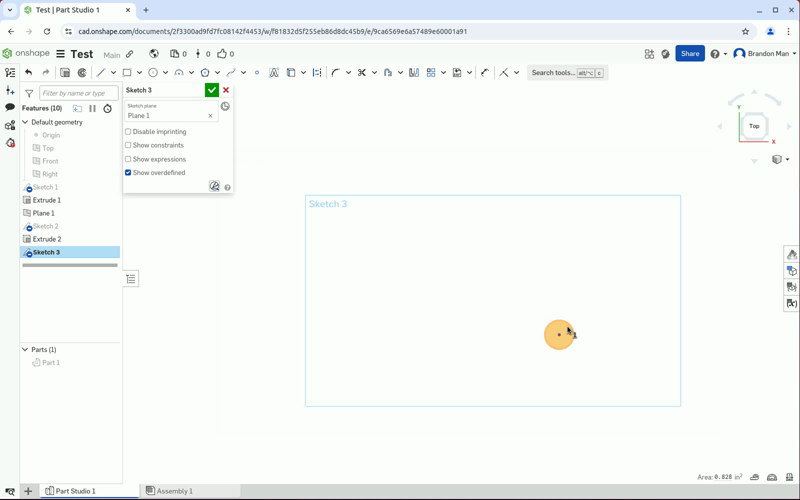
scroll(-6)
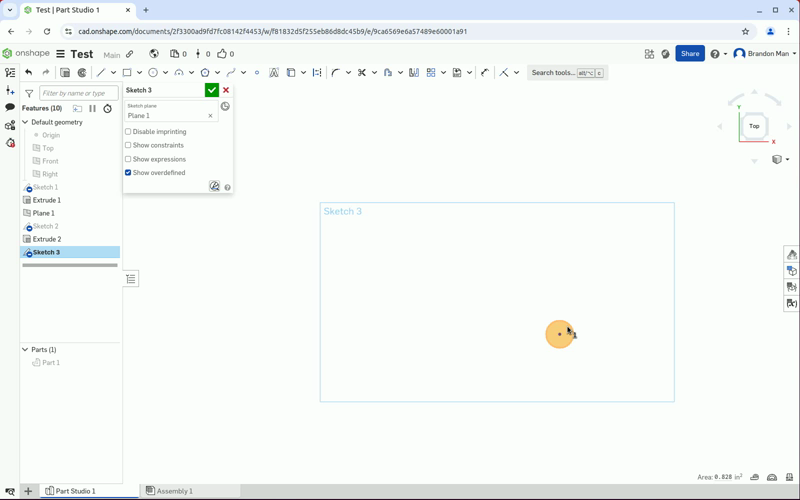
scroll(-6)
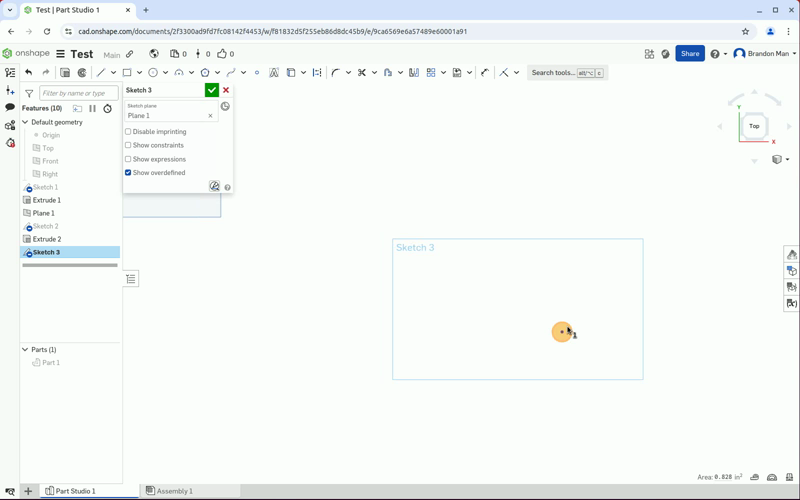
scroll(-6)
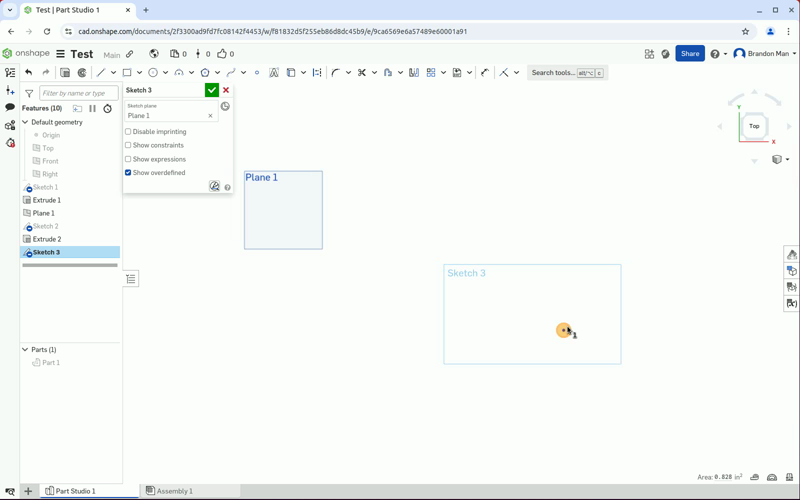
scroll(-6)
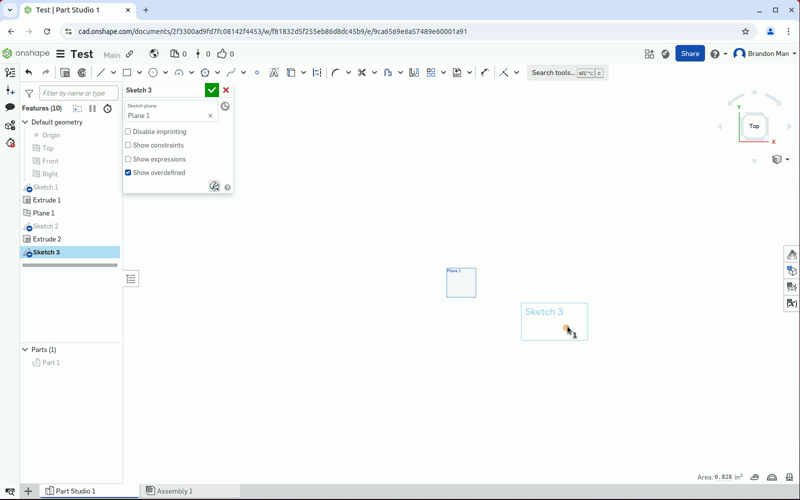
mouse_move(73, 352)
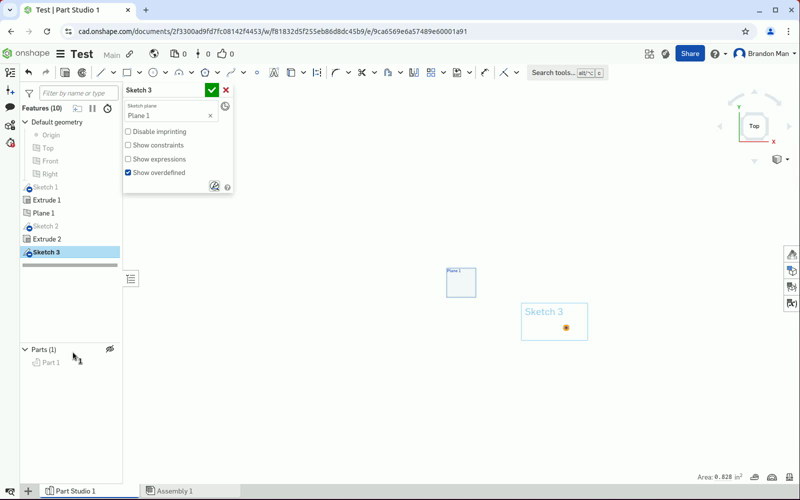
key(shift+y)
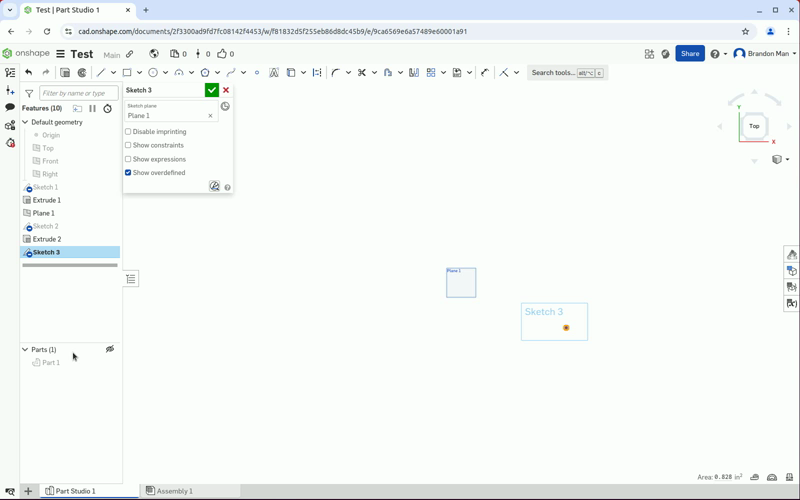
key(shift+e)
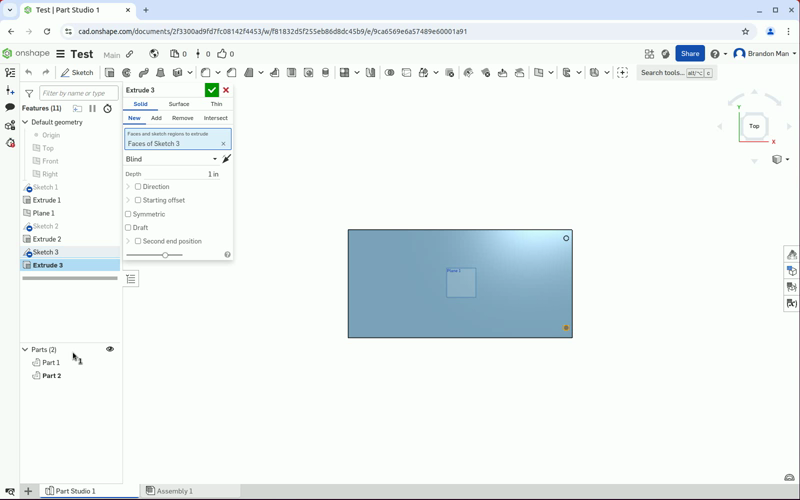
mouse_move(143, 106)
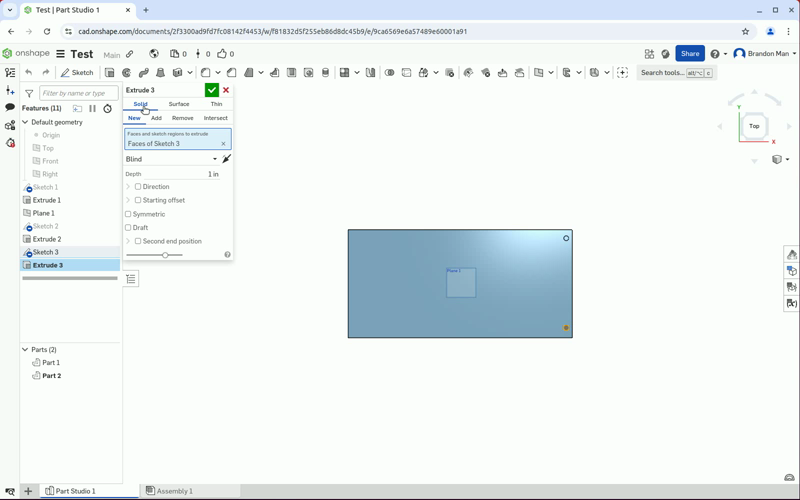
click(143, 106)
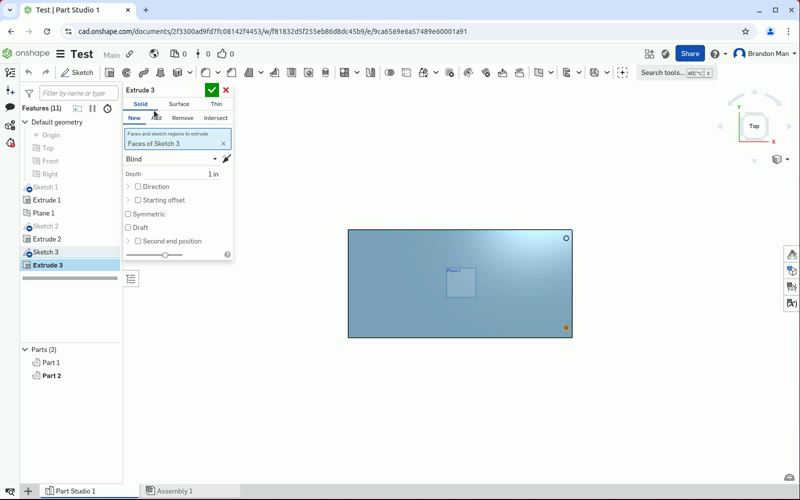
mouse_move(186, 120)
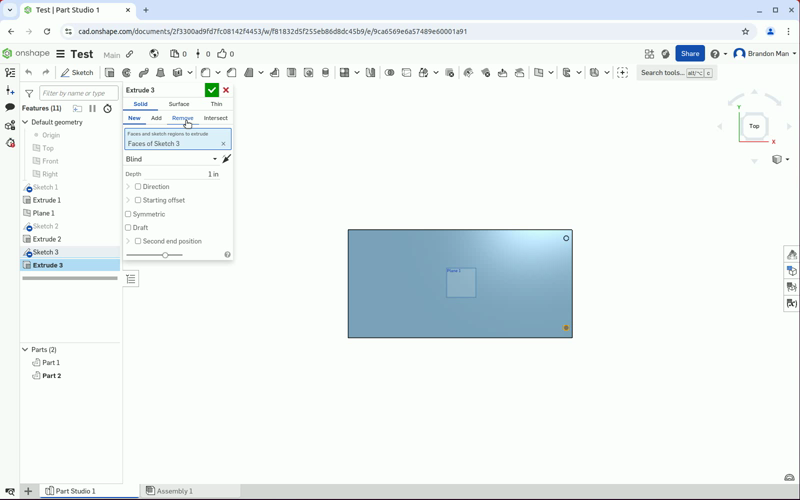
click(186, 120)
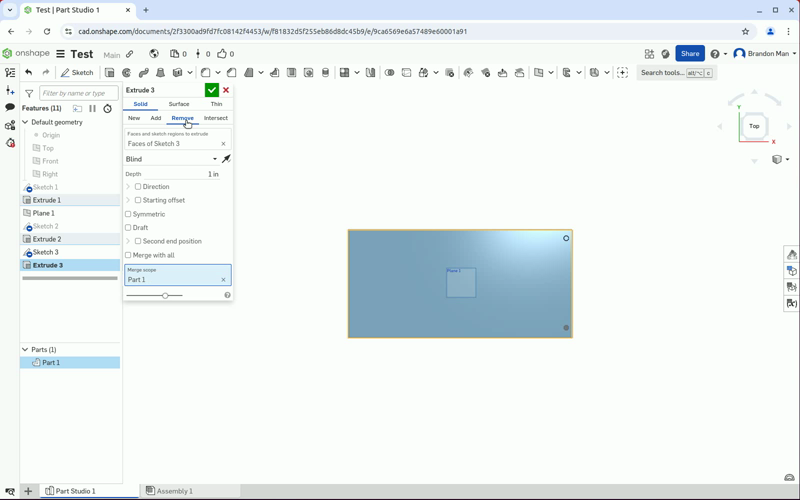
key(tab, 4)
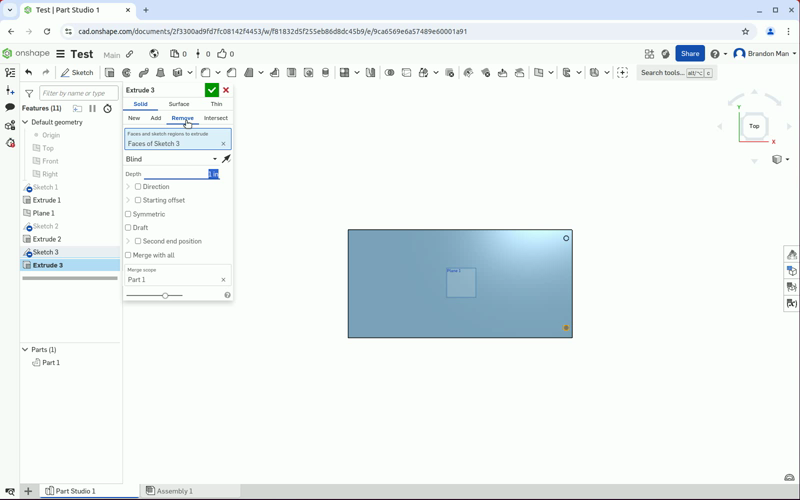
text(0.963)
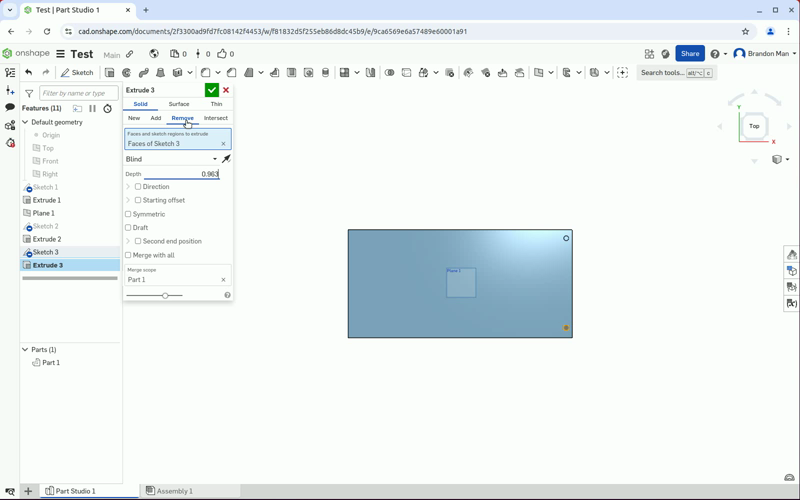
key(tab, 6)
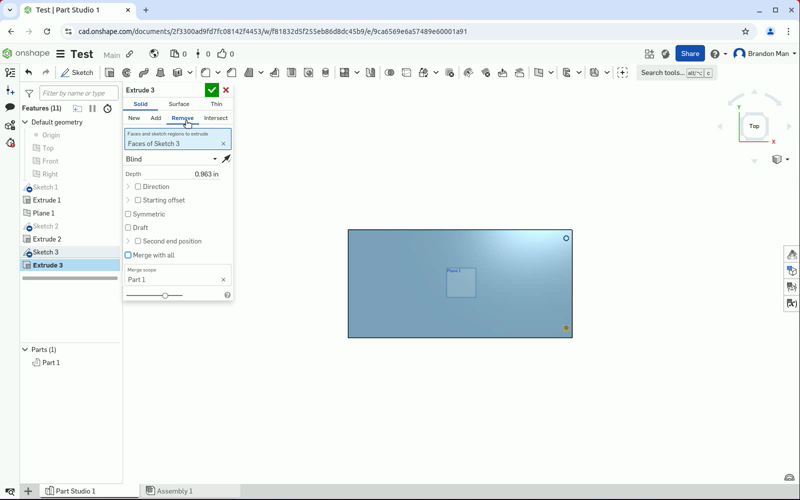
key(space)
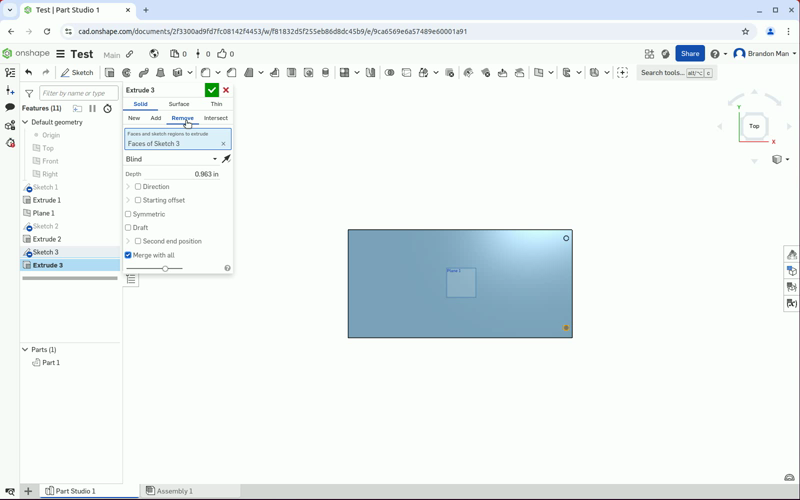
key(enter)
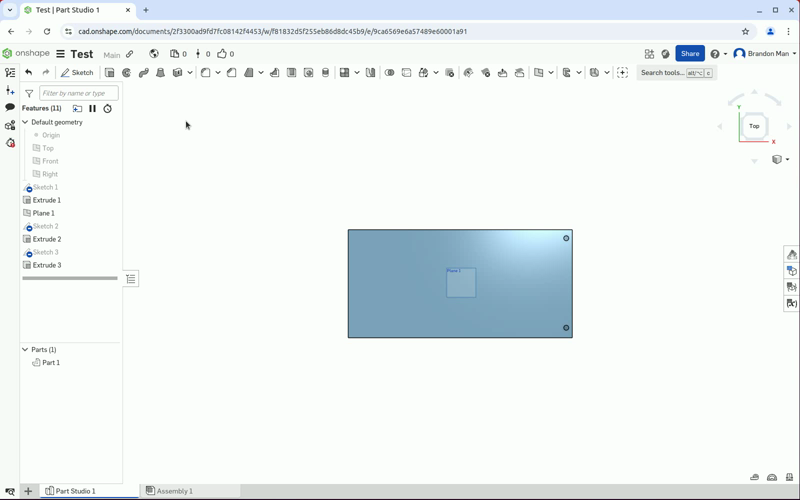
key(shift+h)
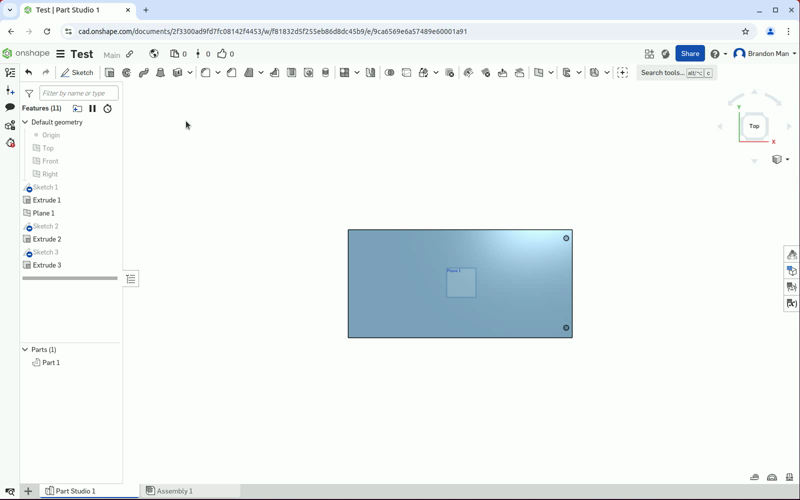
key(shift+h)
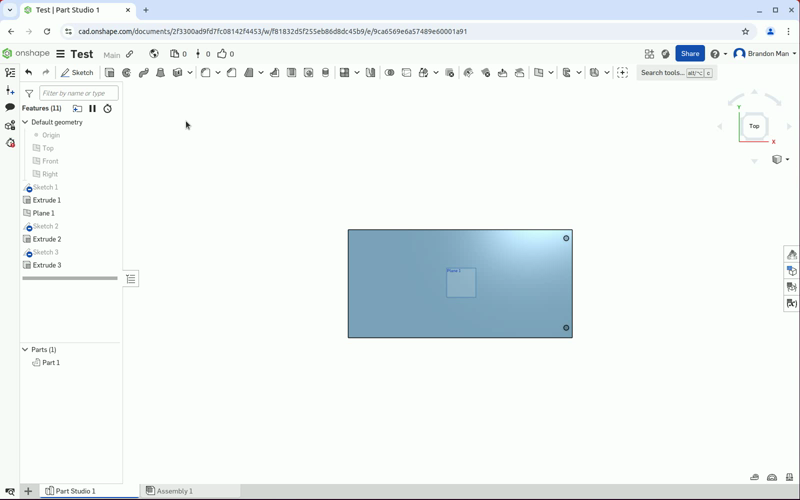
mouse_move(73, 189)
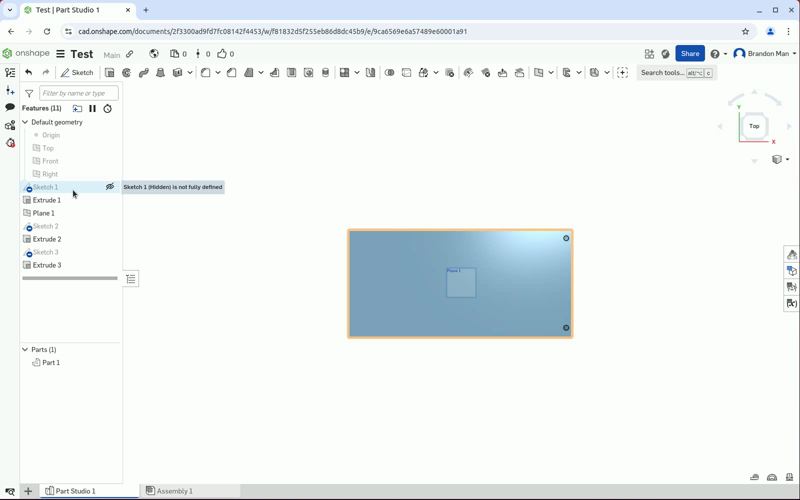
click(73, 189)
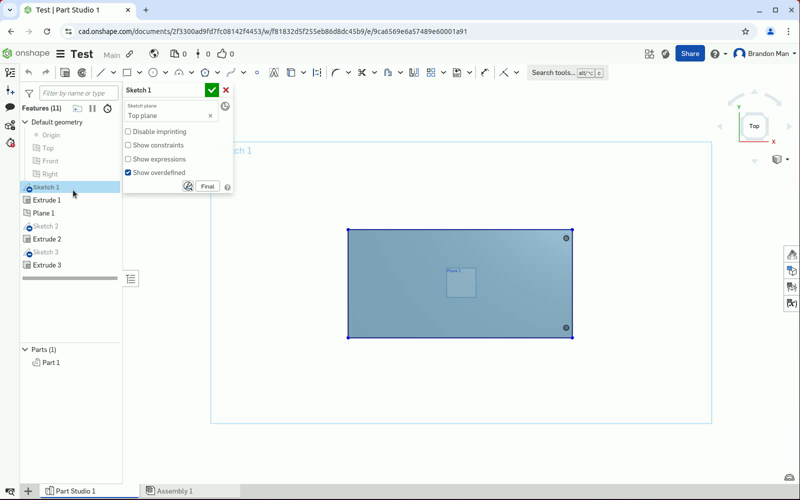
mouse_move(229, 92)
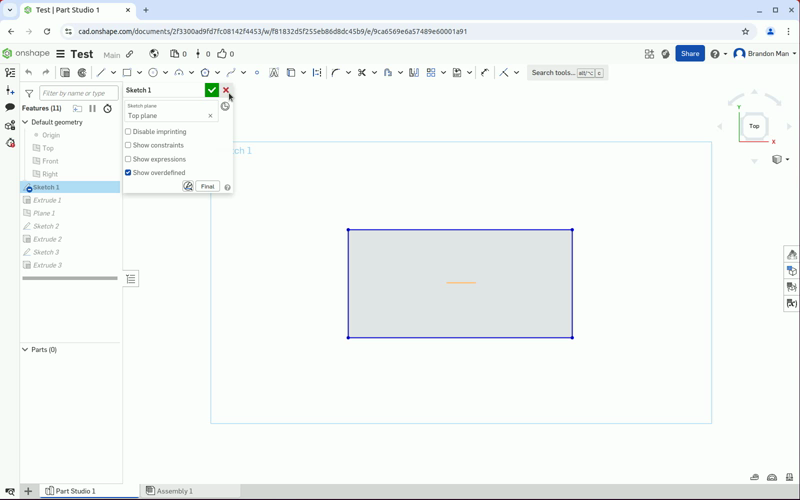
click(229, 92)
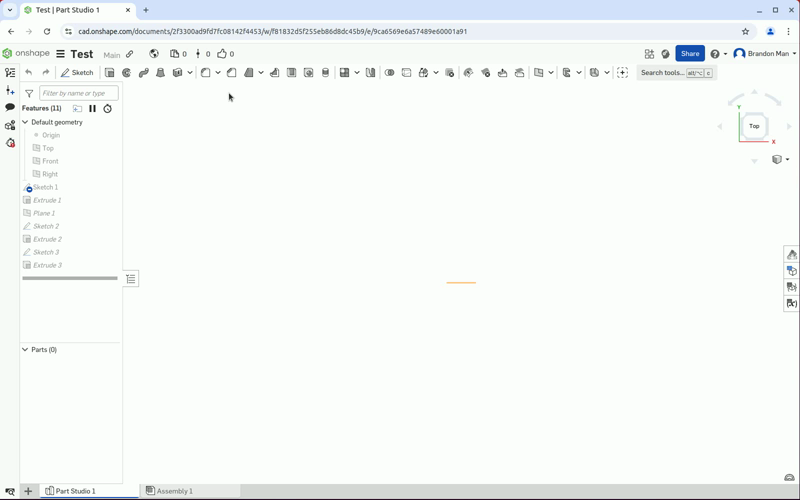
key(shift+s)
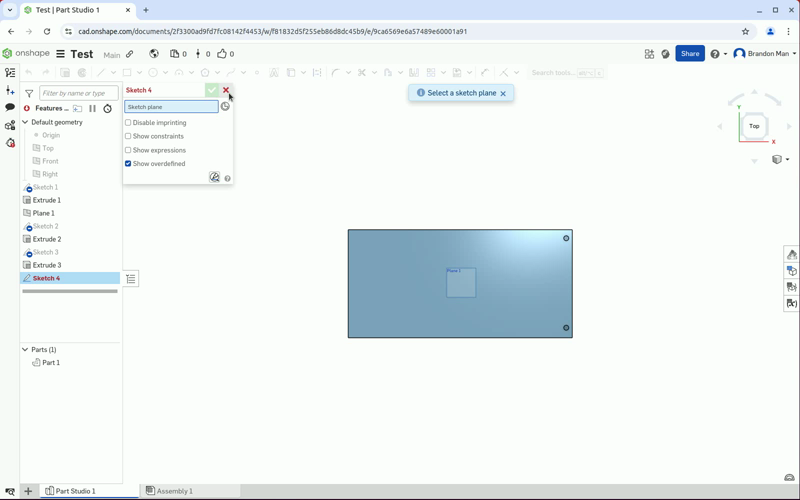
mouse_move(73, 215)
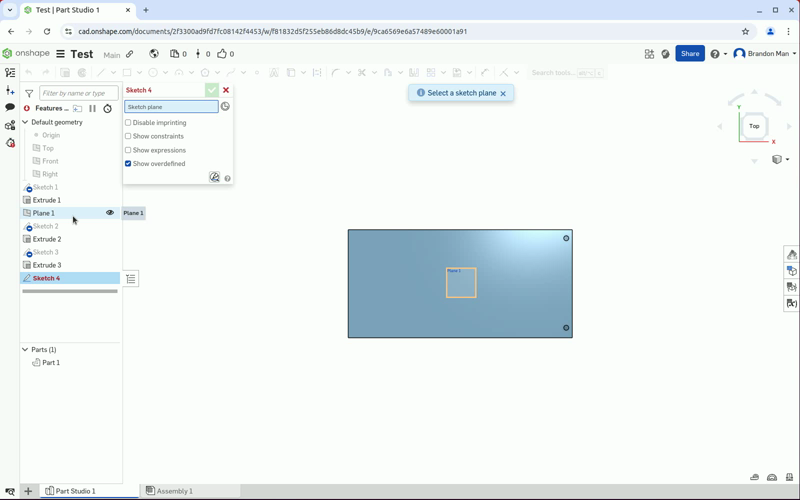
click(73, 215)
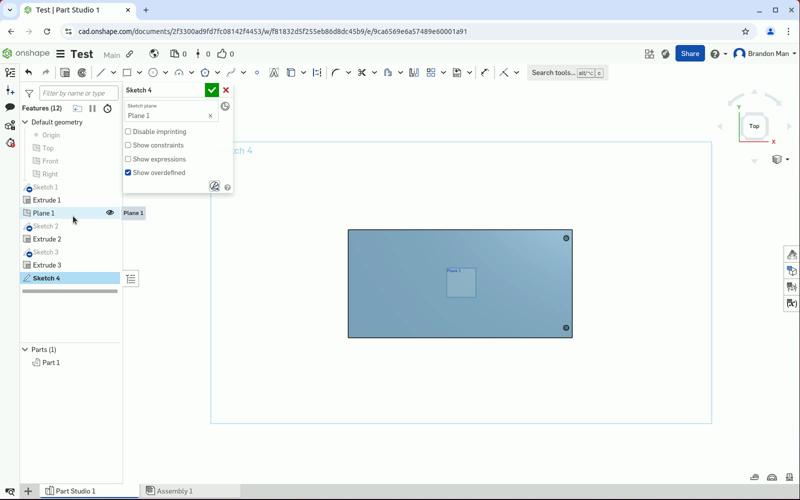
mouse_move(73, 352)
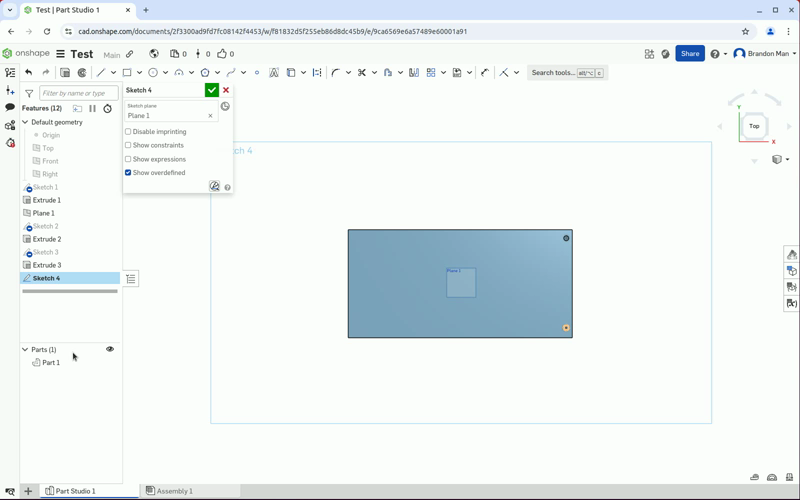
key(y)
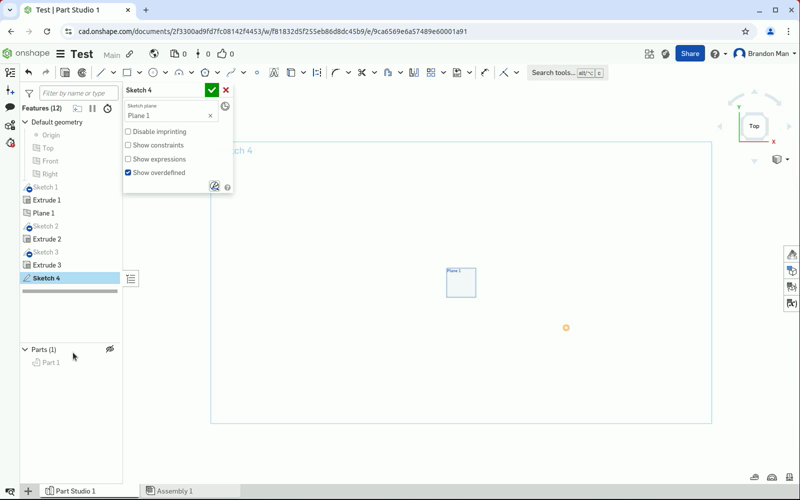
key(c)
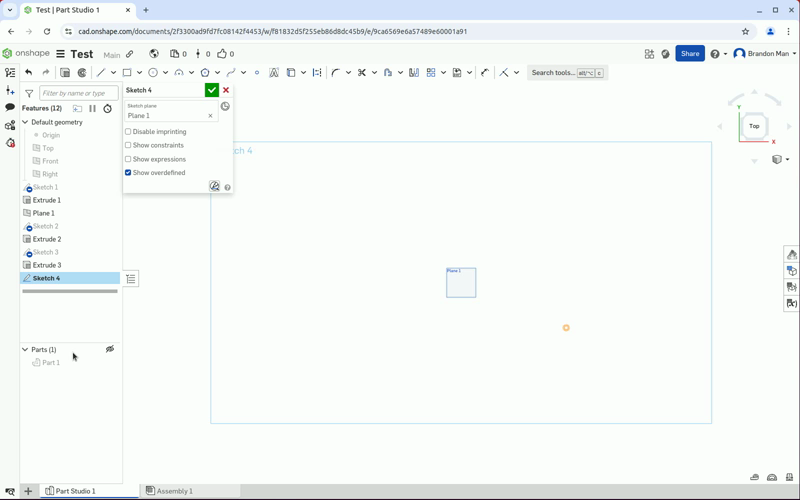
key_down(shift)
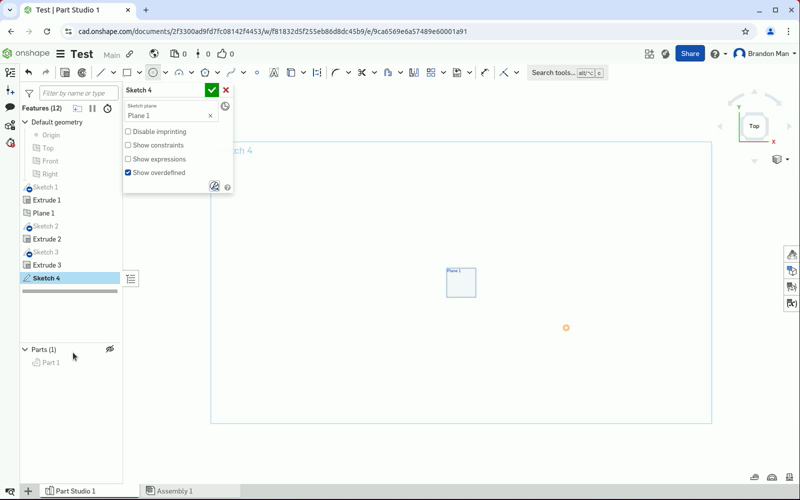
mouse_move(379, 327)
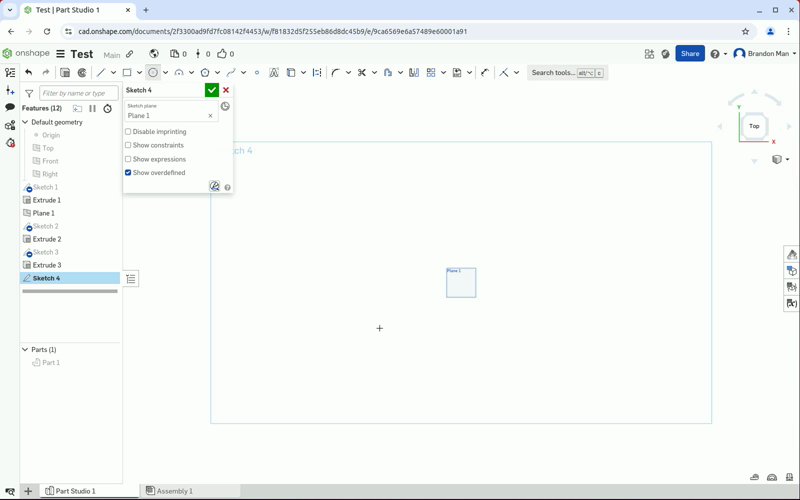
click(379, 327)
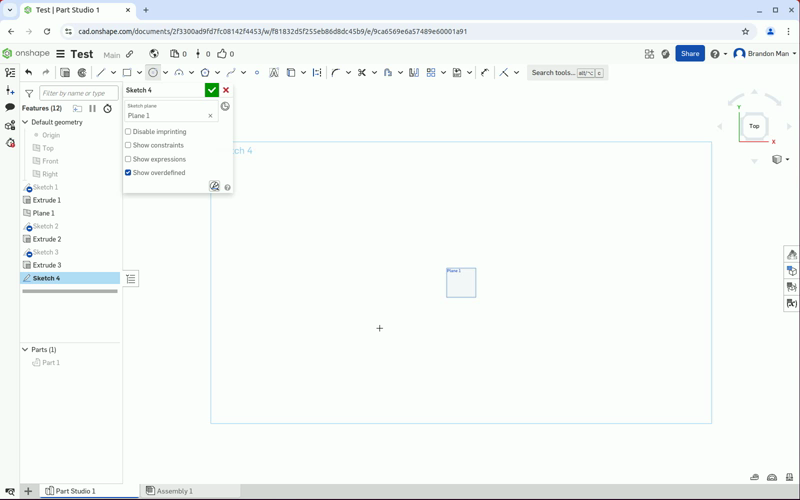
key_up(shift)
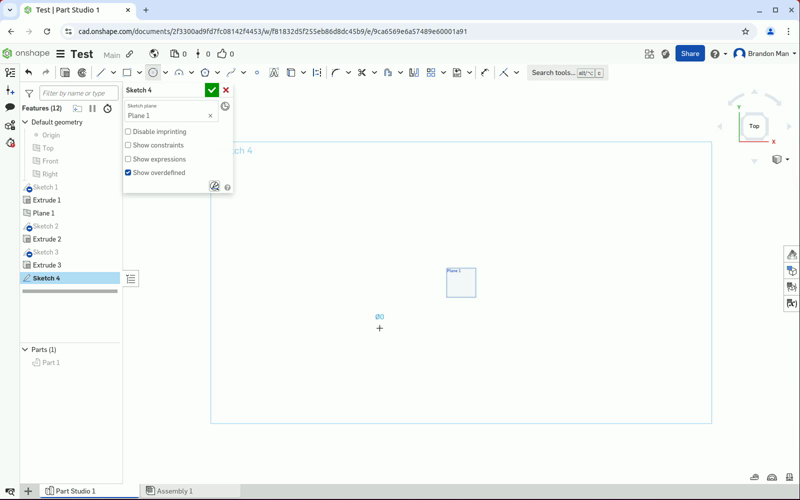
mouse_move(382, 327)
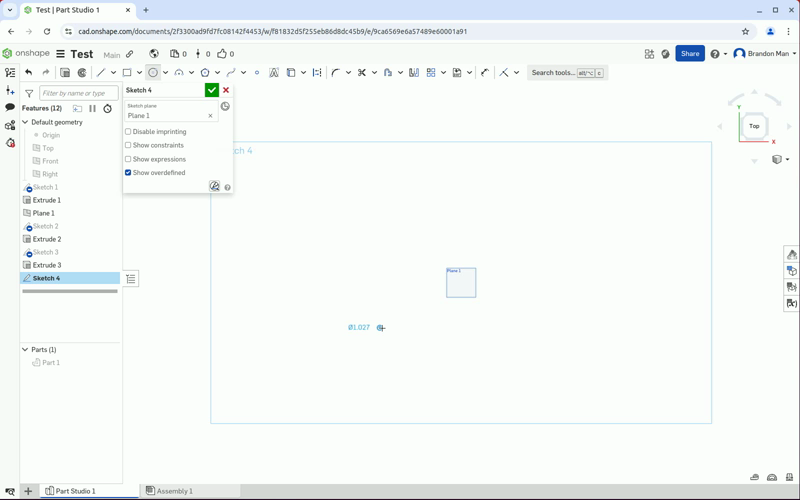
scroll(6)
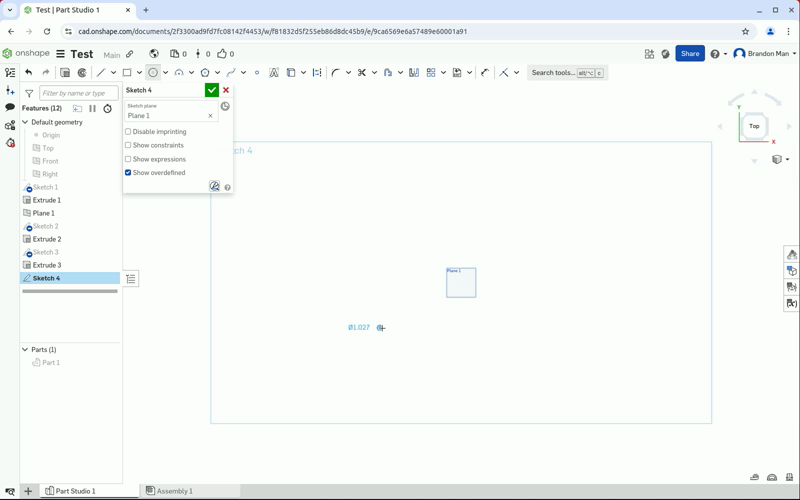
scroll(6)
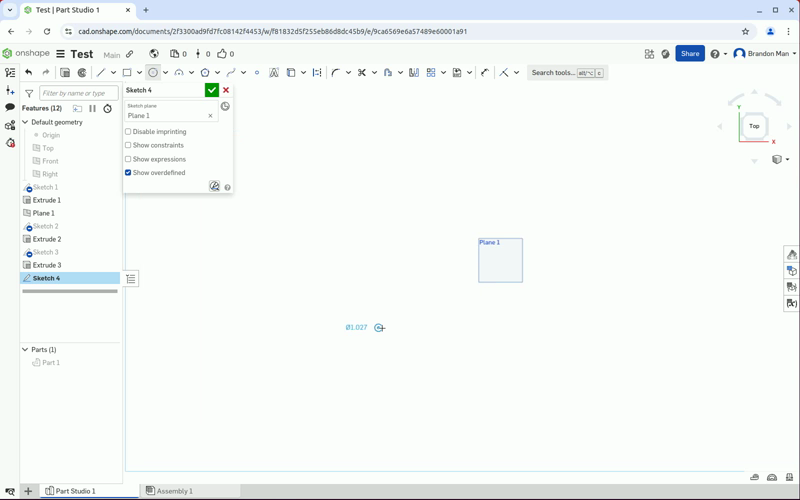
scroll(6)
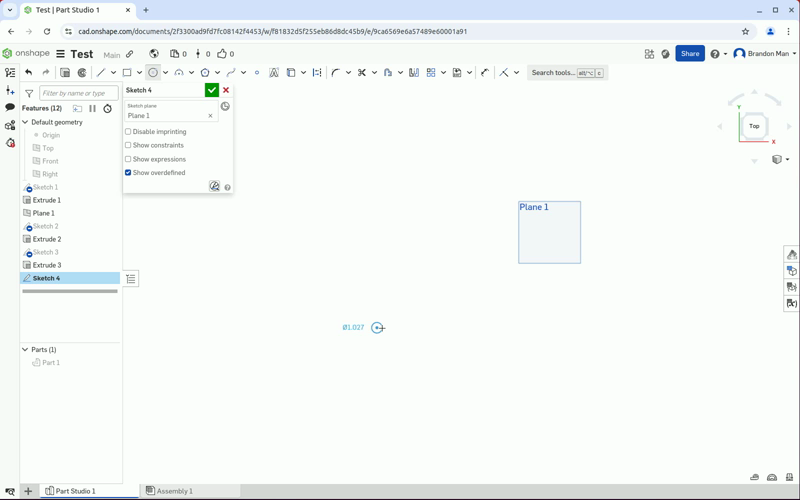
scroll(6)
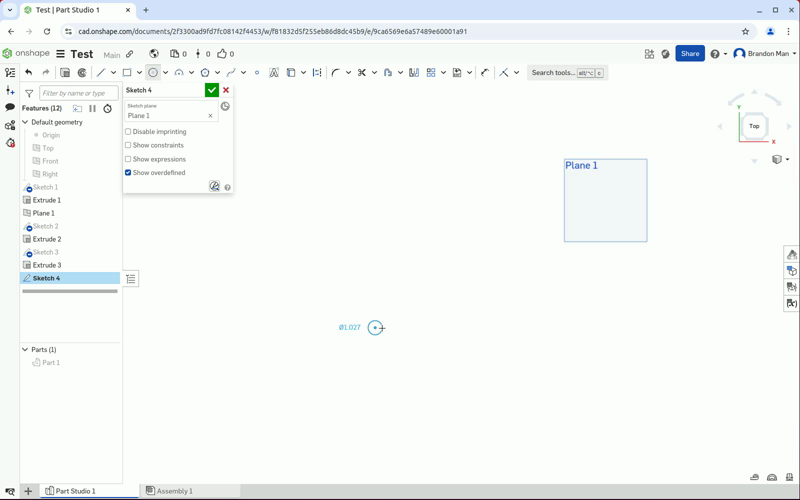
scroll(6)
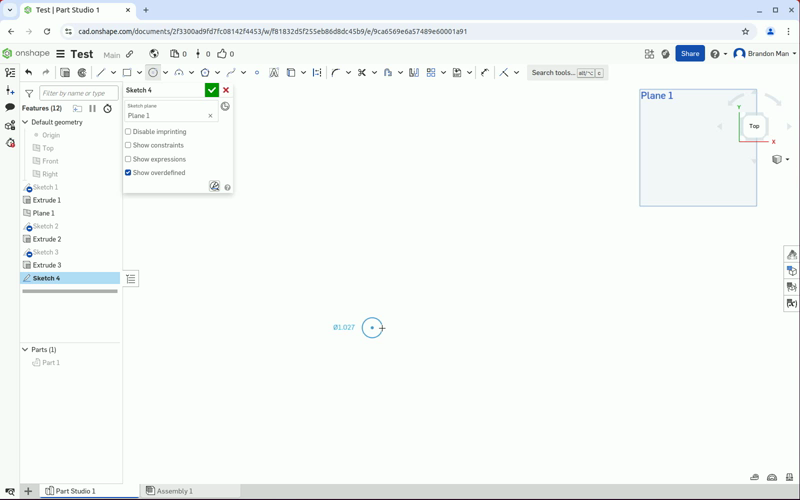
scroll(6)
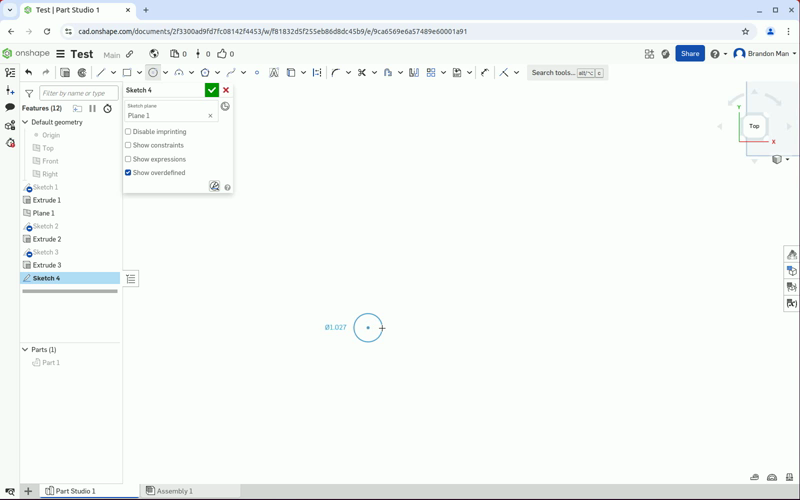
scroll(6)
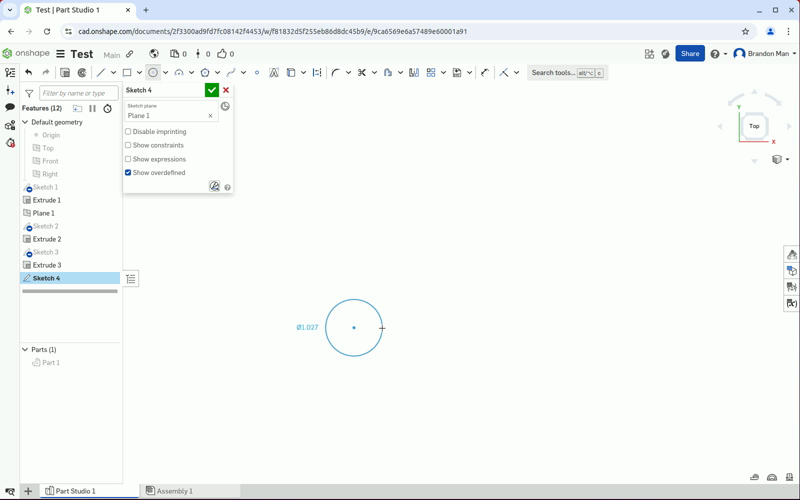
click(382, 327)
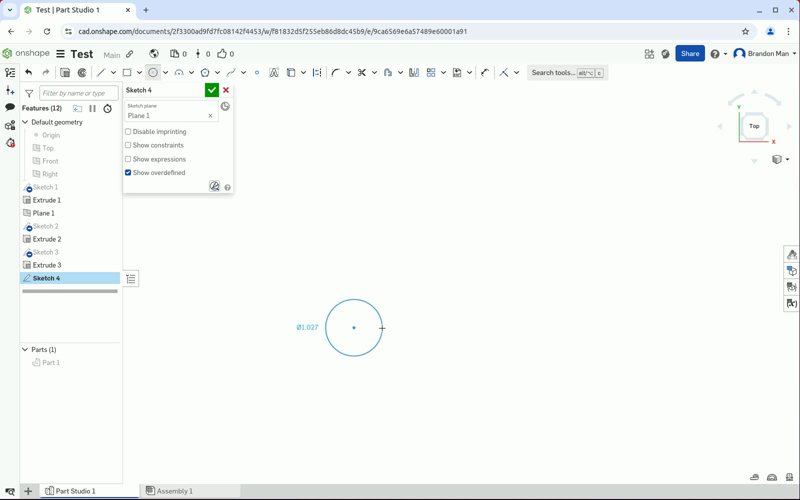
scroll(-6)
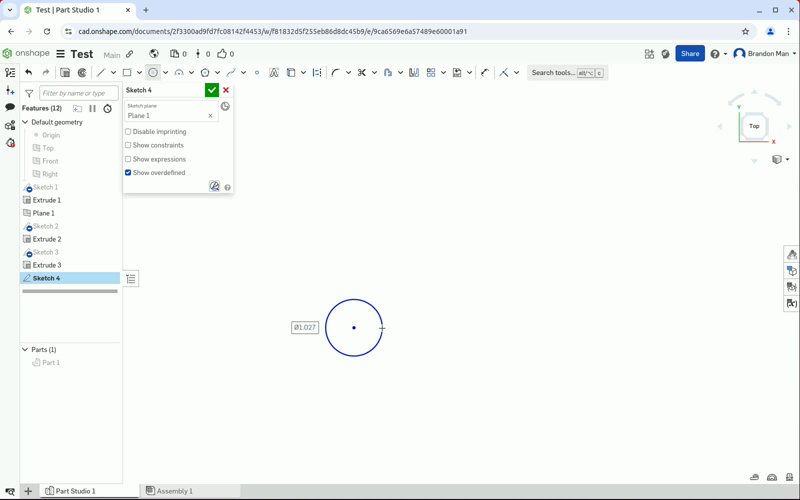
scroll(-6)
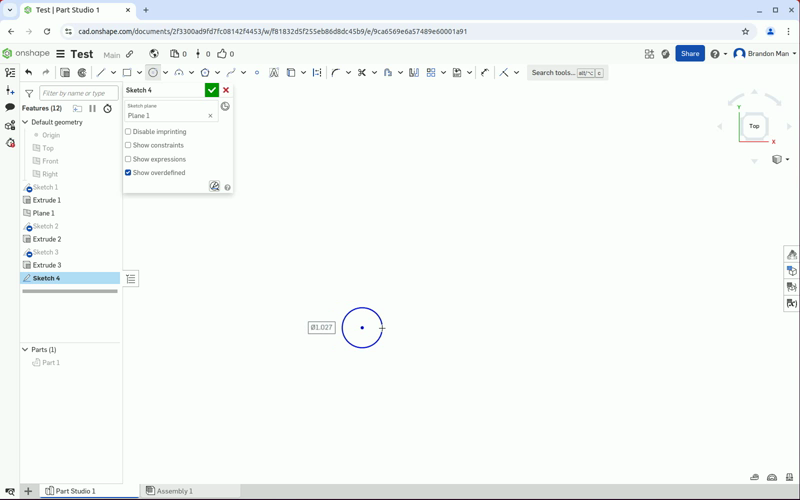
scroll(-6)
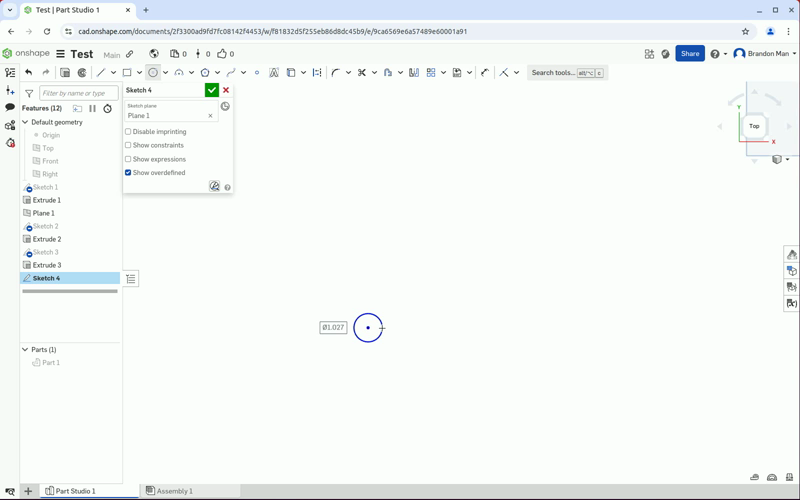
scroll(-6)
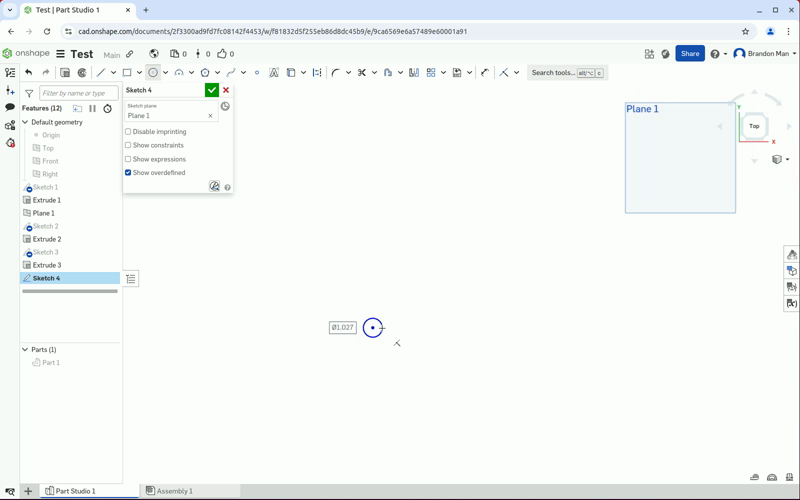
scroll(-6)
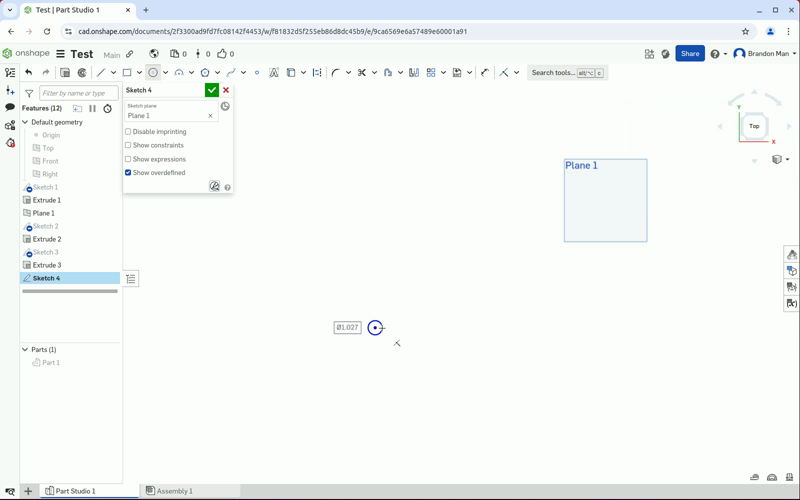
scroll(-6)
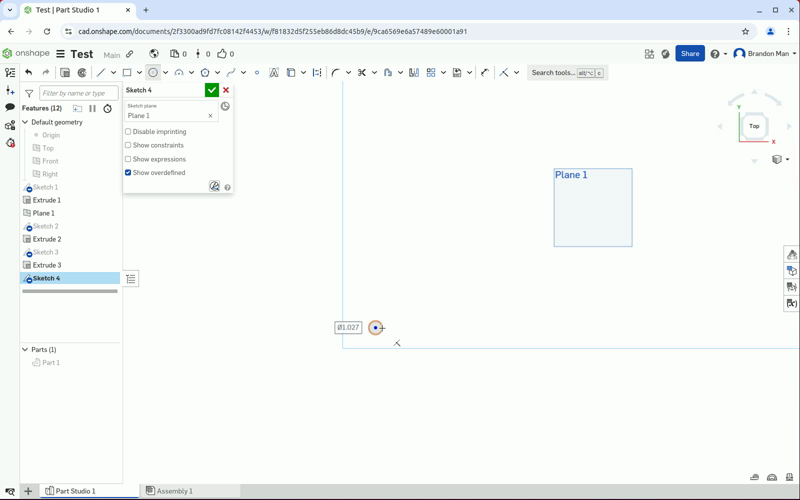
scroll(-6)
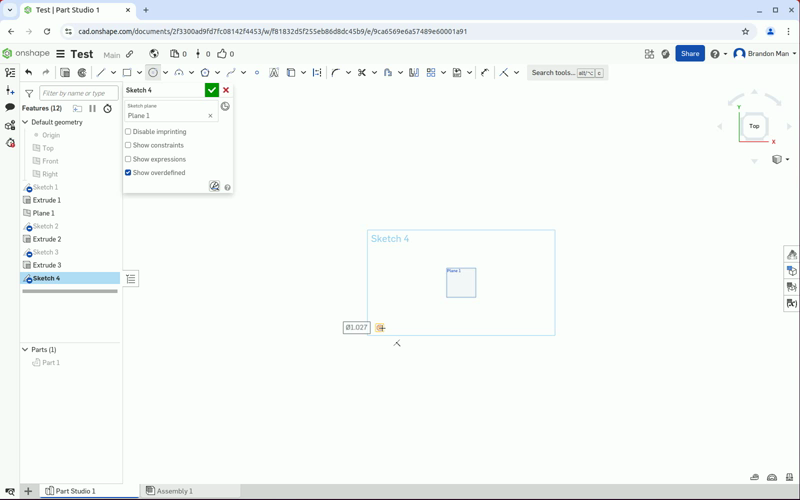
key(esc)
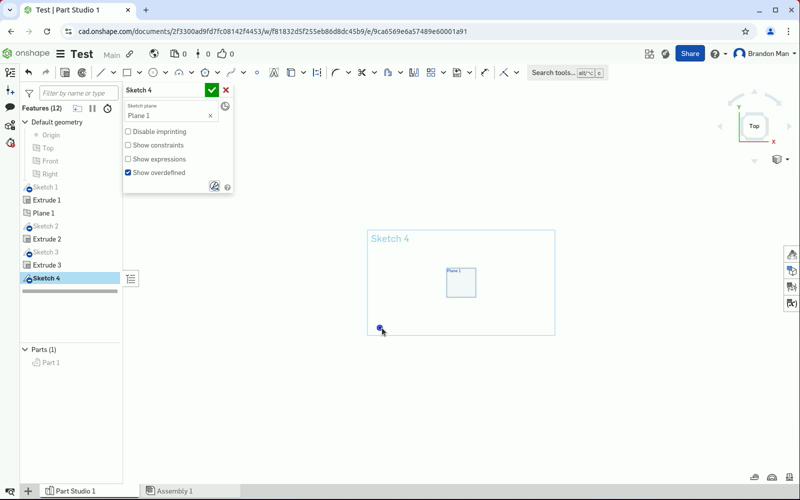
mouse_move(377, 326)
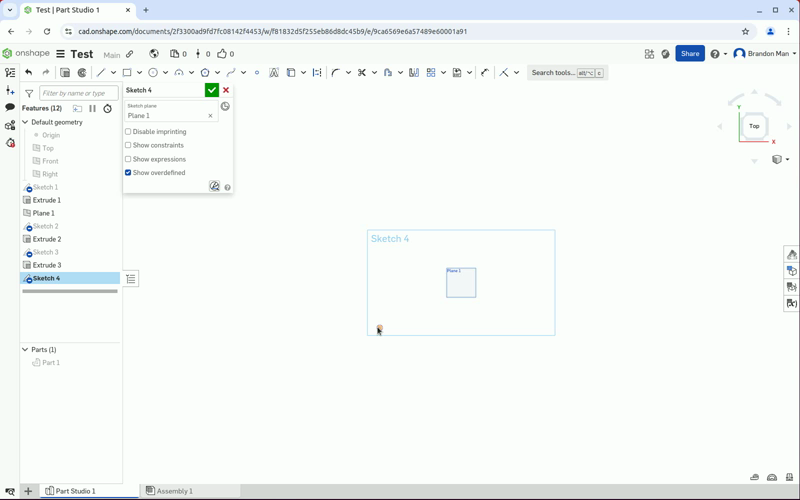
scroll(6)
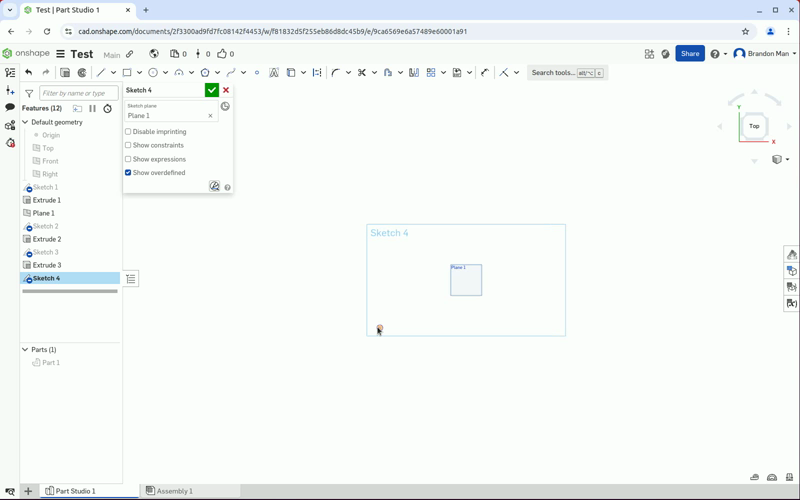
scroll(6)
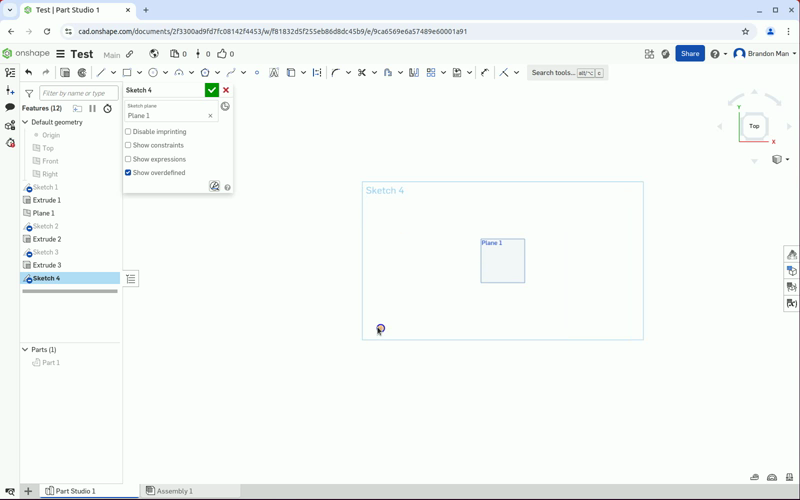
scroll(6)
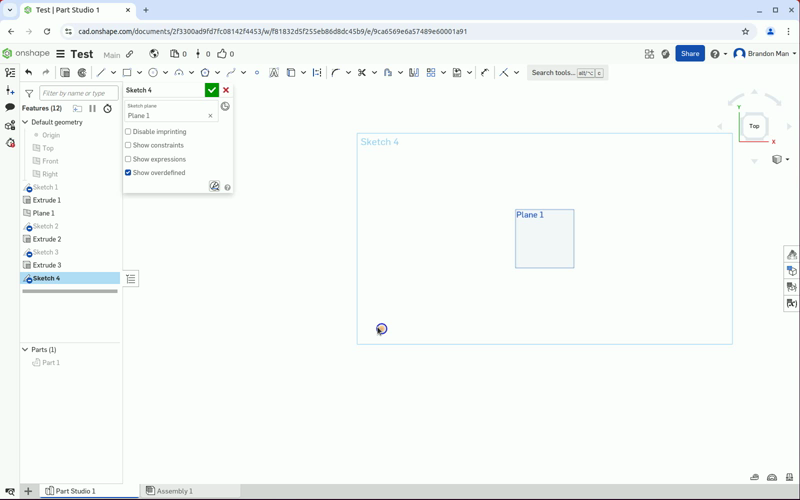
scroll(6)
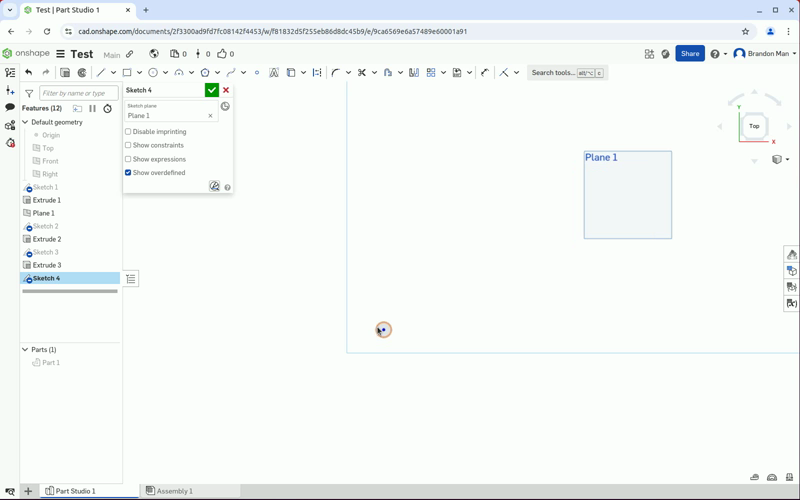
scroll(6)
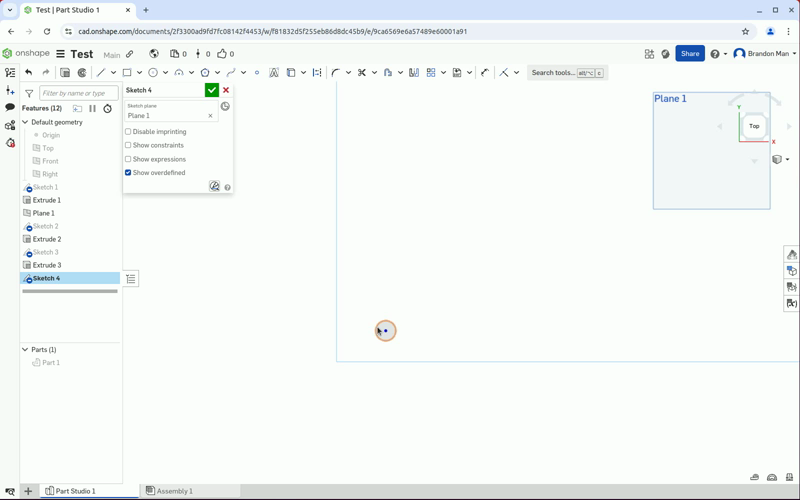
scroll(6)
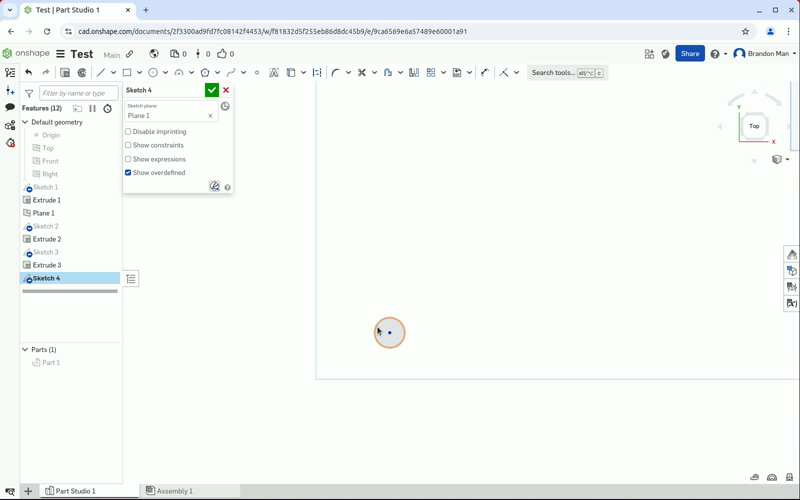
scroll(6)
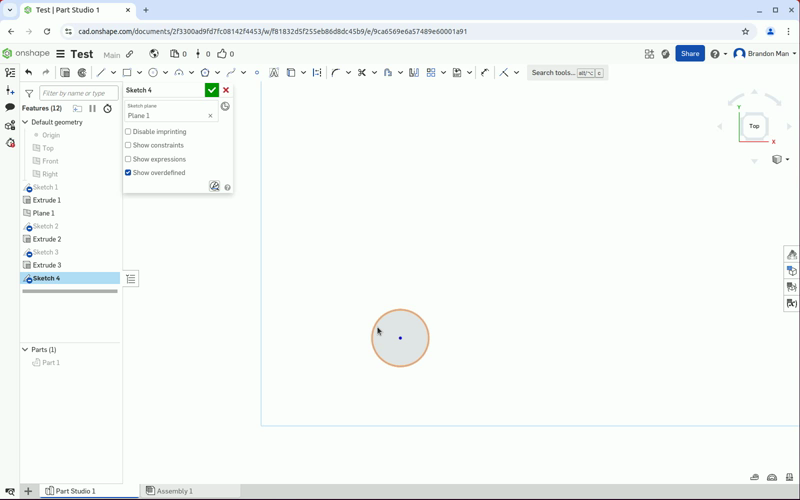
click(377, 326)
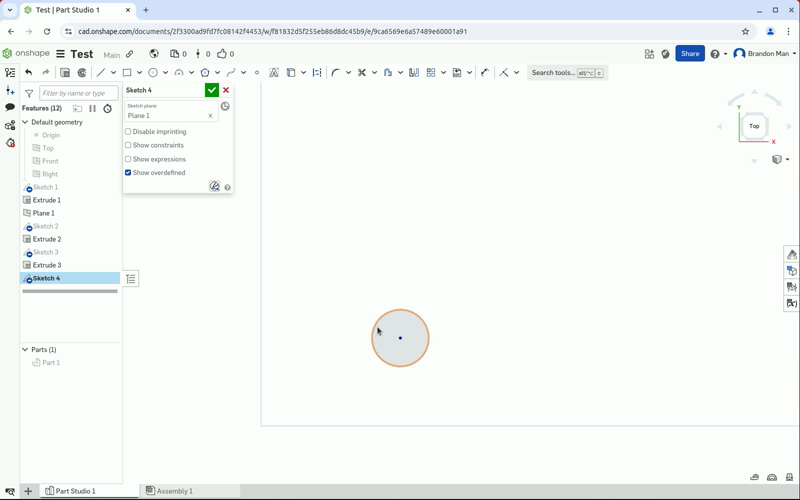
scroll(-6)
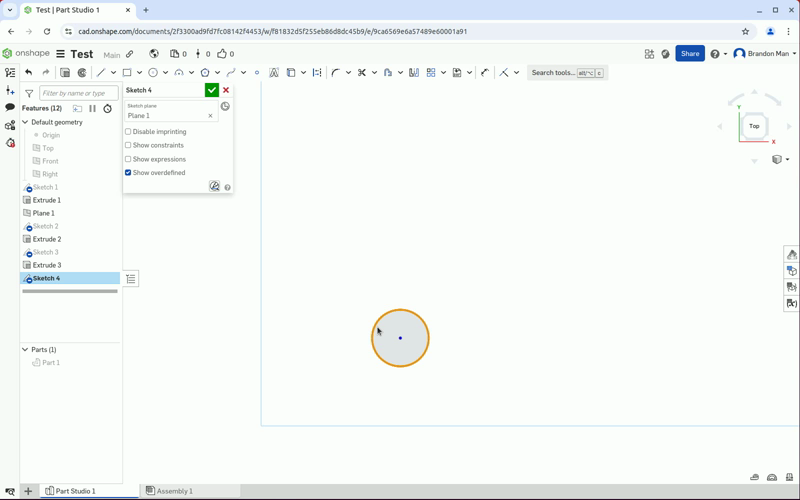
scroll(-6)
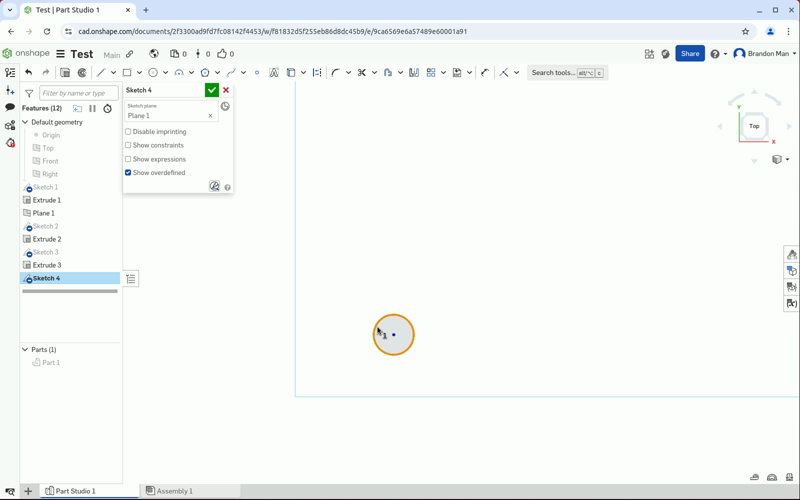
scroll(-6)
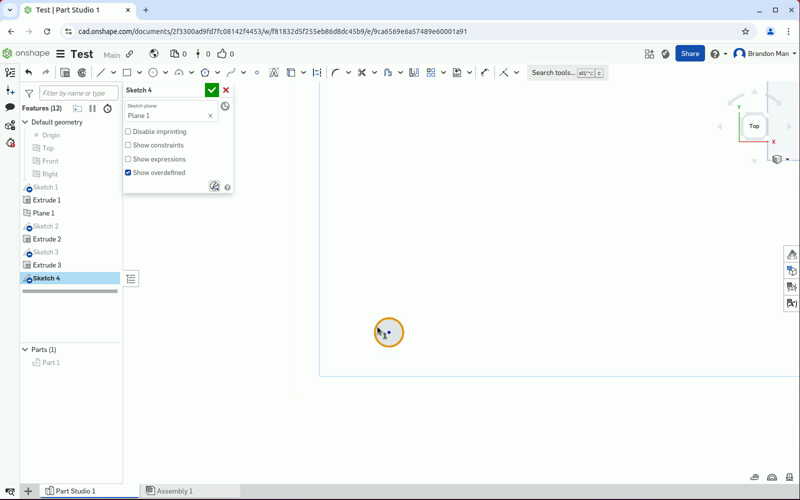
scroll(-6)
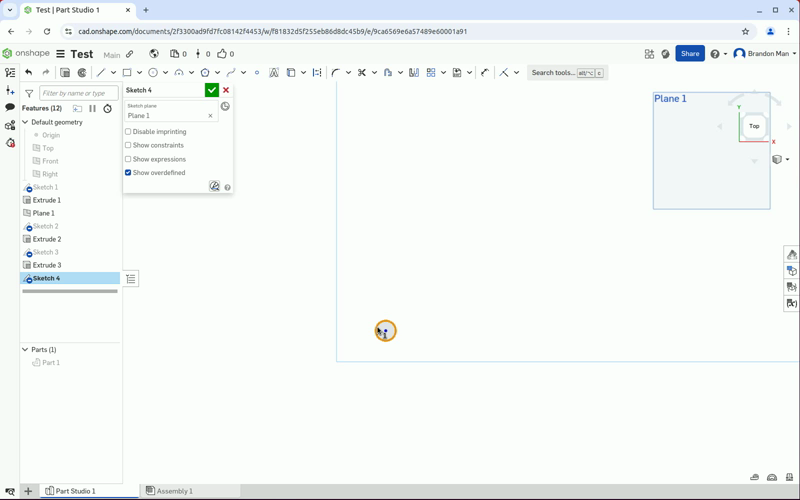
scroll(-6)
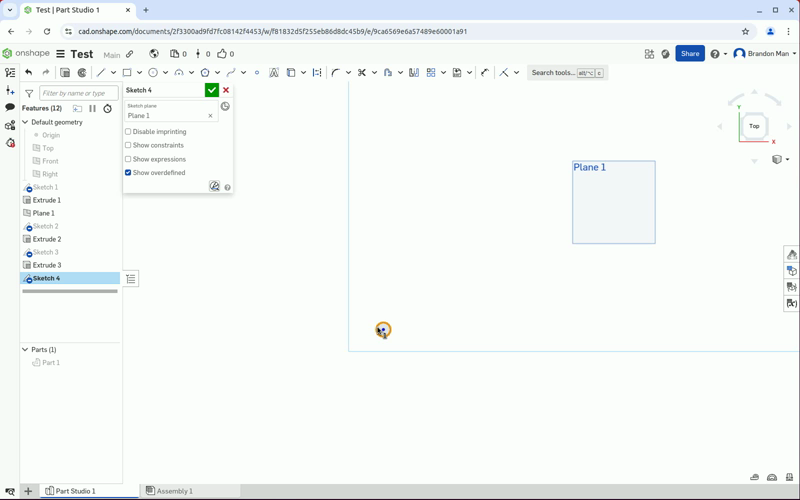
scroll(-6)
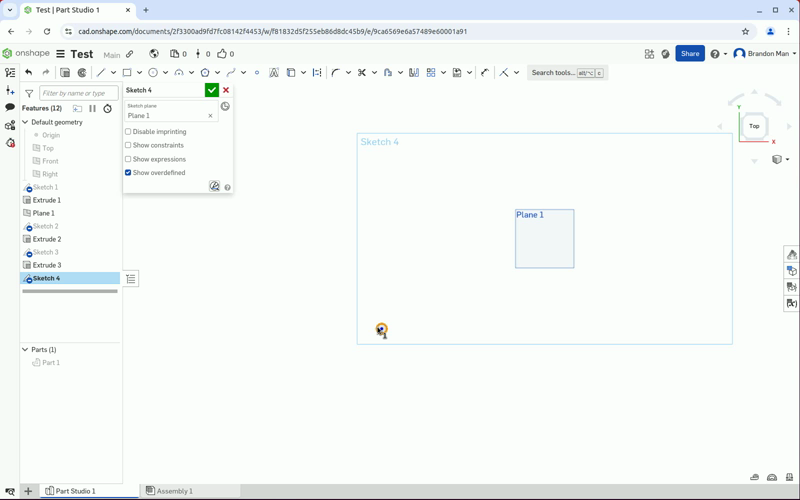
scroll(-6)
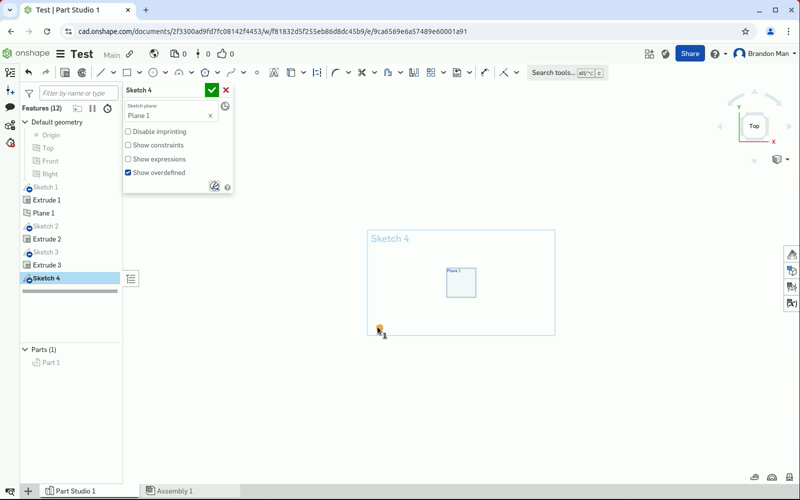
mouse_move(73, 352)
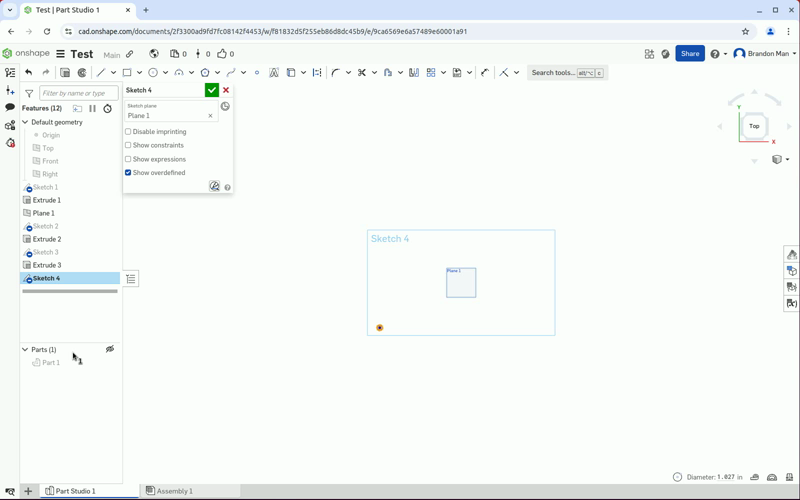
key(shift+y)
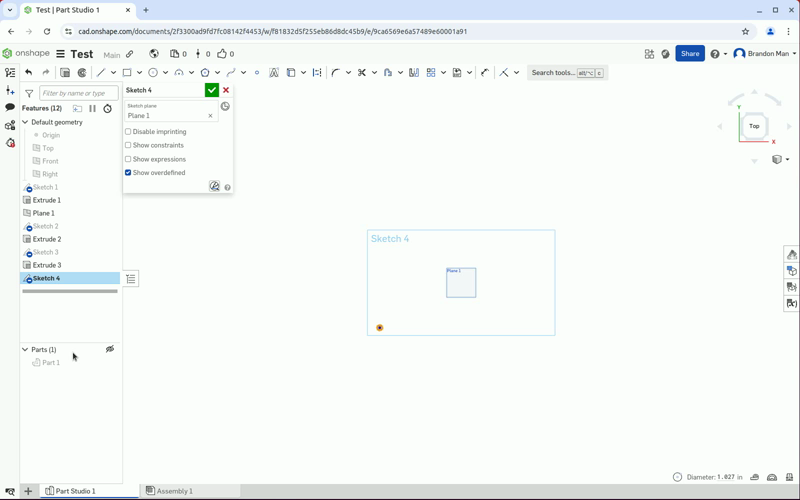
key(shift+e)
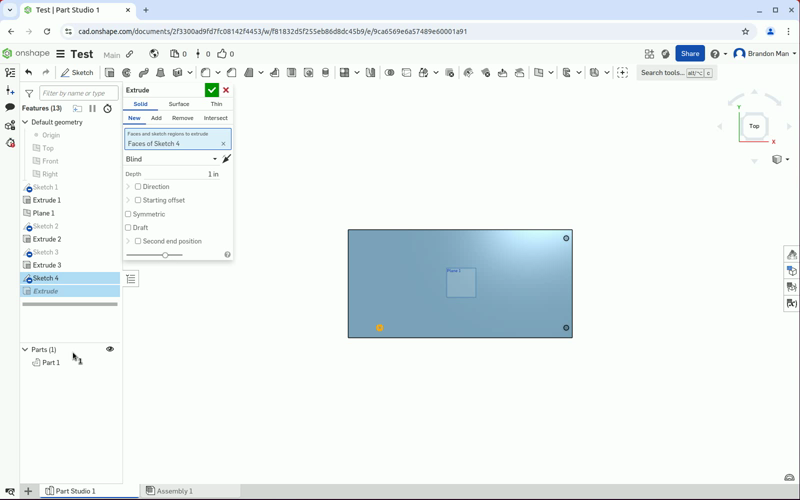
mouse_move(143, 106)
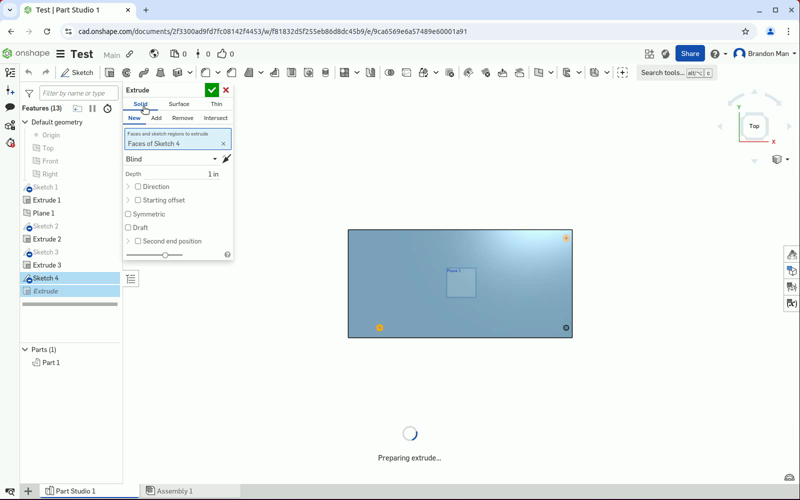
click(143, 106)
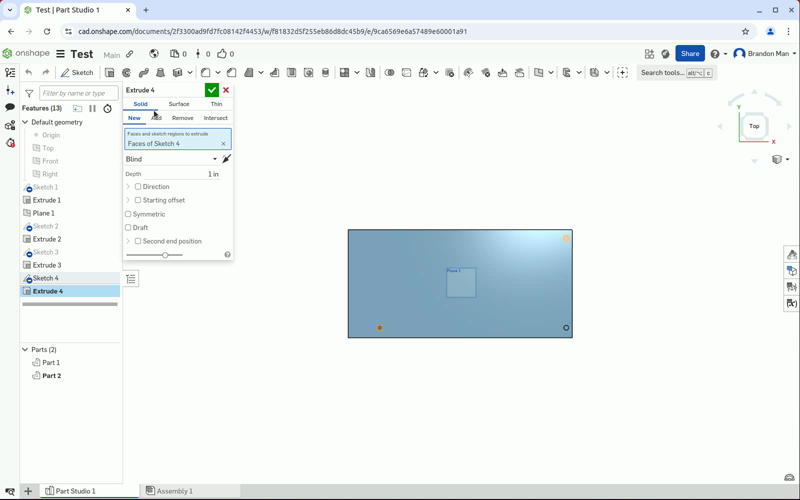
mouse_move(186, 120)
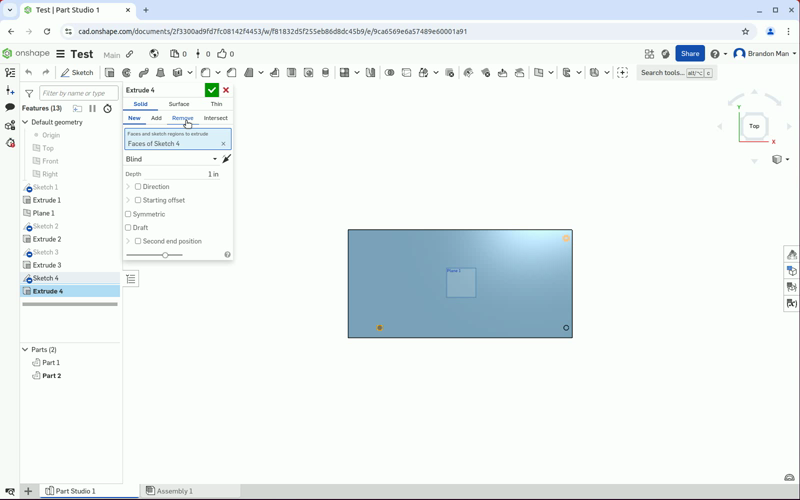
click(186, 120)
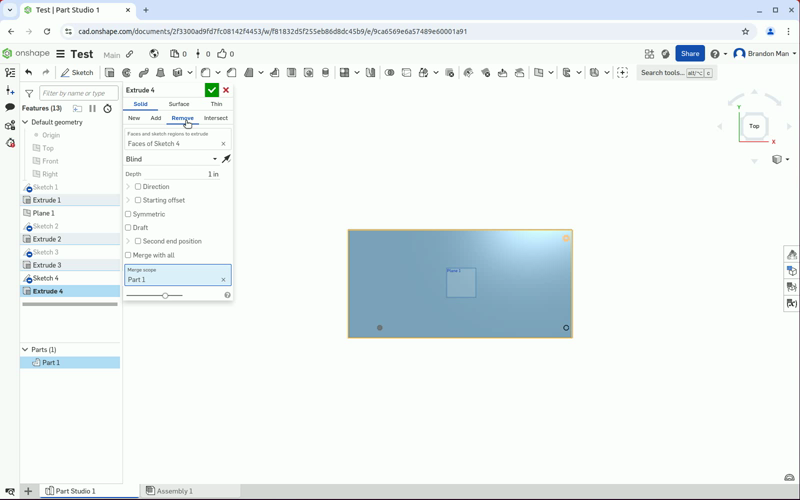
key(tab, 4)
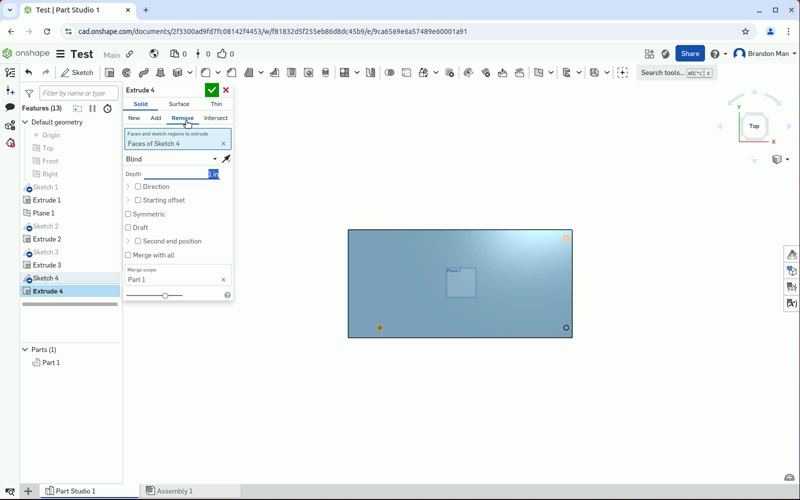
text(0.963)
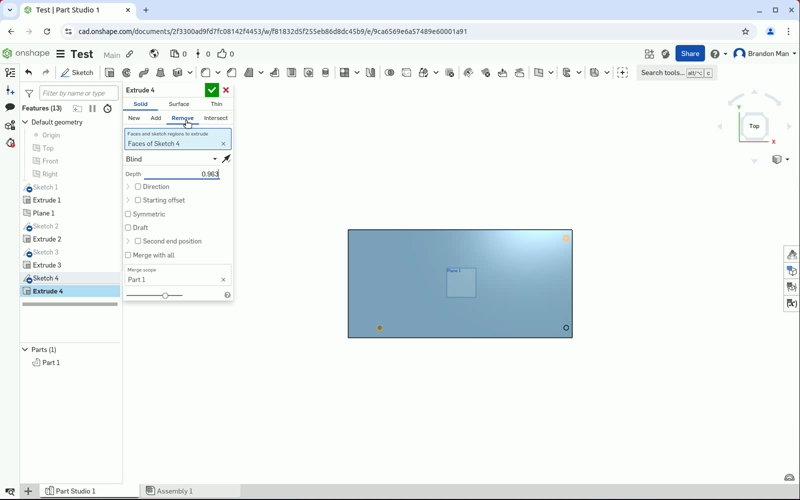
key(tab, 6)
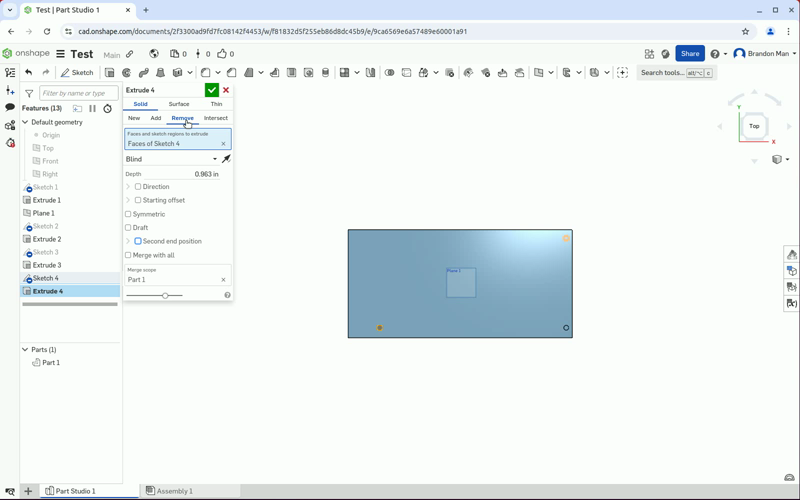
key(space)
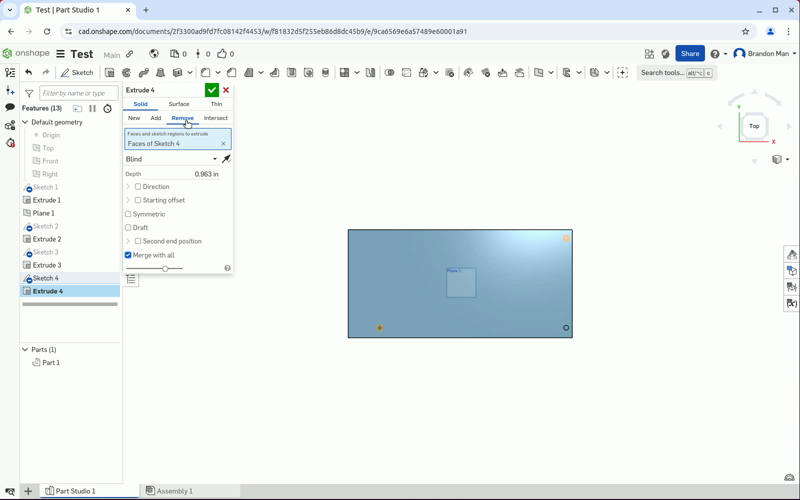
key(enter)
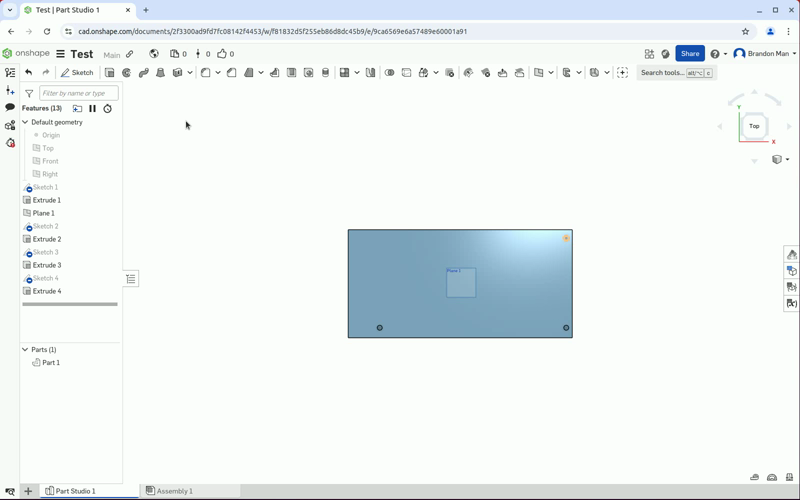
key(shift+h)
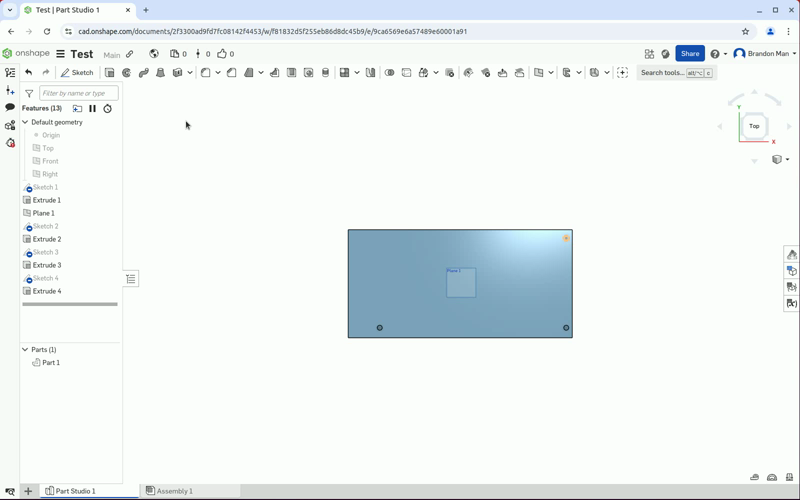
key(shift+h)
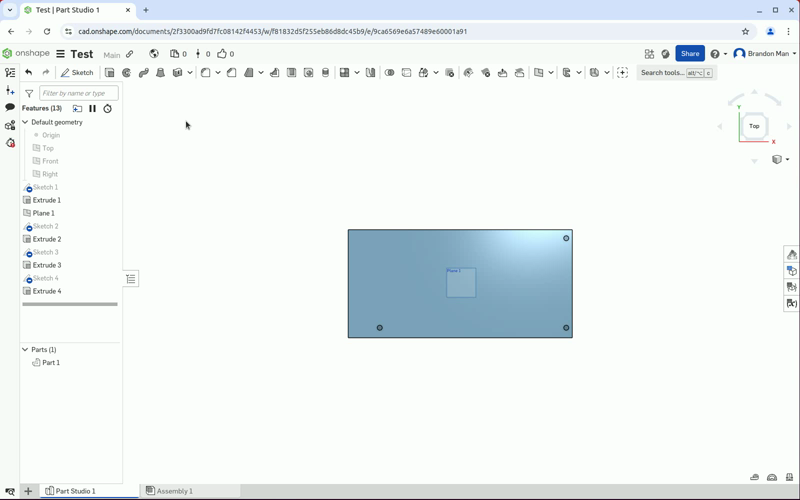
mouse_move(73, 189)
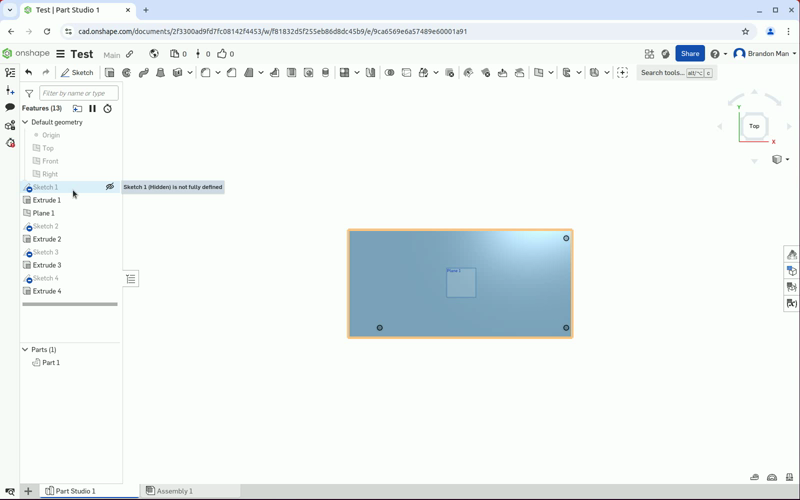
click(73, 189)
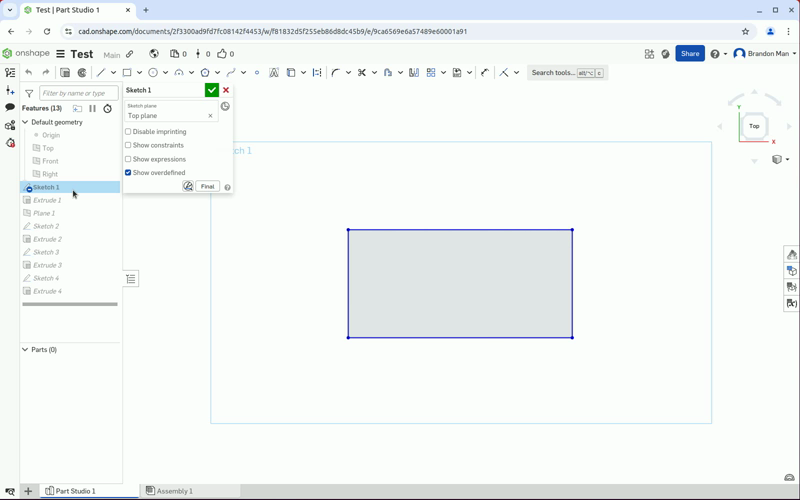
mouse_move(229, 92)
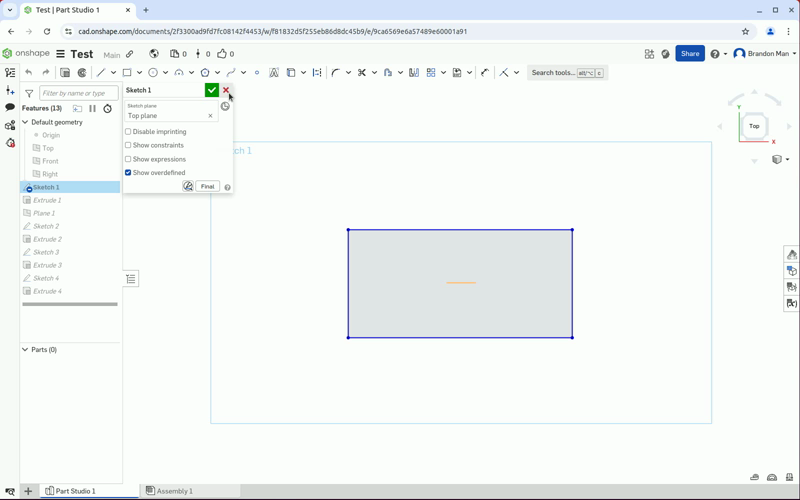
click(229, 92)
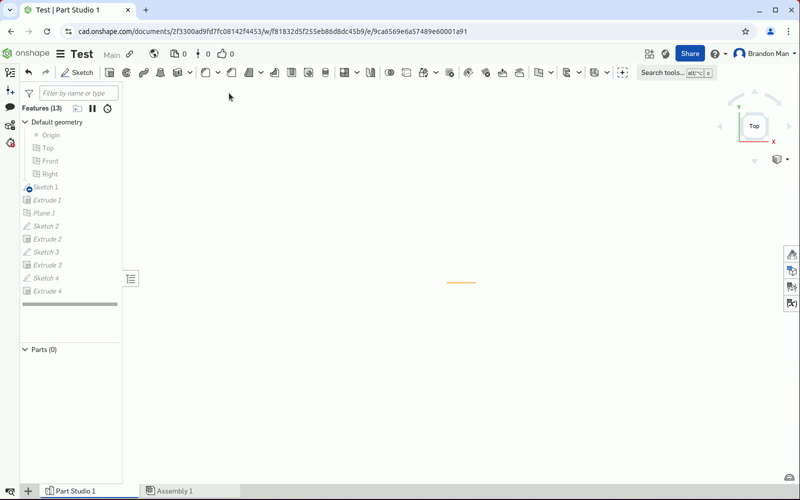
key(shift+s)
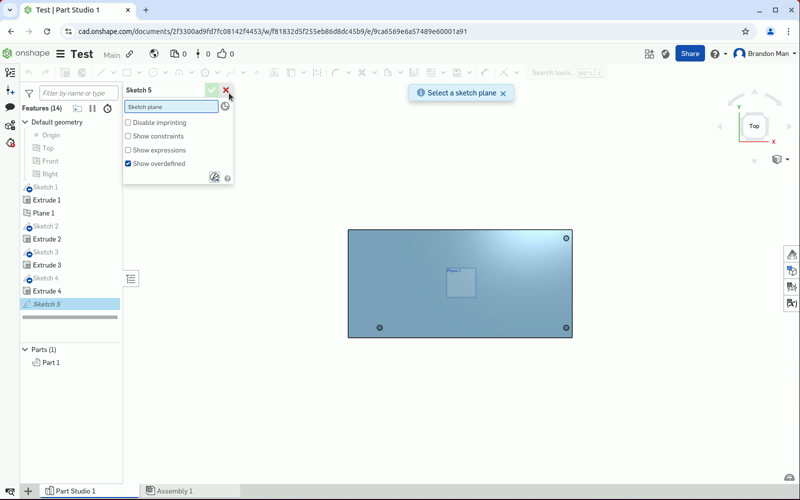
mouse_move(73, 215)
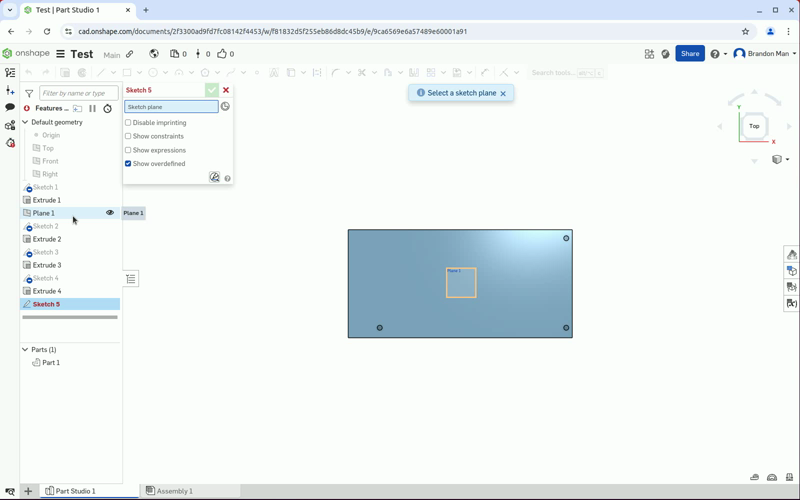
click(73, 215)
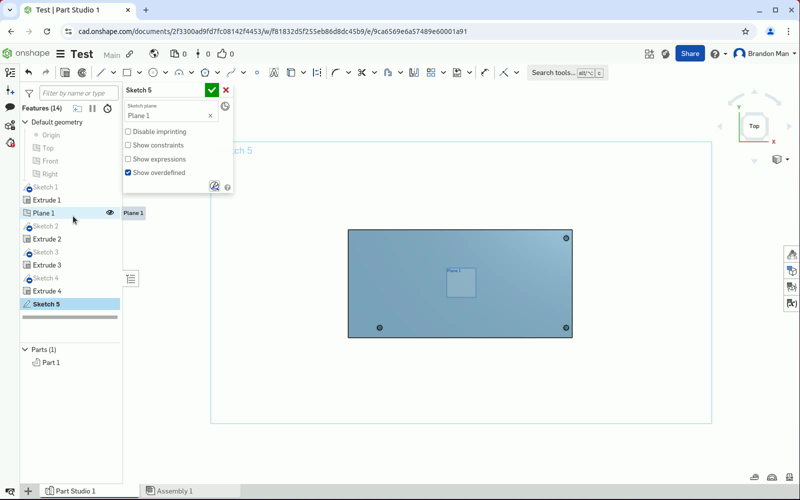
mouse_move(73, 352)
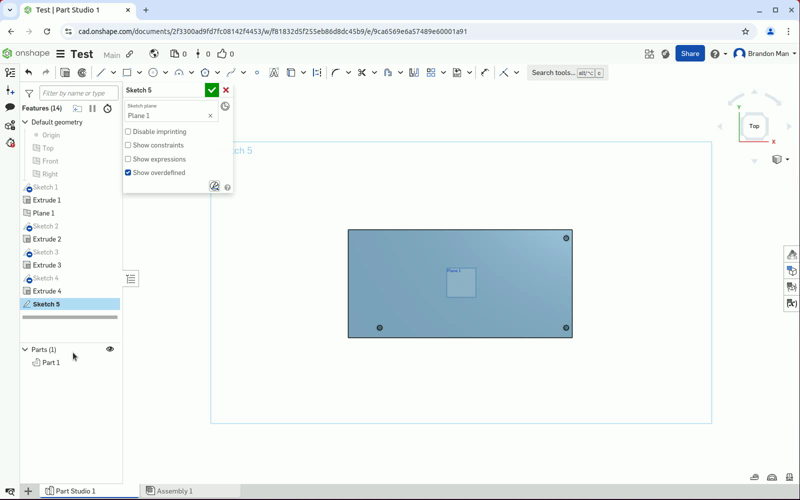
key(y)
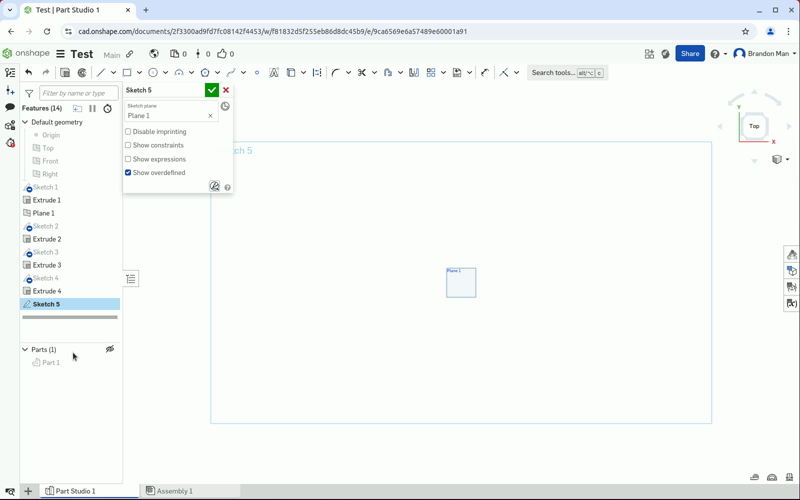
key(c)
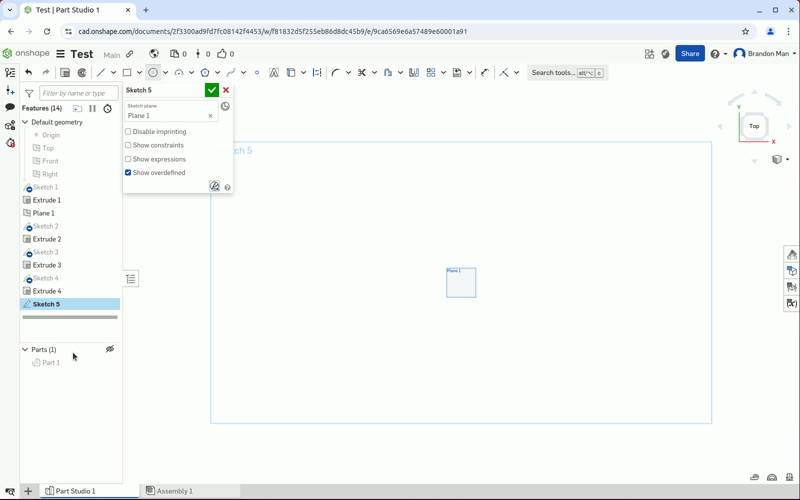
key_down(shift)
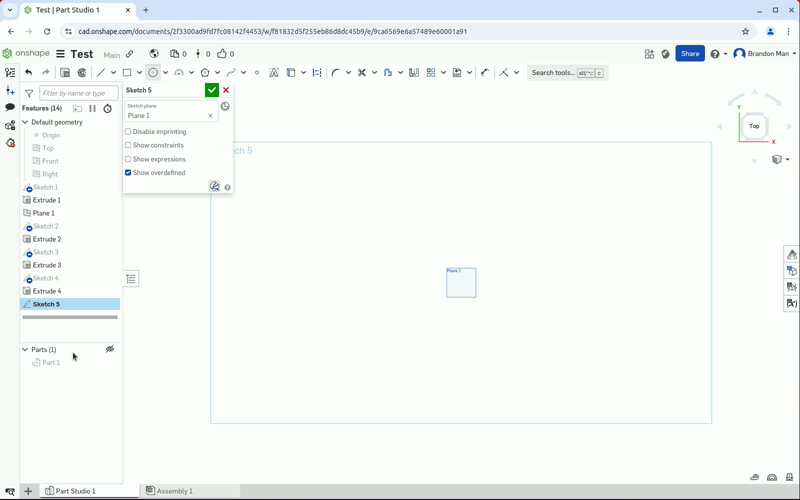
mouse_move(379, 238)
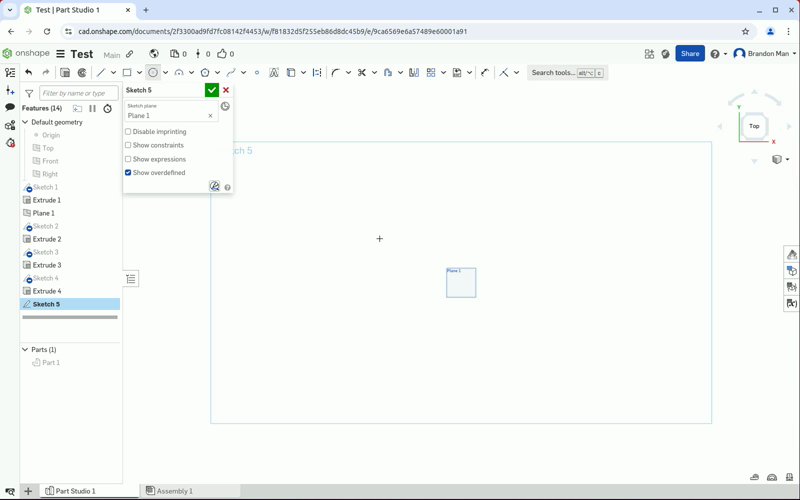
click(379, 238)
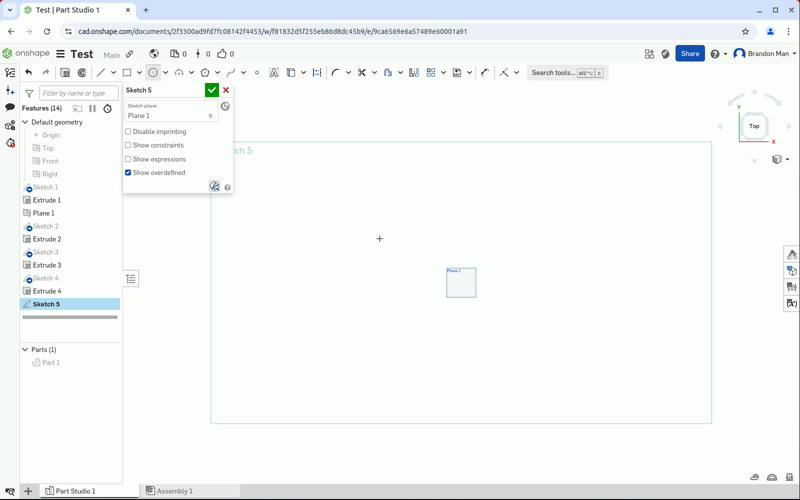
key_up(shift)
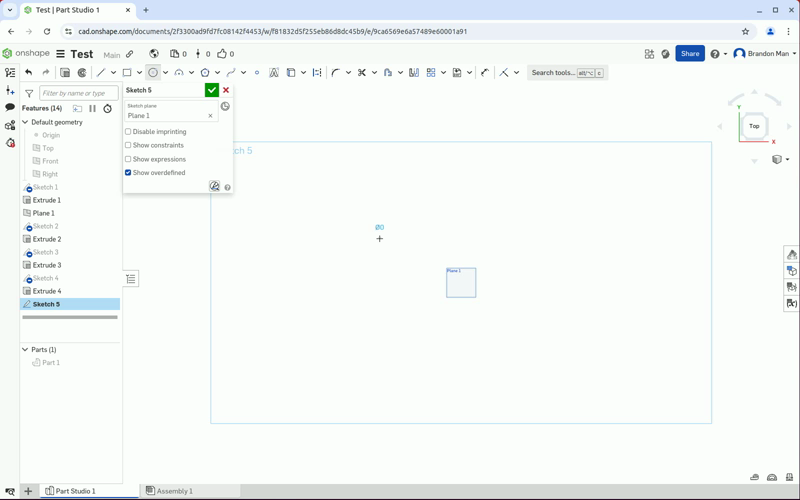
mouse_move(382, 238)
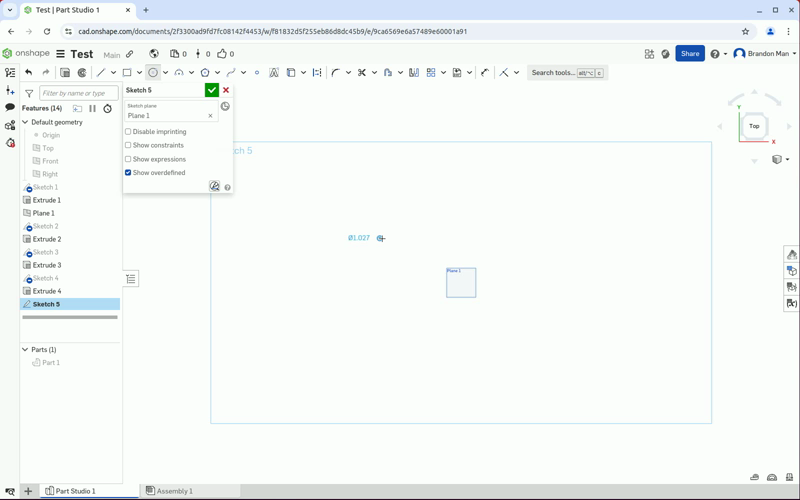
scroll(6)
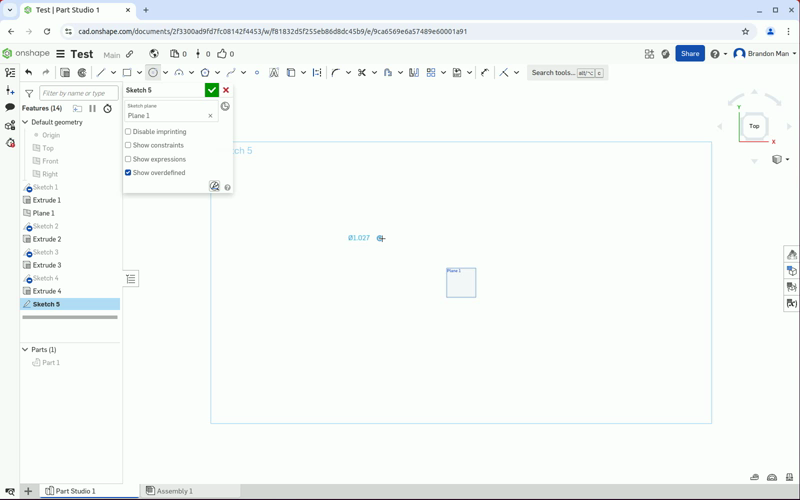
scroll(6)
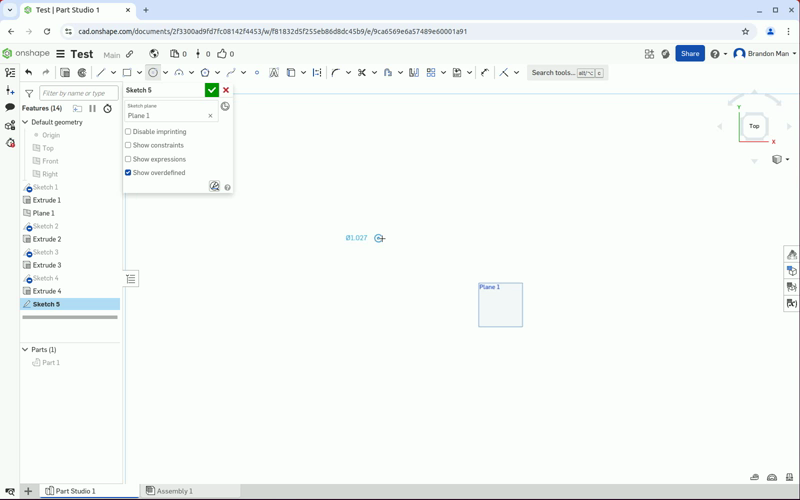
scroll(6)
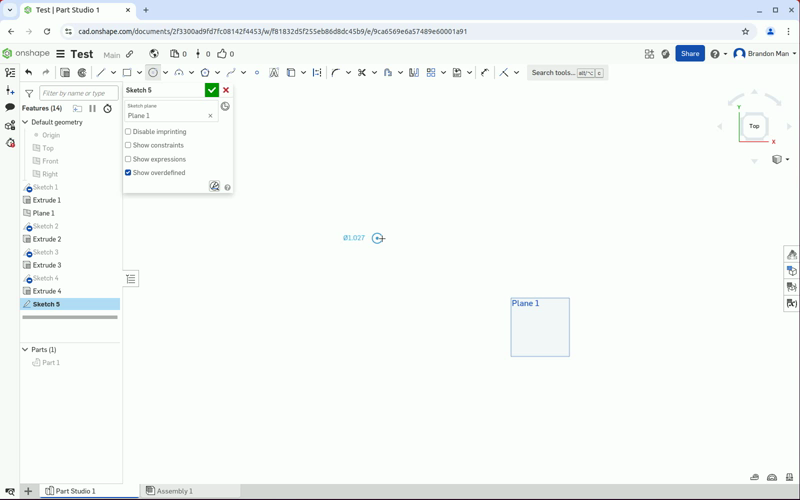
scroll(6)
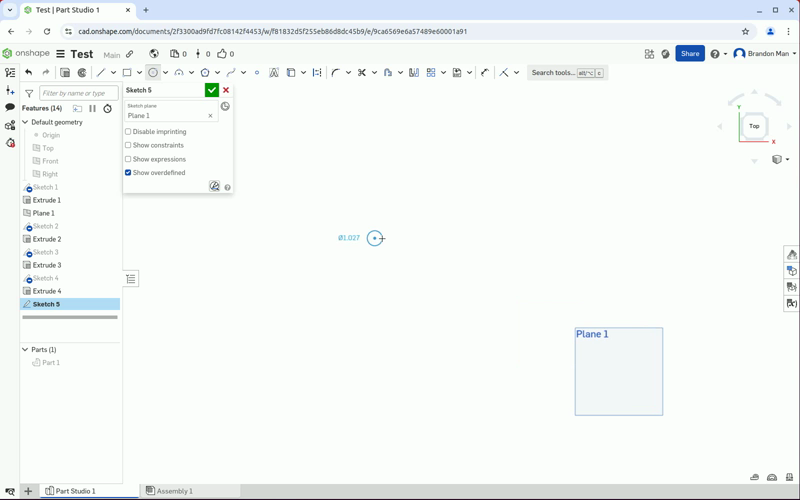
scroll(6)
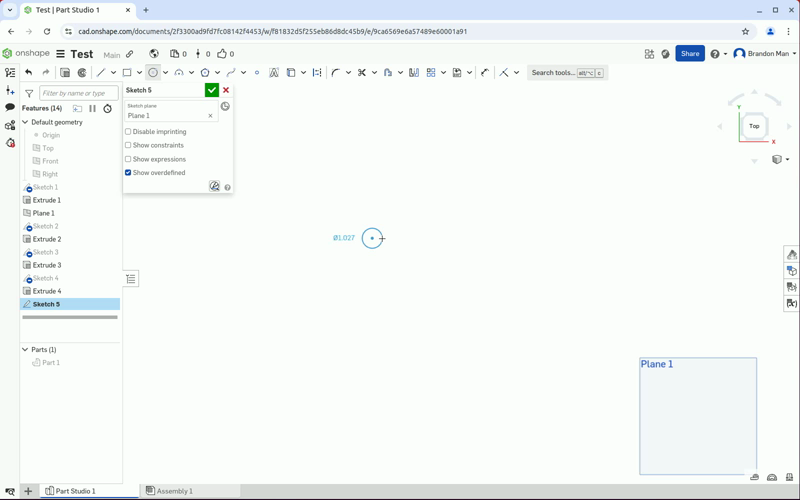
scroll(6)
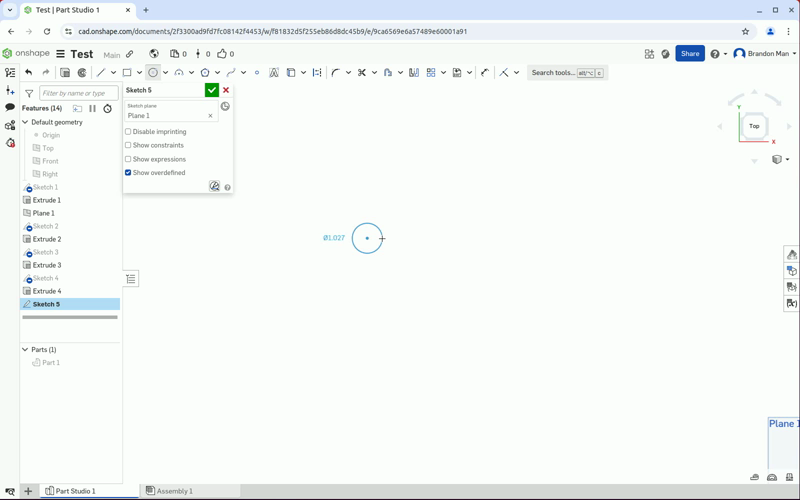
scroll(6)
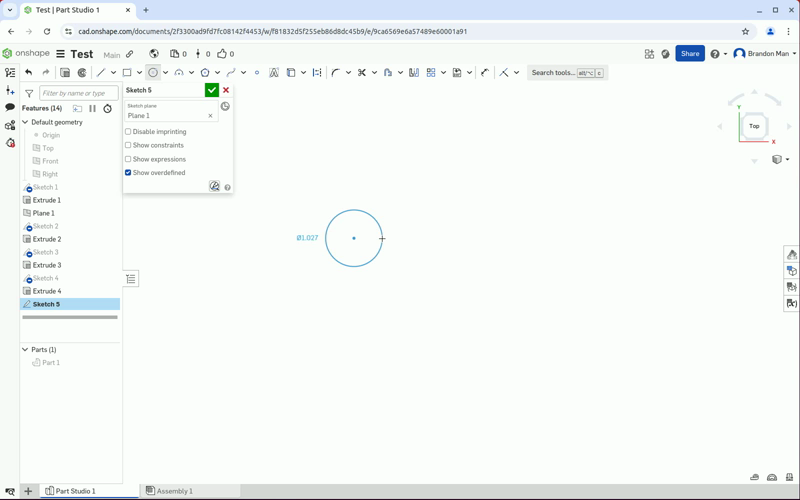
click(382, 238)
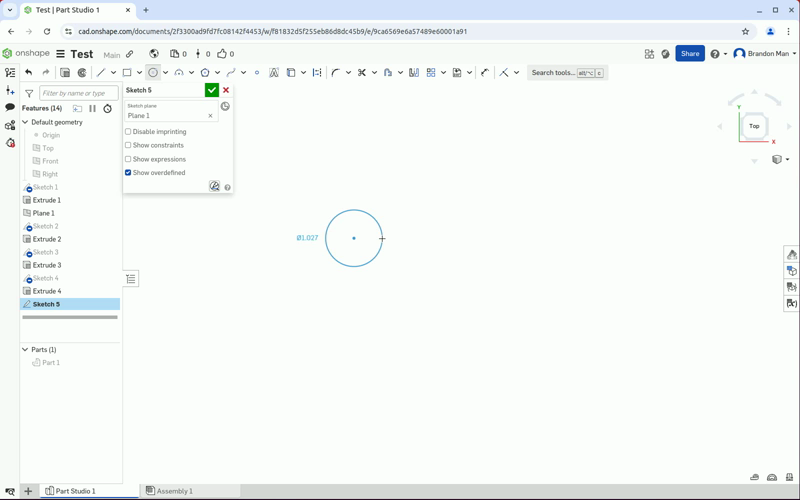
scroll(-6)
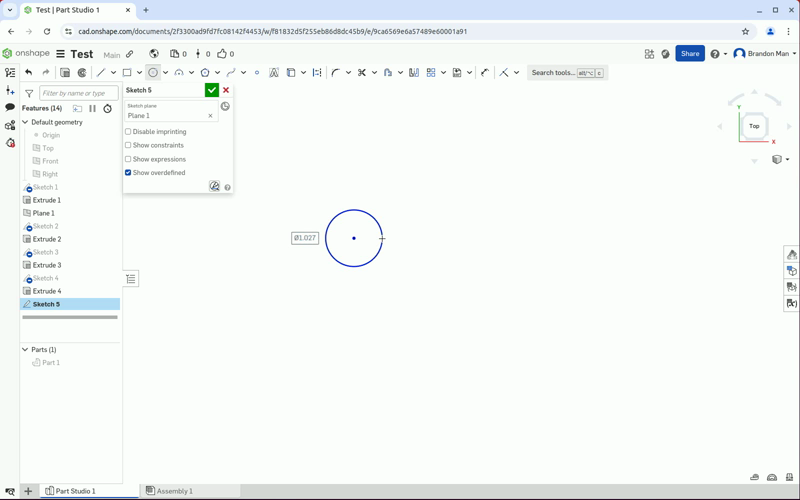
scroll(-6)
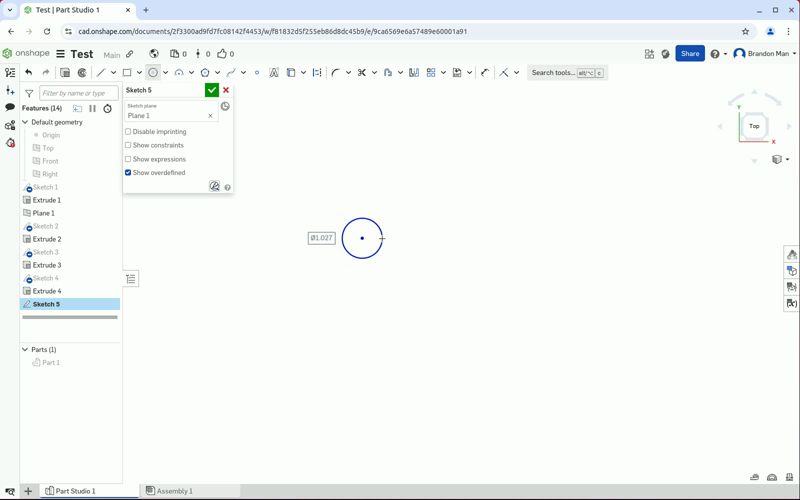
scroll(-6)
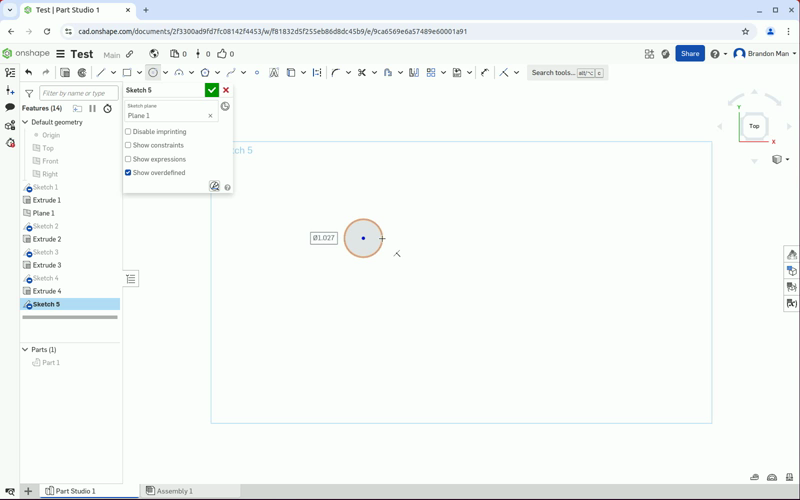
scroll(-6)
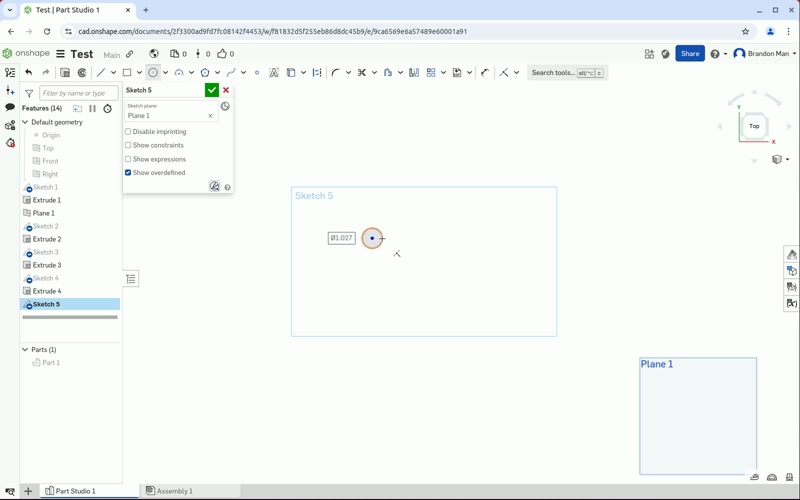
scroll(-6)
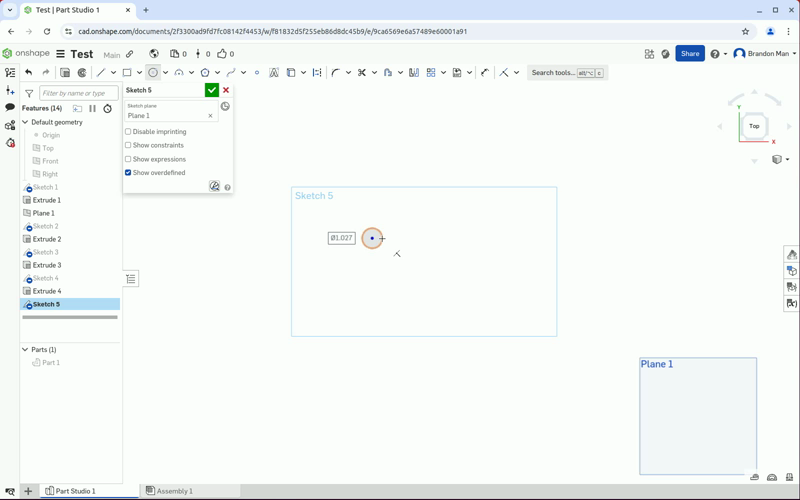
scroll(-6)
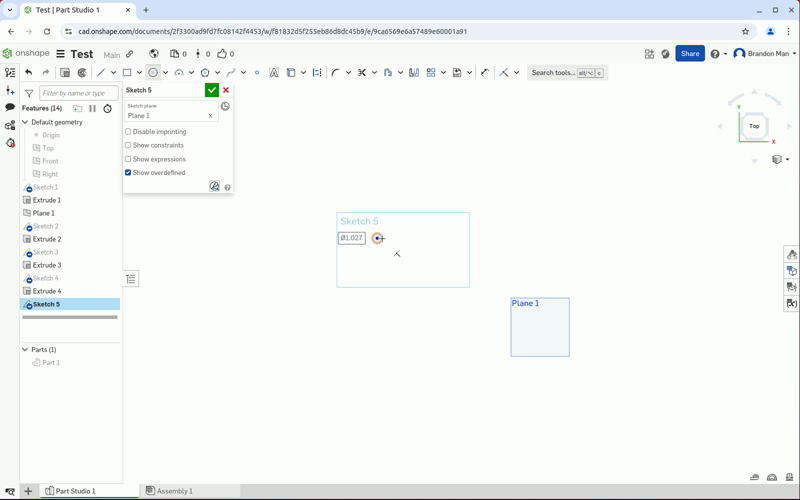
scroll(-6)
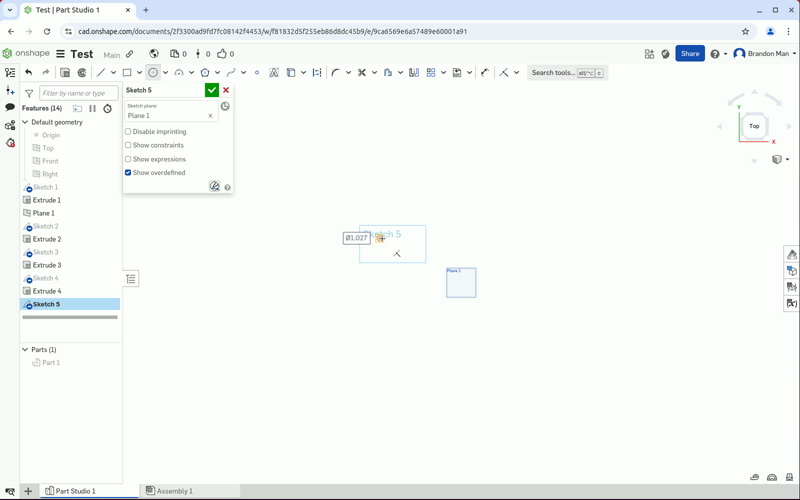
key(esc)
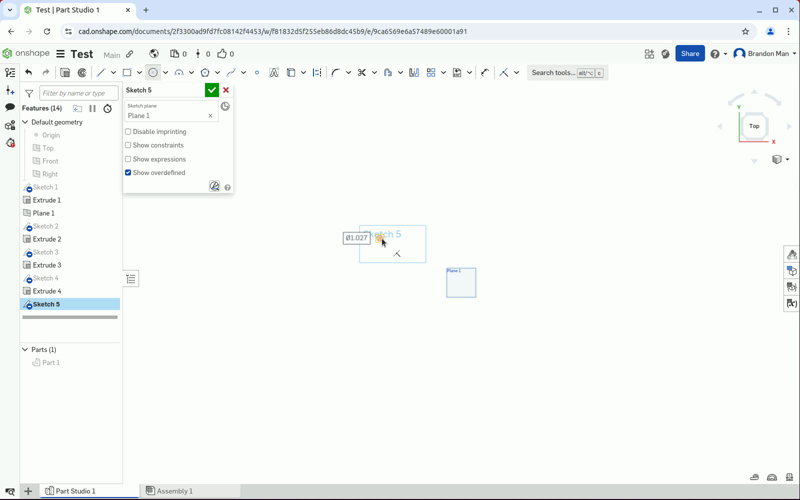
mouse_move(379, 236)
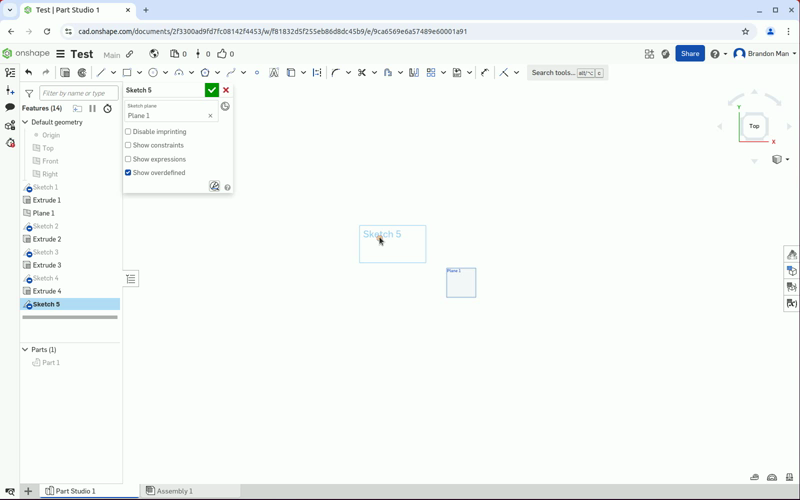
scroll(6)
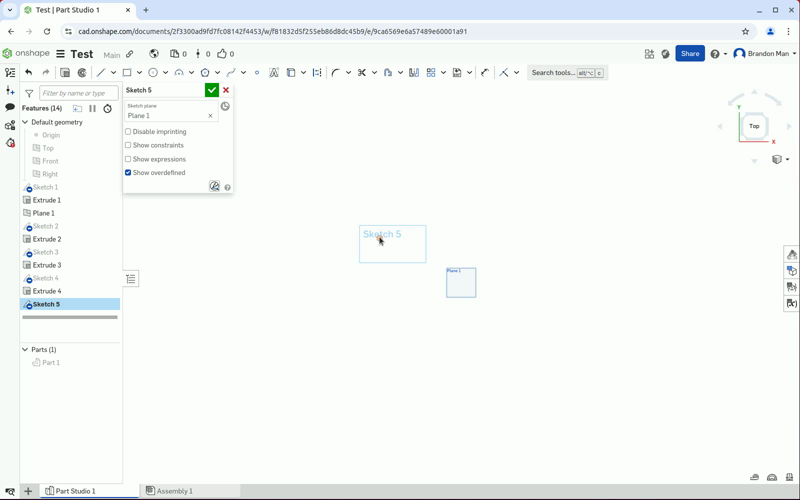
scroll(6)
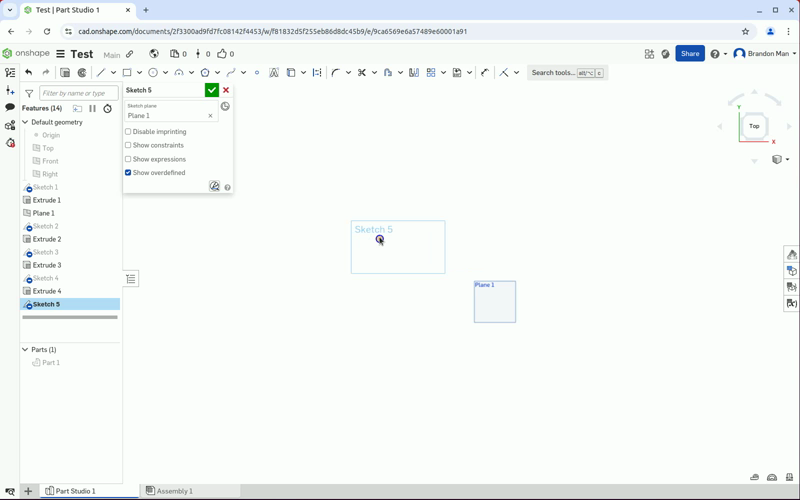
scroll(6)
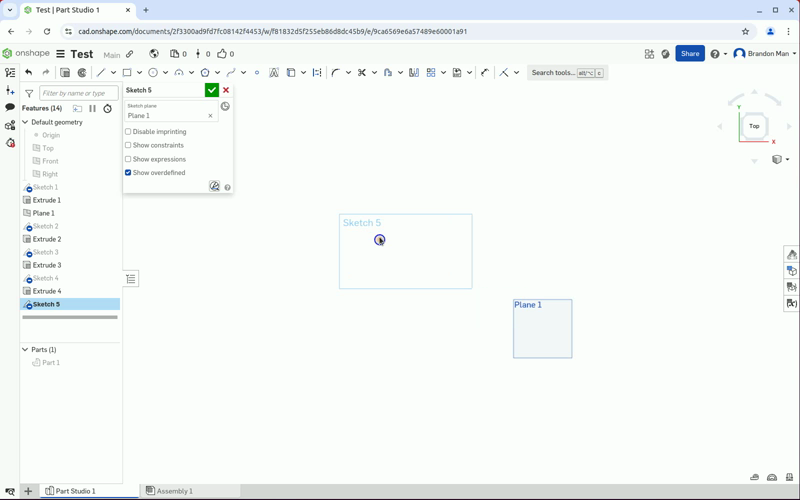
scroll(6)
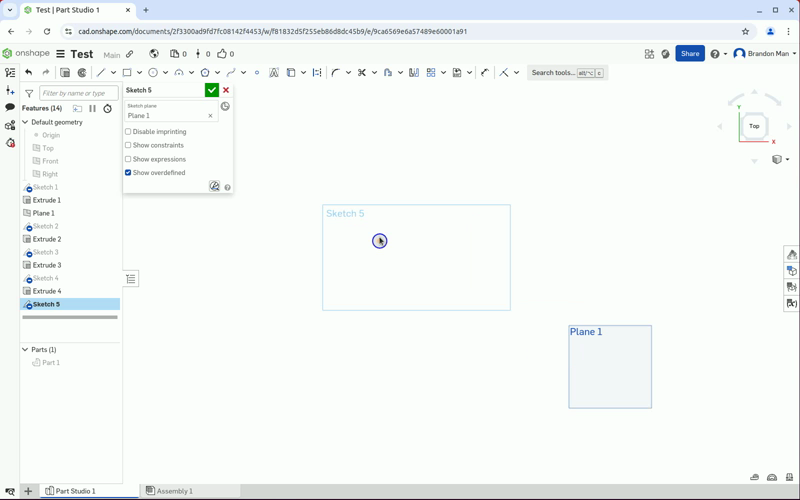
scroll(6)
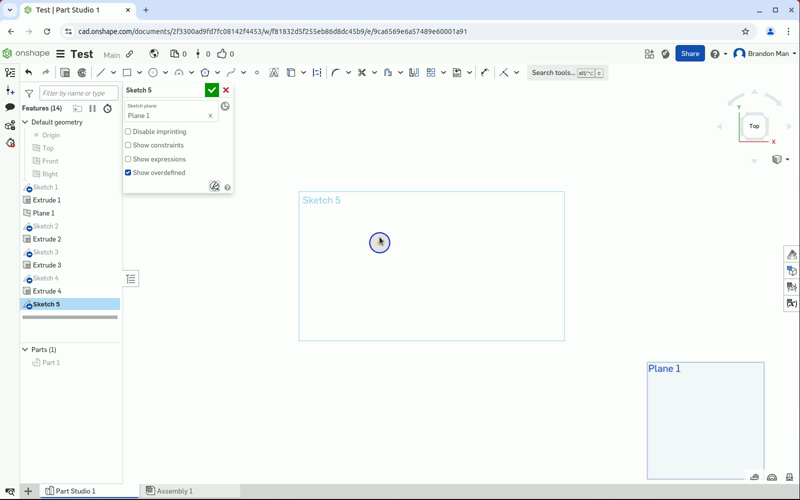
scroll(6)
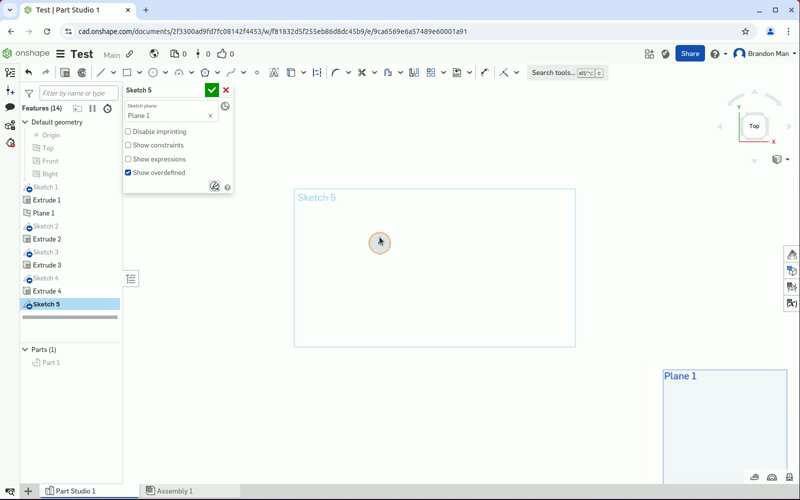
scroll(6)
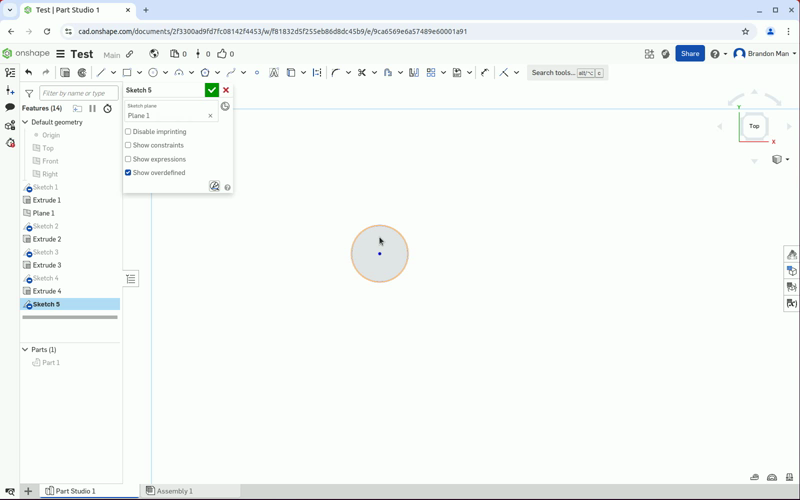
click(379, 236)
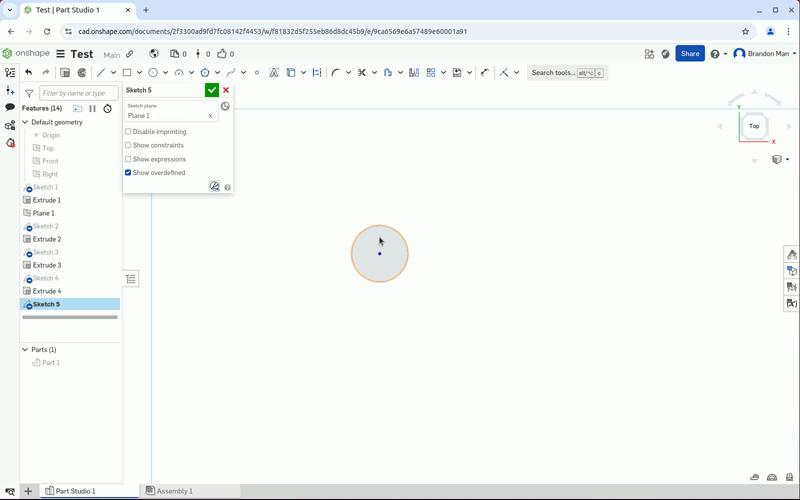
scroll(-6)
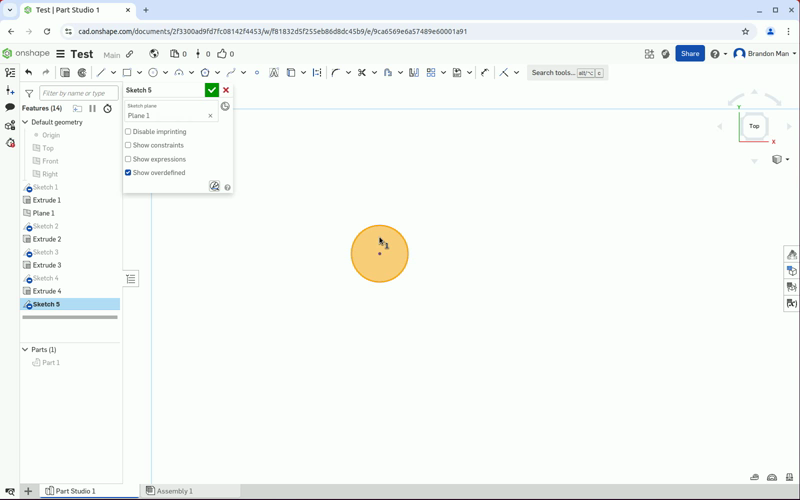
scroll(-6)
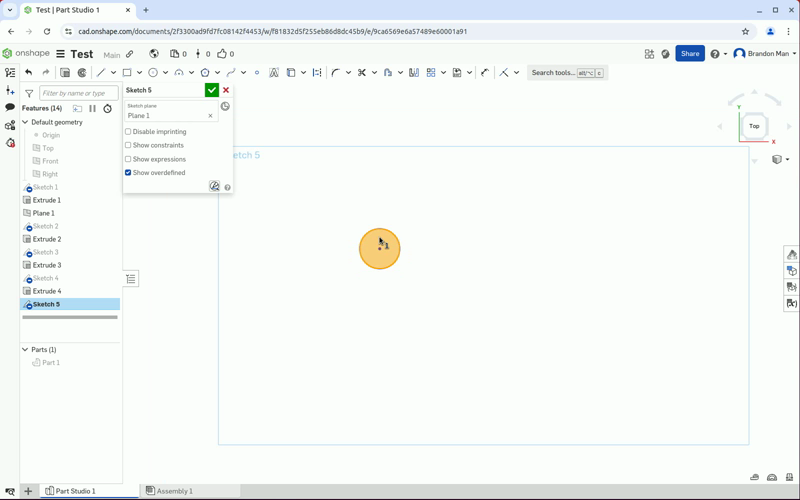
scroll(-6)
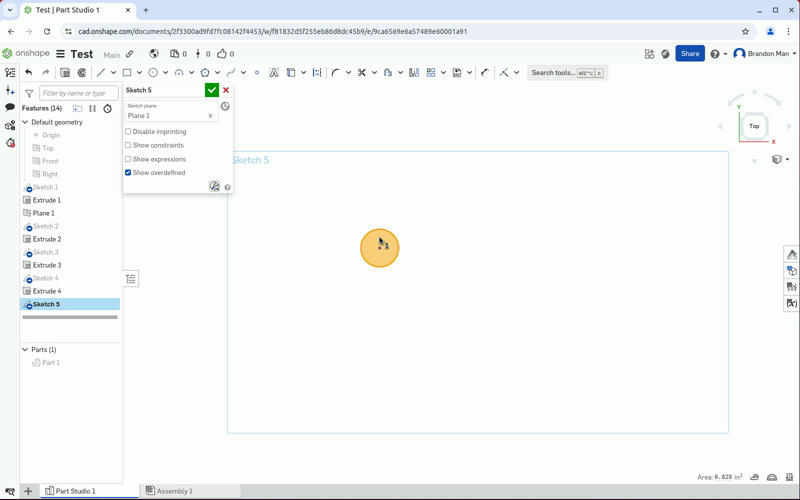
scroll(-6)
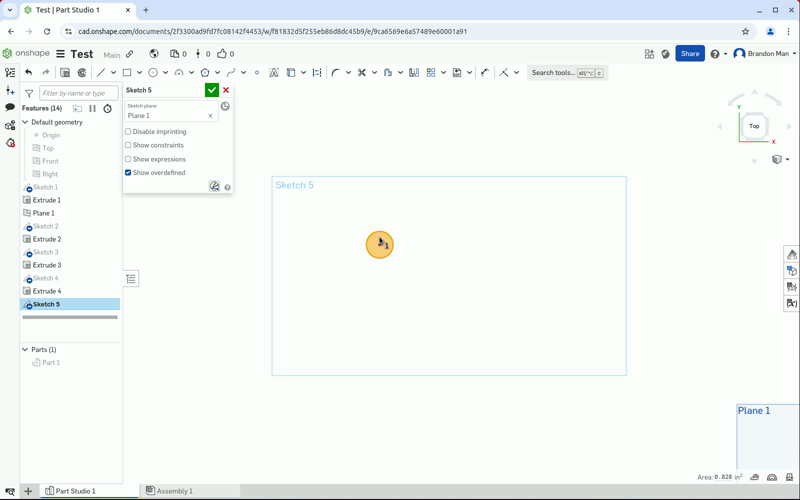
scroll(-6)
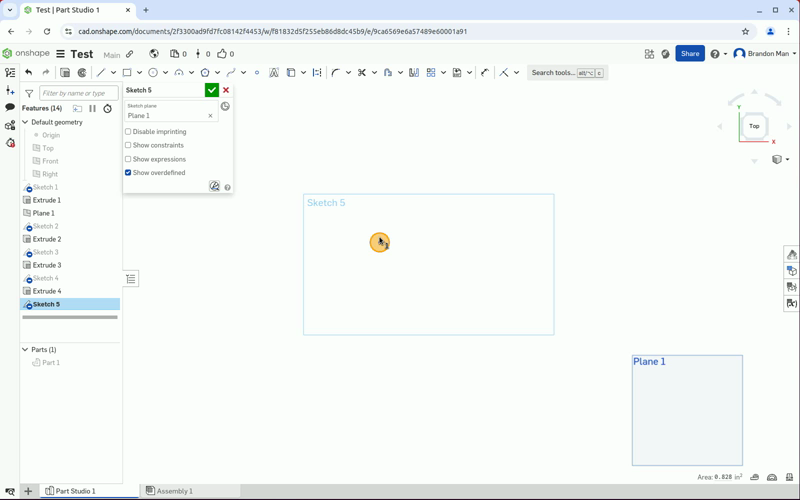
scroll(-6)
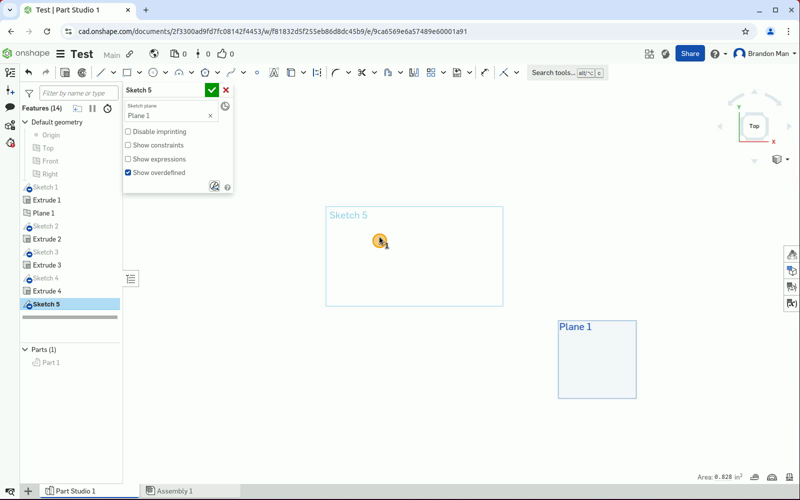
scroll(-6)
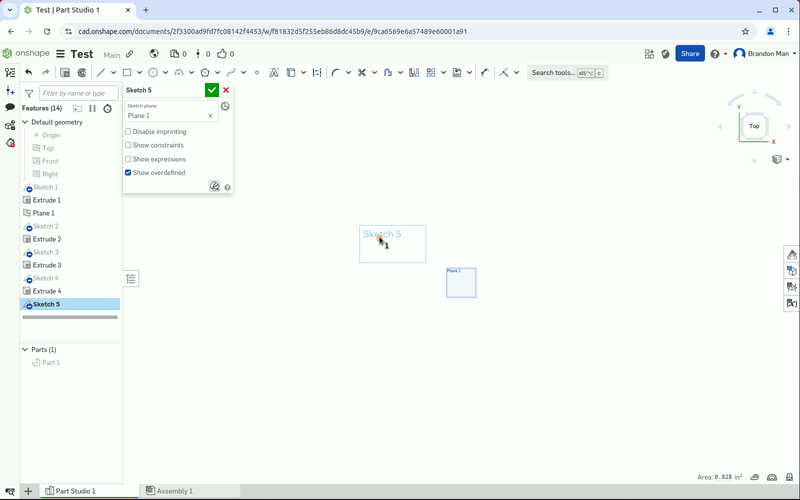
mouse_move(73, 352)
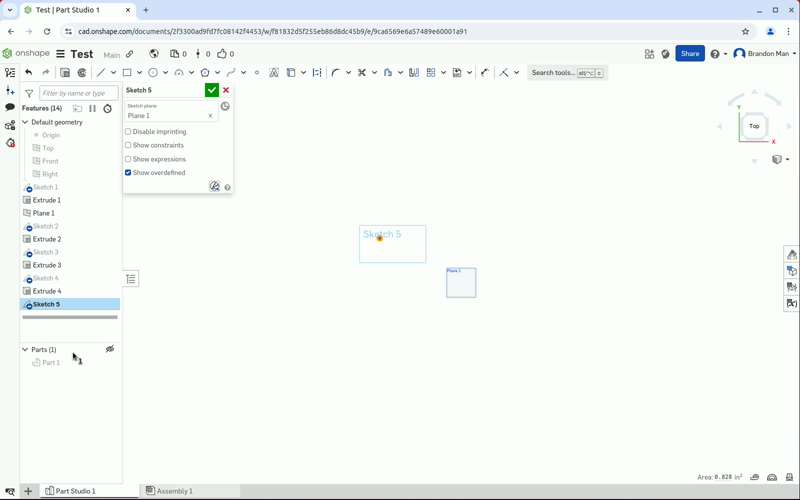
key(shift+y)
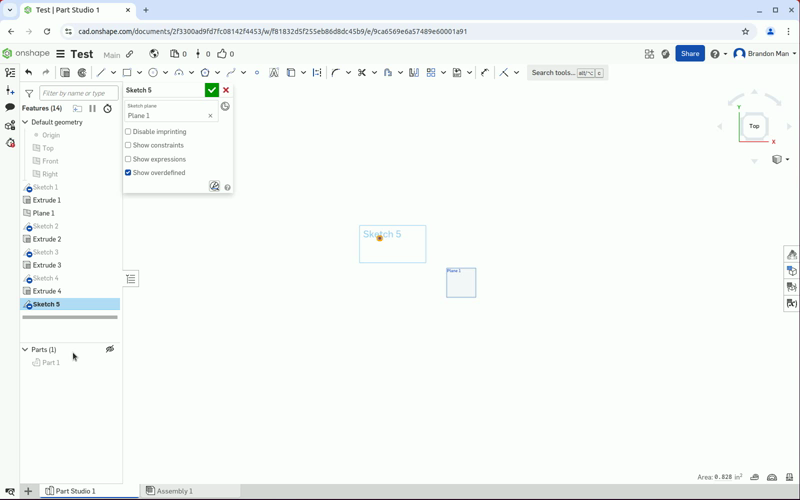
key(shift+e)
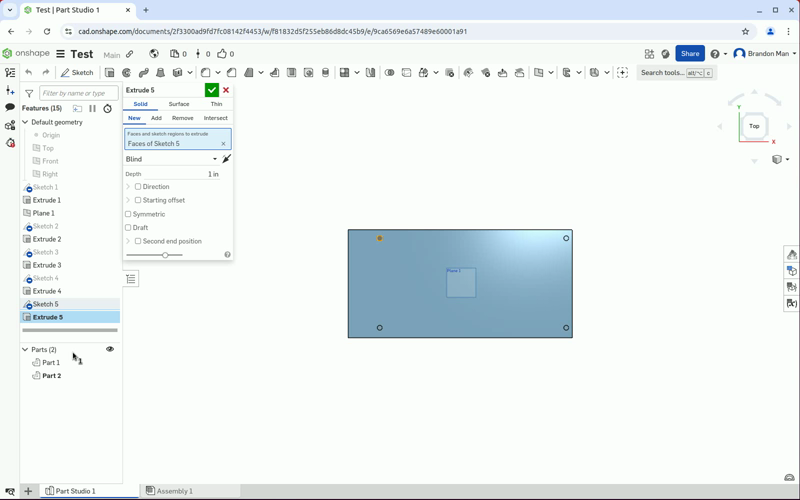
mouse_move(143, 106)
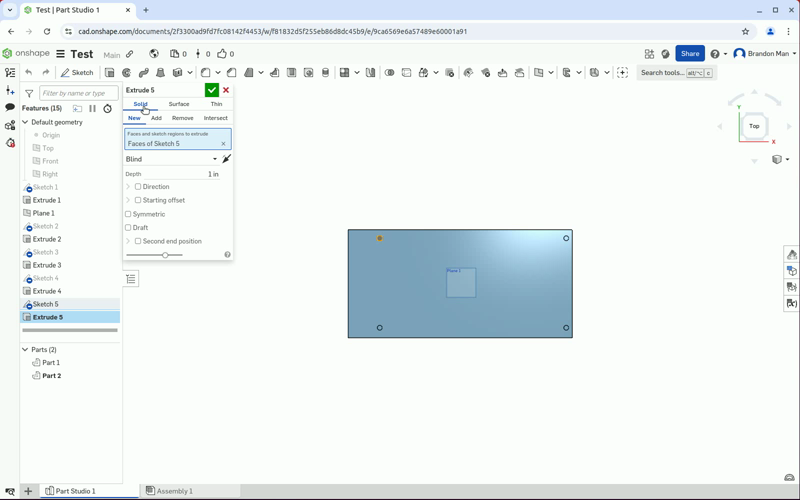
click(143, 106)
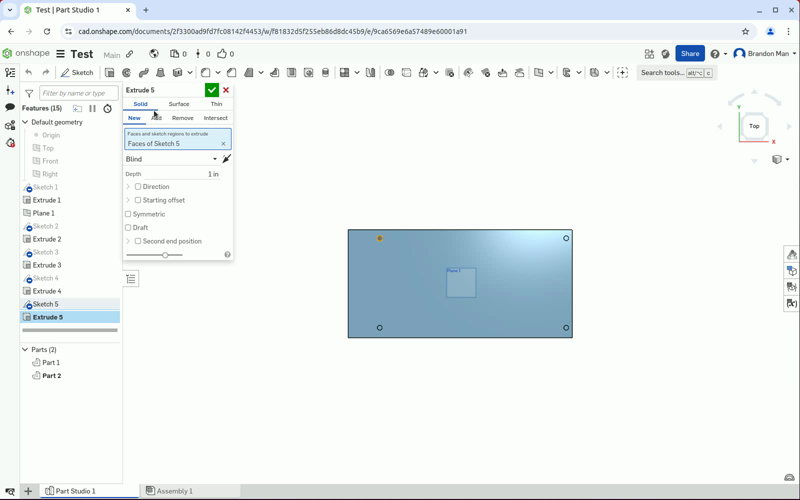
mouse_move(186, 120)
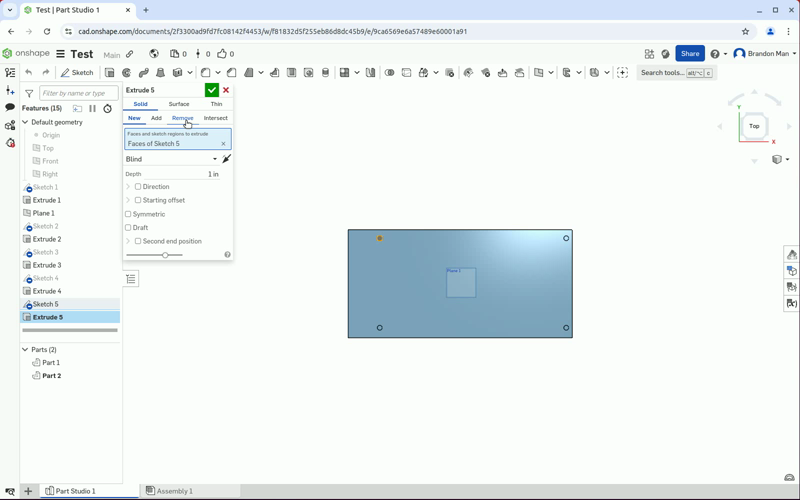
click(186, 120)
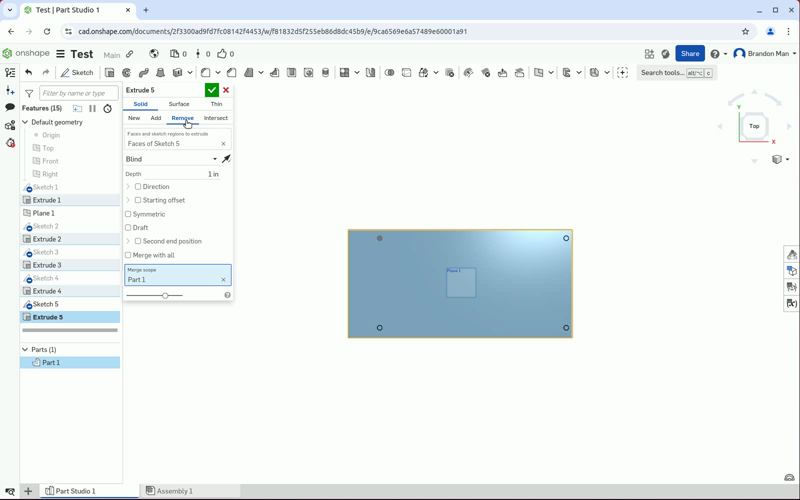
key(tab, 4)
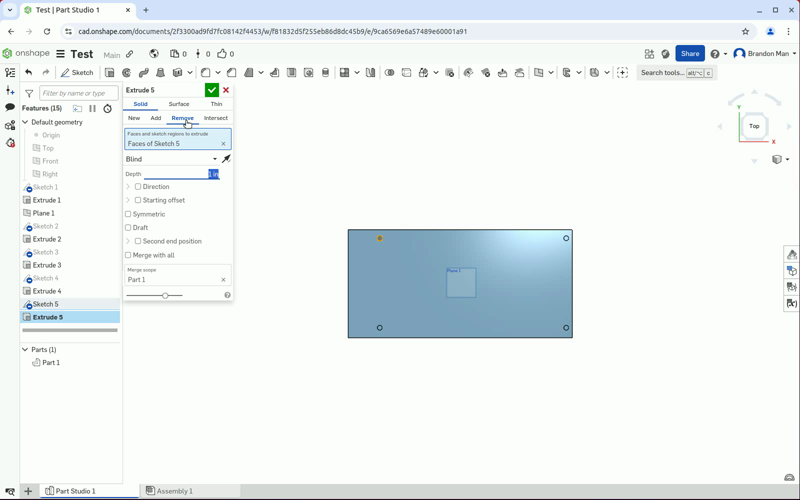
text(0.963)
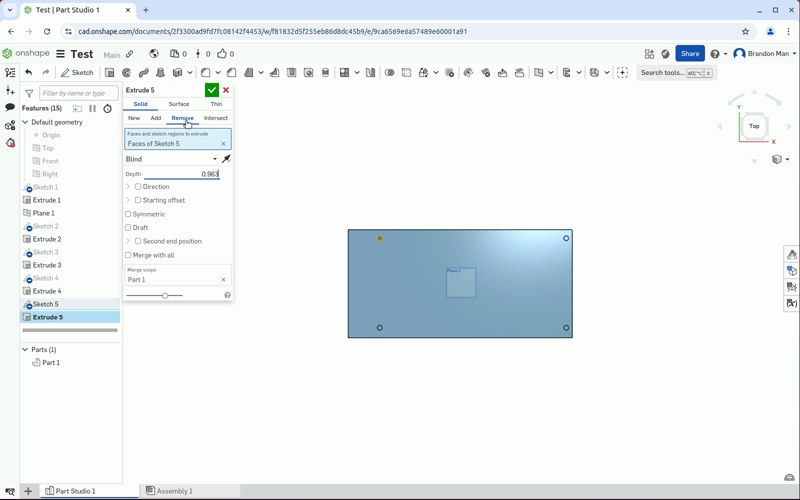
key(tab, 6)
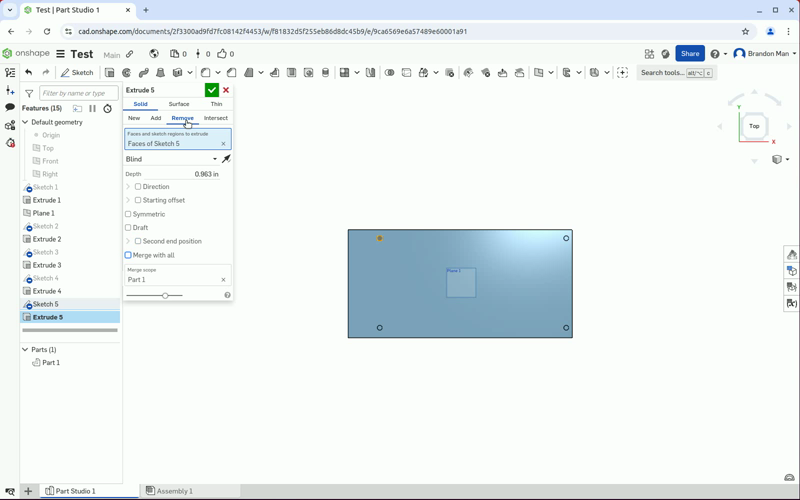
key(space)
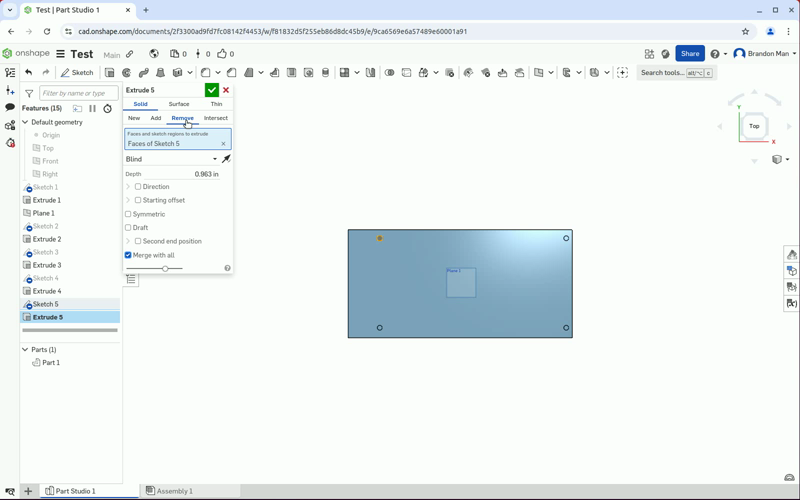
key(enter)
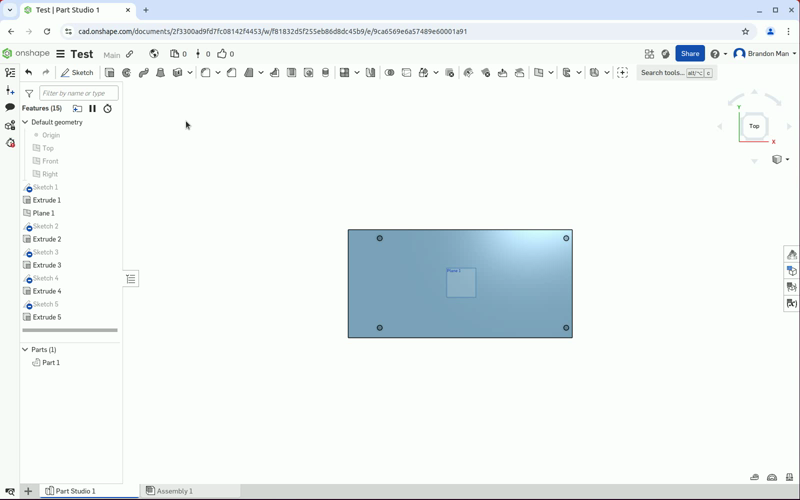
key(shift+h)
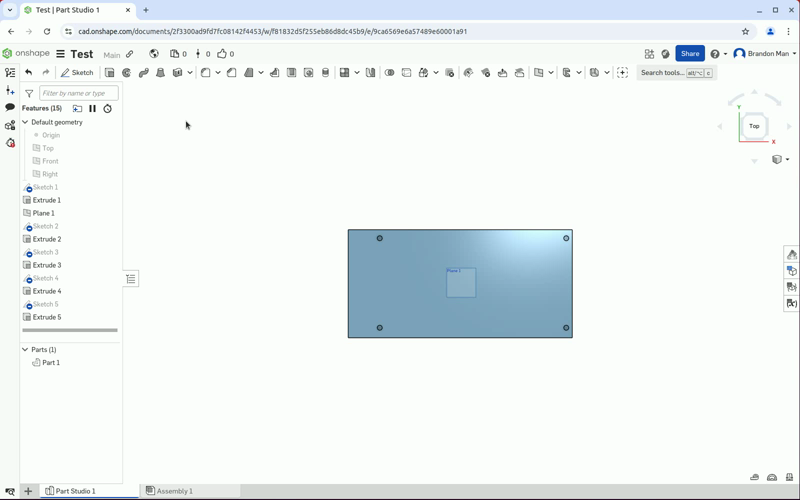
key(shift+h)
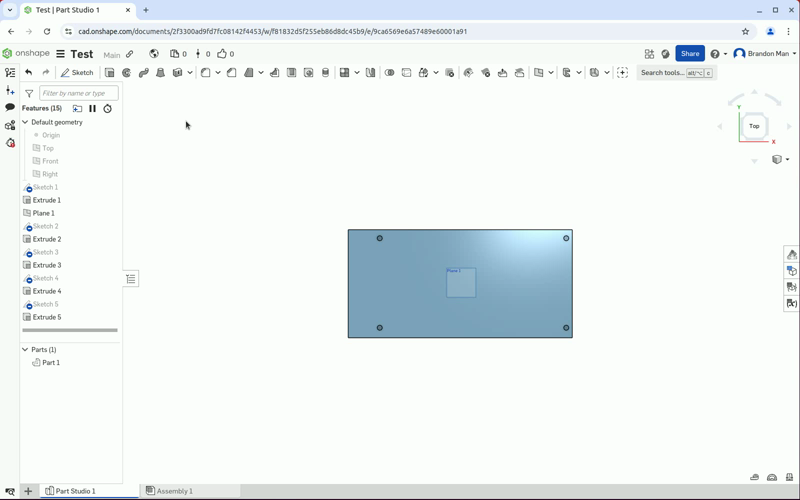
mouse_move(73, 189)
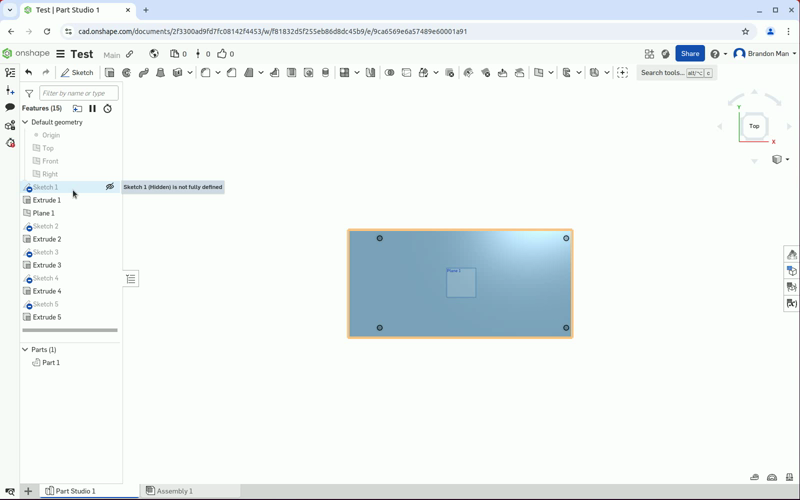
click(73, 189)
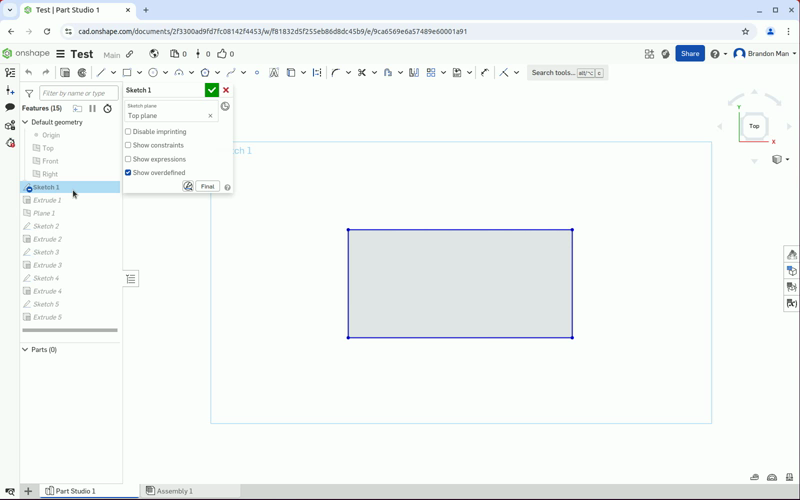
mouse_move(229, 92)
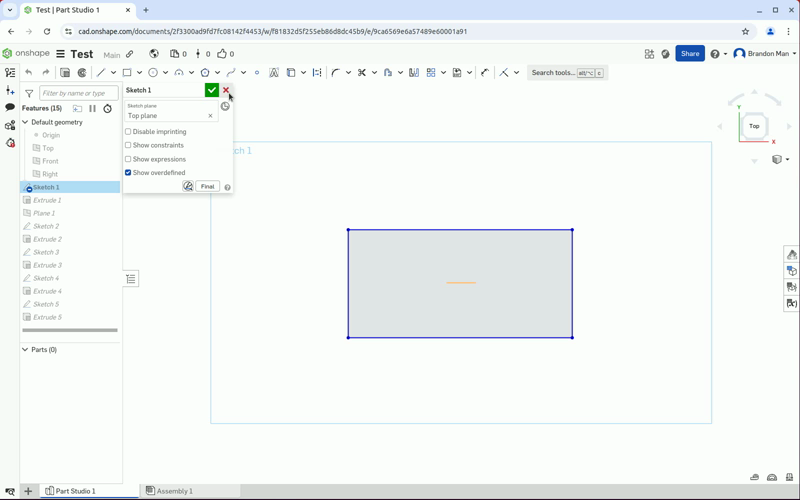
click(229, 92)
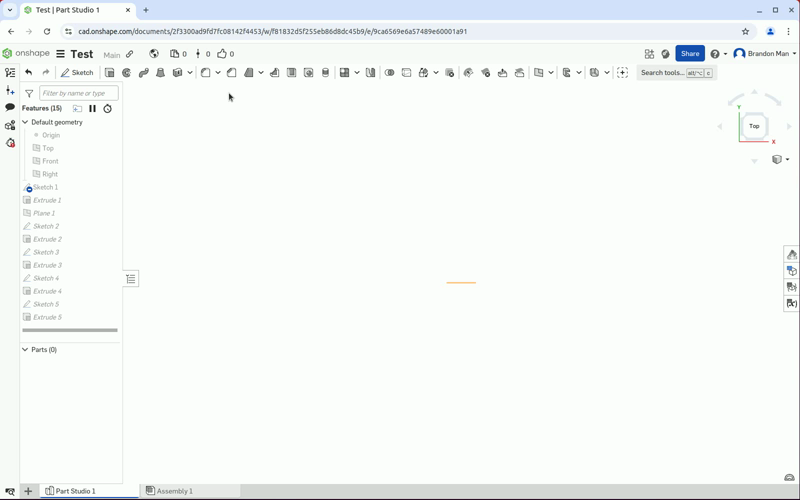
key(shift+s)
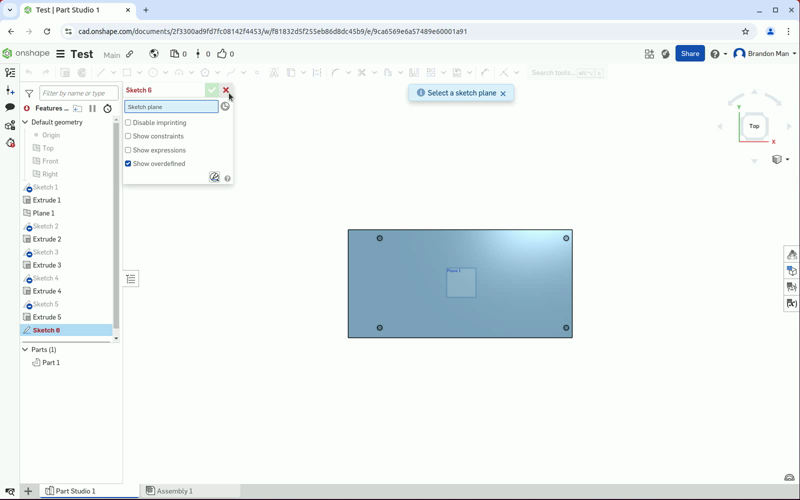
mouse_move(69, 215)
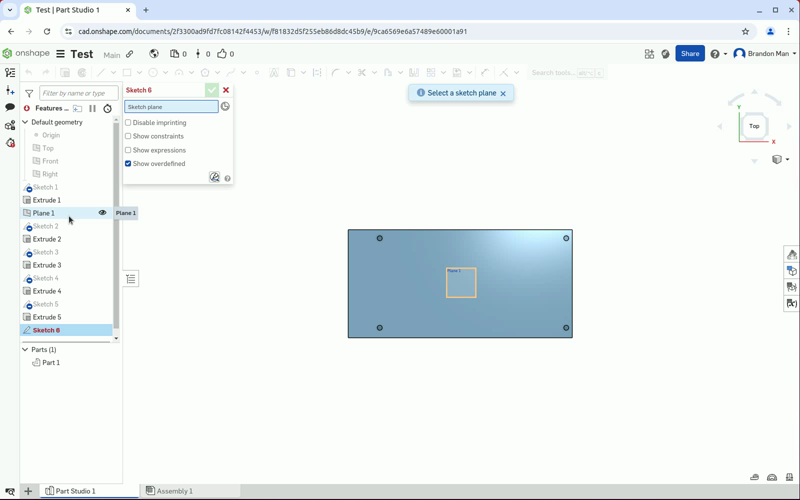
click(69, 215)
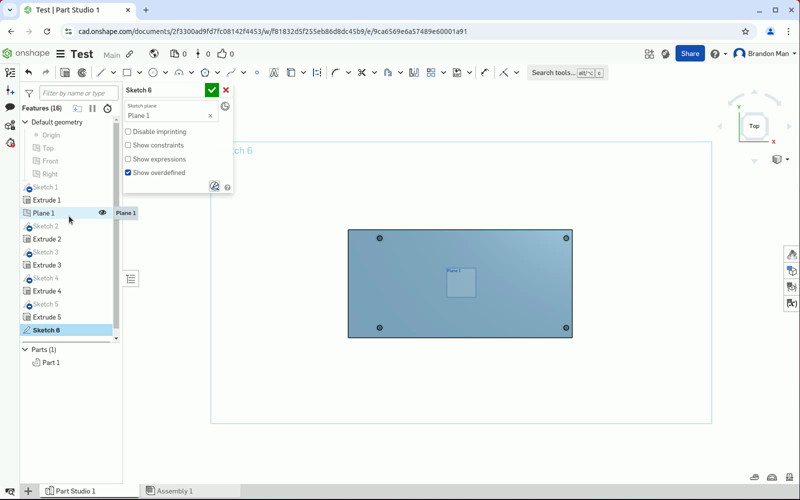
mouse_move(73, 352)
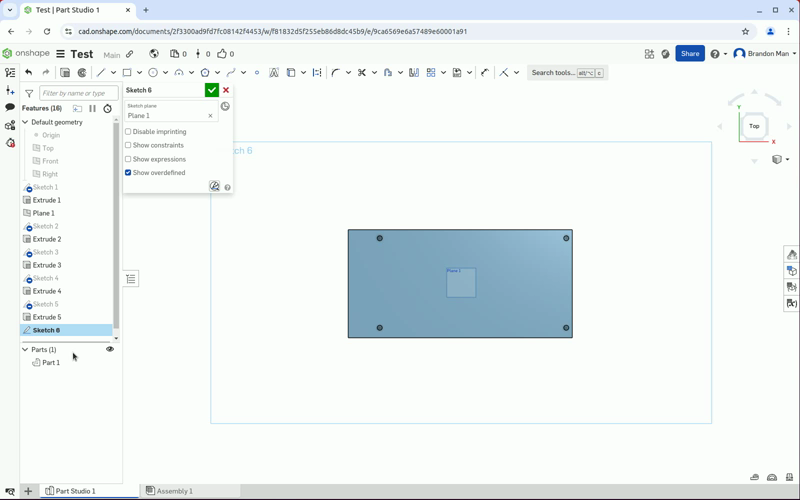
key(y)
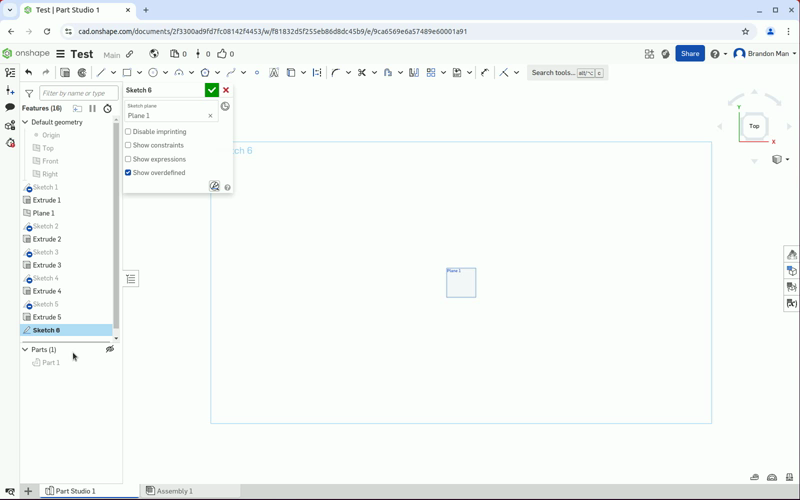
key(l)
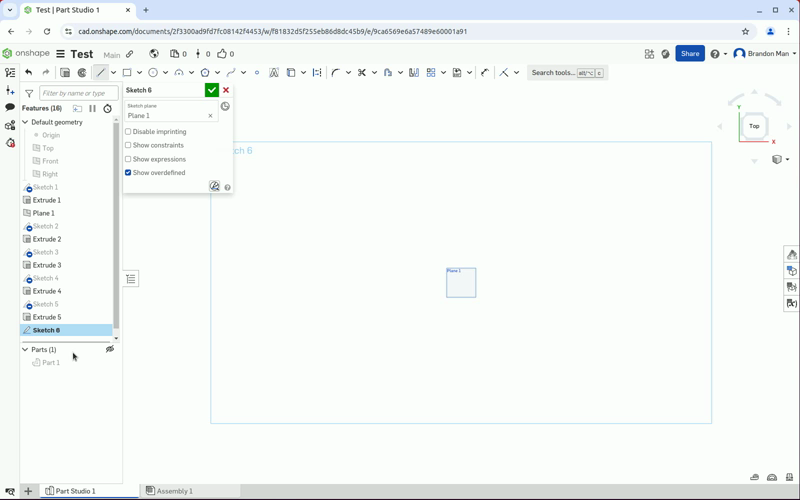
key_down(shift)
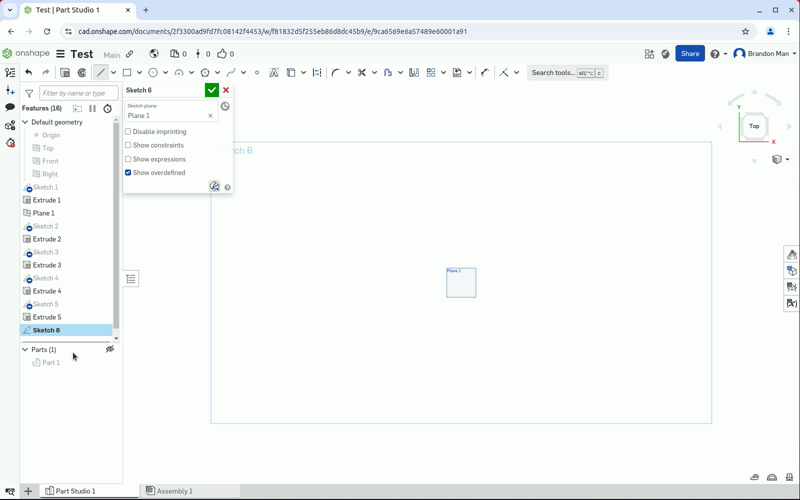
mouse_move(348, 335)
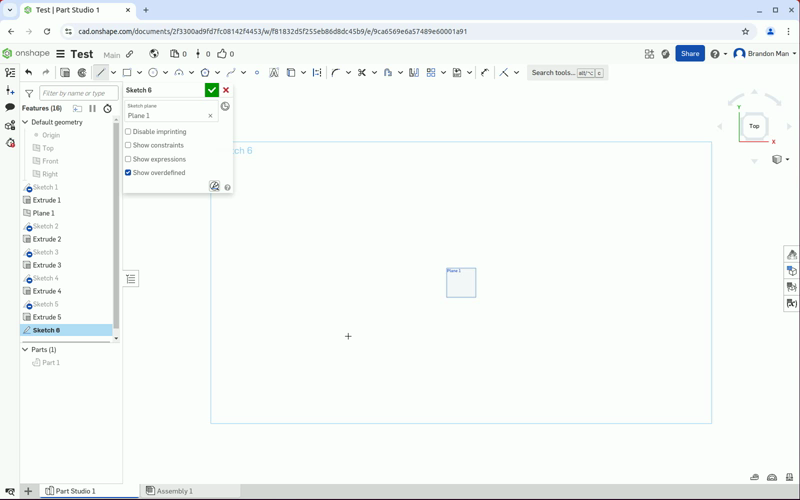
click(348, 335)
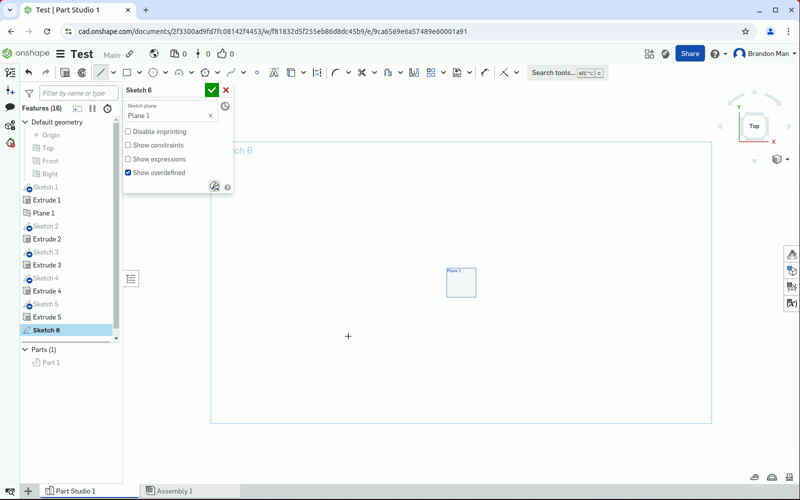
key_up(shift)
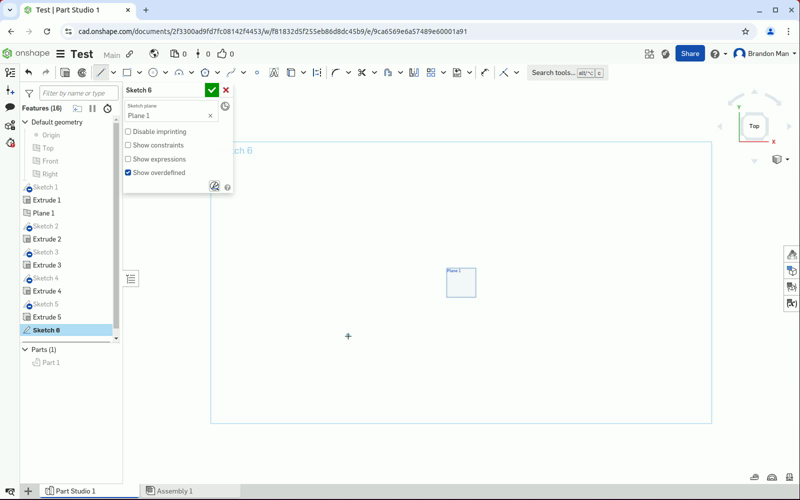
key_down(shift)
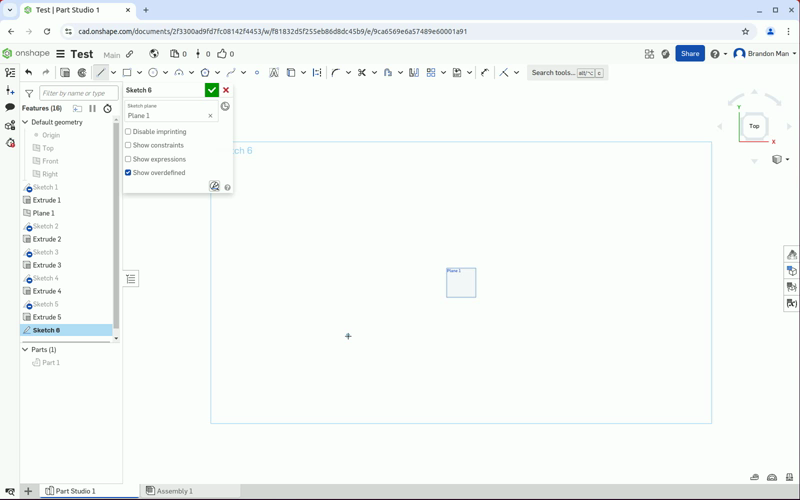
mouse_move(378, 335)
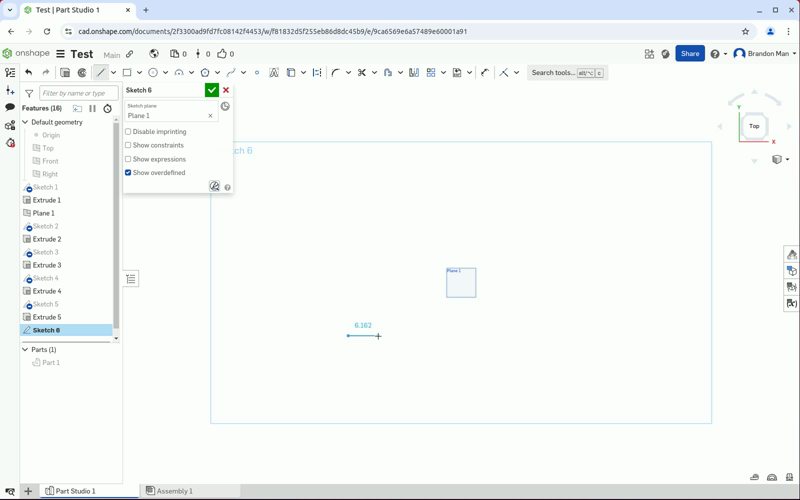
mouse_move(363, 335)
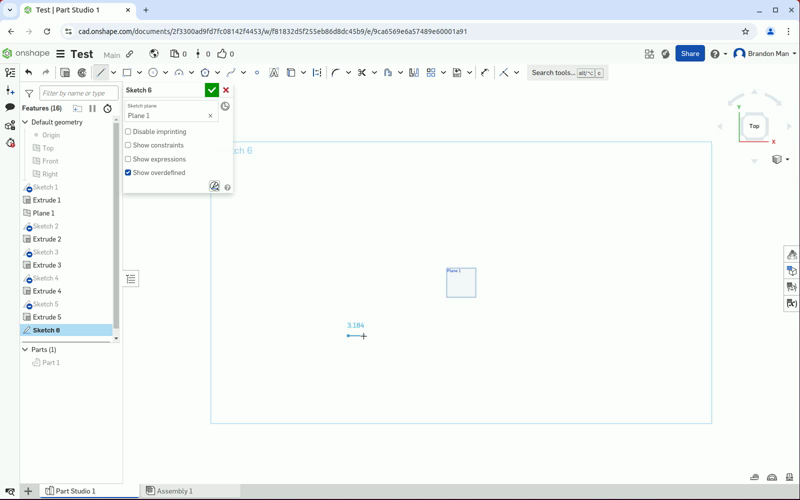
click(363, 335)
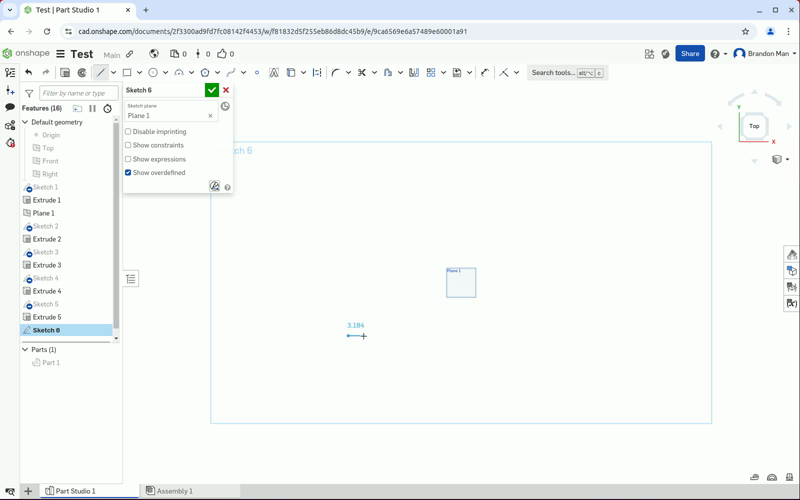
key_up(shift)
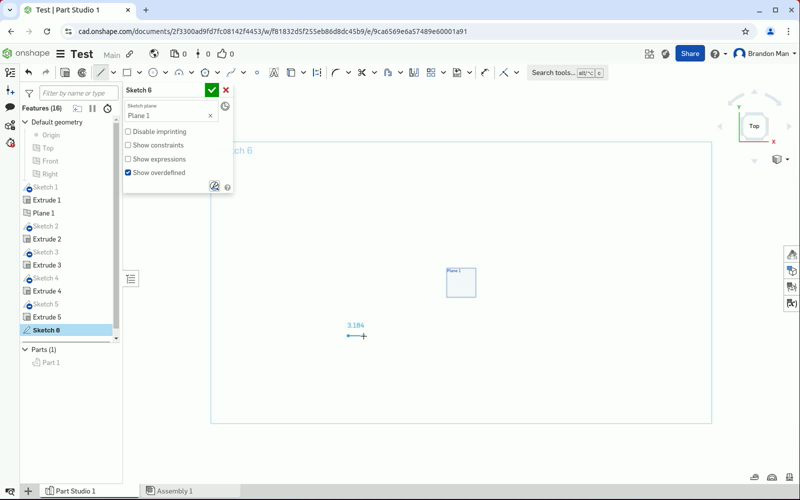
key_down(shift)
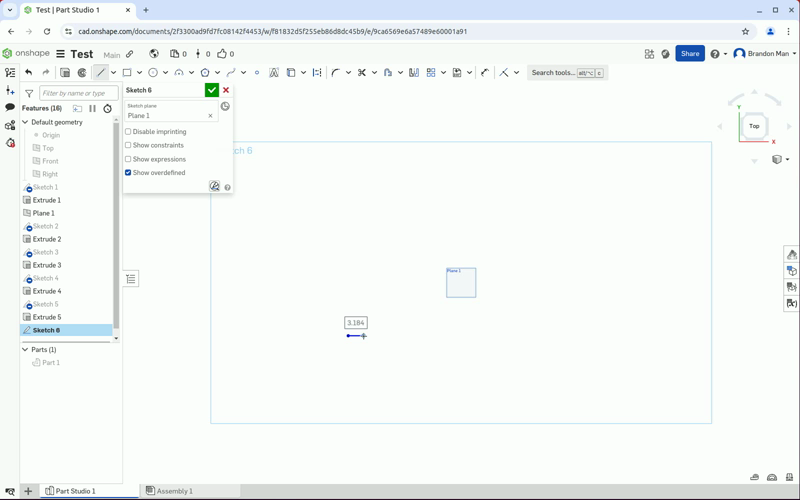
mouse_move(363, 228)
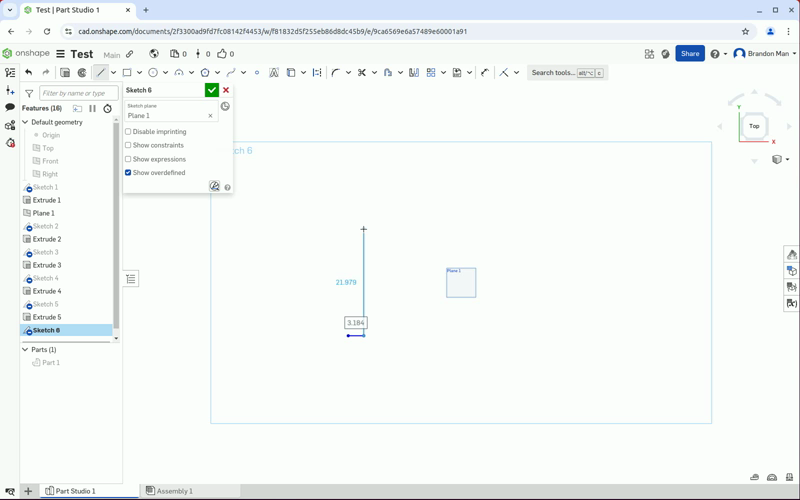
click(363, 228)
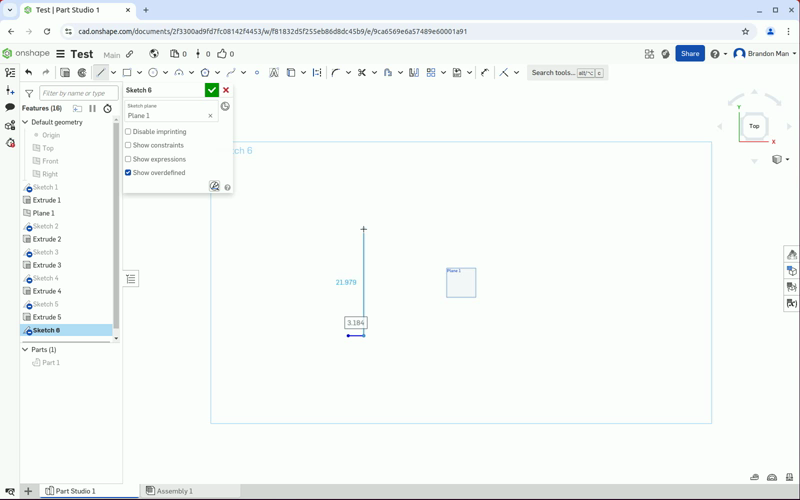
key_up(shift)
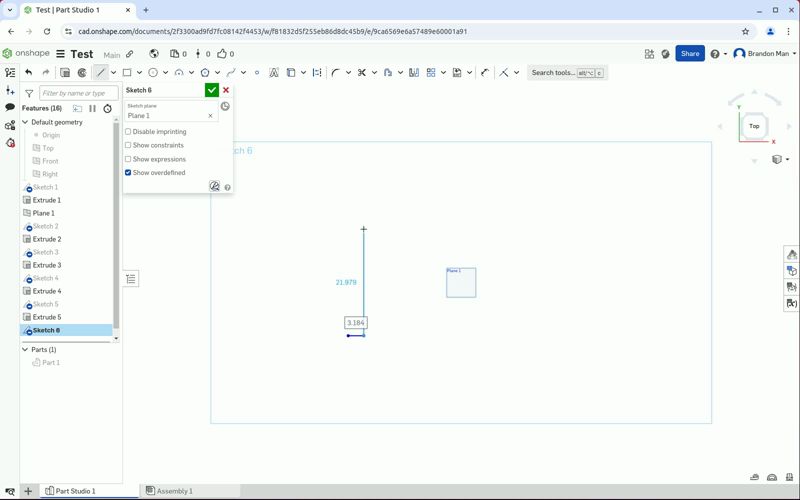
key_down(shift)
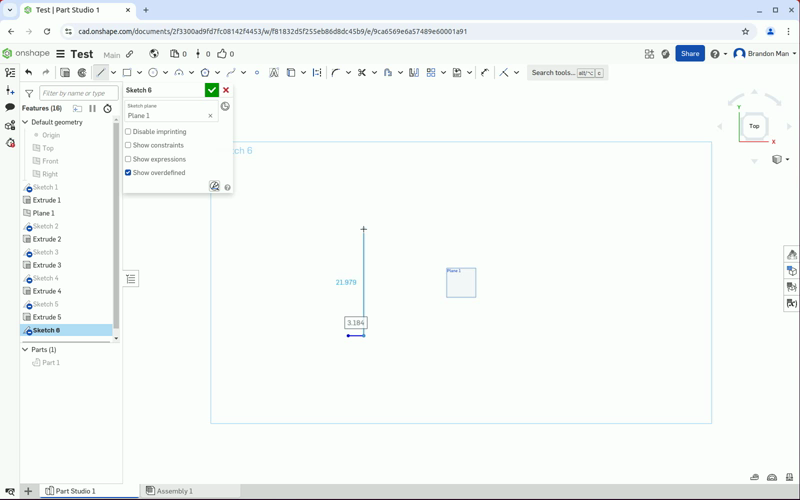
mouse_move(393, 228)
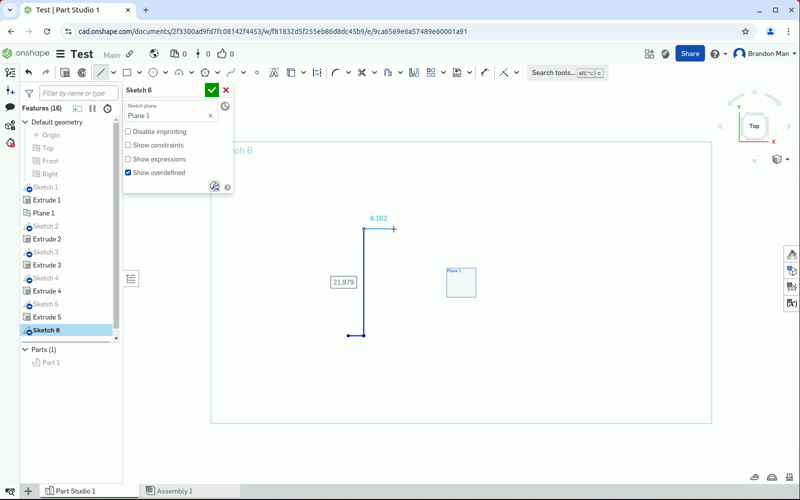
mouse_move(348, 228)
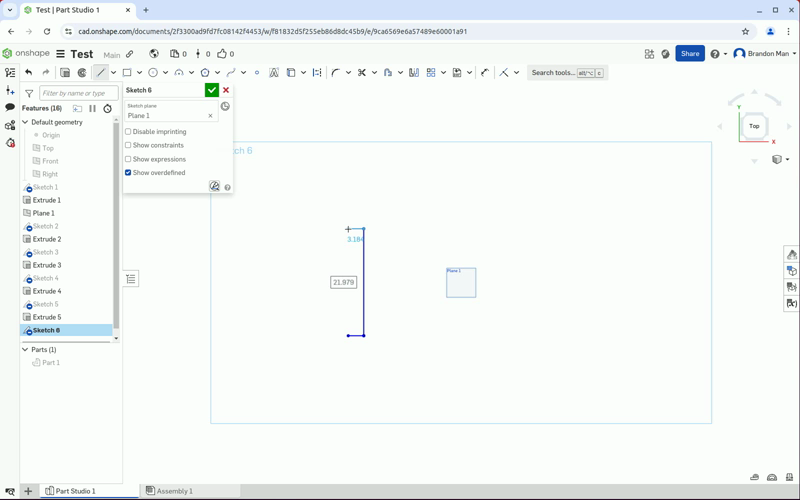
click(348, 228)
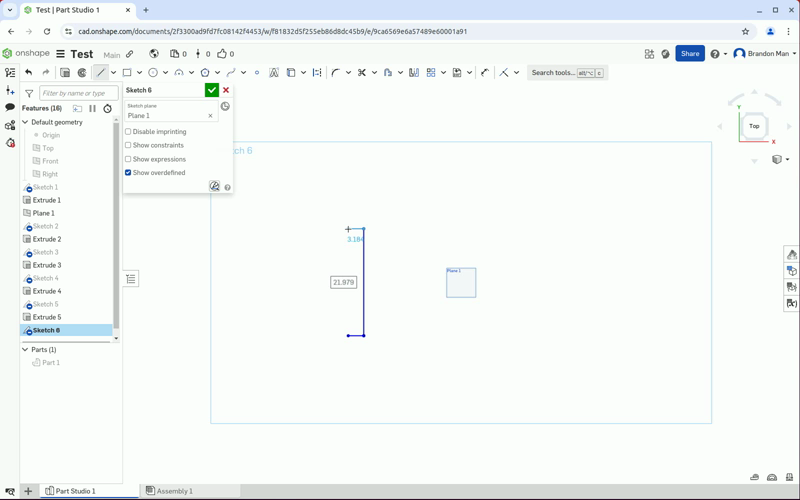
key_up(shift)
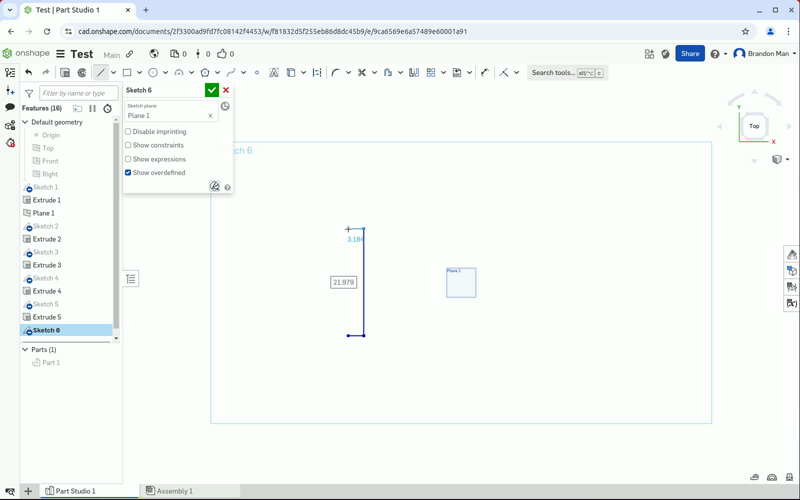
key_down(shift)
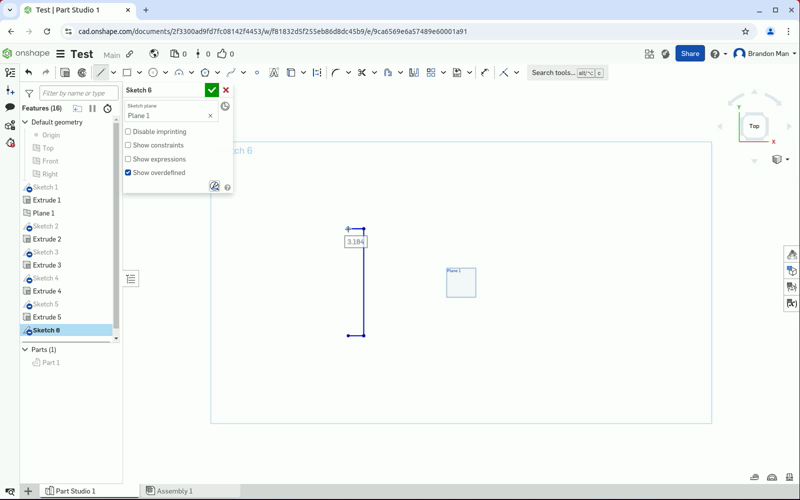
mouse_move(348, 335)
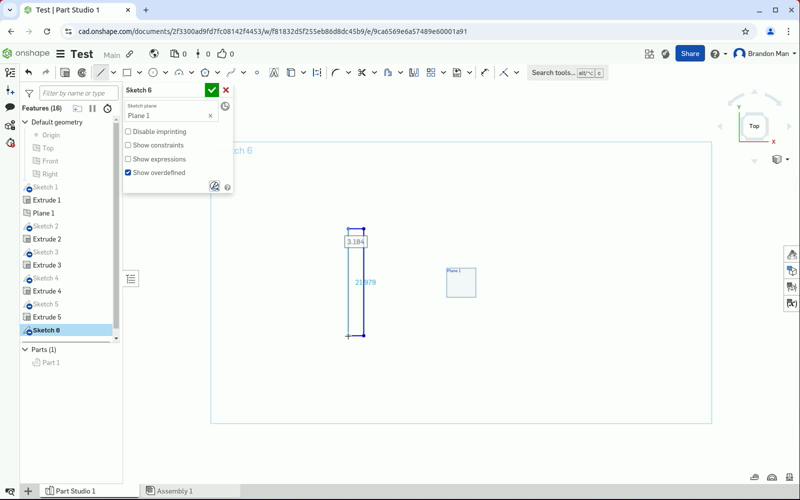
key_up(shift)
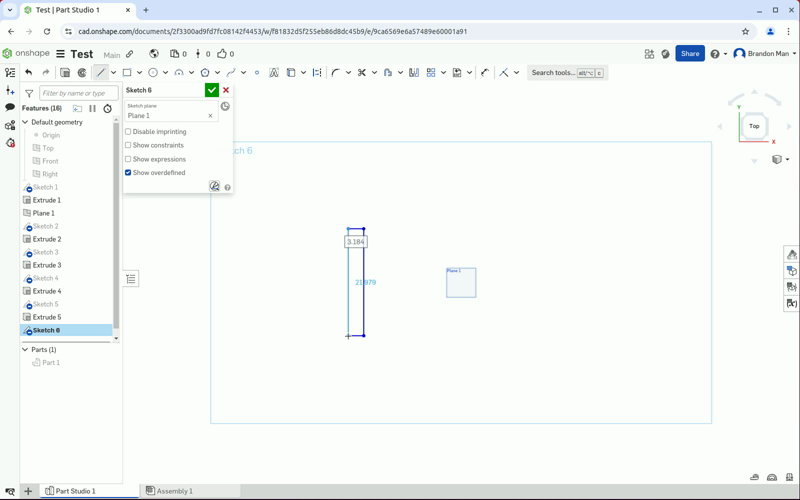
click(348, 335)
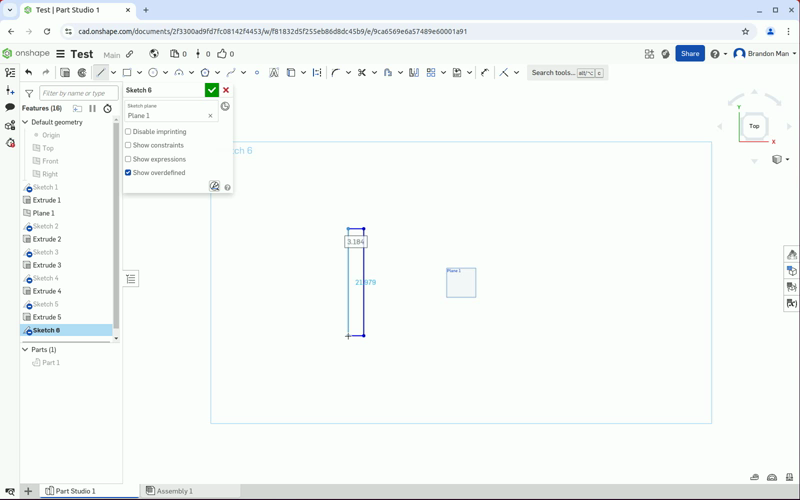
key(esc)
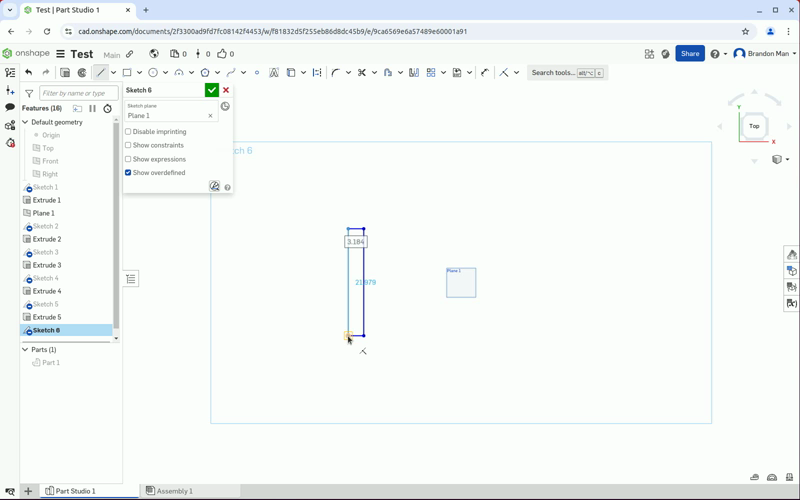
mouse_move(357, 250)
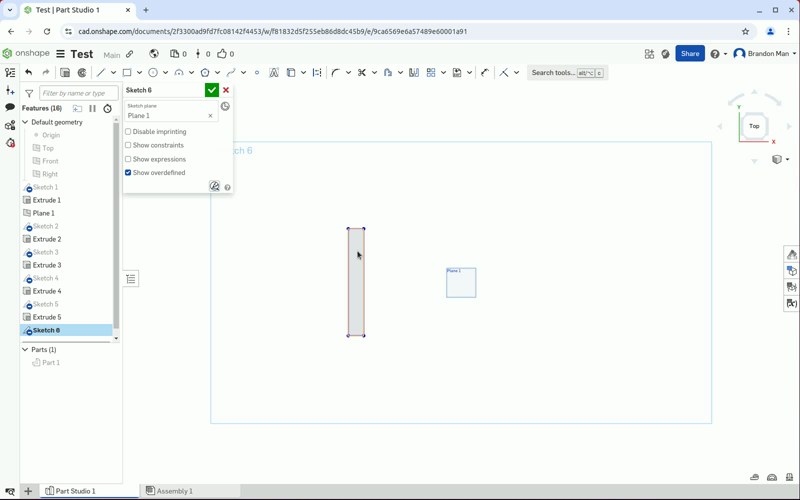
scroll(6)
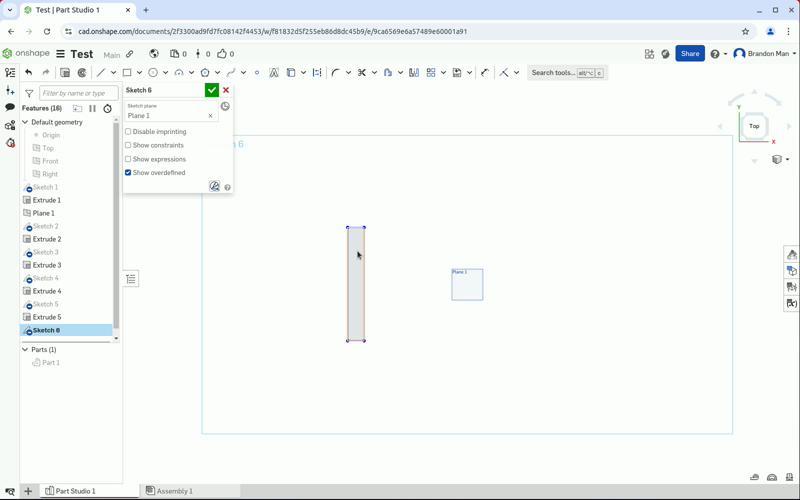
scroll(6)
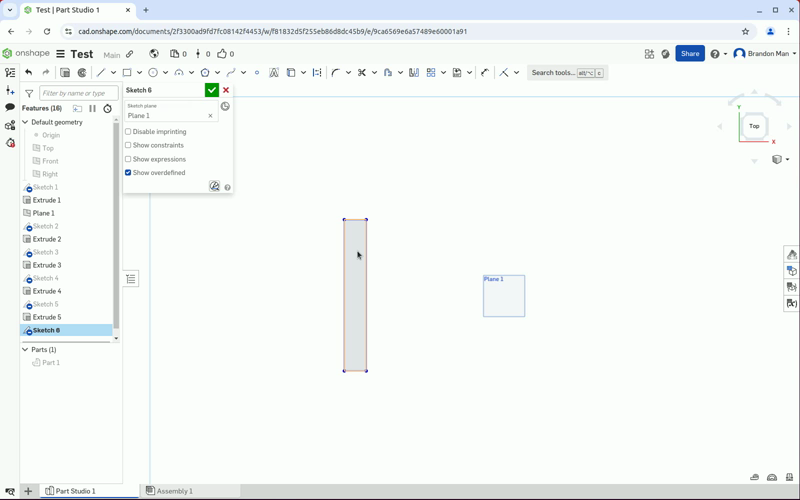
scroll(6)
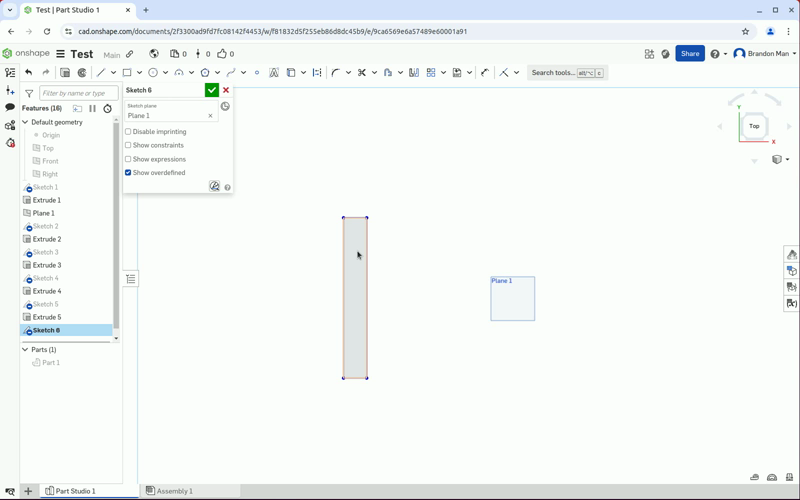
scroll(6)
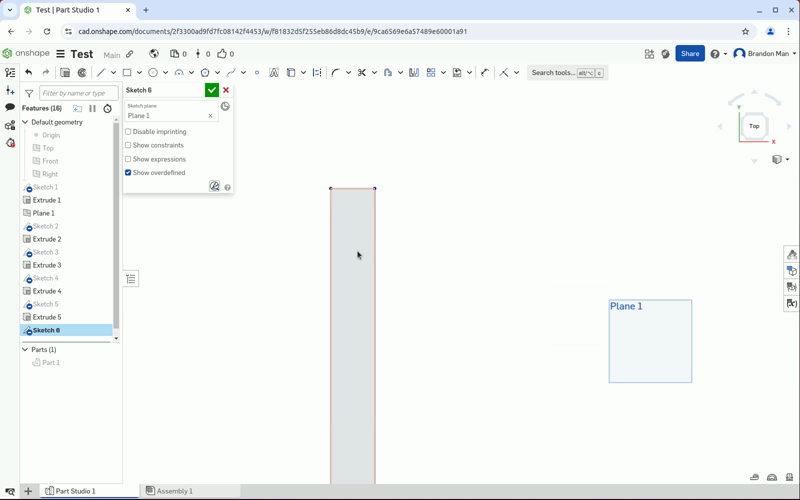
scroll(6)
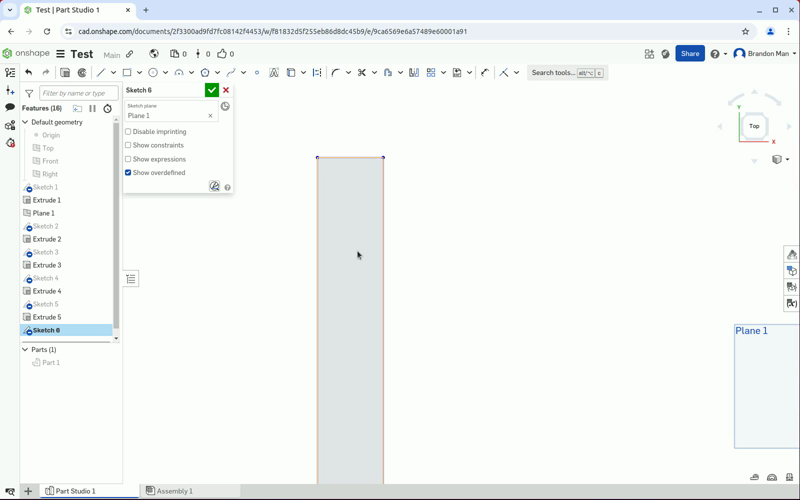
scroll(6)
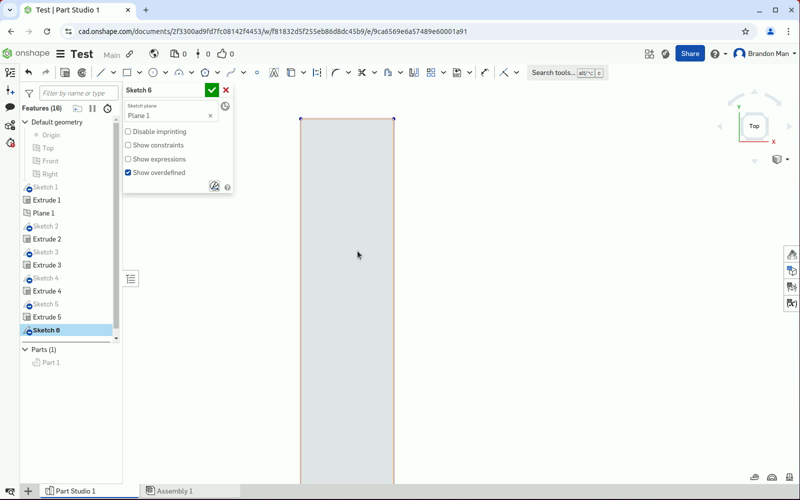
scroll(6)
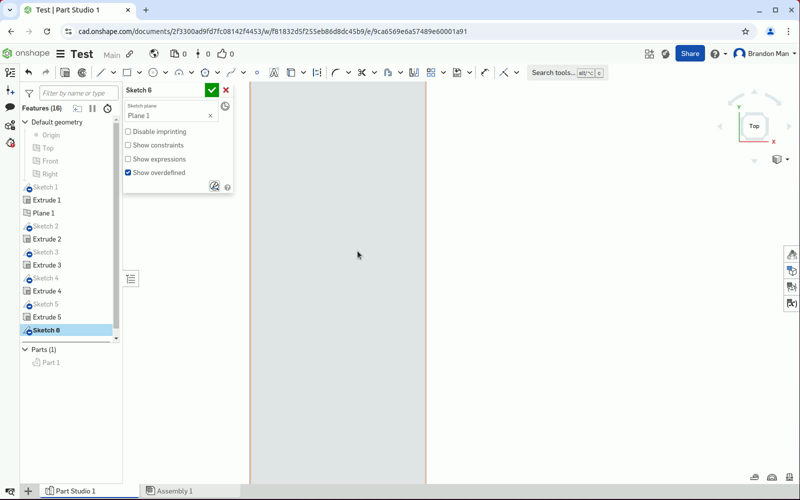
click(357, 250)
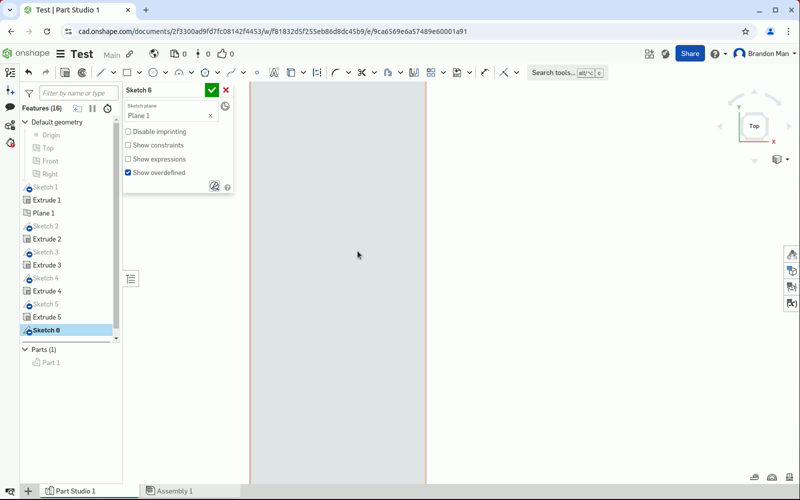
scroll(-6)
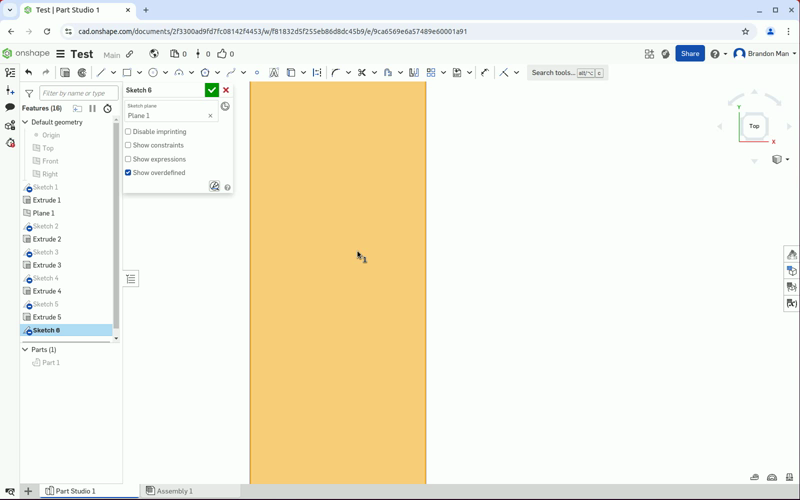
scroll(-6)
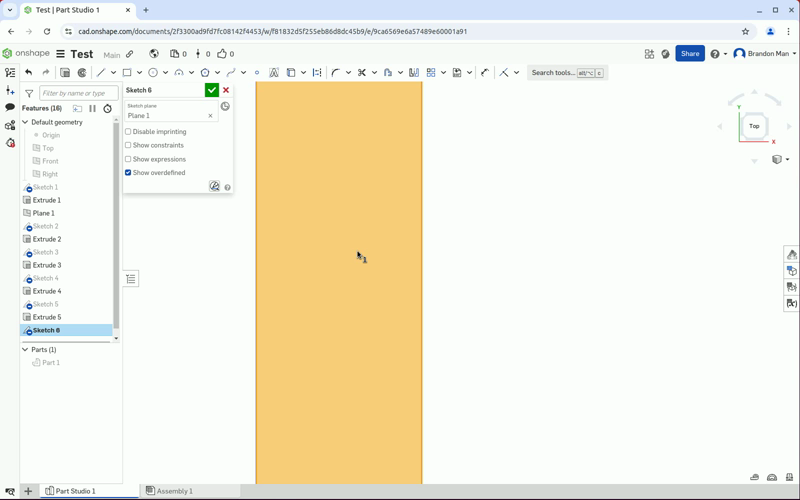
scroll(-6)
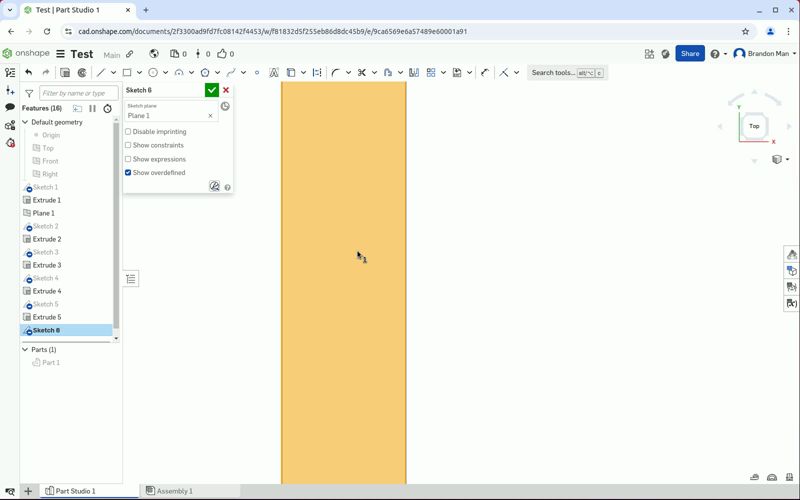
scroll(-6)
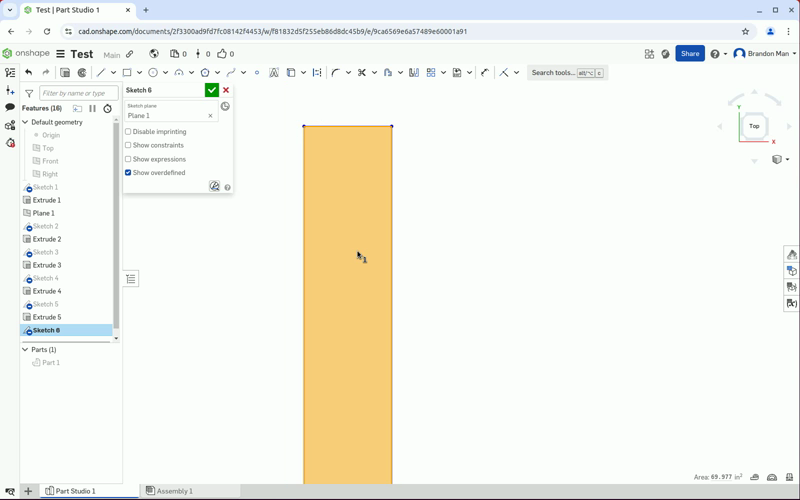
scroll(-6)
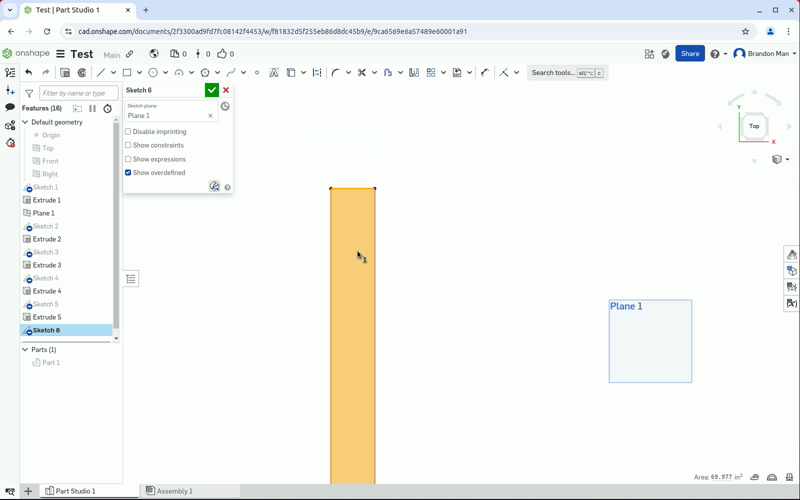
scroll(-6)
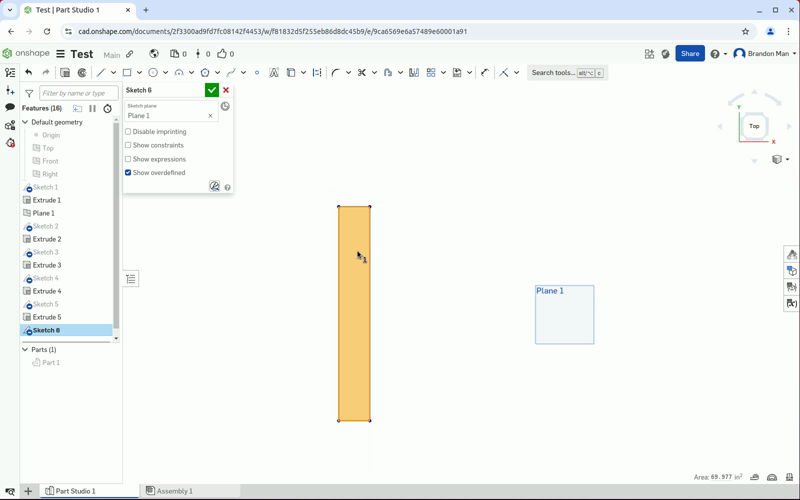
scroll(-6)
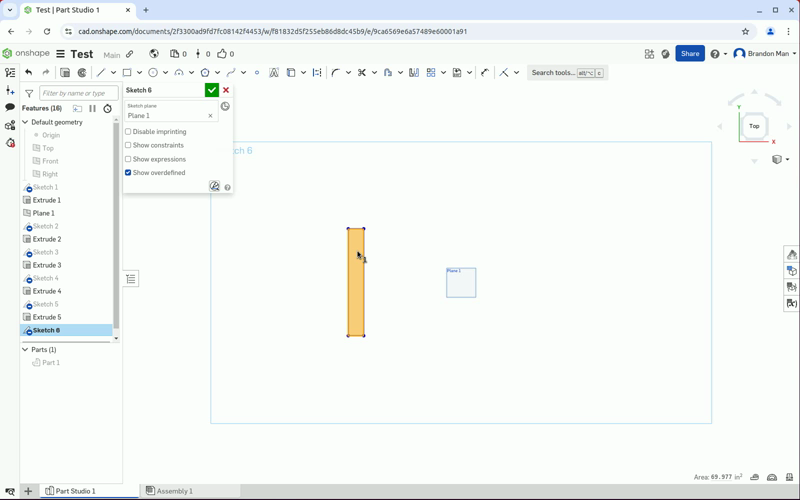
mouse_move(73, 352)
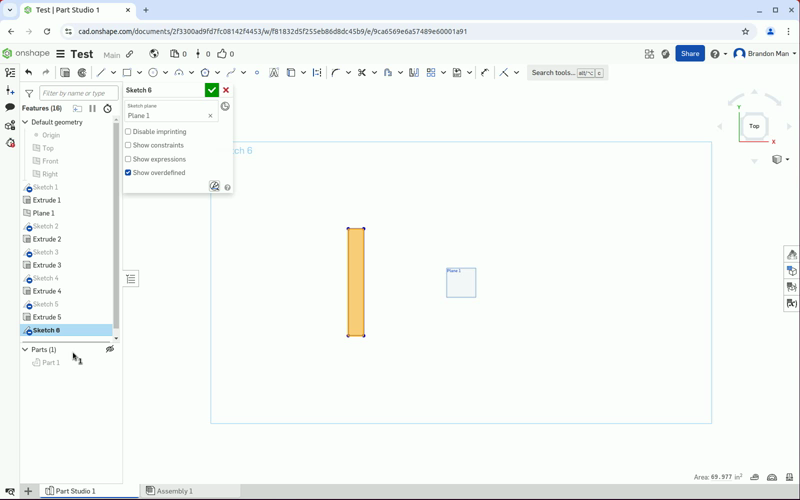
key(shift+y)
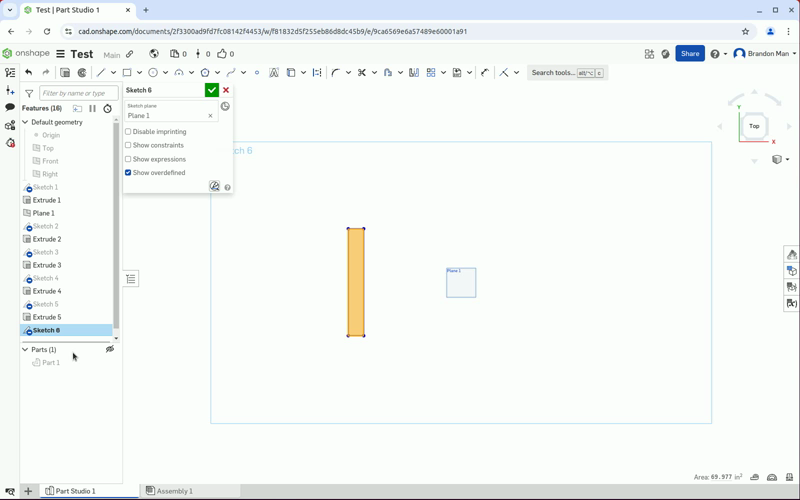
key(shift+e)
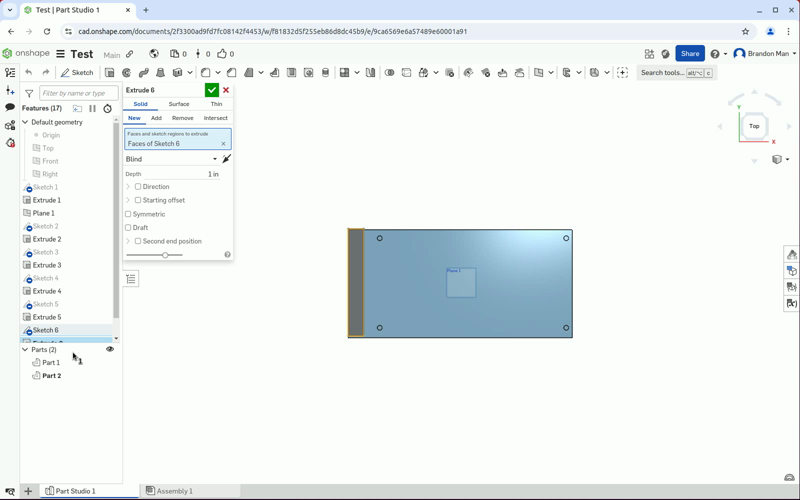
mouse_move(143, 106)
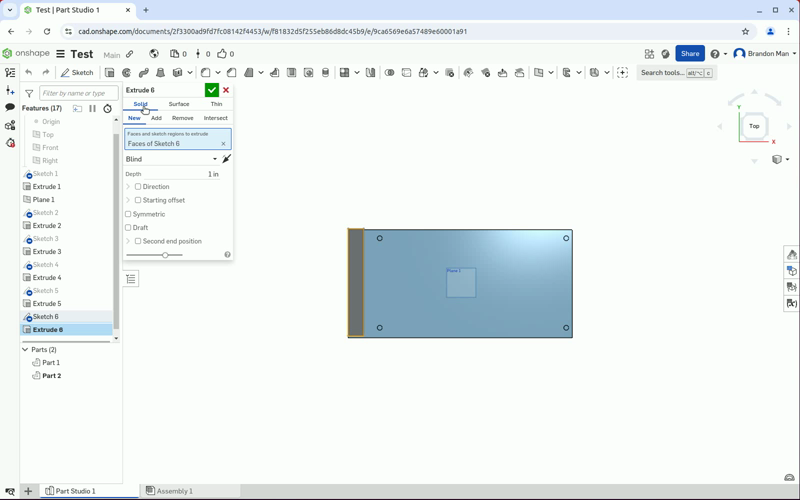
click(143, 106)
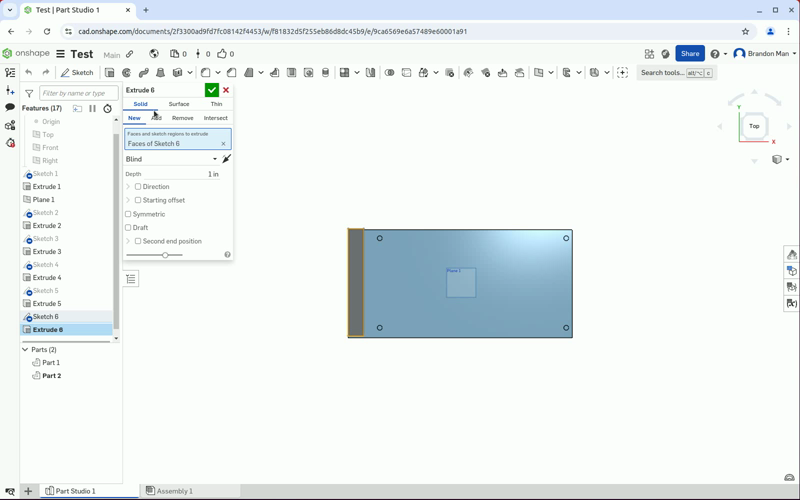
mouse_move(186, 120)
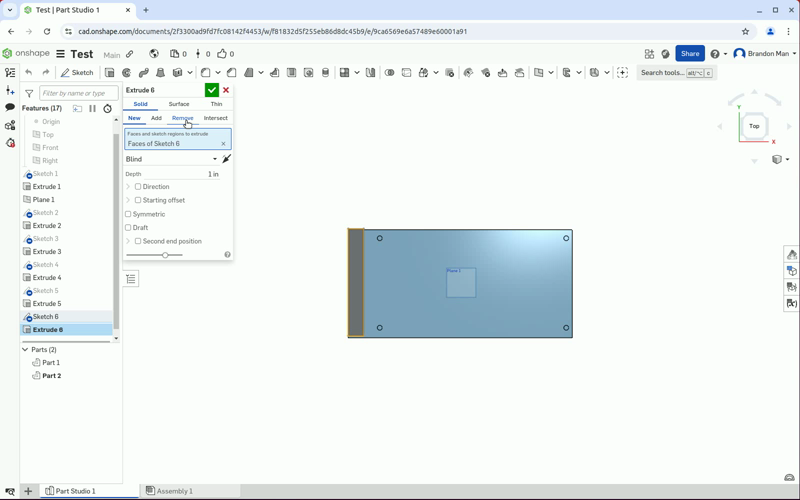
click(186, 120)
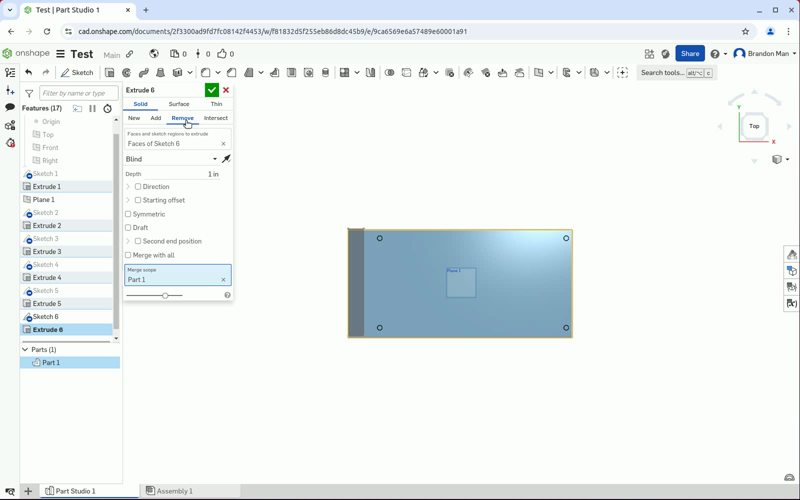
key(tab, 4)
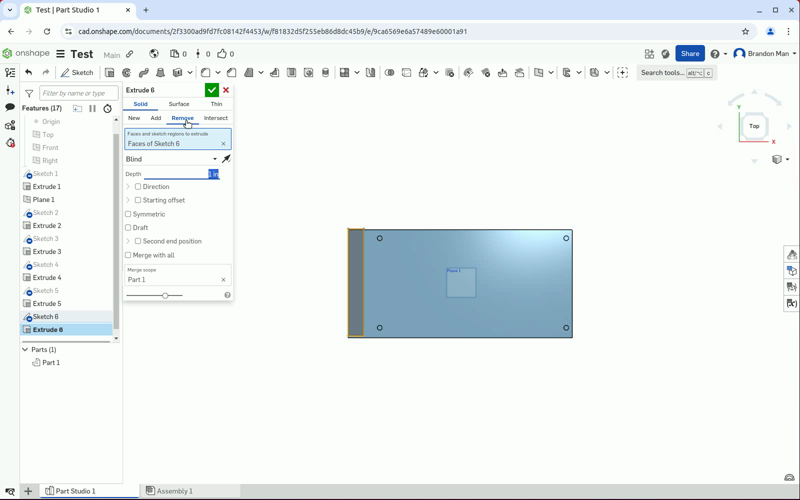
text(8.666)
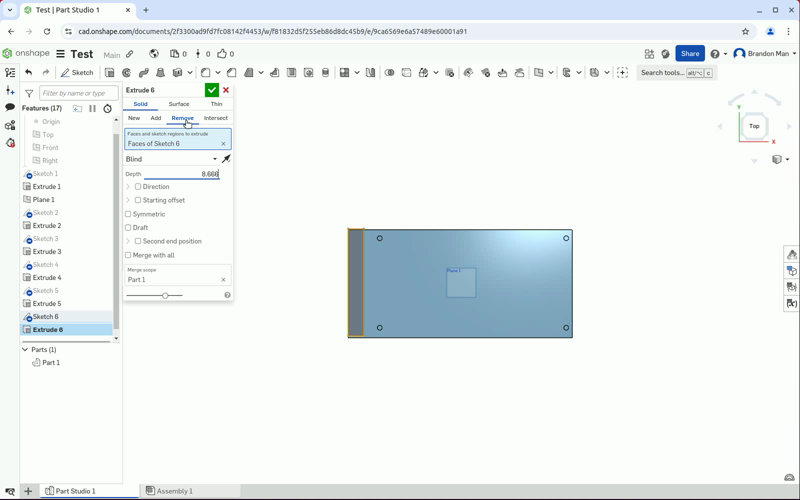
key(tab, 6)
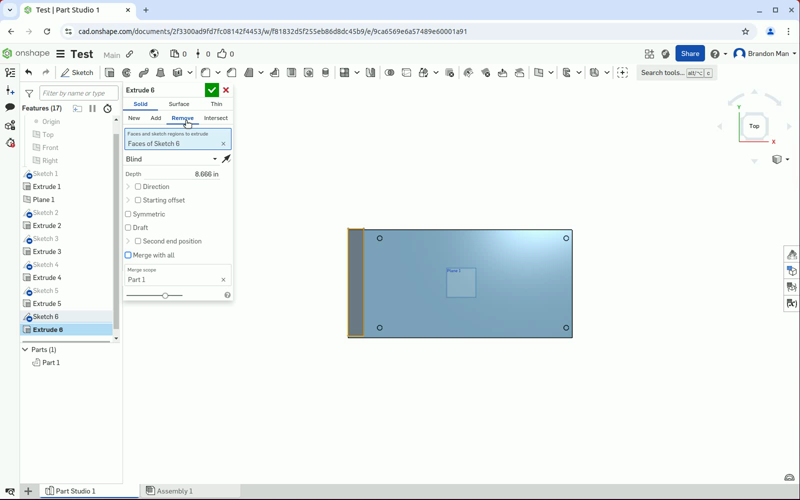
key(space)
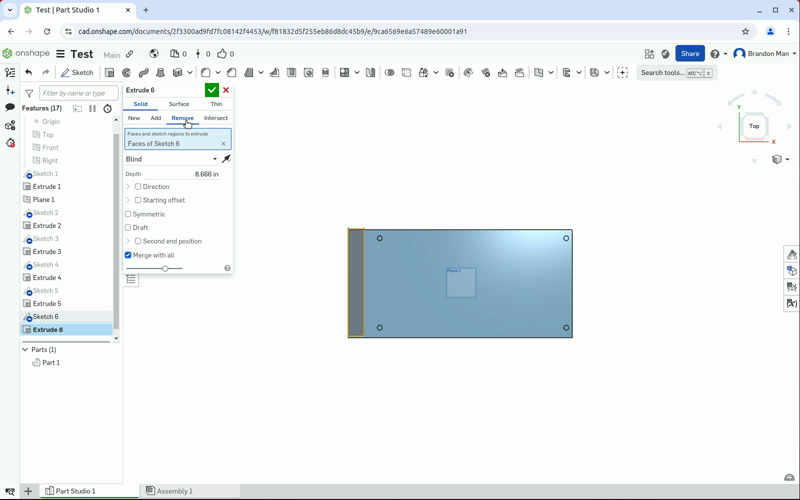
key(enter)
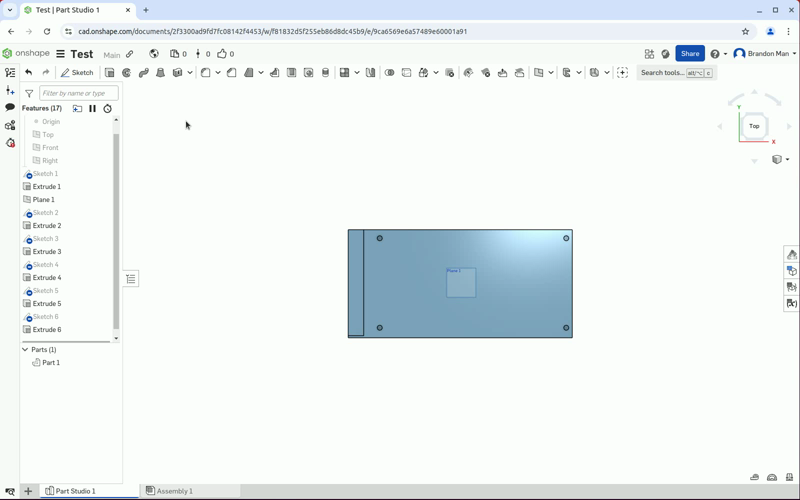
key(shift+h)
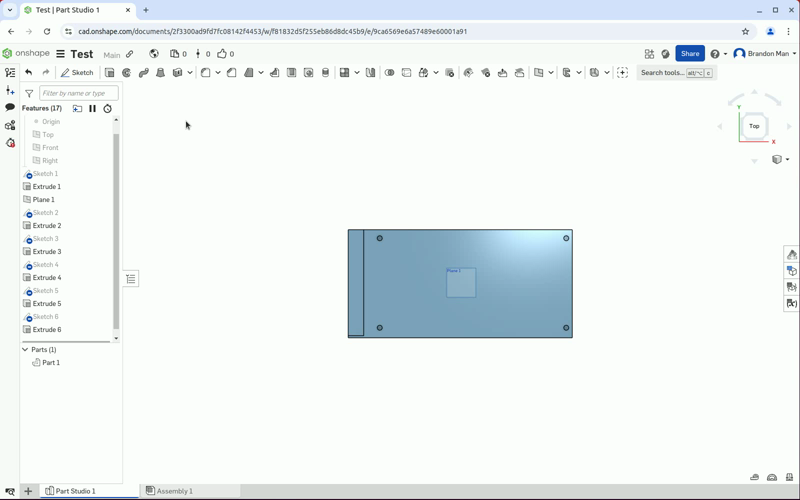
key(shift+h)
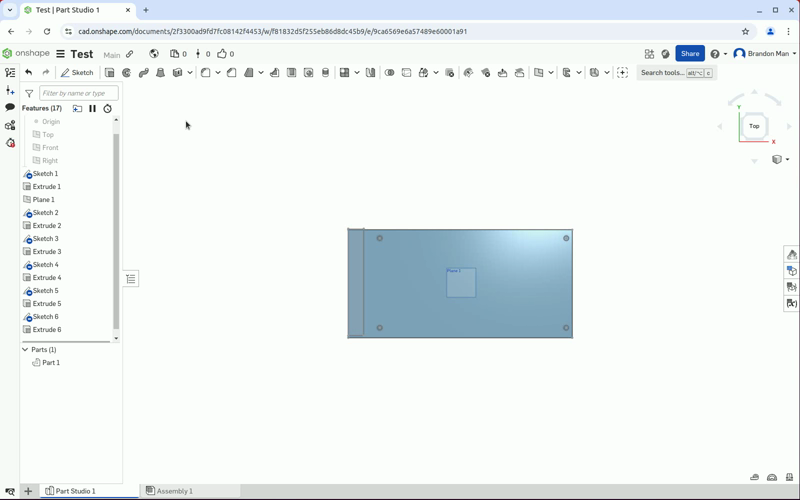
key(shift+7)
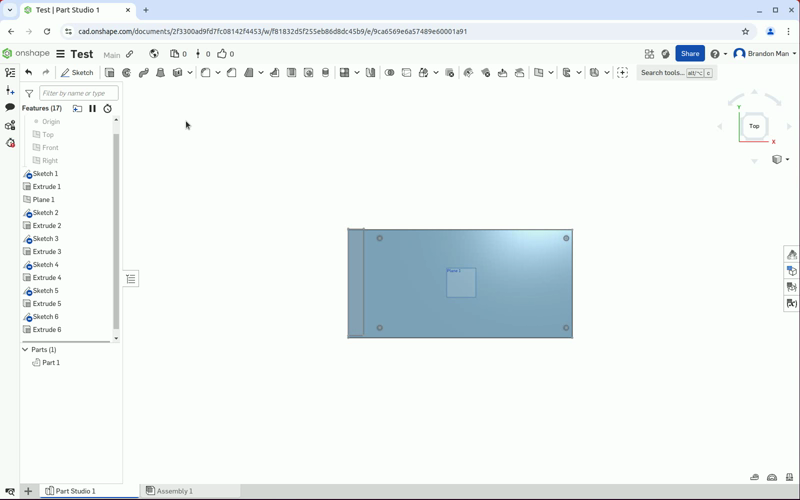
key(up, 3)
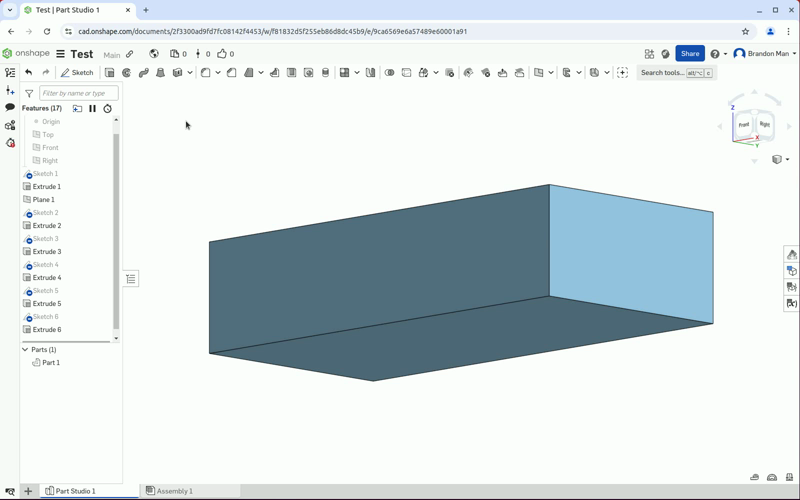
key(left, 3)
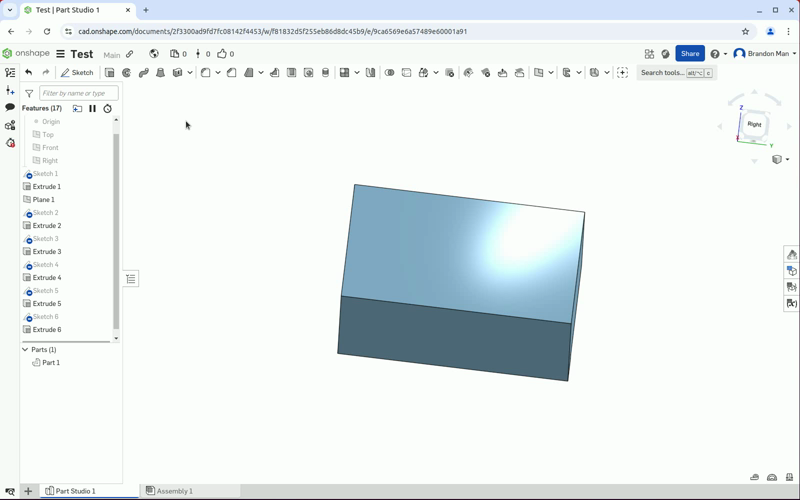
key(right, 3)
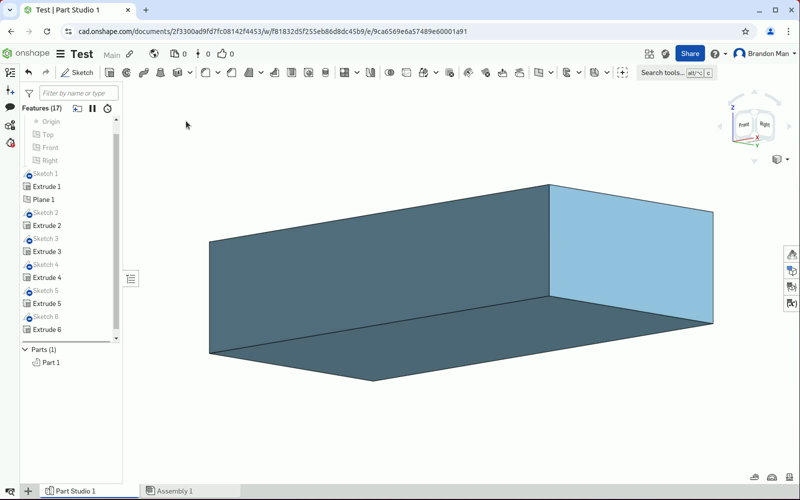
key(down, 3)
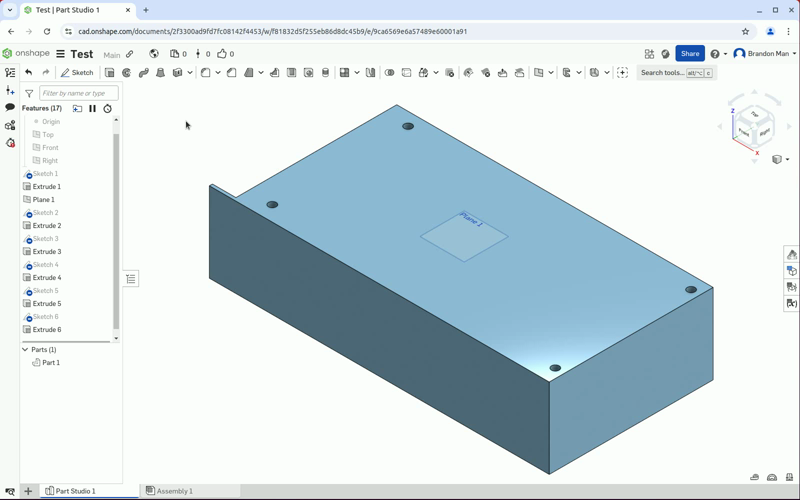
mouse_move(69, 176)
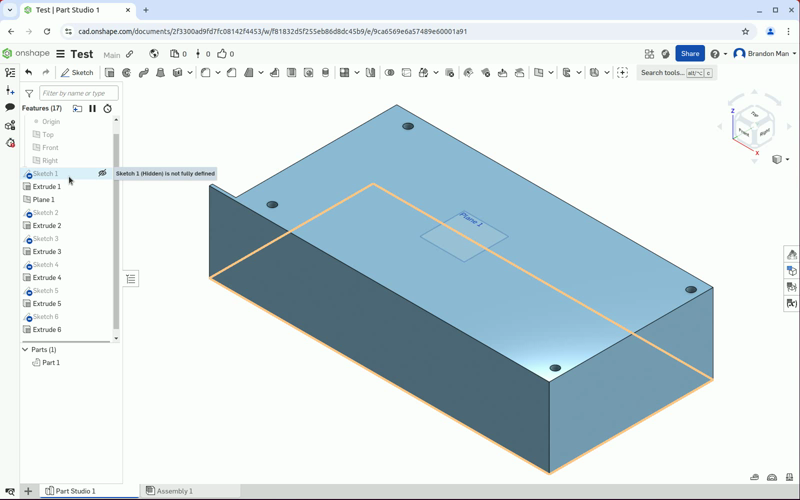
click(69, 176)